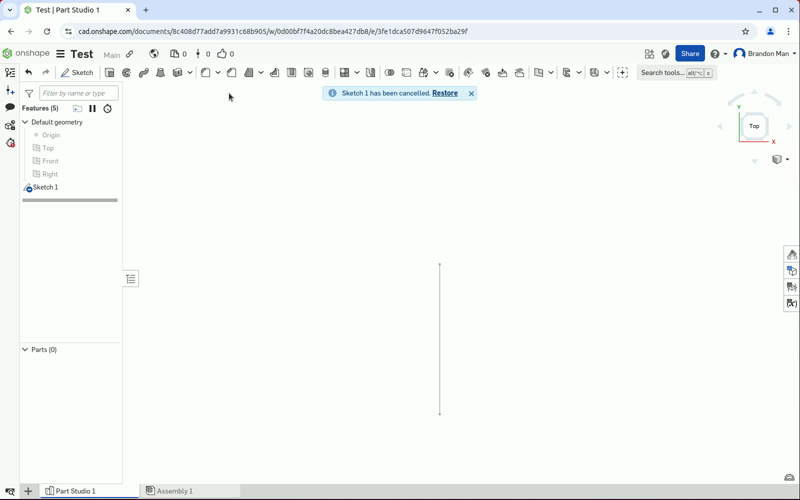
key(shift+h)
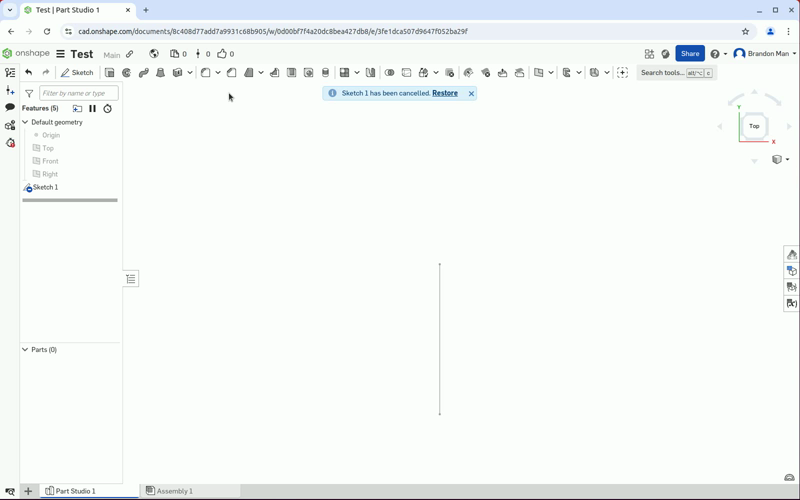
key(shift+s)
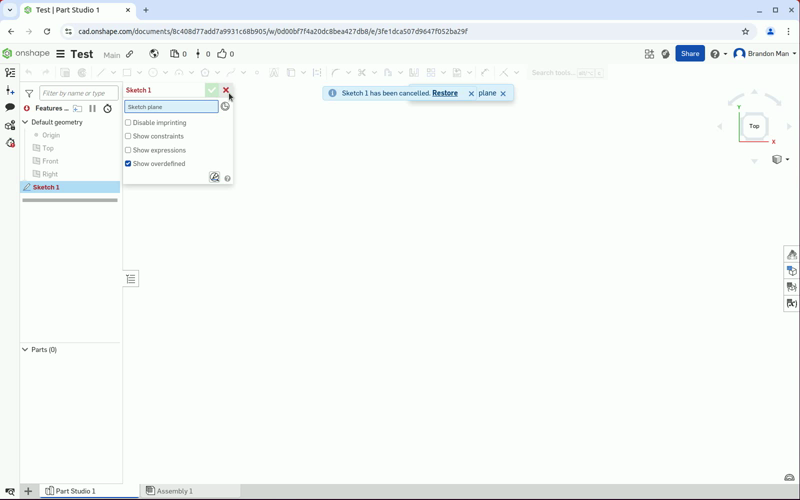
mouse_move(73, 150)
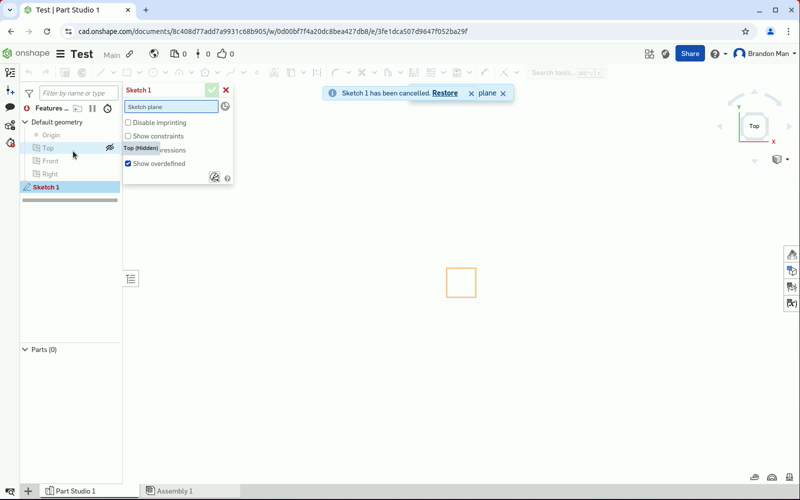
click(73, 150)
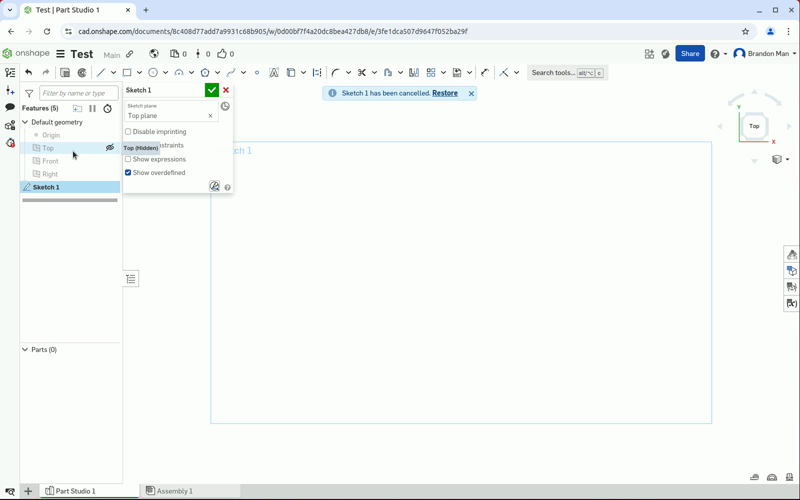
mouse_move(73, 352)
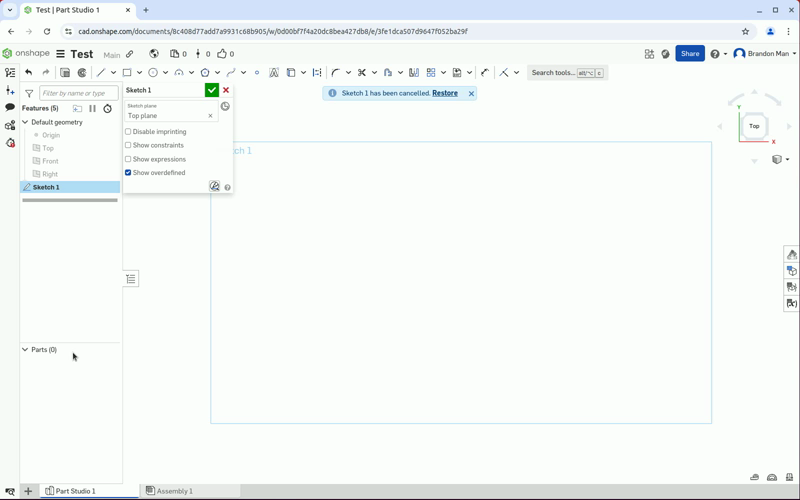
key(y)
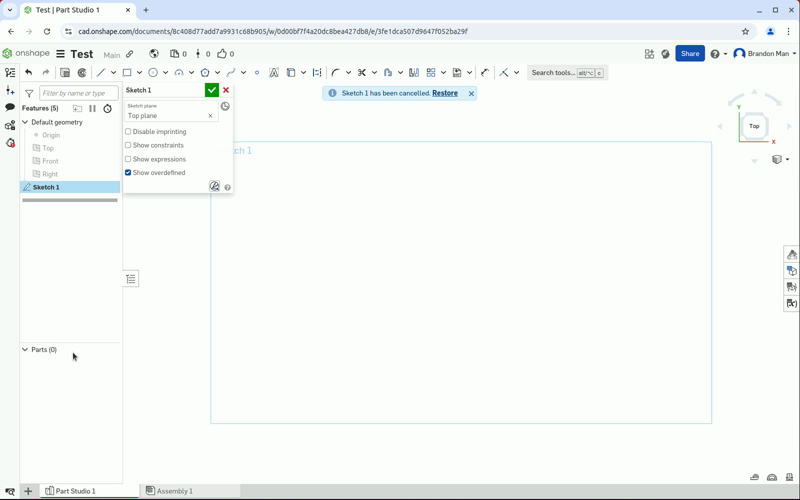
key(l)
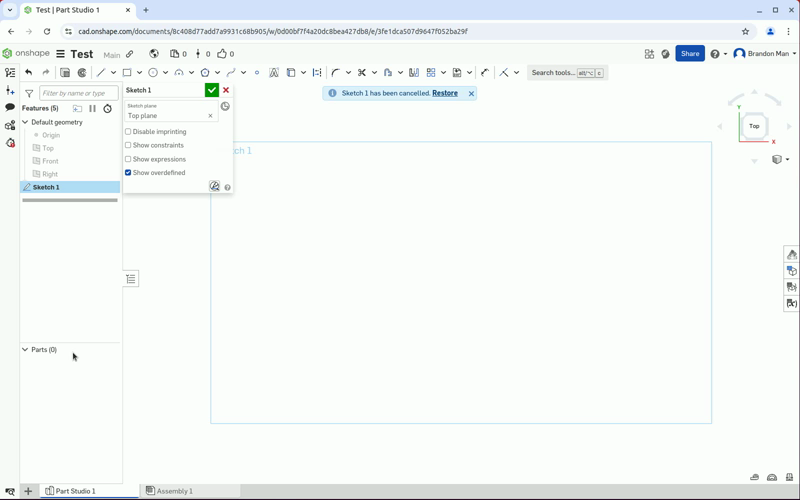
key_down(shift)
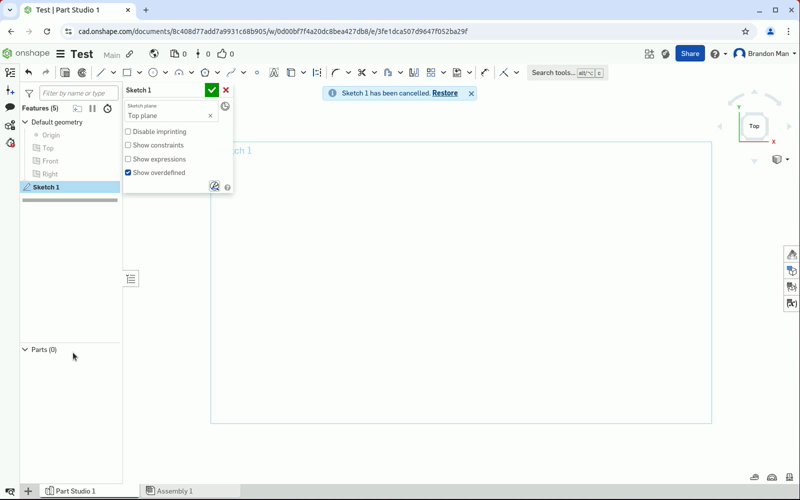
mouse_move(476, 395)
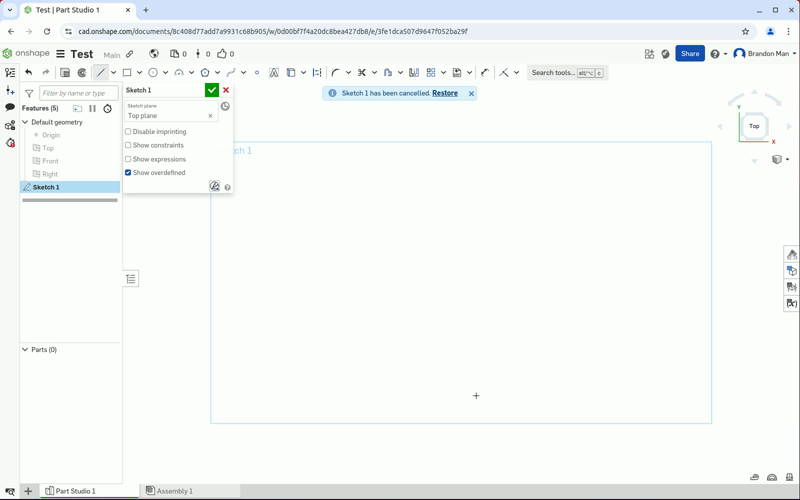
click(476, 395)
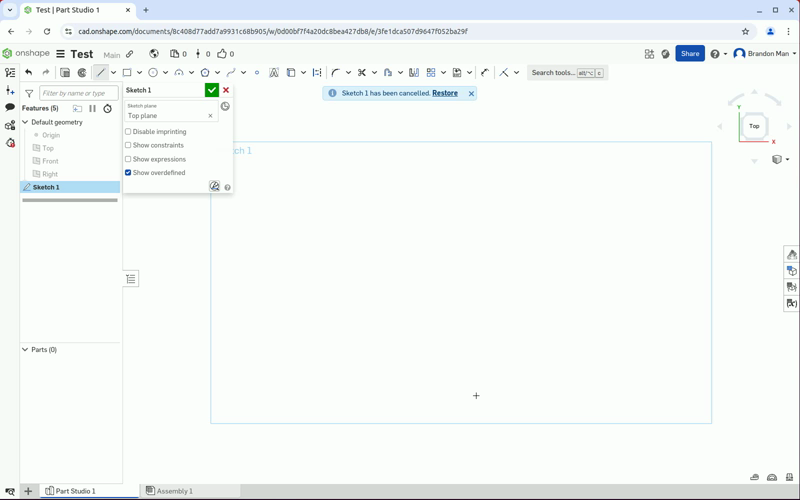
key_up(shift)
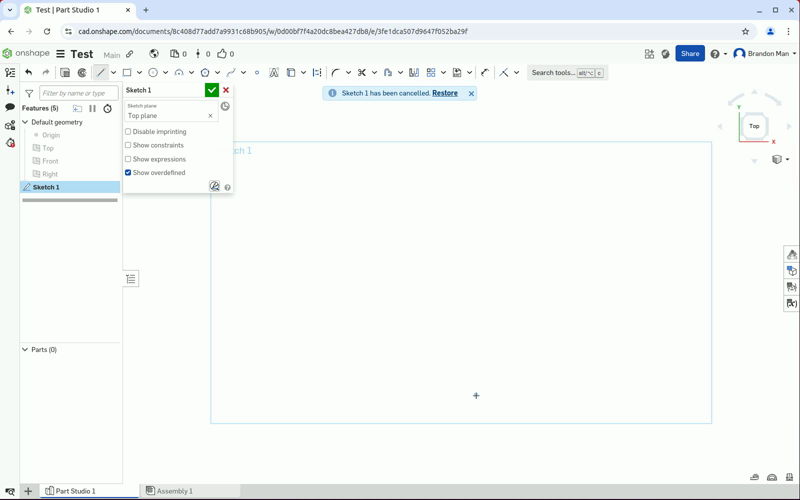
key_down(shift)
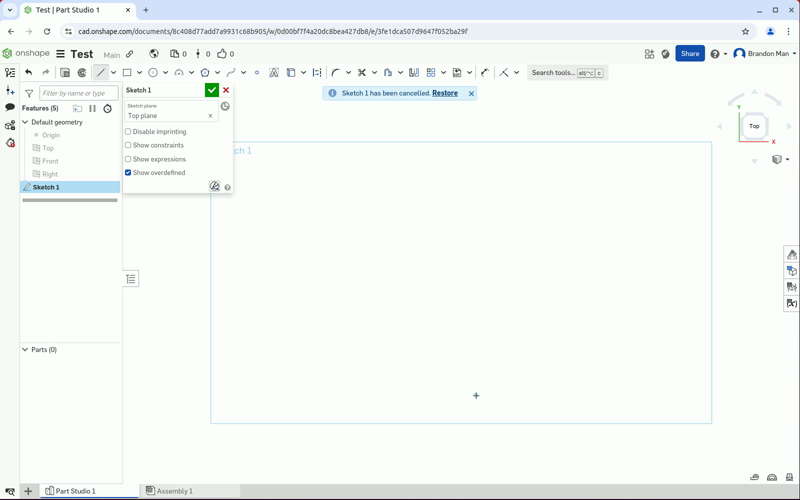
mouse_move(506, 395)
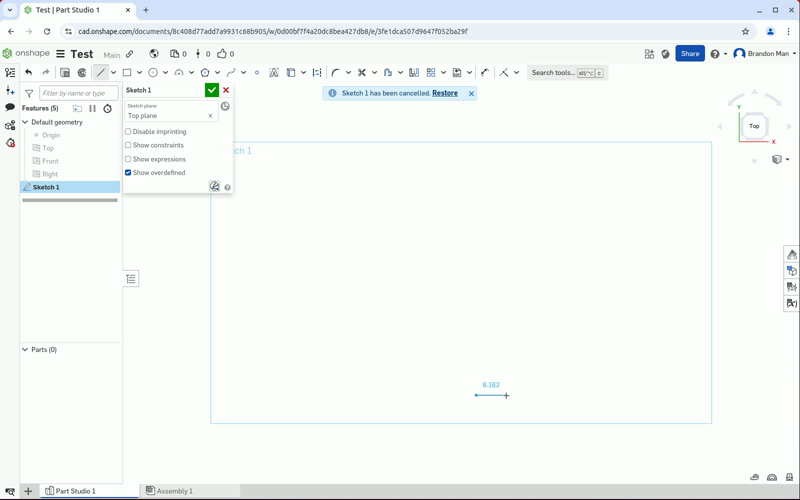
mouse_move(489, 395)
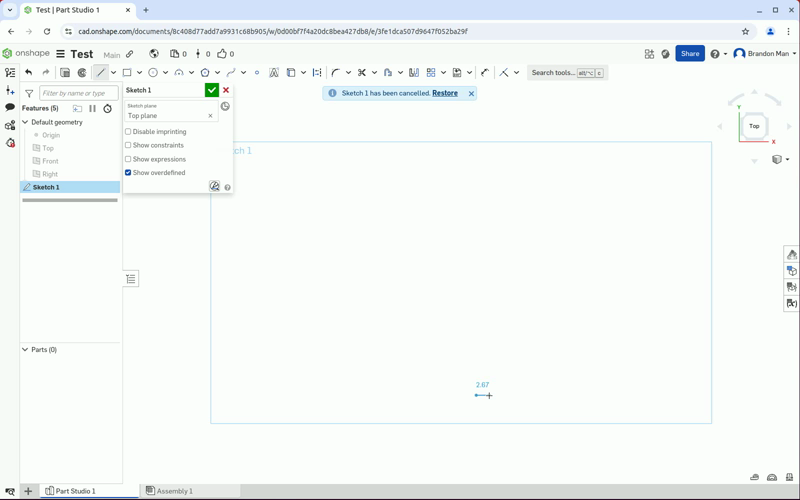
click(489, 395)
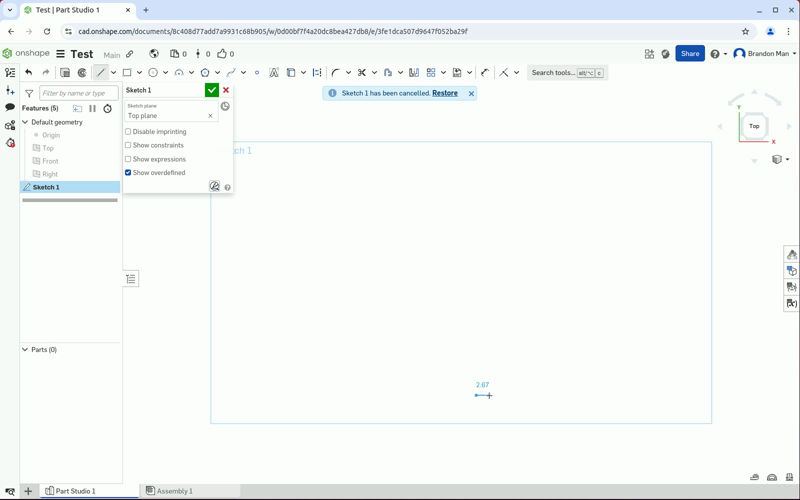
key_up(shift)
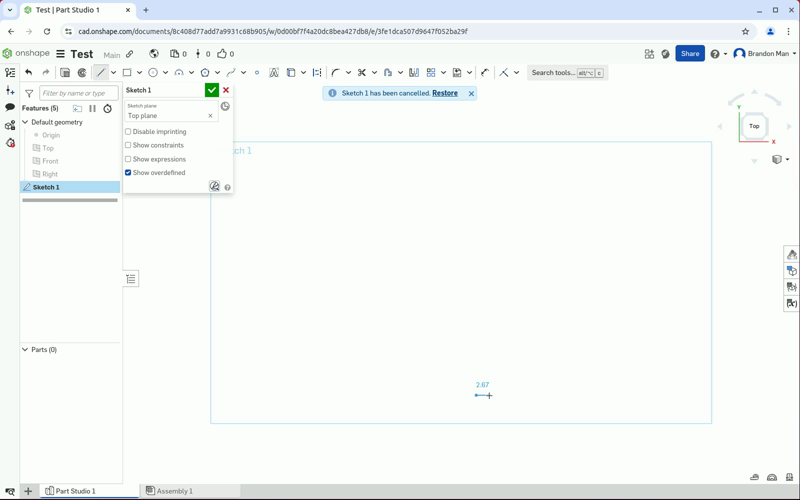
key_down(shift)
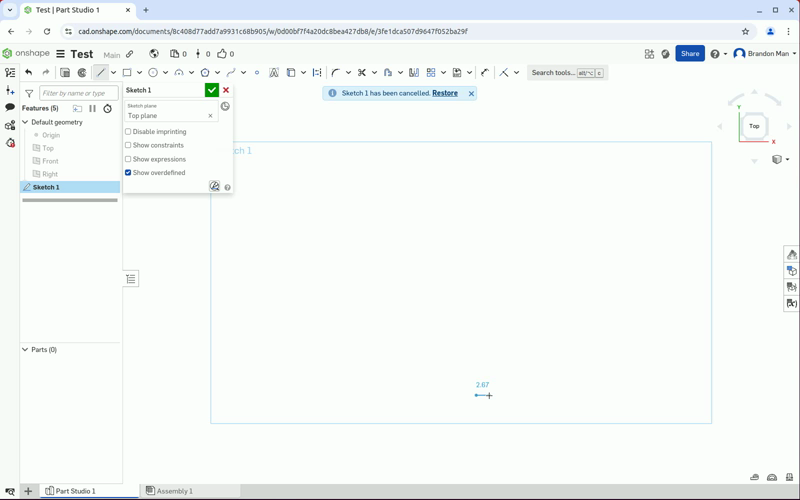
mouse_move(519, 395)
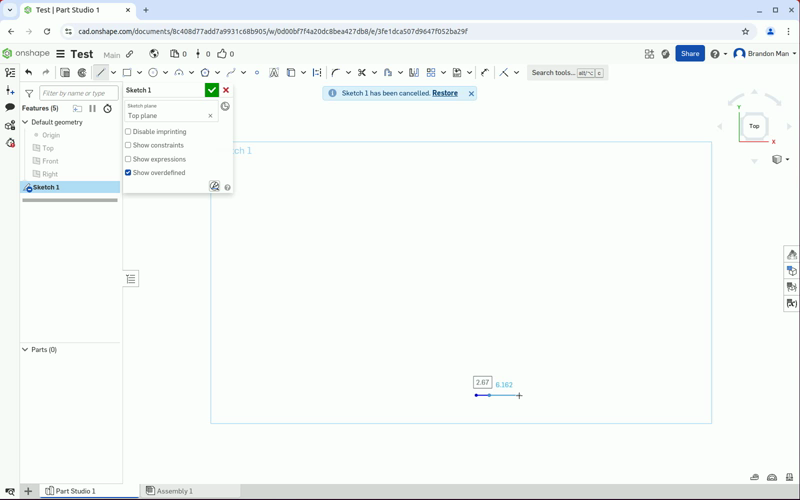
mouse_move(489, 342)
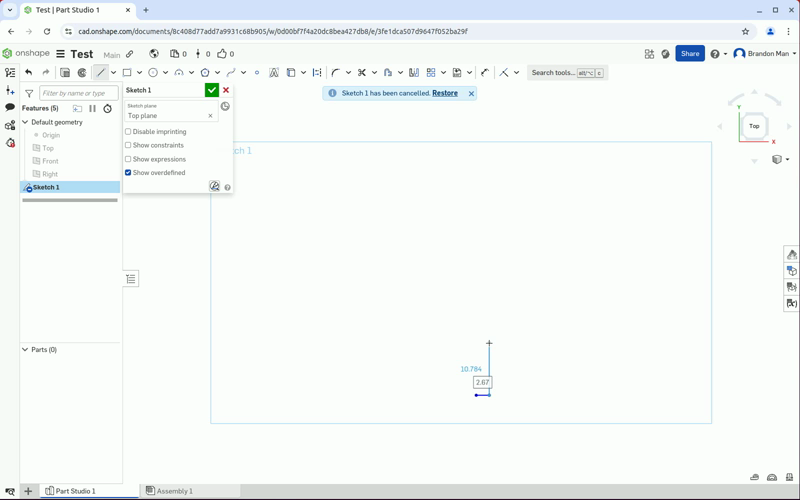
click(489, 342)
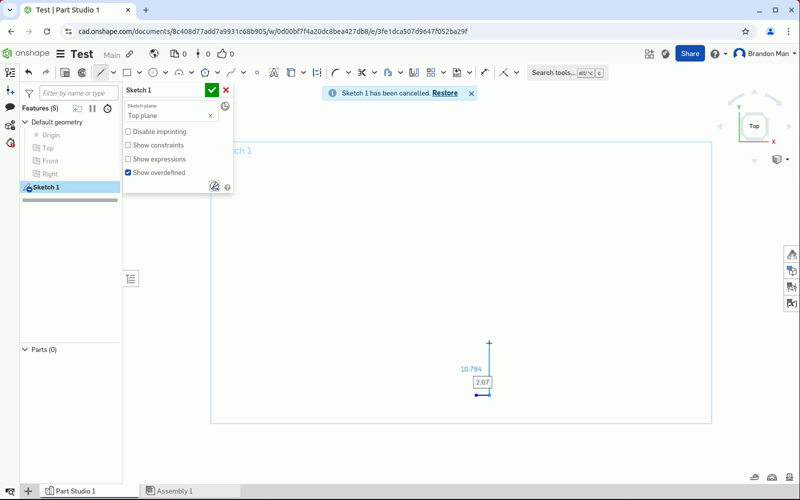
key_up(shift)
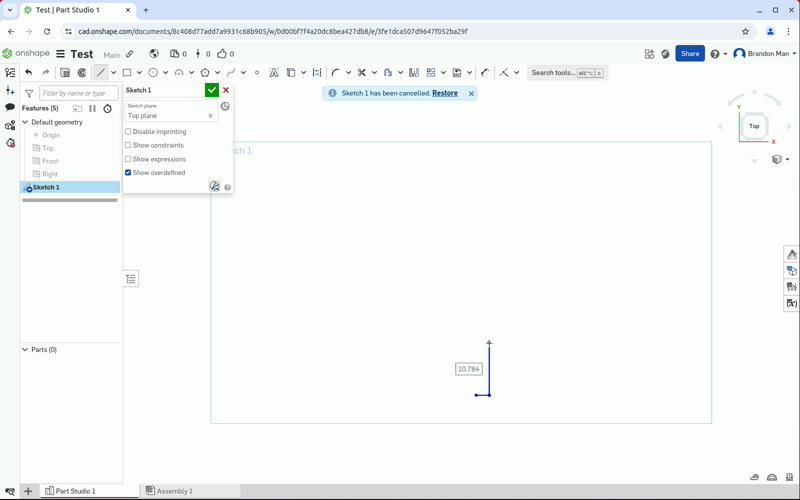
key_down(shift)
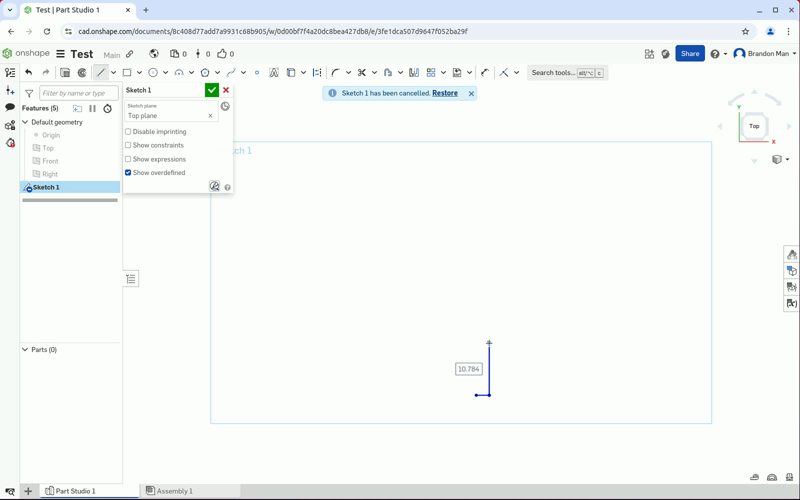
mouse_move(519, 342)
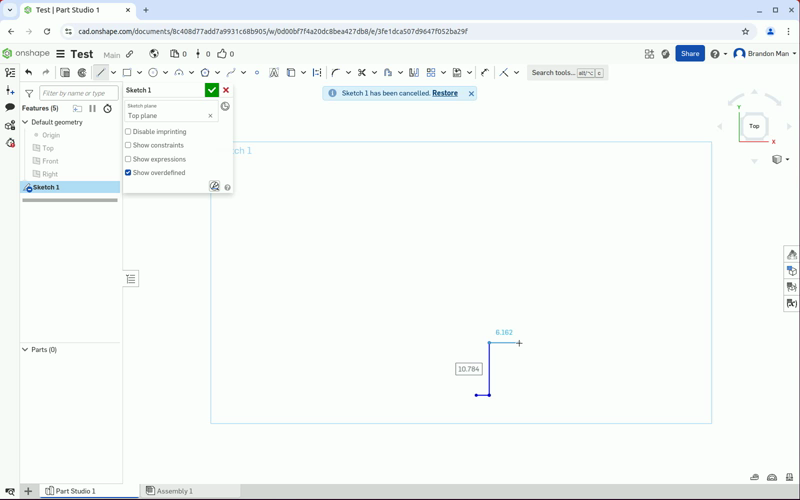
mouse_move(547, 342)
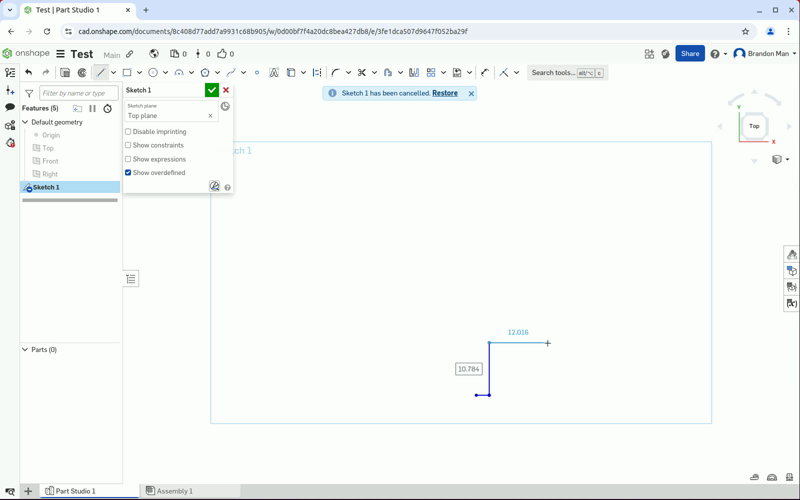
click(547, 342)
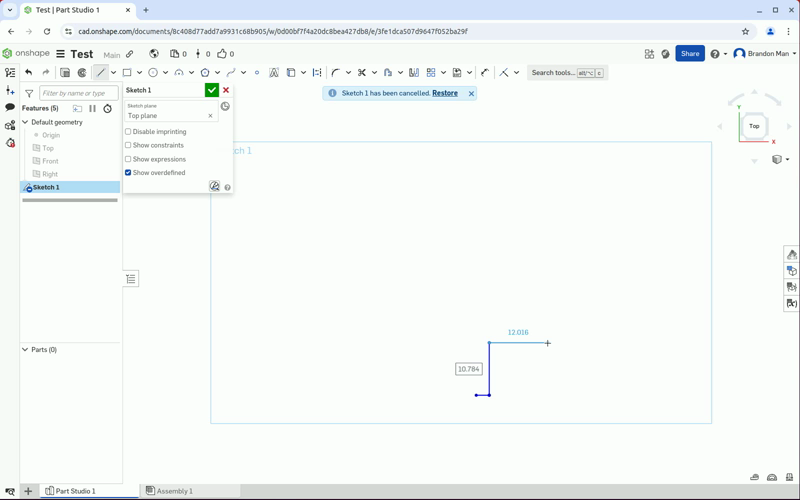
key_up(shift)
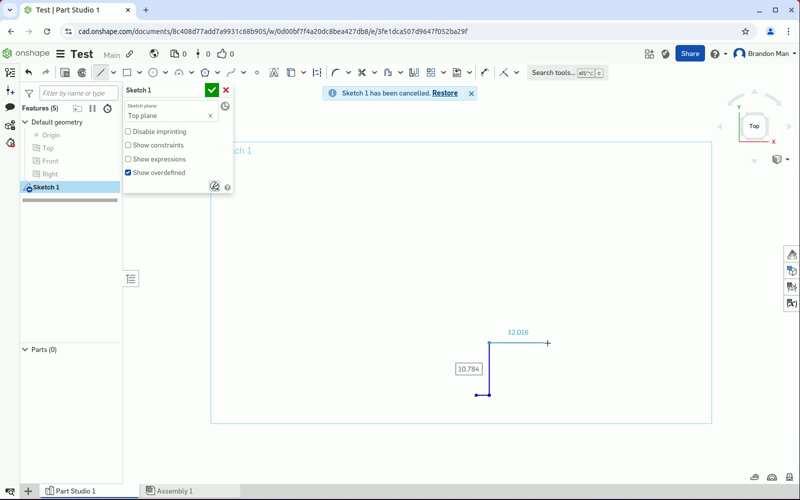
key_down(shift)
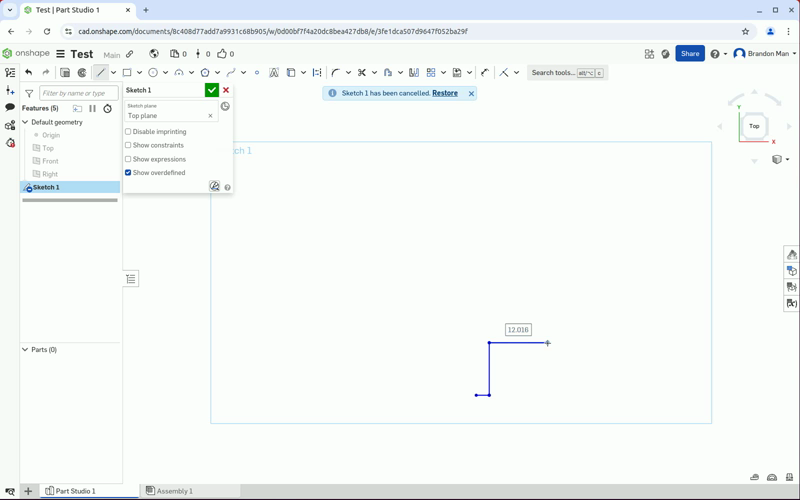
mouse_move(577, 342)
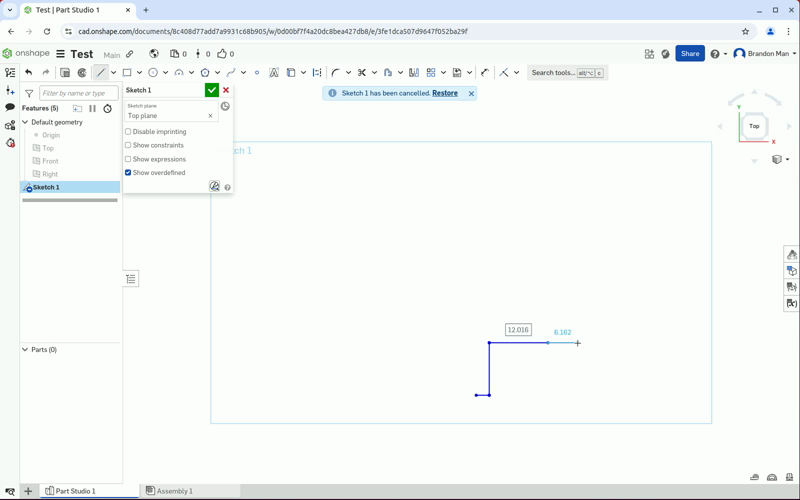
mouse_move(547, 395)
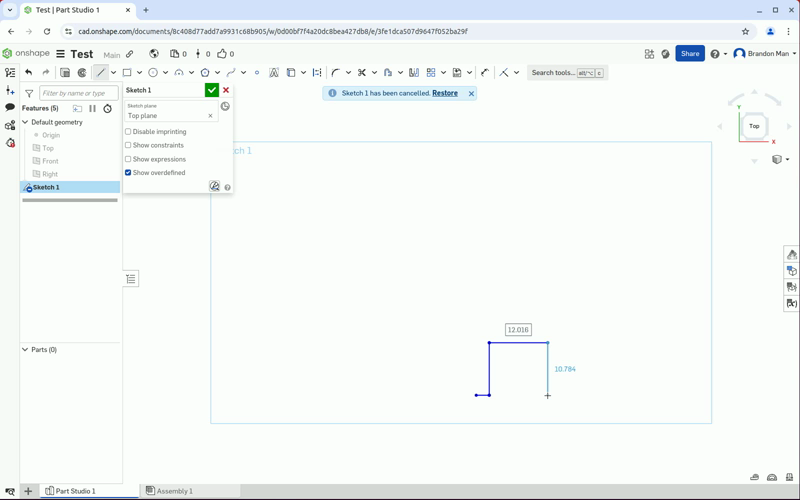
click(547, 395)
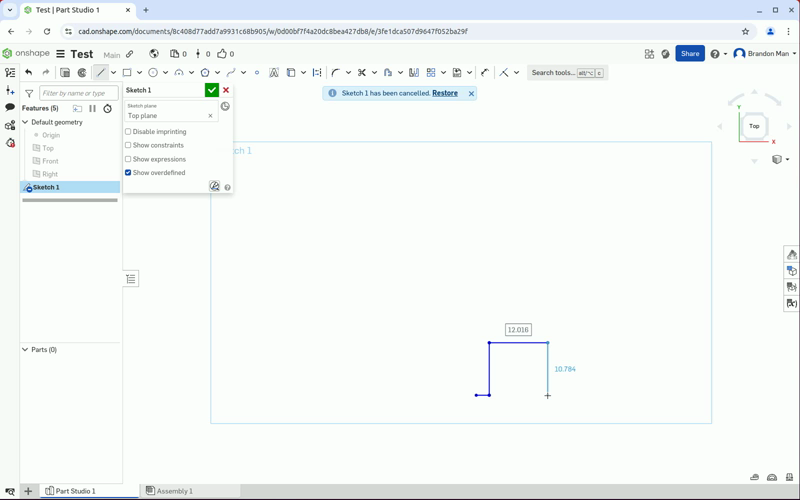
key_up(shift)
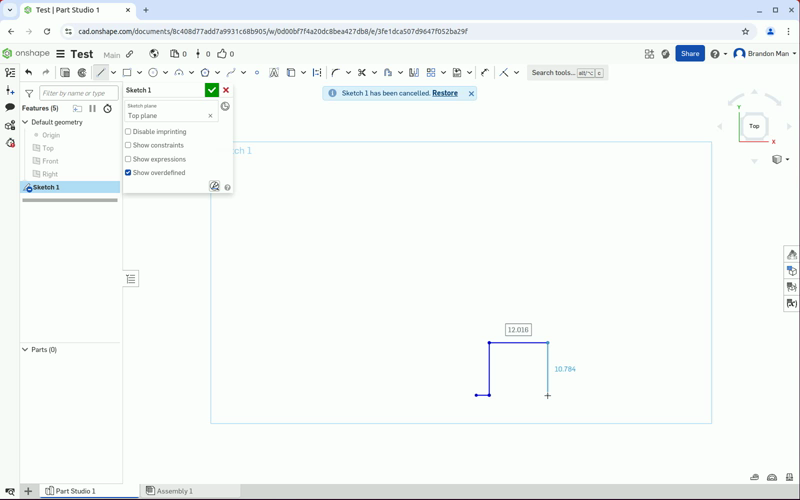
key_down(shift)
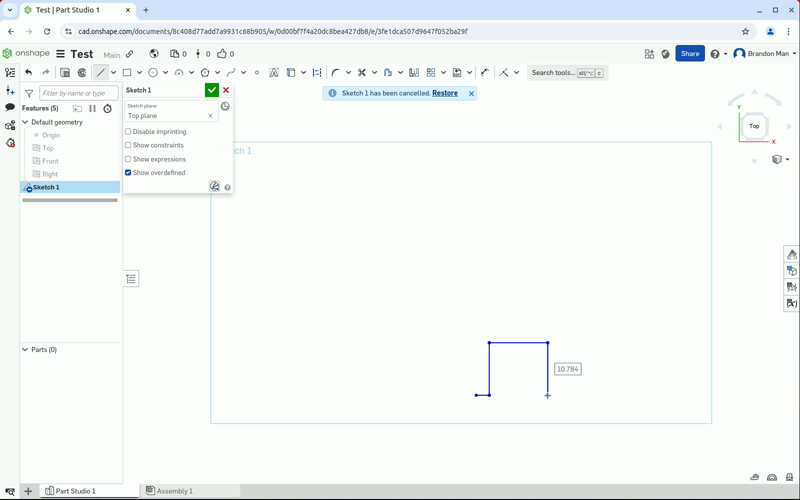
mouse_move(577, 395)
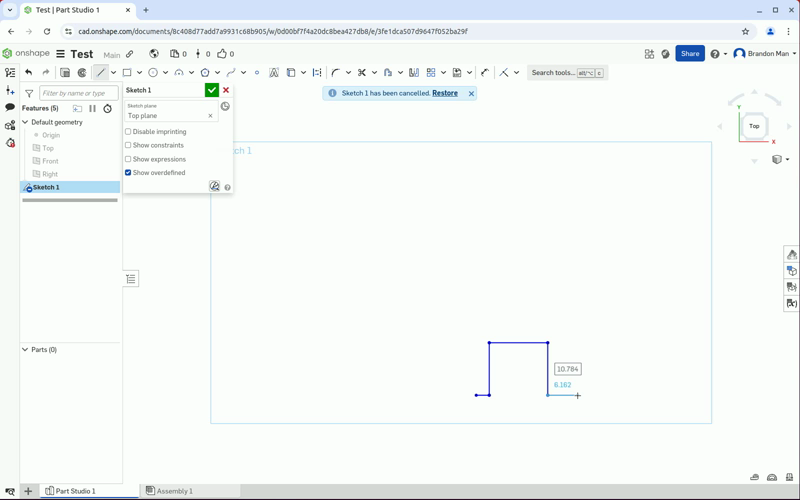
mouse_move(560, 395)
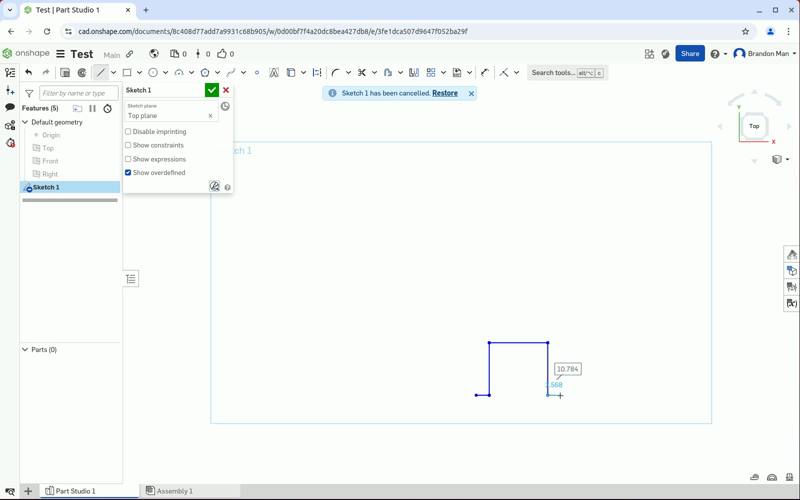
click(560, 395)
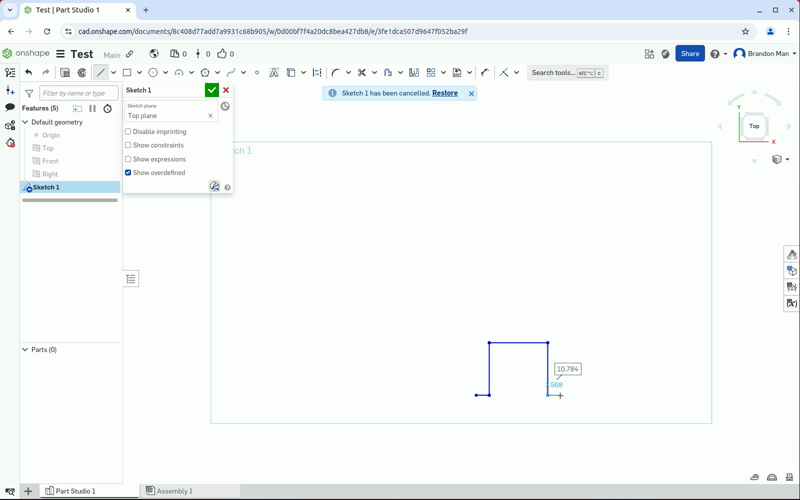
key_up(shift)
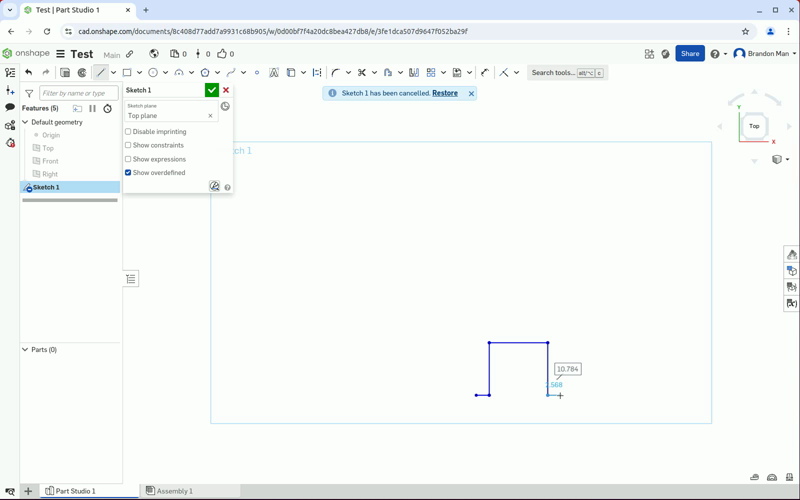
key_down(shift)
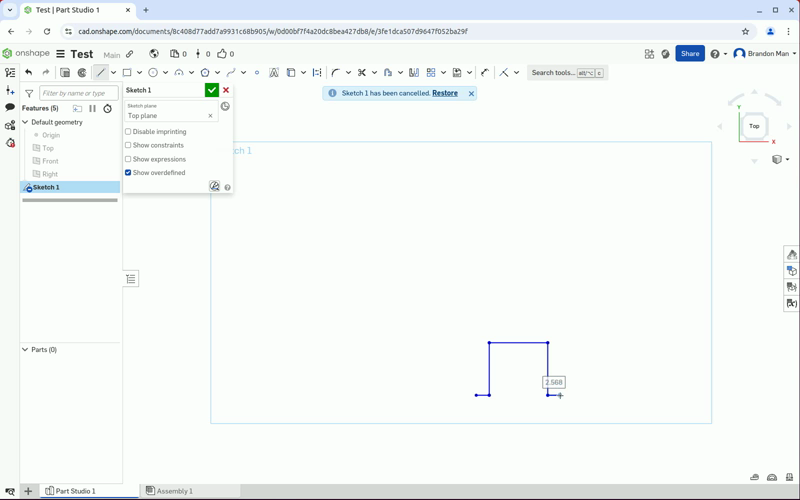
mouse_move(560, 284)
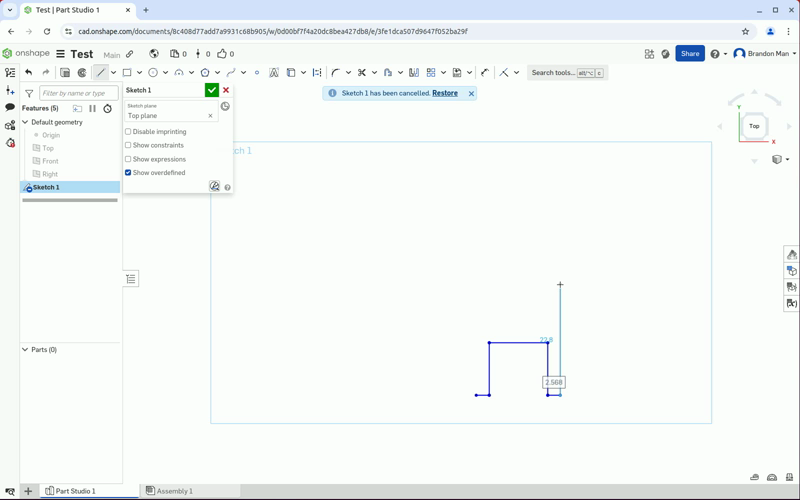
click(560, 284)
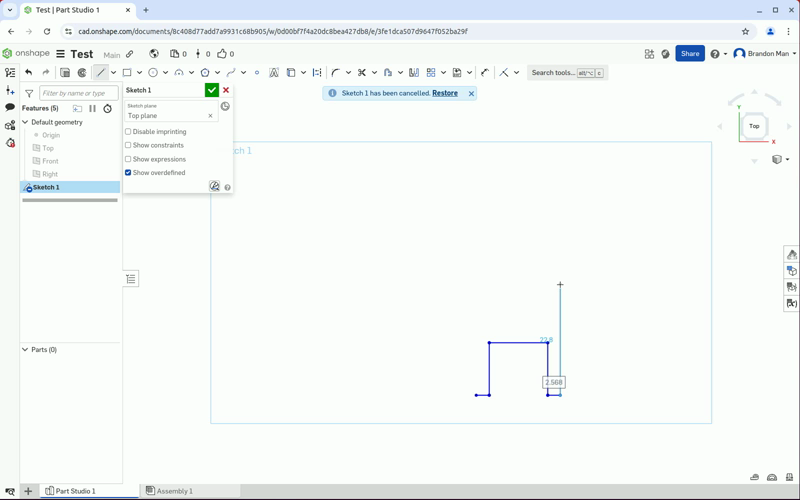
key_up(shift)
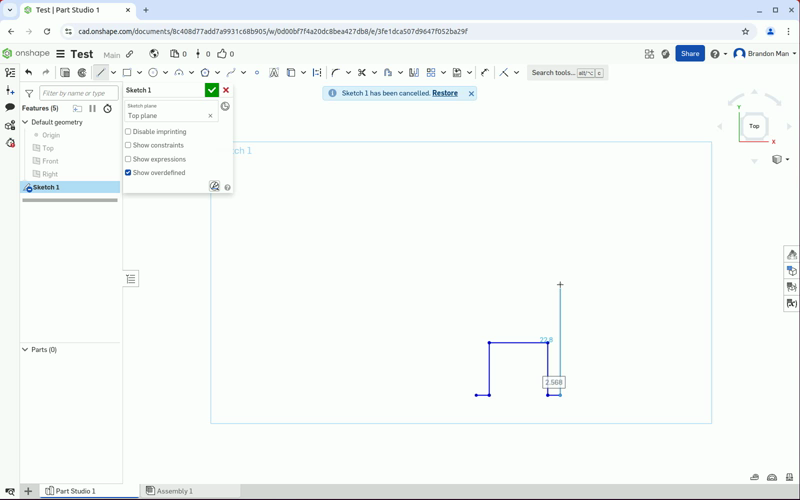
key_down(shift)
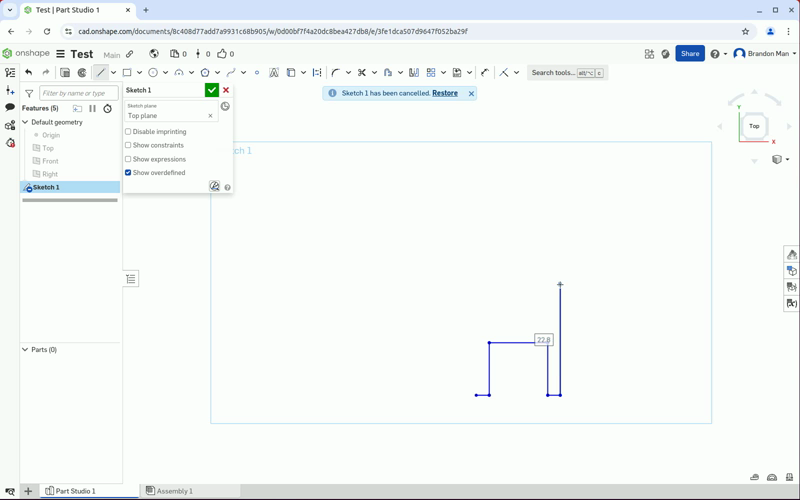
mouse_move(589, 284)
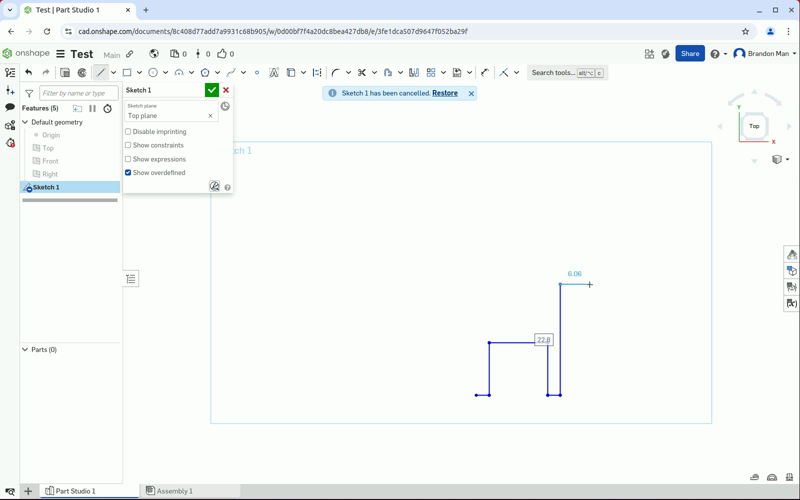
mouse_move(547, 284)
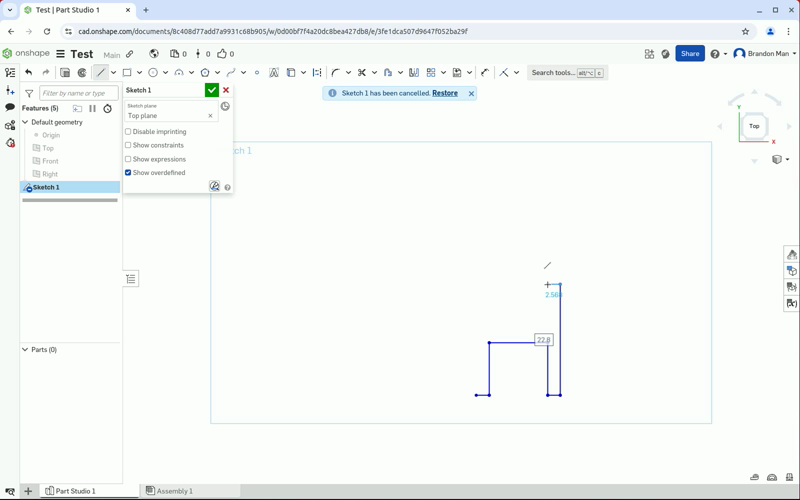
click(547, 284)
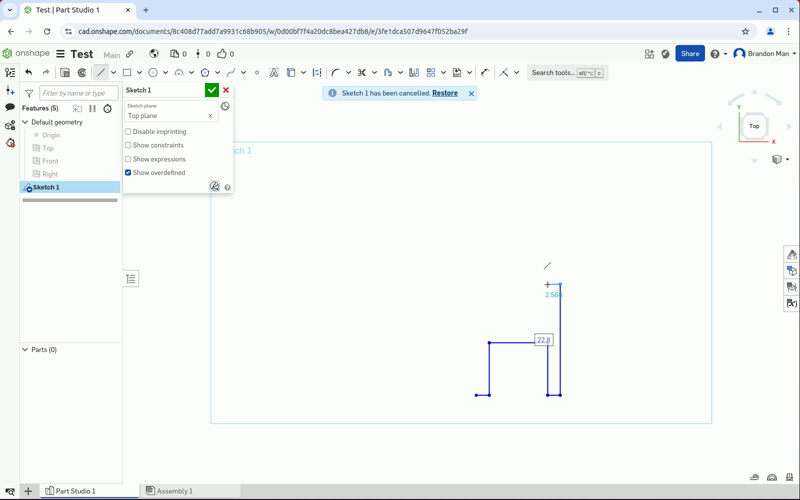
key_up(shift)
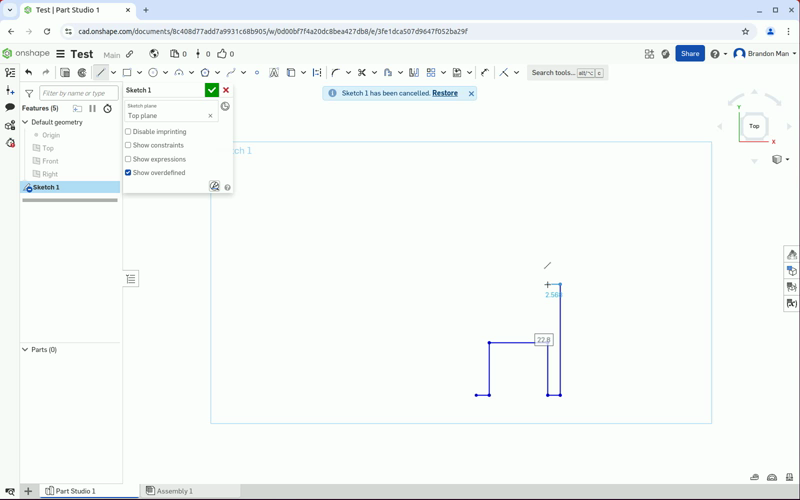
key_down(shift)
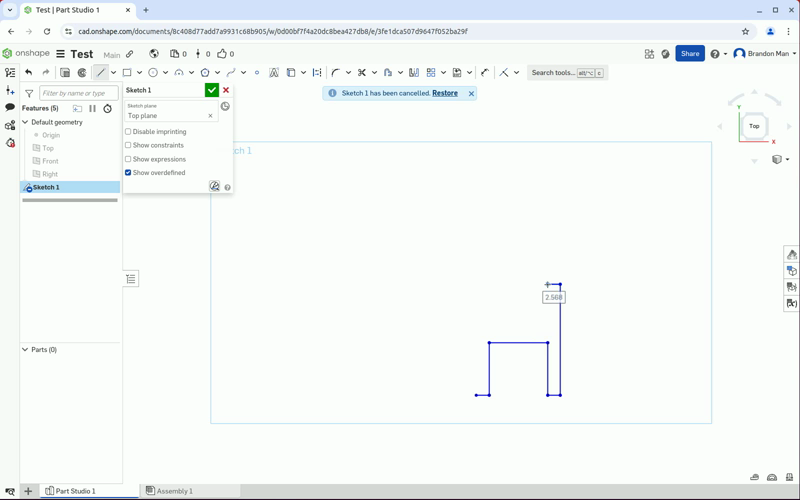
mouse_move(577, 284)
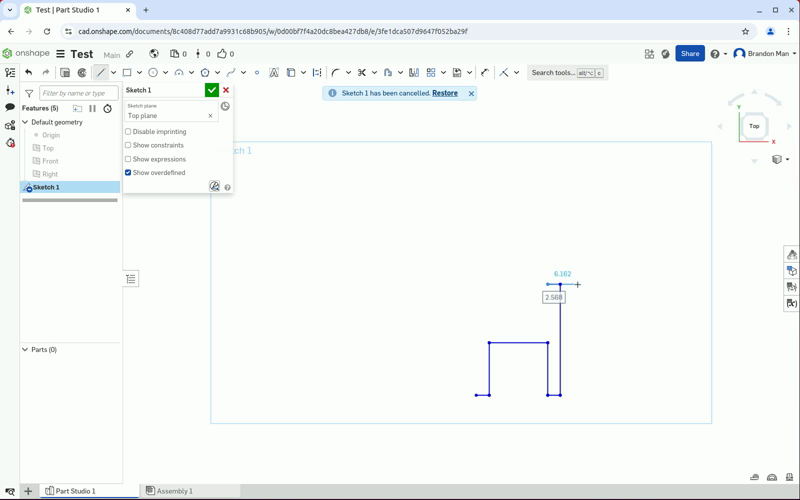
mouse_move(547, 330)
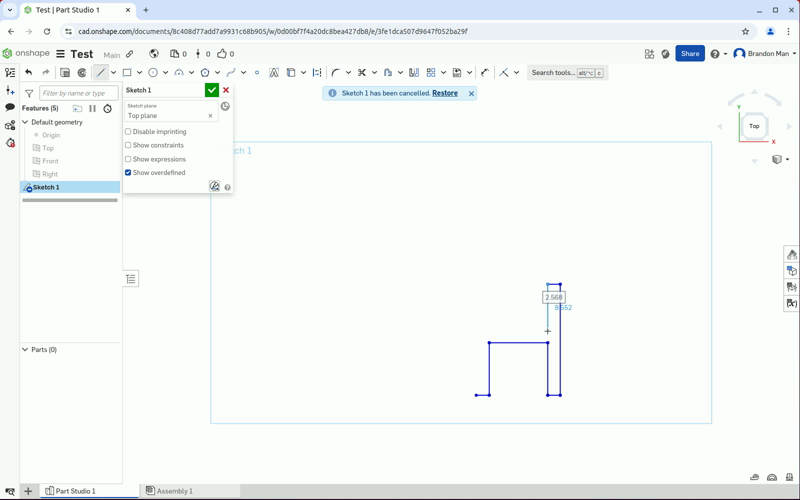
click(547, 330)
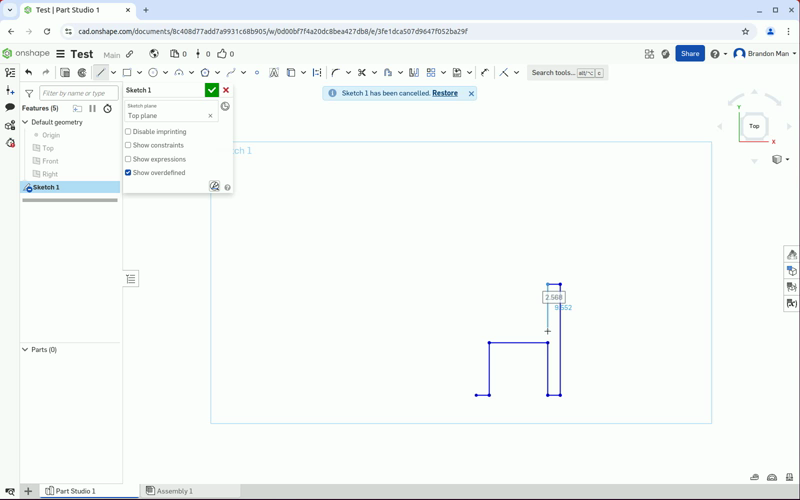
key_up(shift)
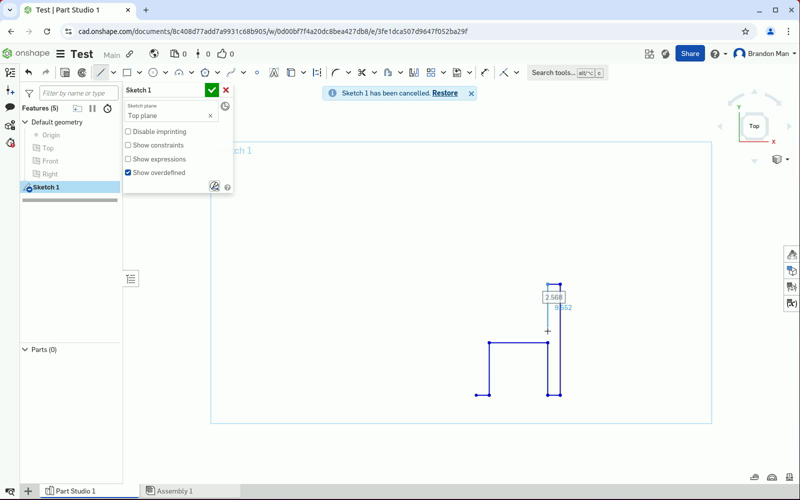
key_down(shift)
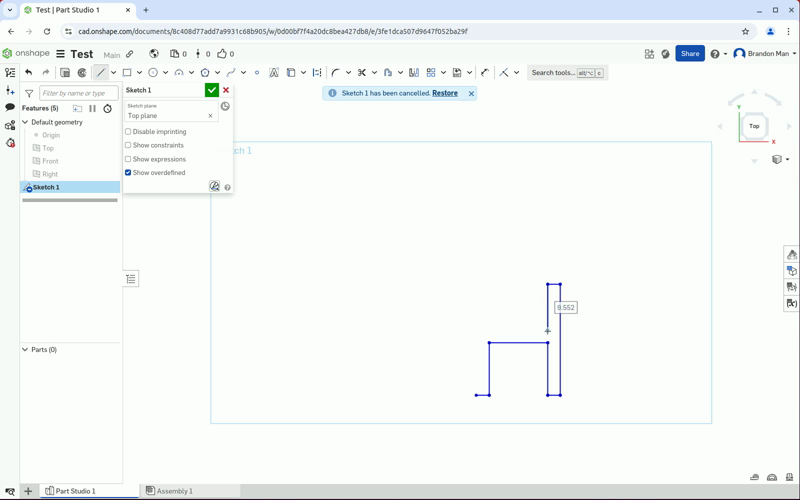
mouse_move(577, 330)
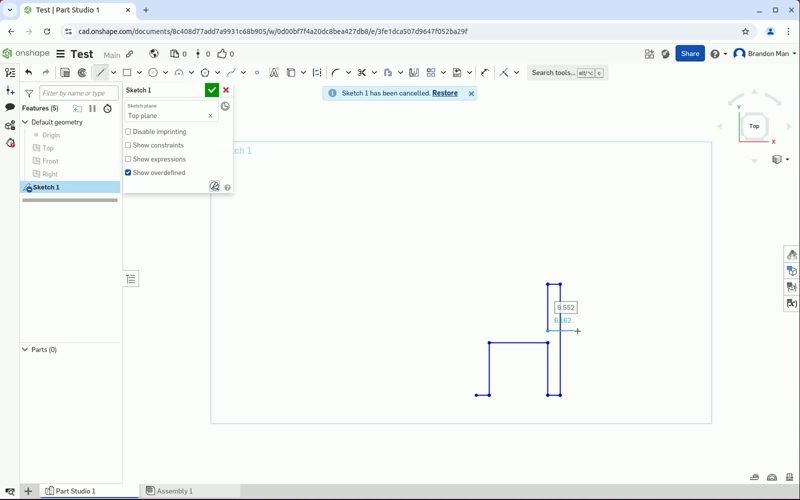
mouse_move(489, 330)
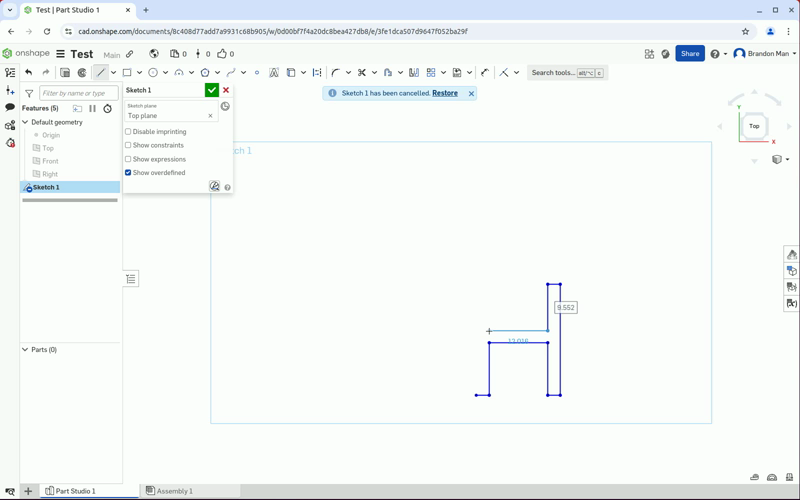
click(489, 330)
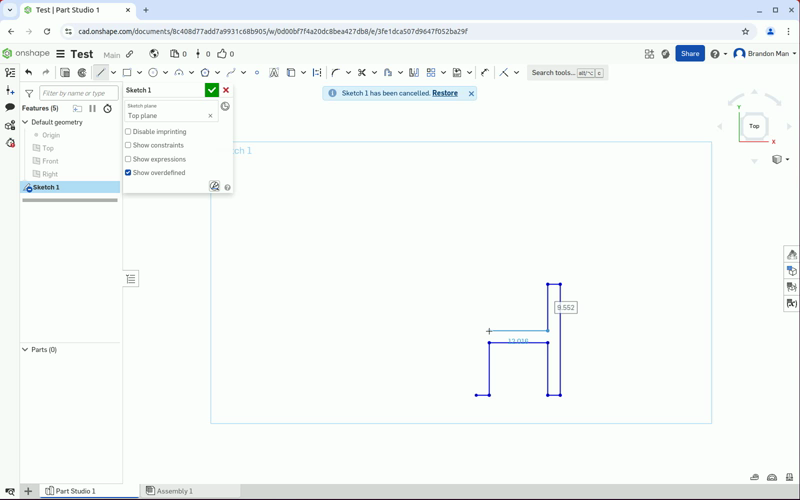
key_up(shift)
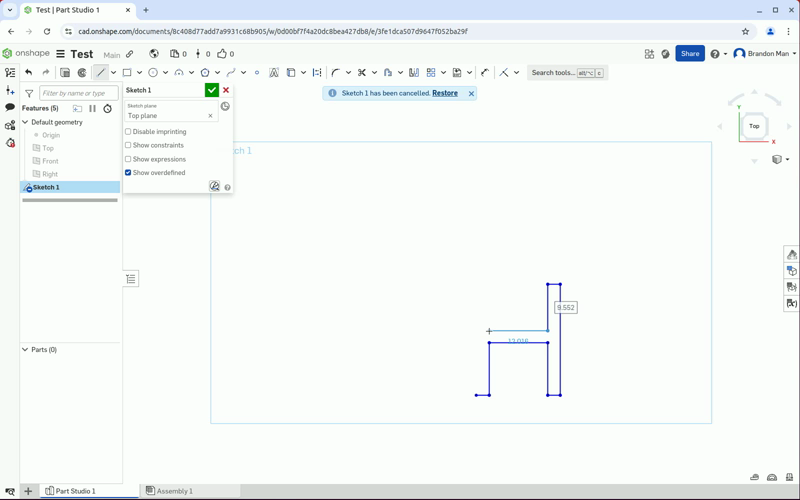
key_down(shift)
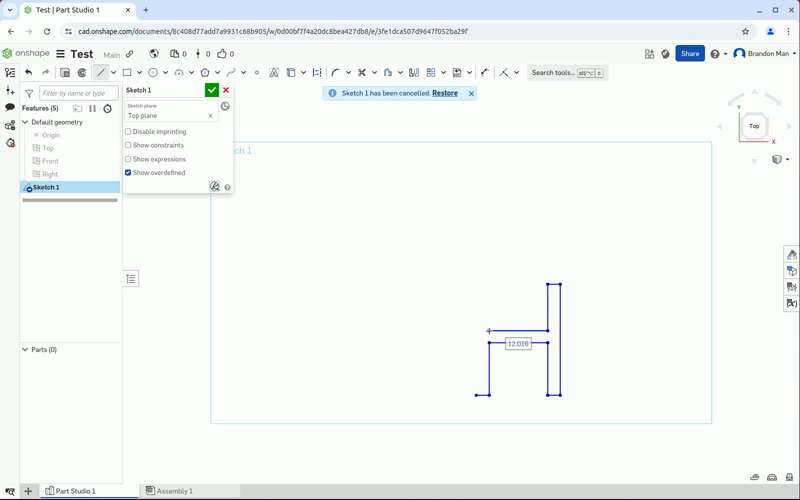
mouse_move(519, 330)
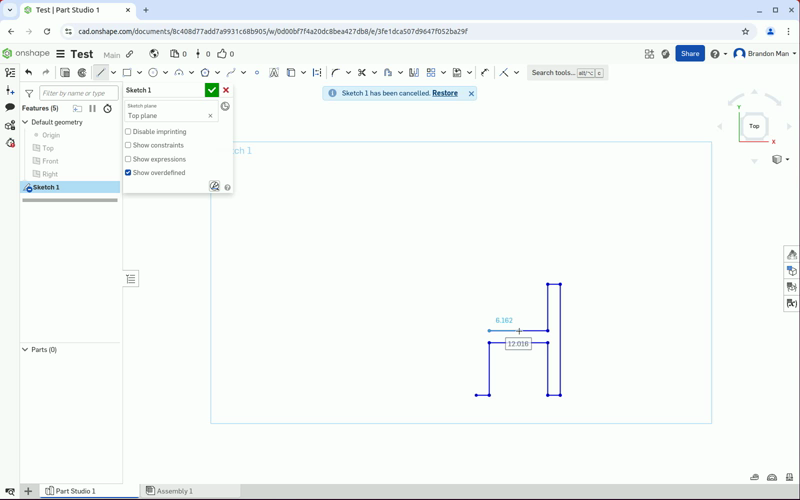
mouse_move(489, 288)
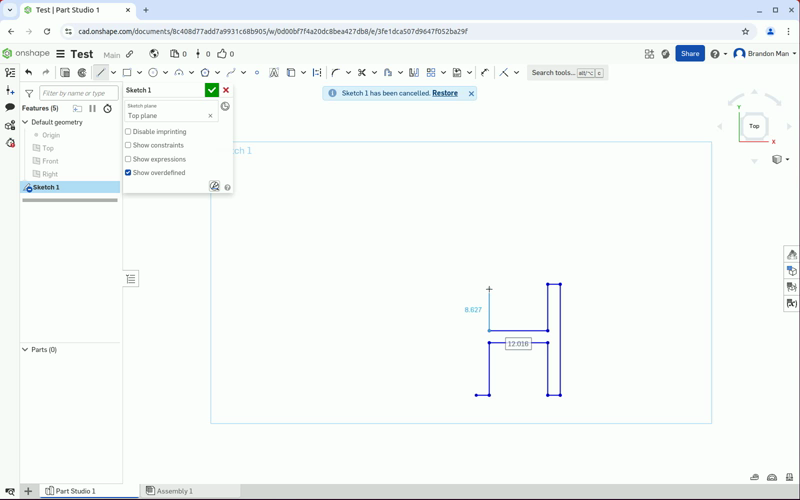
click(489, 288)
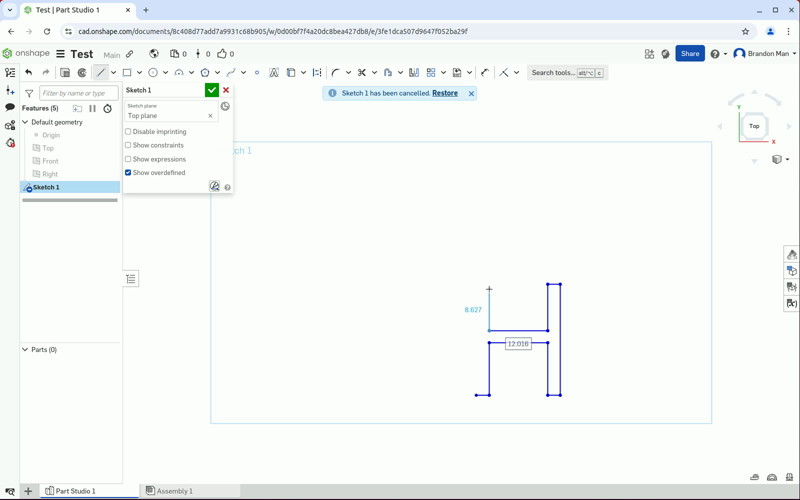
key_up(shift)
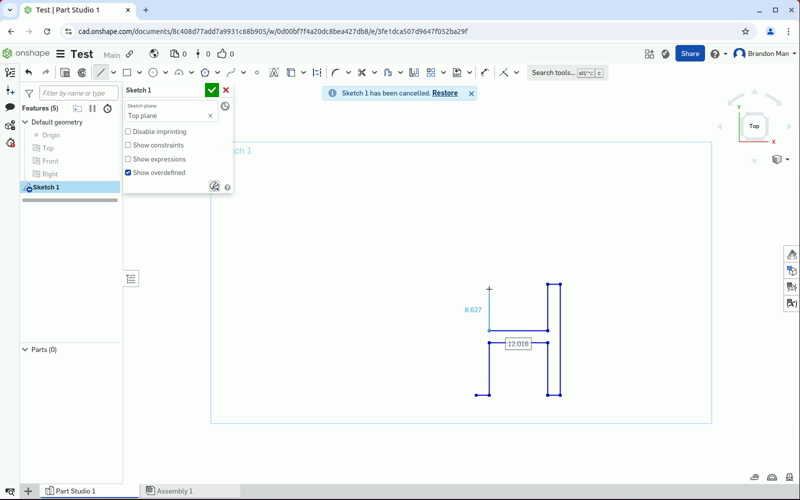
key_down(shift)
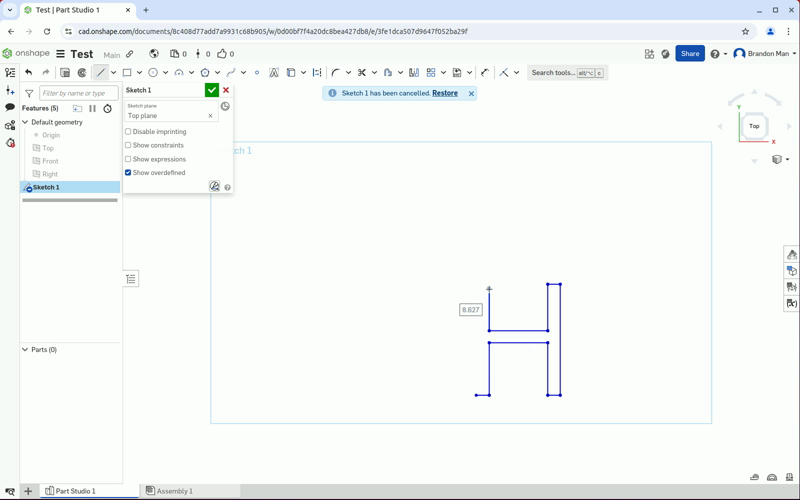
mouse_move(519, 288)
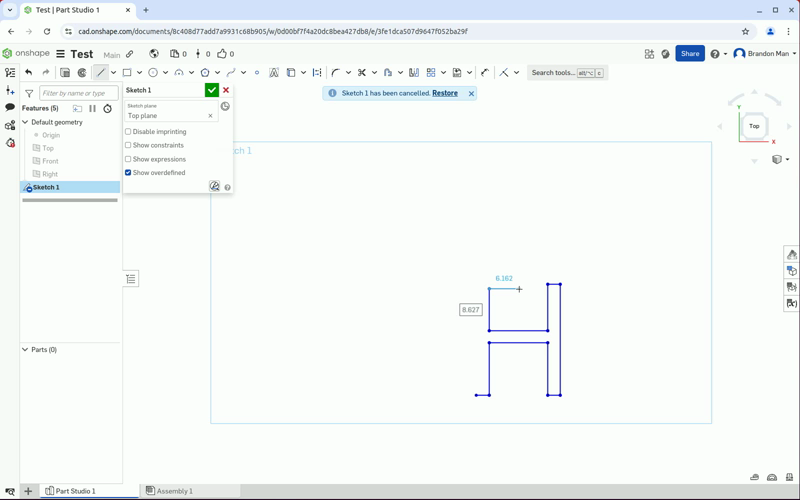
mouse_move(476, 288)
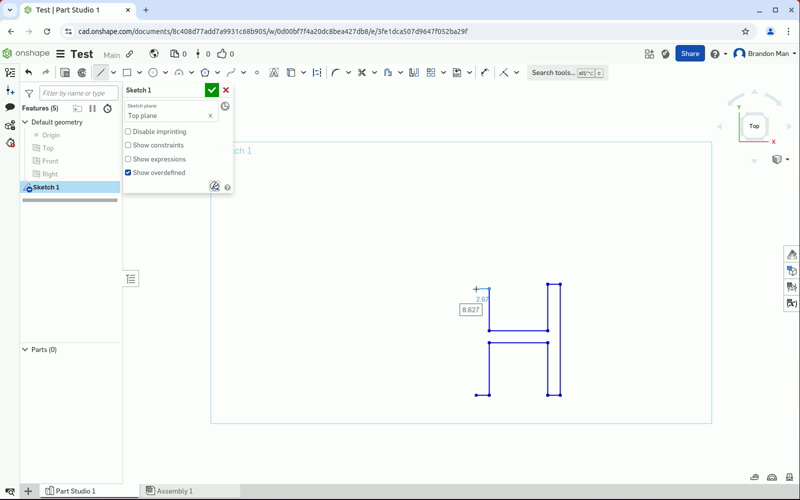
click(476, 288)
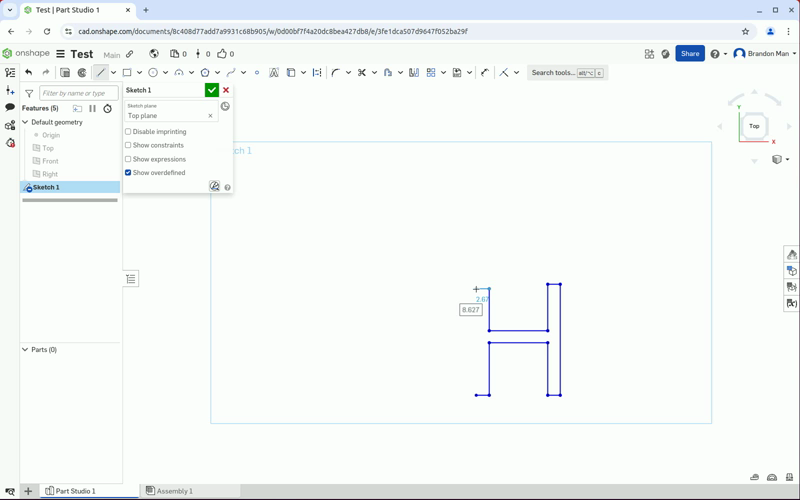
key_up(shift)
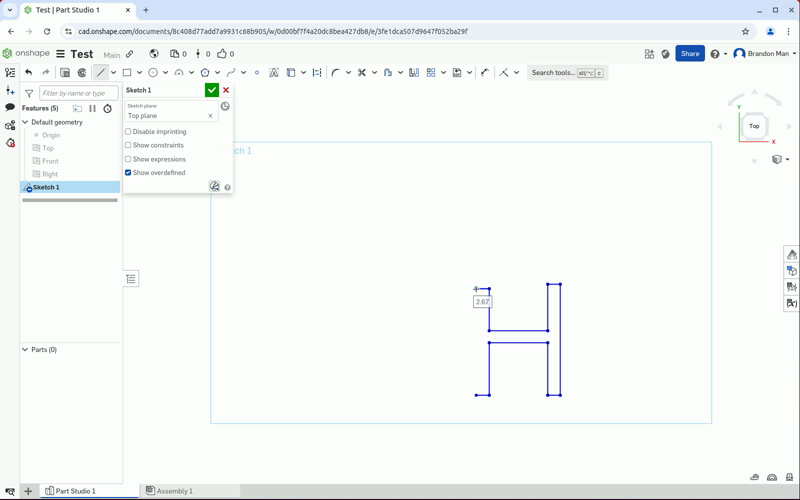
key_down(shift)
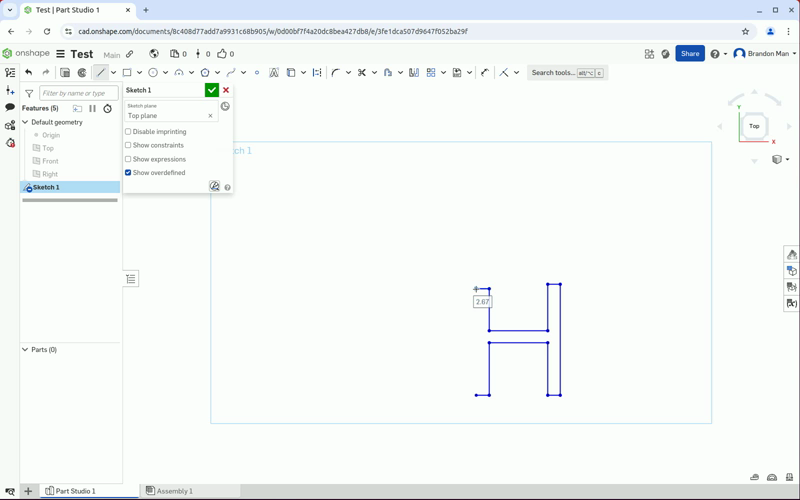
mouse_move(476, 395)
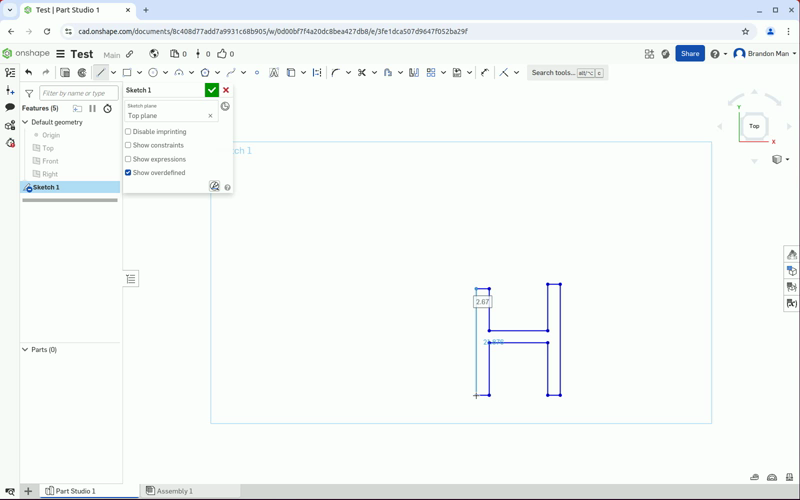
key_up(shift)
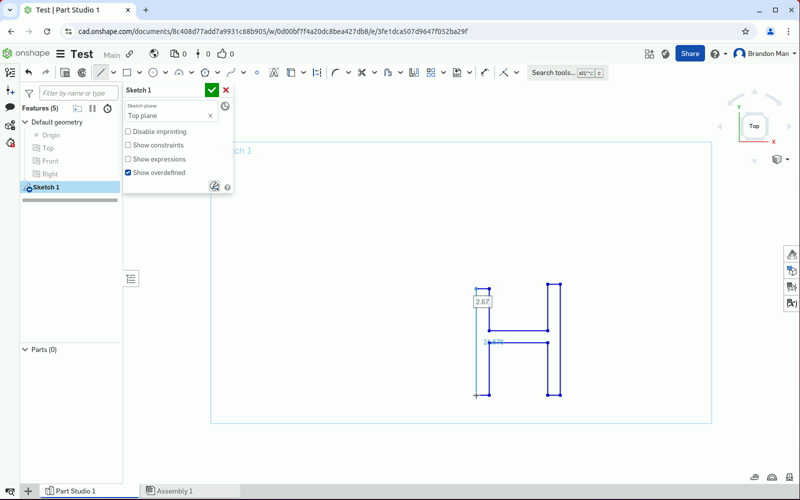
click(476, 395)
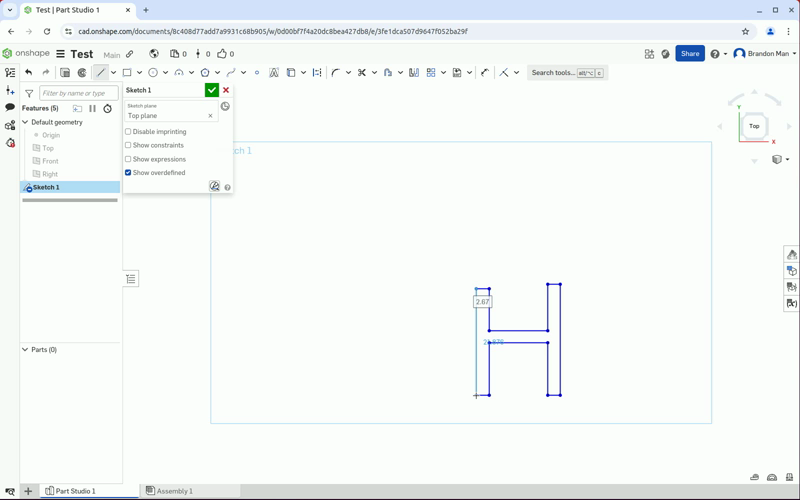
key(esc)
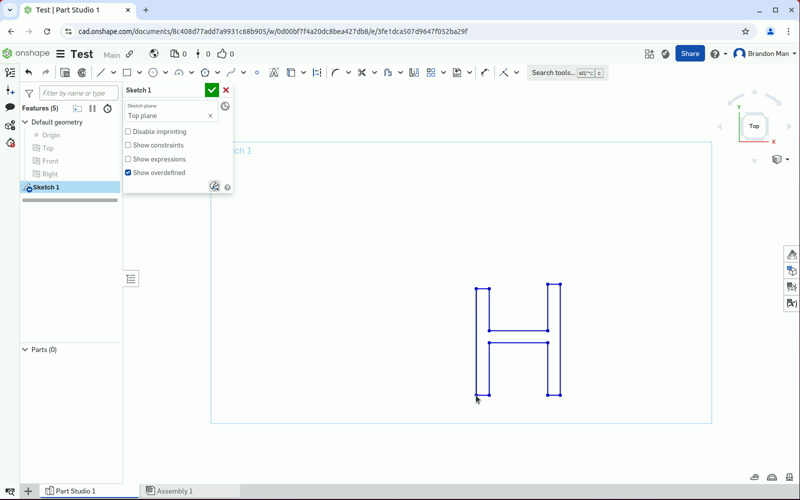
mouse_move(554, 356)
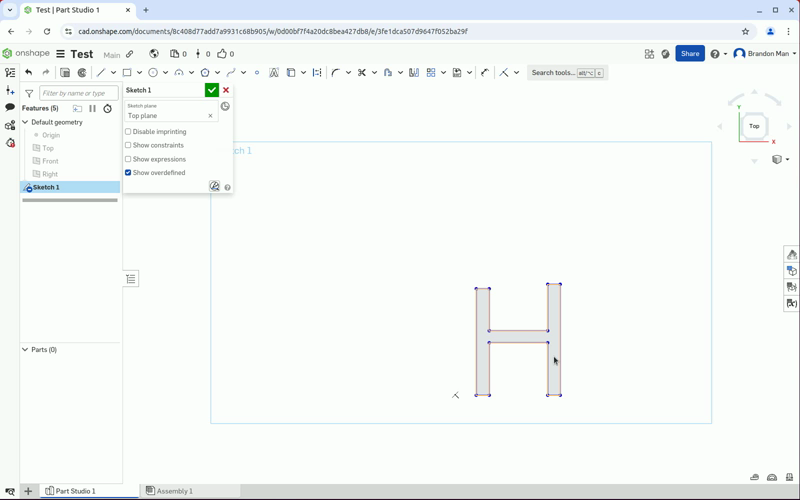
click(554, 356)
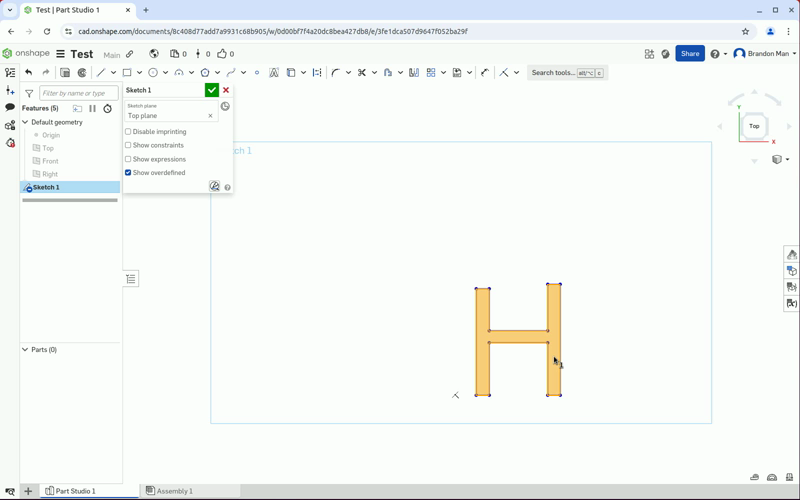
mouse_move(73, 352)
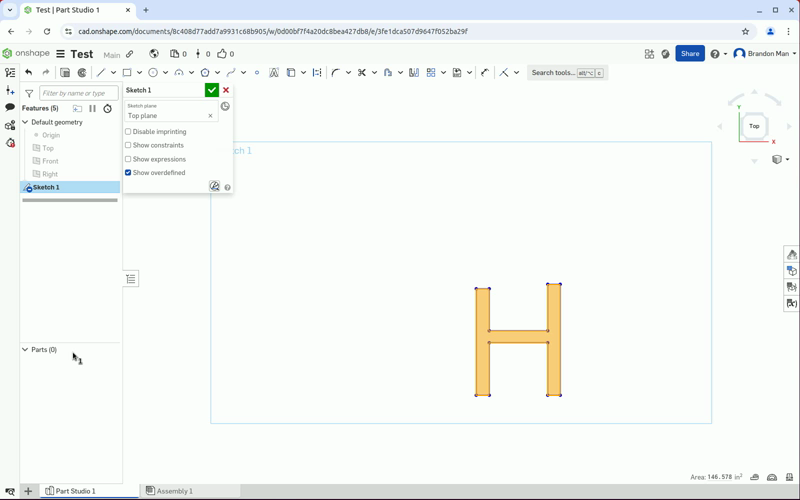
key(shift+y)
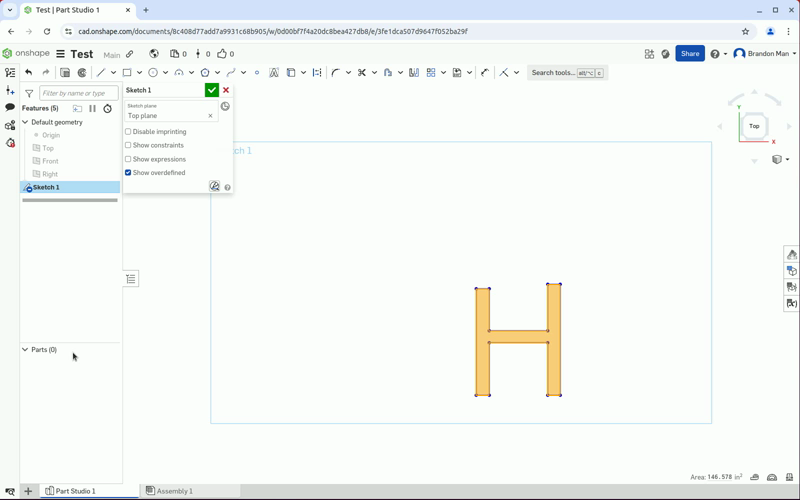
key(shift+e)
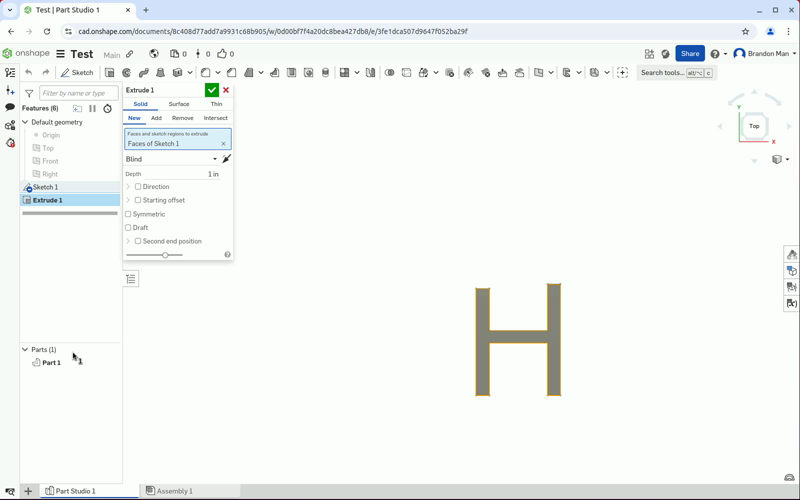
mouse_move(143, 106)
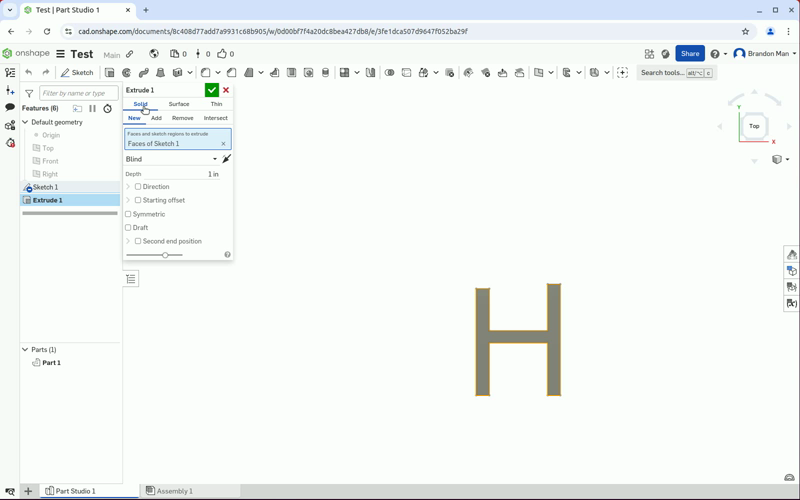
click(143, 106)
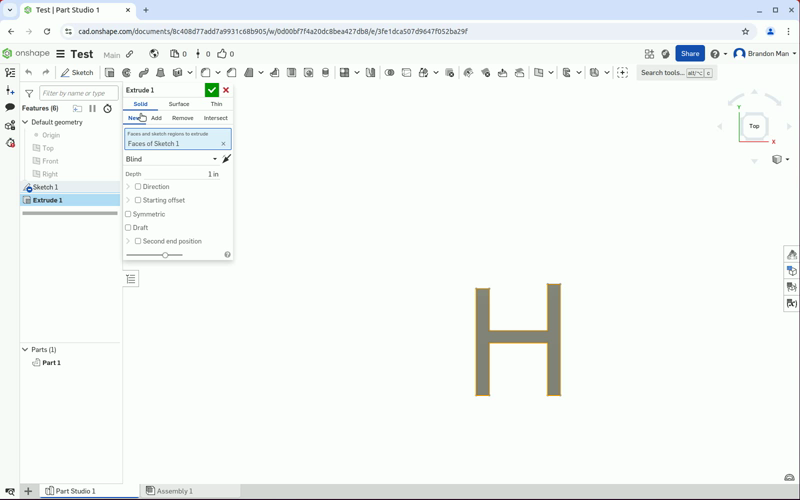
mouse_move(137, 120)
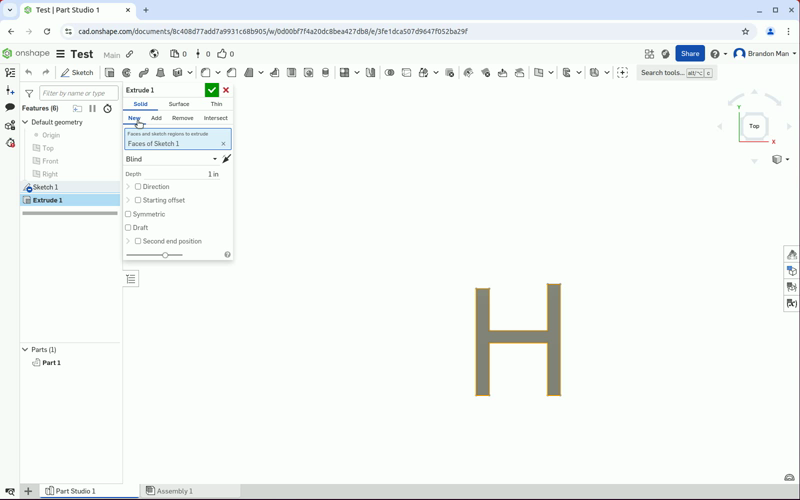
click(137, 120)
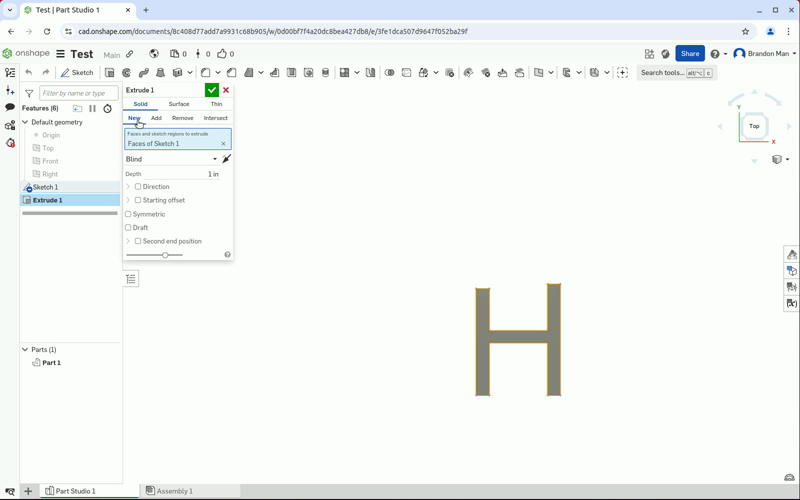
key(tab, 4)
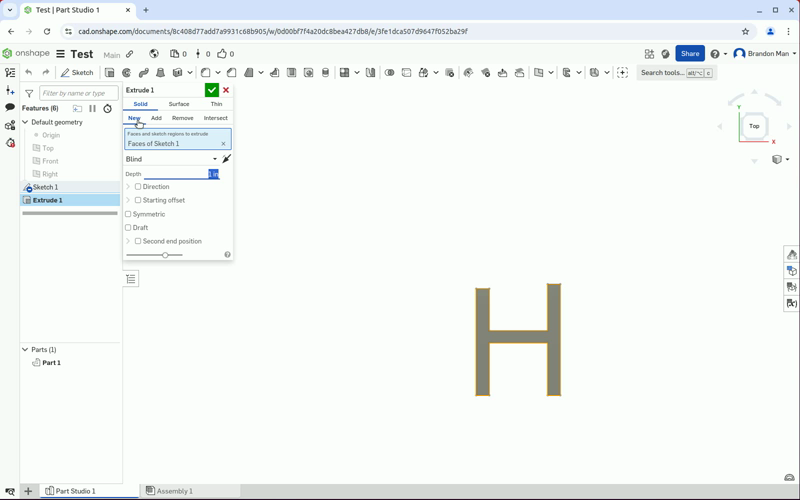
text(2.407)
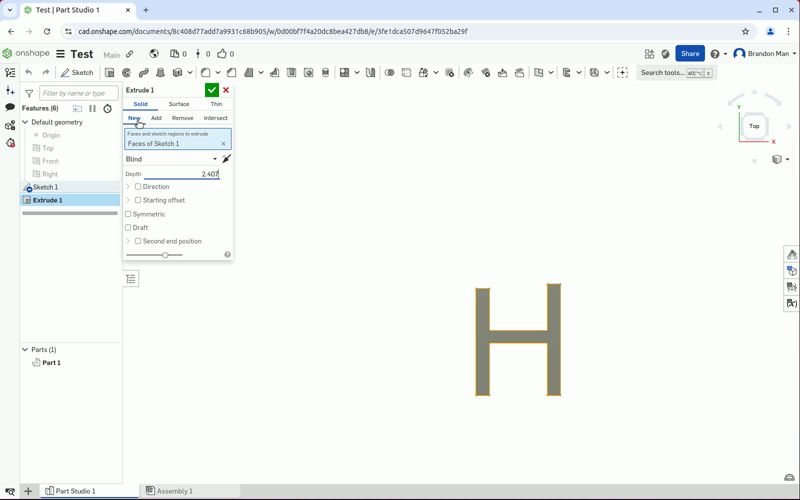
key(enter)
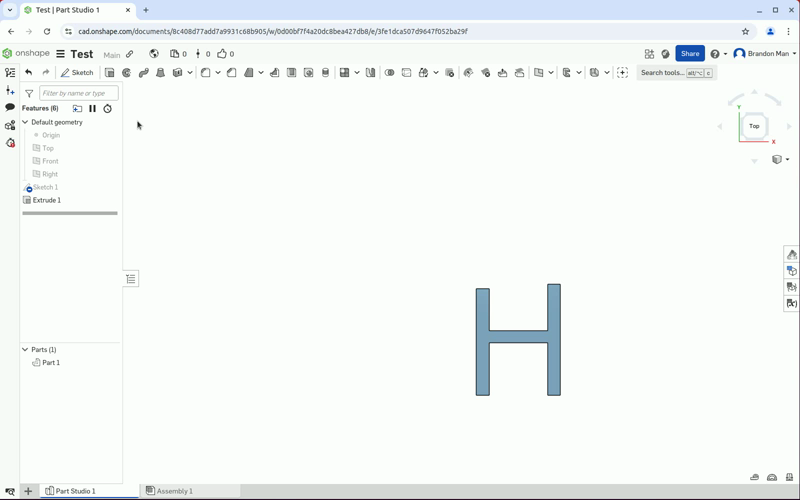
key(shift+h)
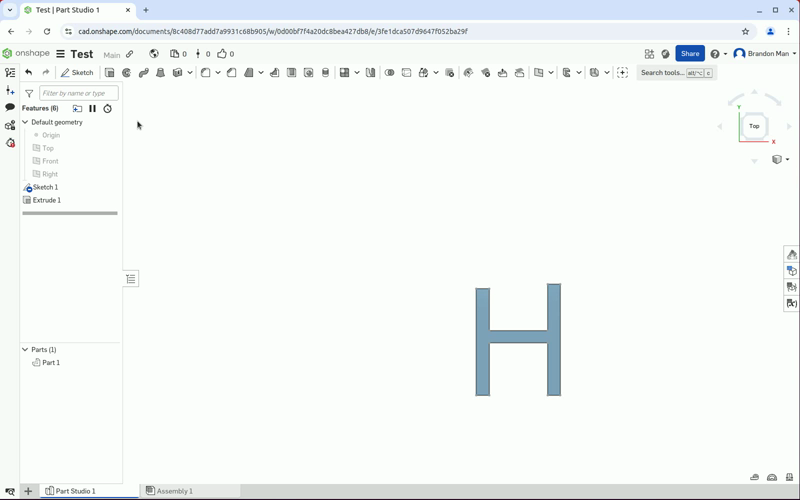
key(shift+h)
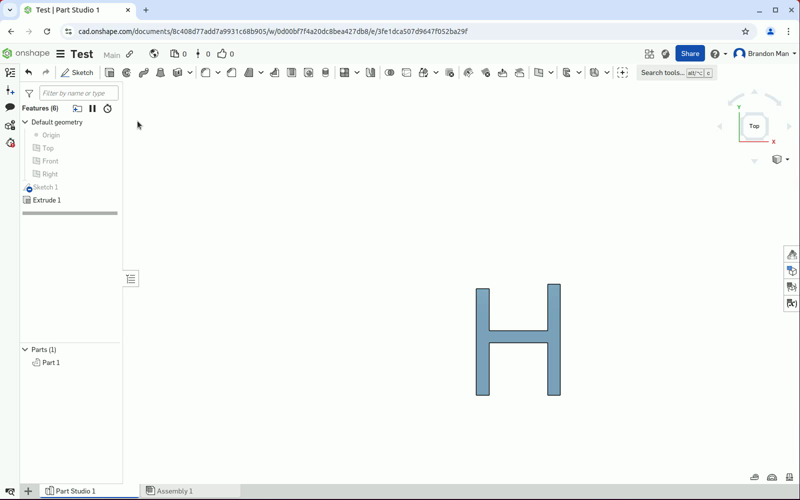
mouse_move(73, 189)
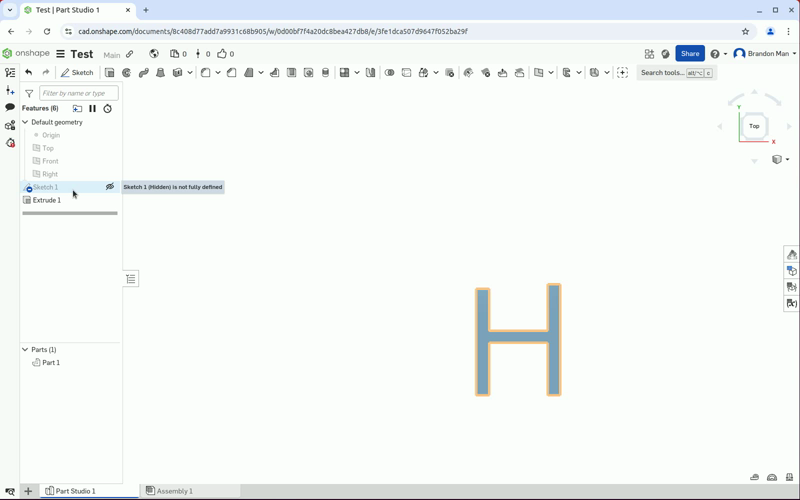
click(73, 189)
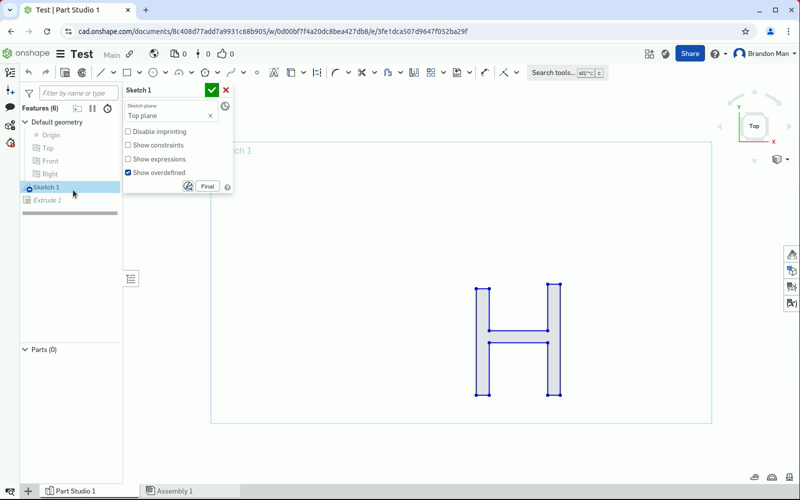
mouse_move(229, 92)
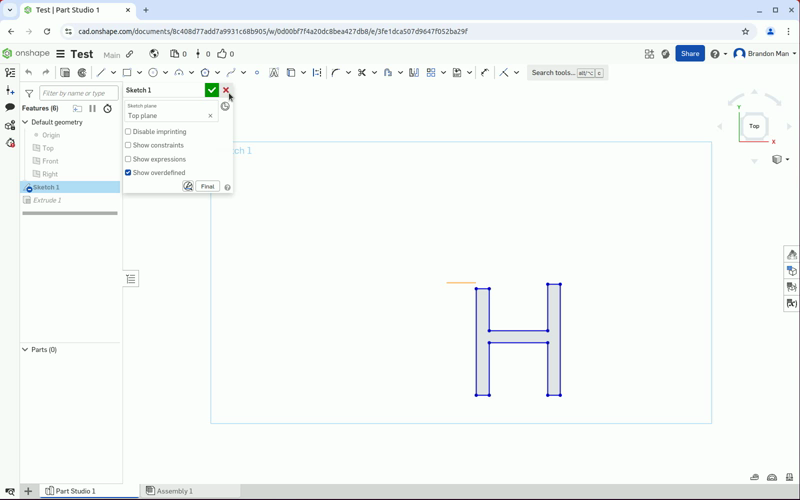
click(229, 92)
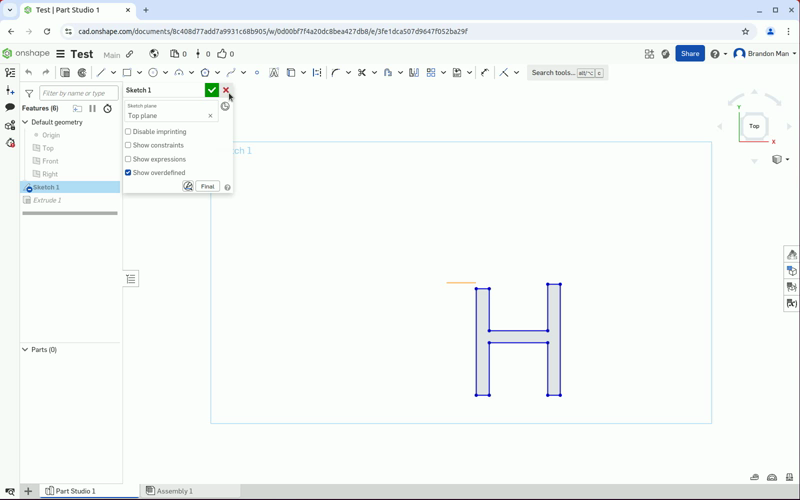
key(shift+s)
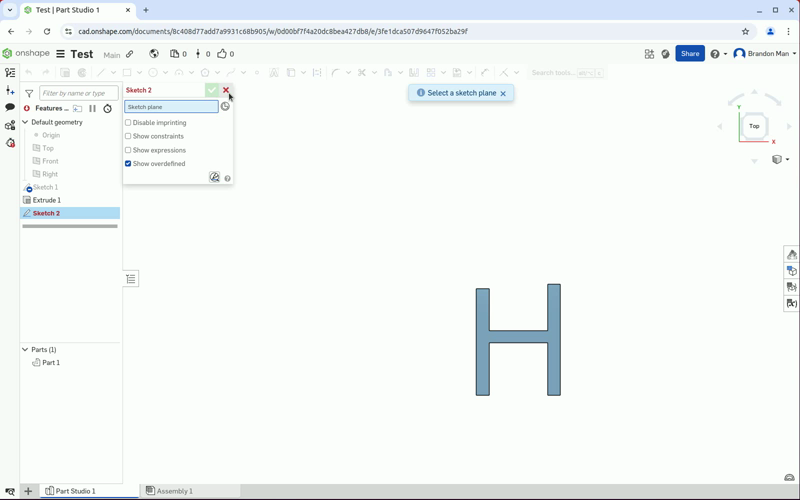
mouse_move(73, 150)
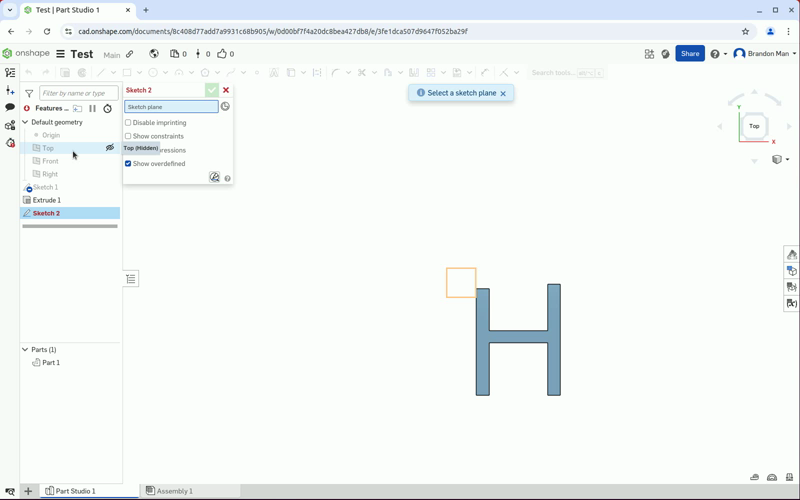
click(73, 150)
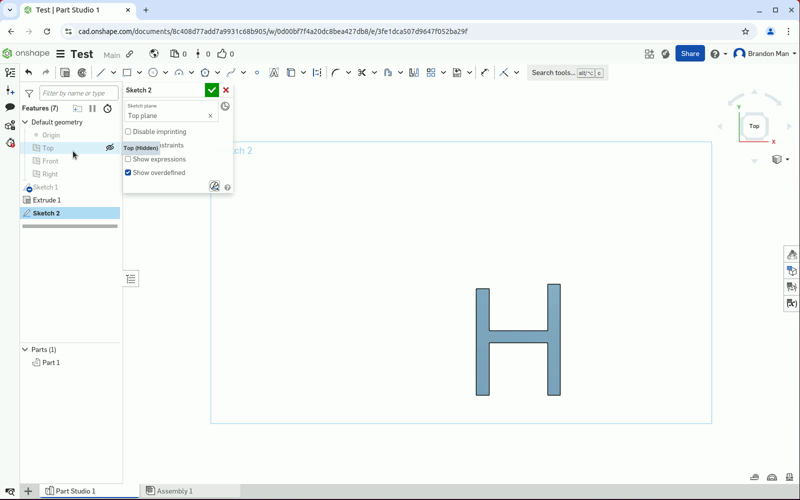
mouse_move(73, 352)
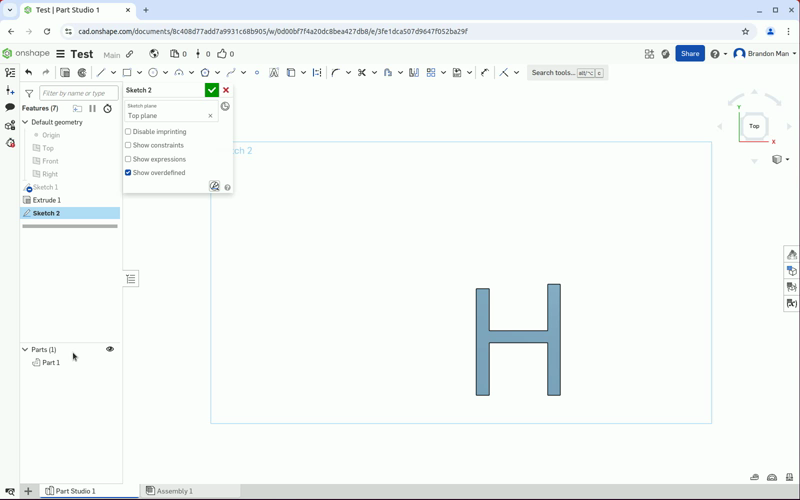
key(y)
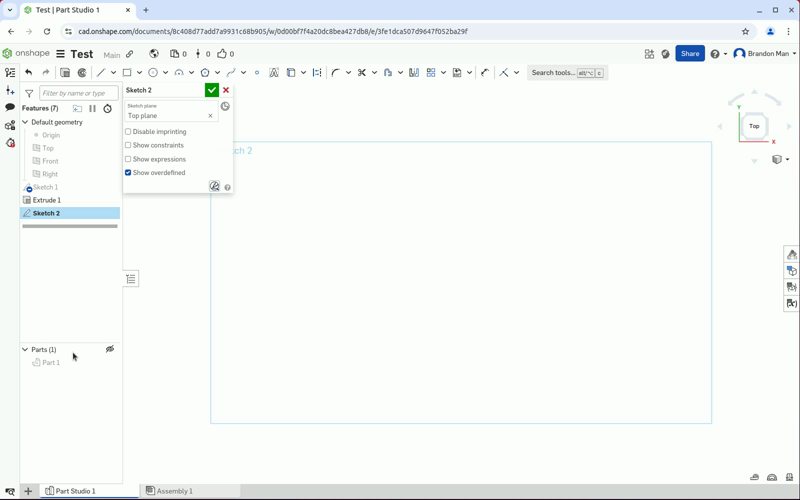
key(l)
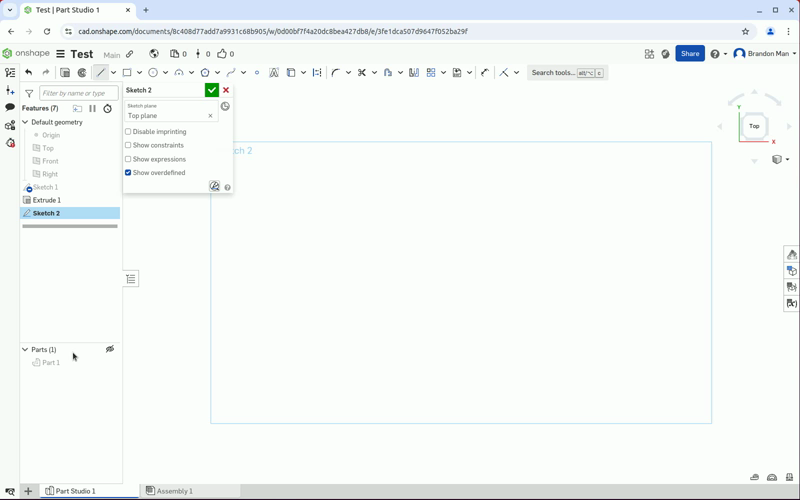
key_down(shift)
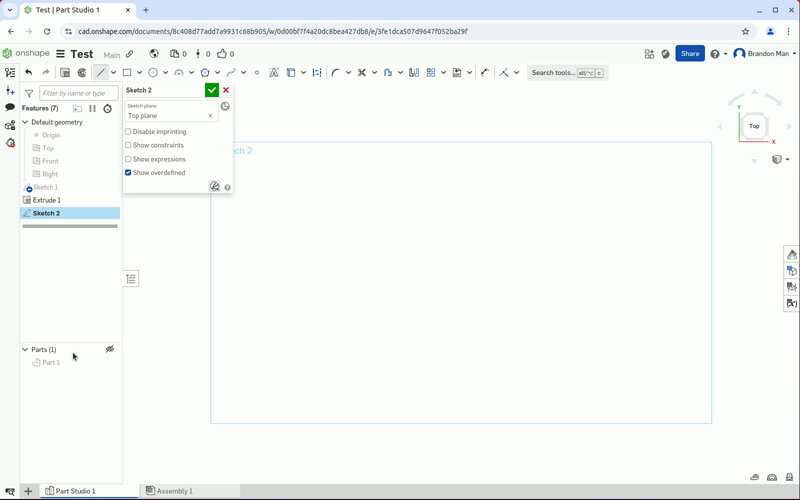
mouse_move(476, 287)
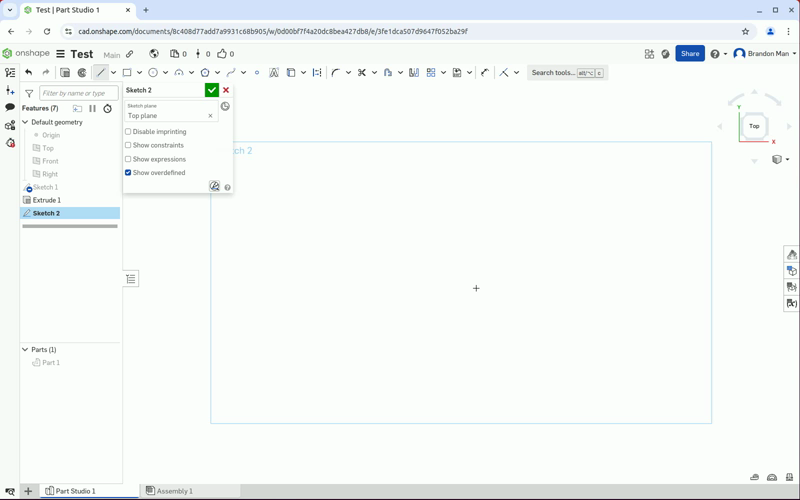
click(476, 287)
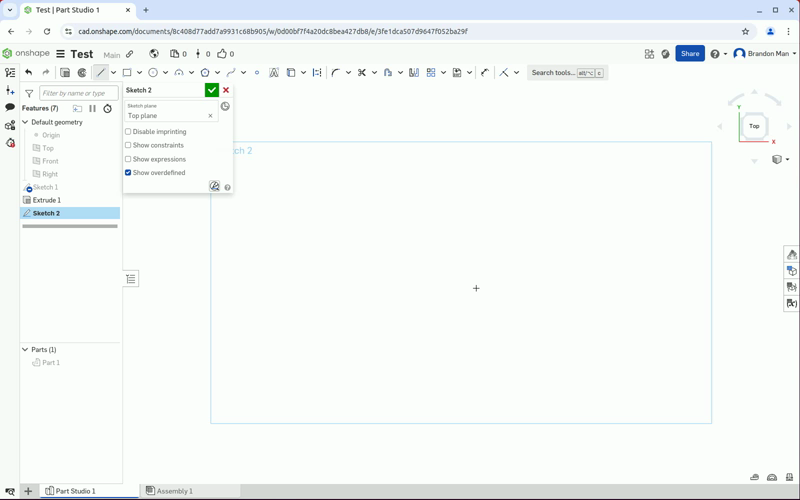
key_up(shift)
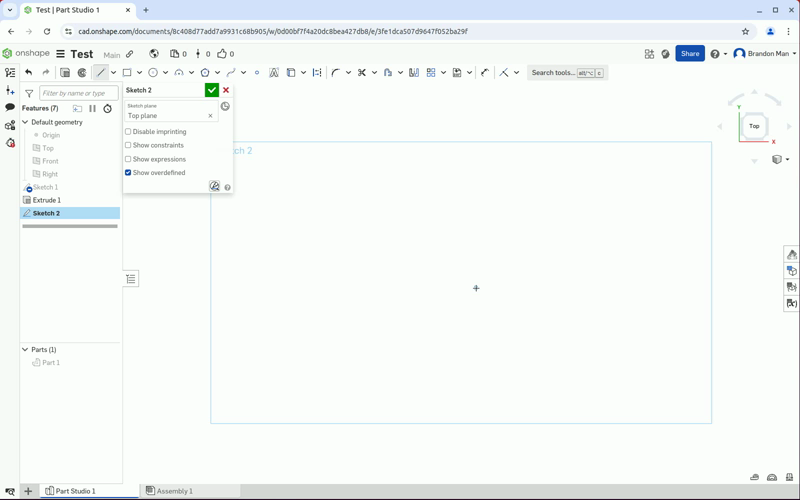
key_down(shift)
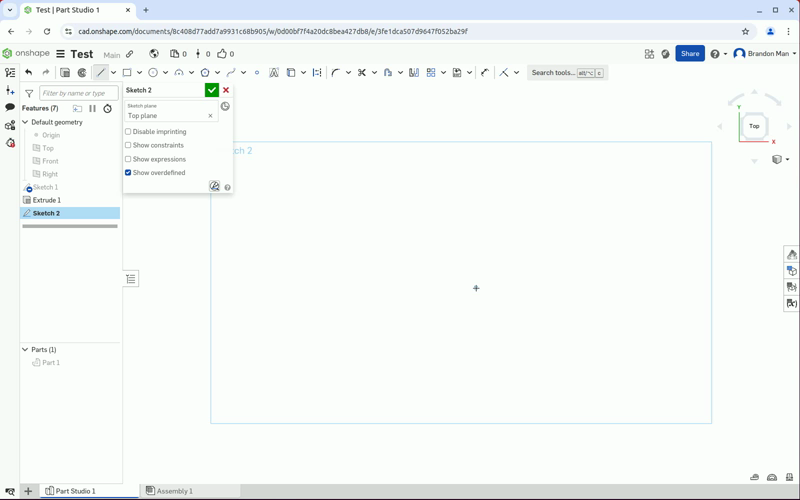
mouse_move(506, 287)
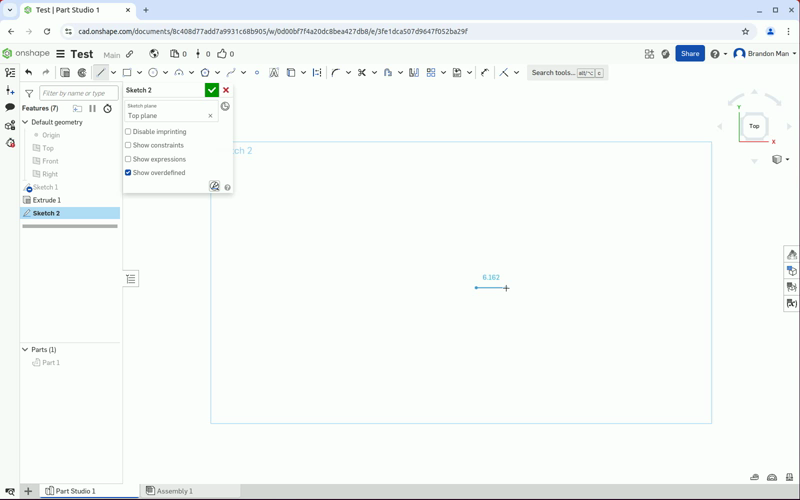
mouse_move(489, 287)
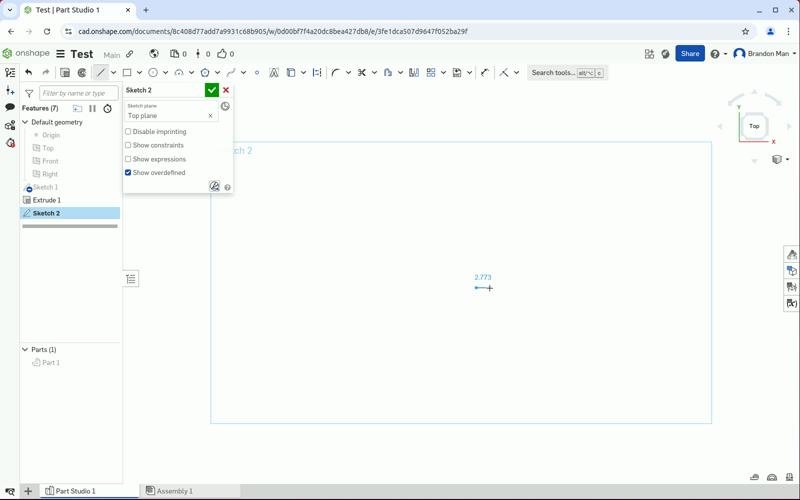
click(489, 287)
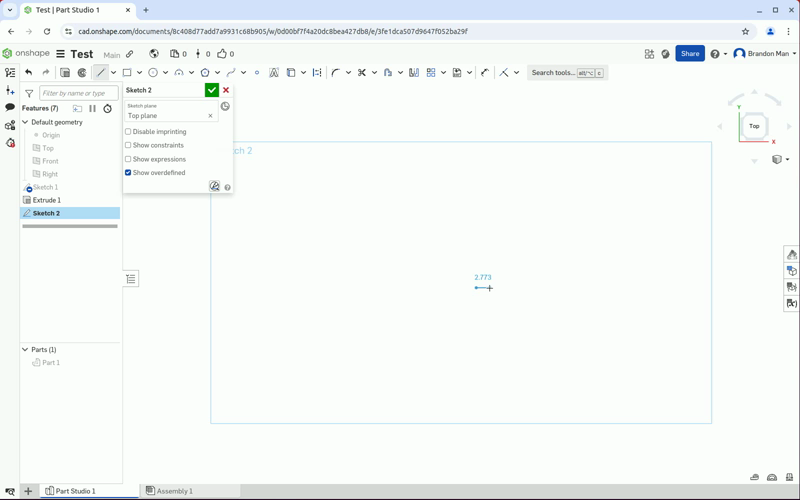
key_up(shift)
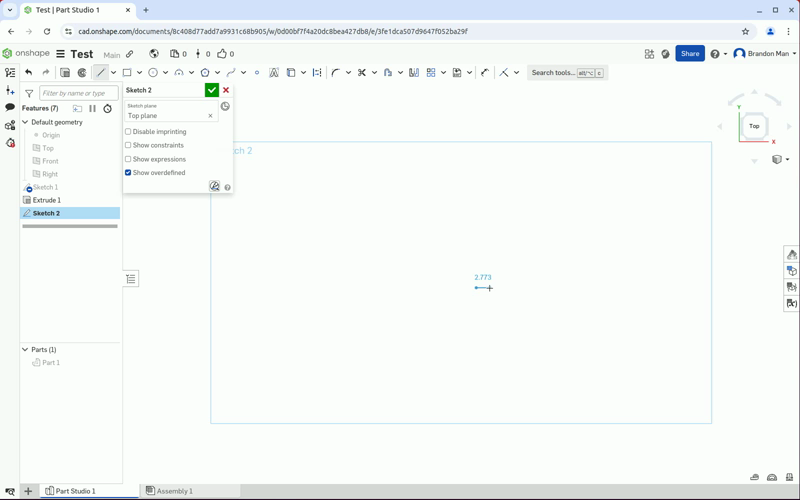
key_down(shift)
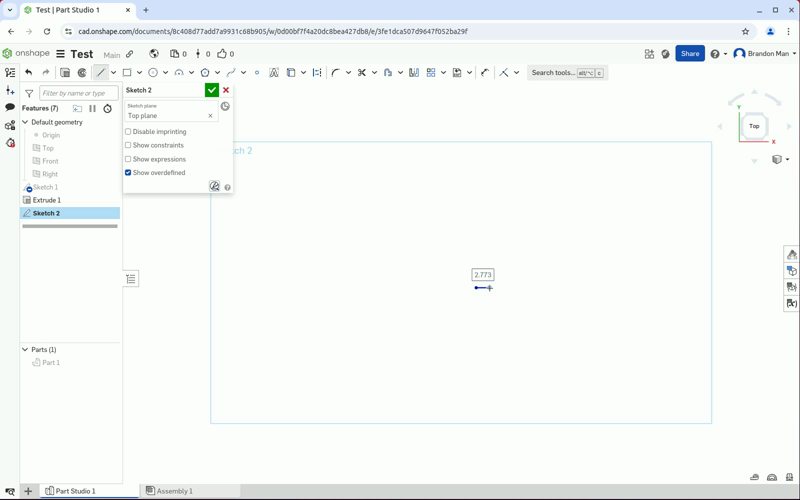
mouse_move(519, 287)
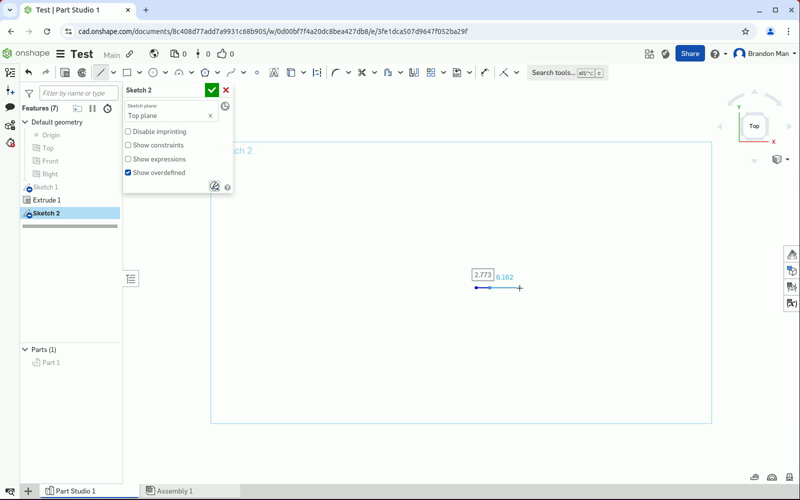
mouse_move(489, 282)
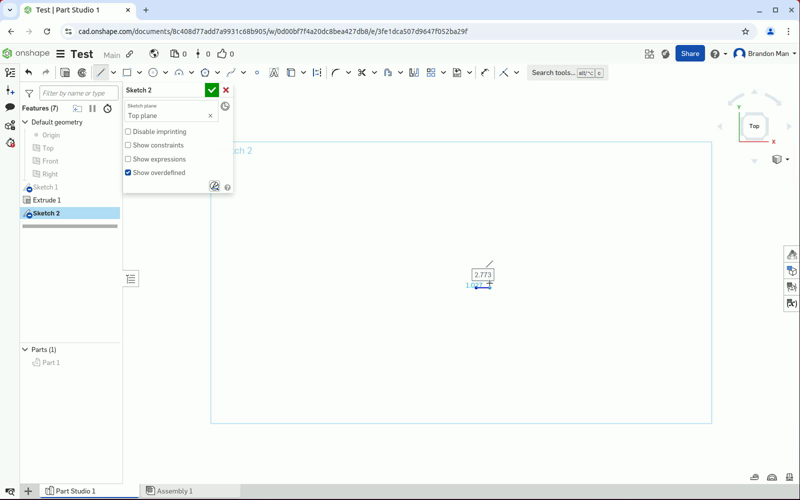
scroll(6)
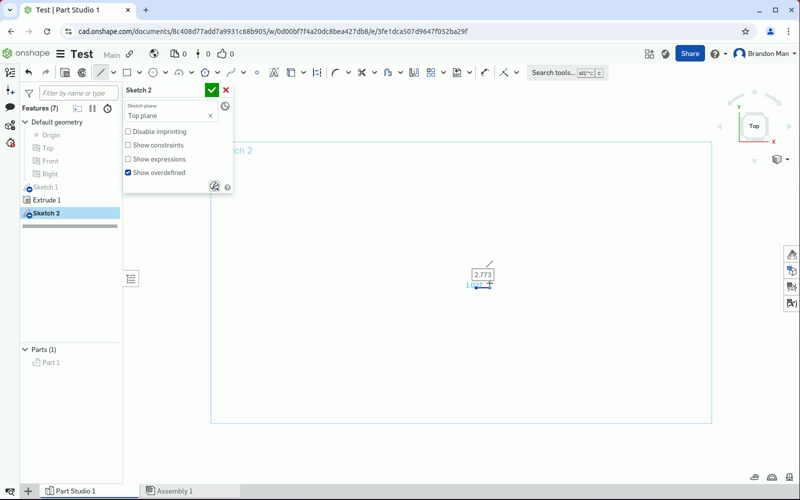
scroll(6)
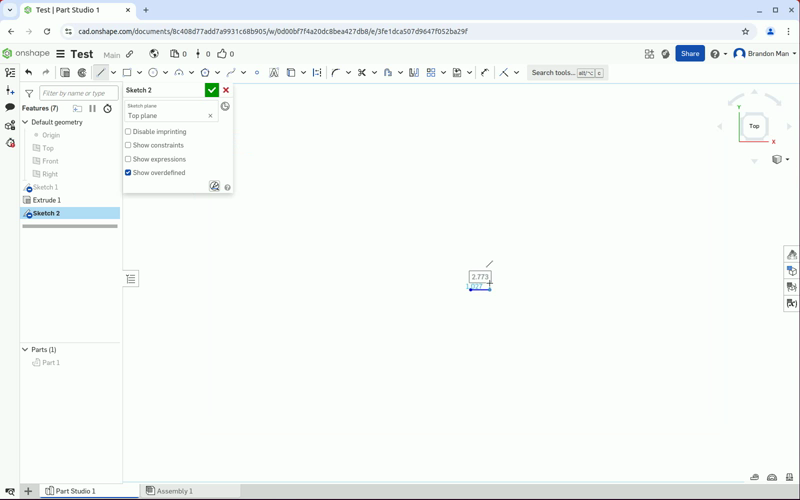
scroll(6)
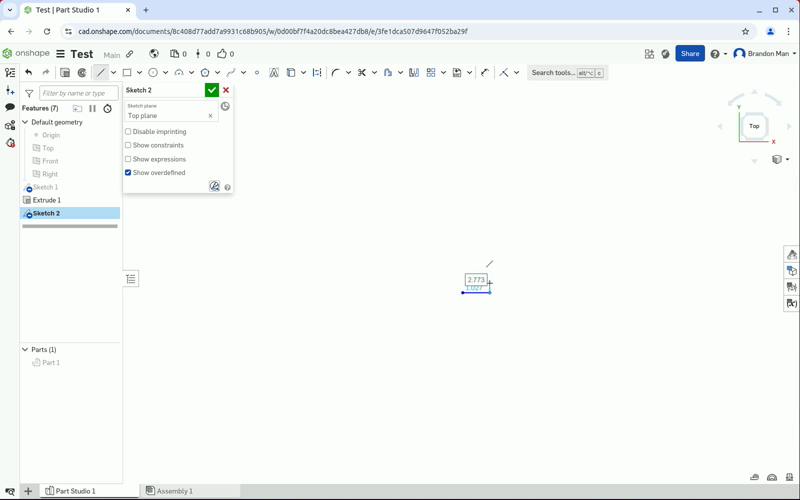
scroll(6)
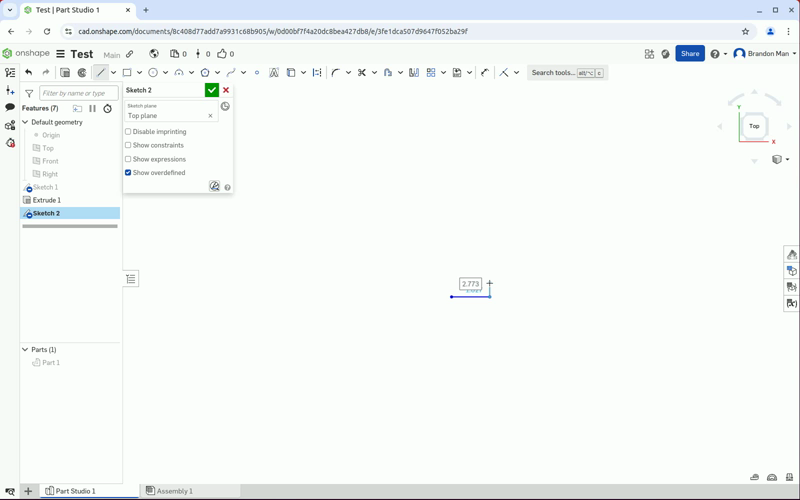
scroll(6)
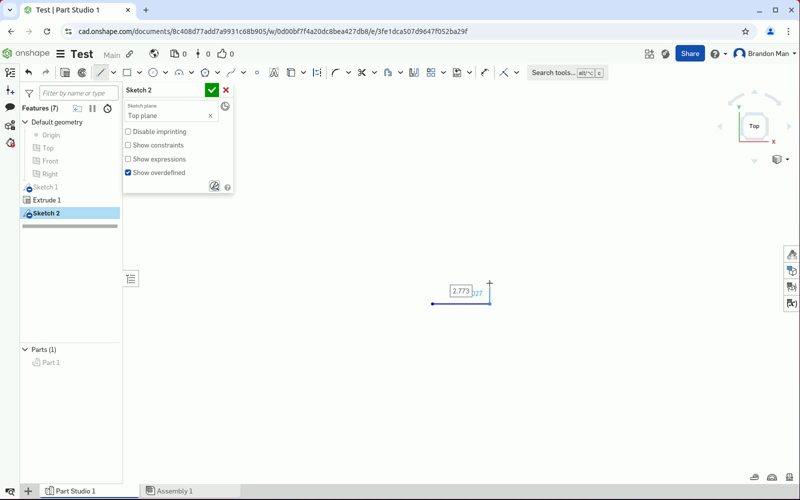
scroll(6)
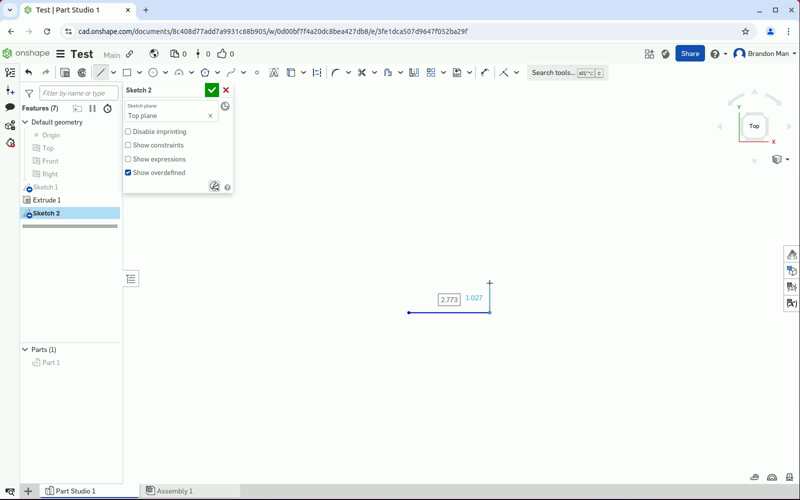
scroll(6)
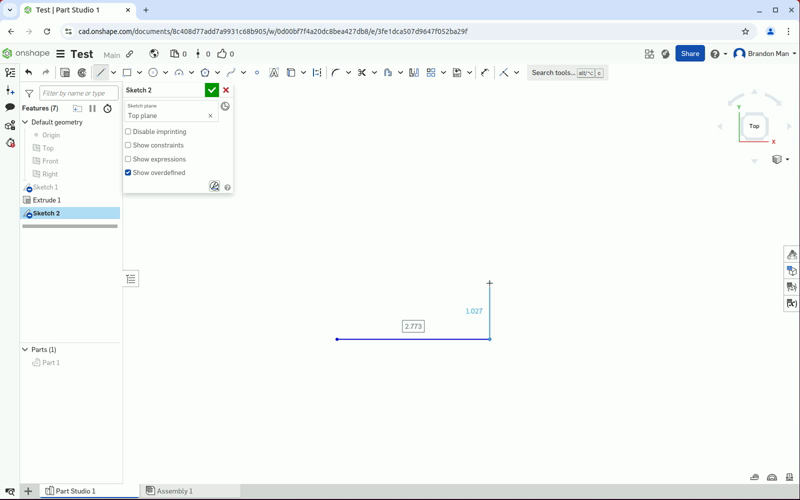
click(489, 282)
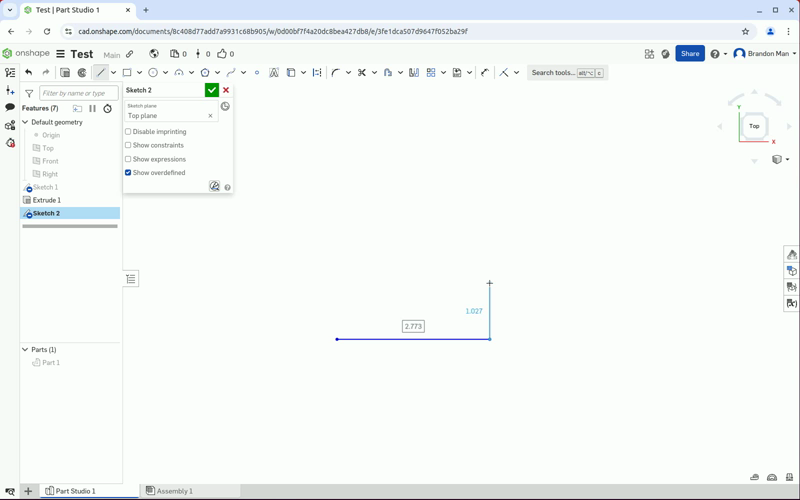
scroll(-6)
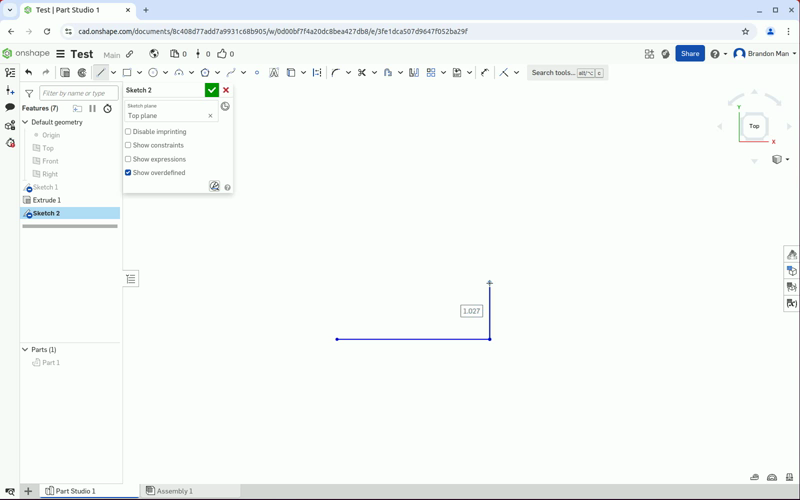
scroll(-6)
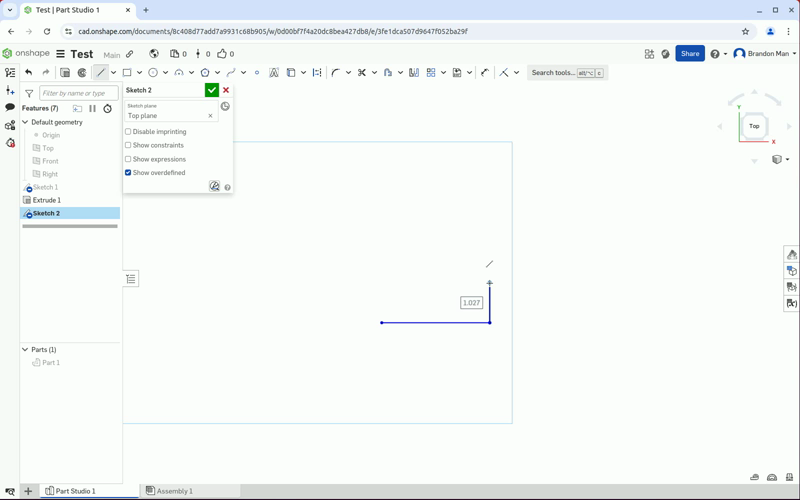
scroll(-6)
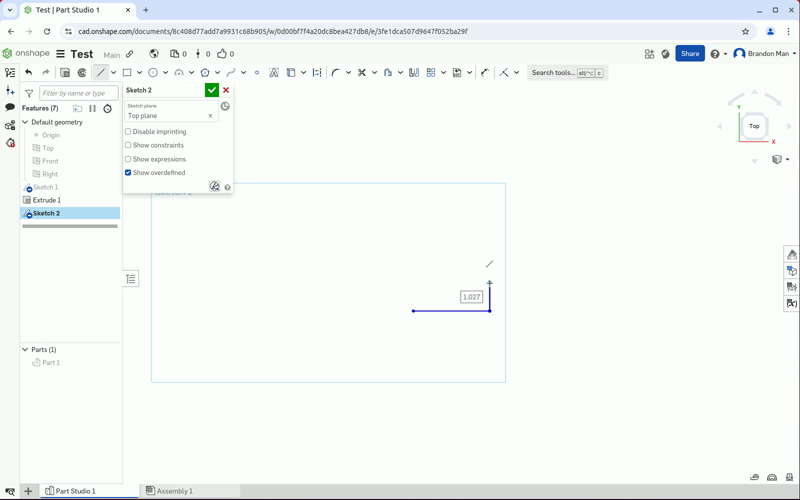
scroll(-6)
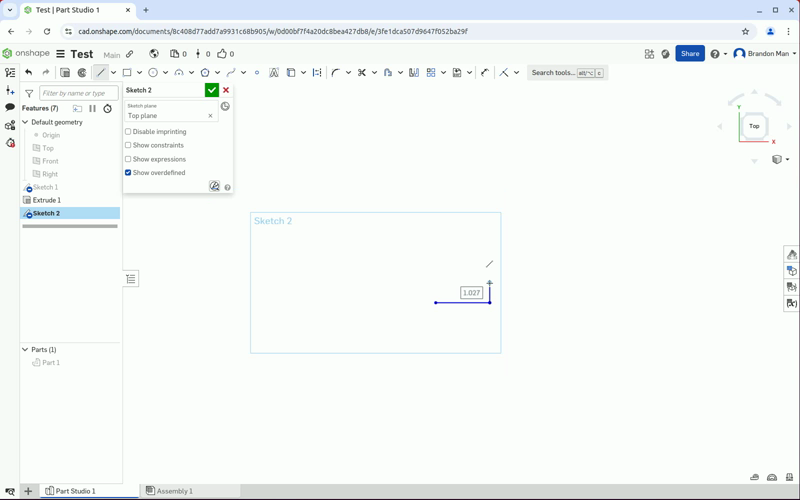
scroll(-6)
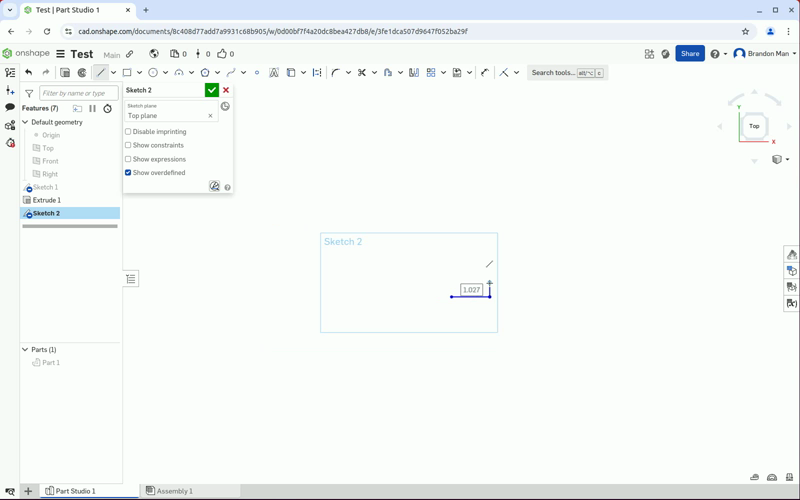
scroll(-6)
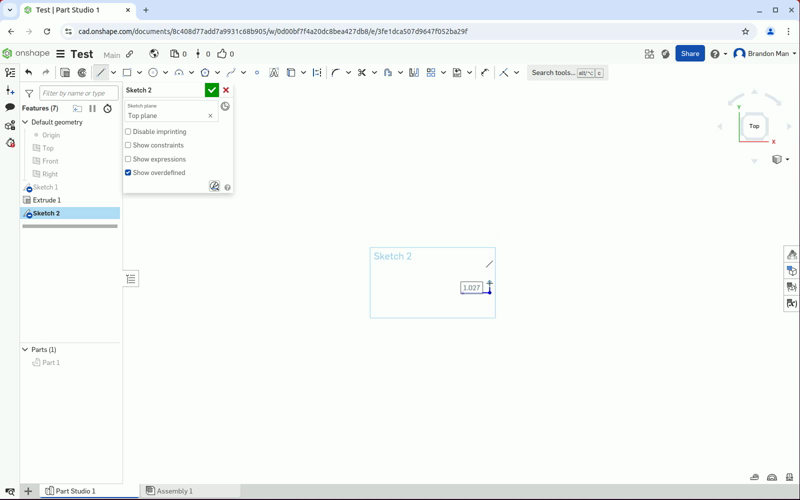
scroll(-6)
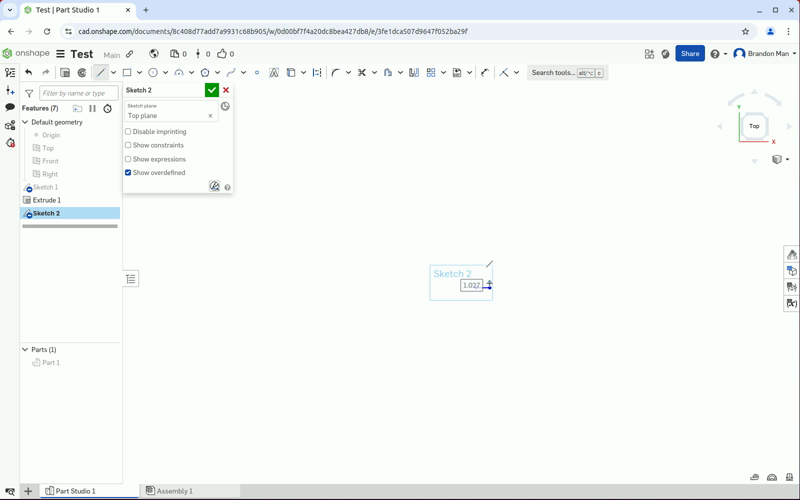
key_up(shift)
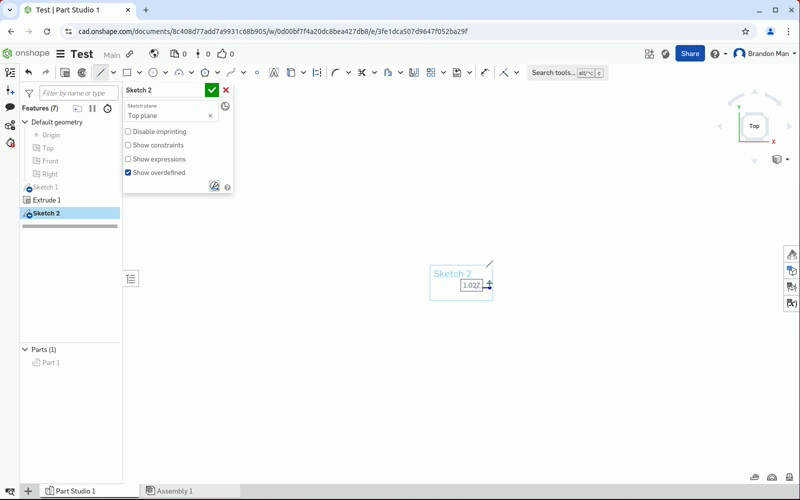
key_down(shift)
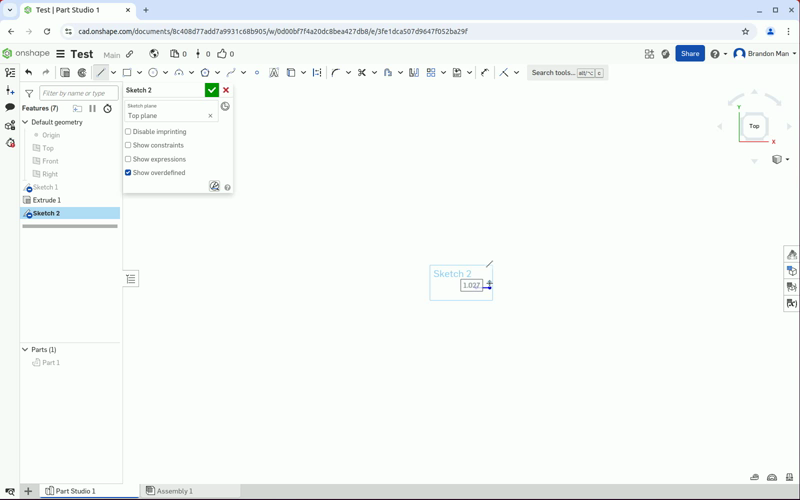
mouse_move(519, 282)
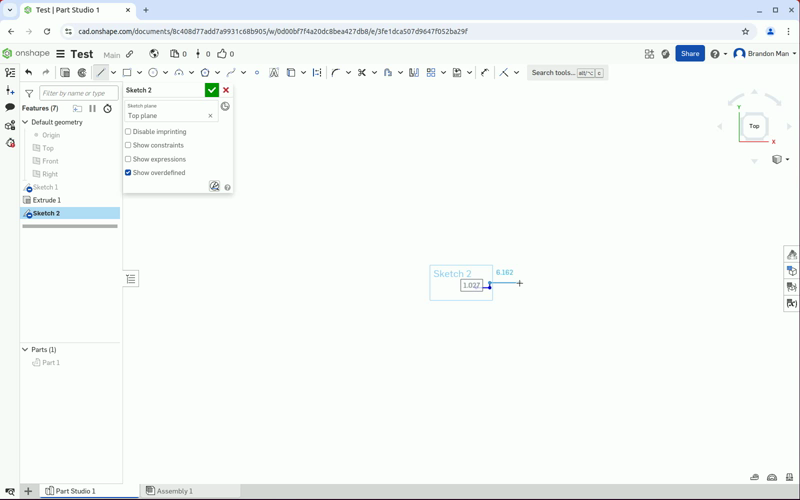
mouse_move(476, 282)
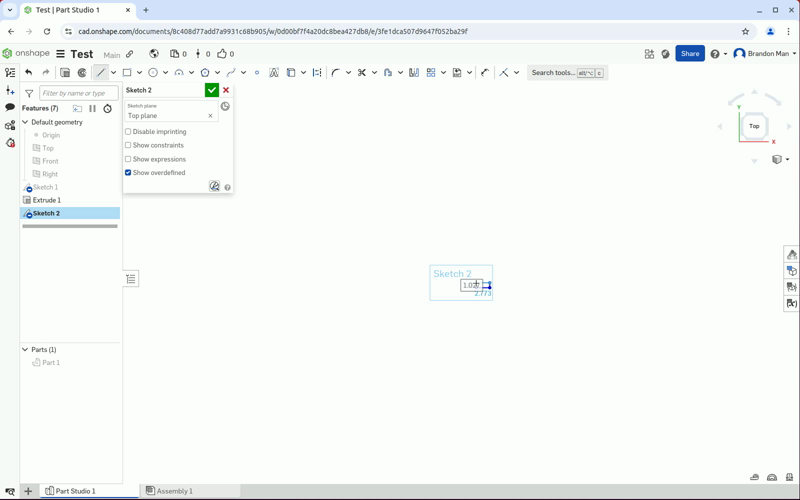
click(476, 282)
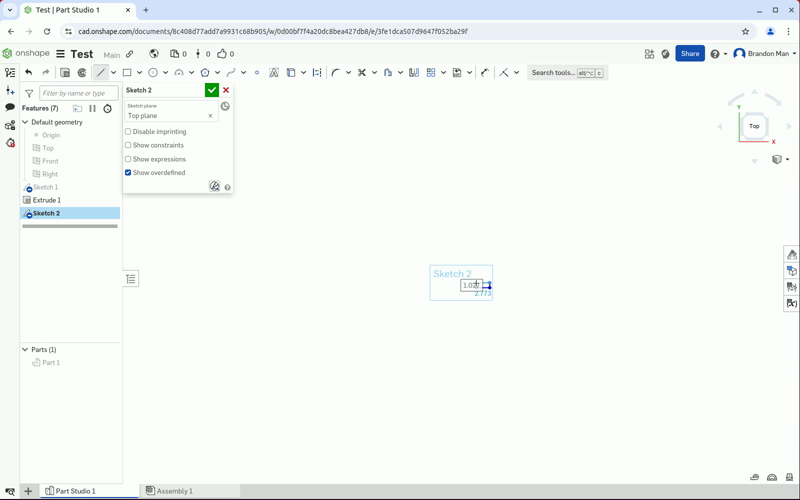
key_up(shift)
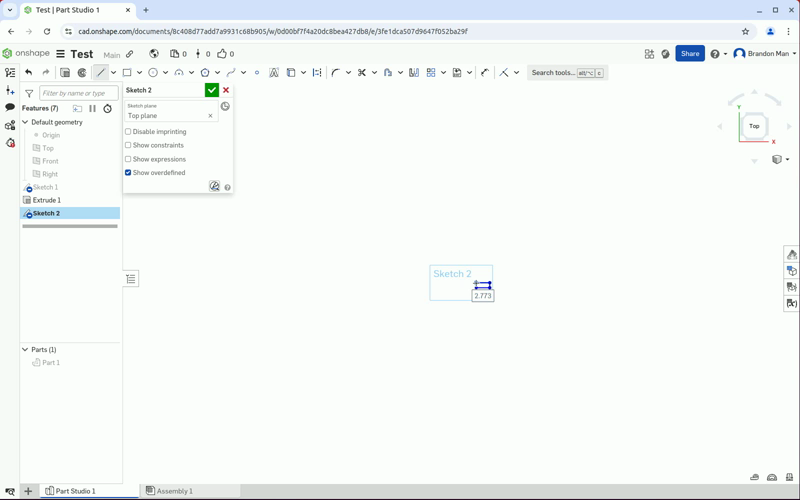
mouse_move(506, 282)
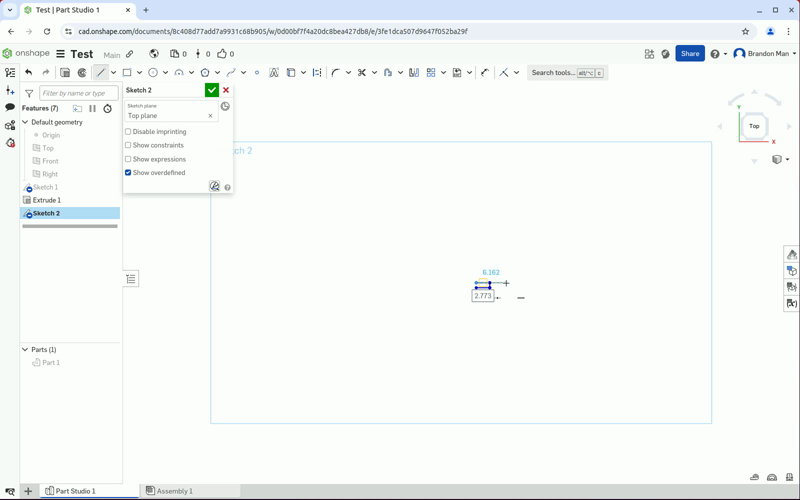
key_down(shift)
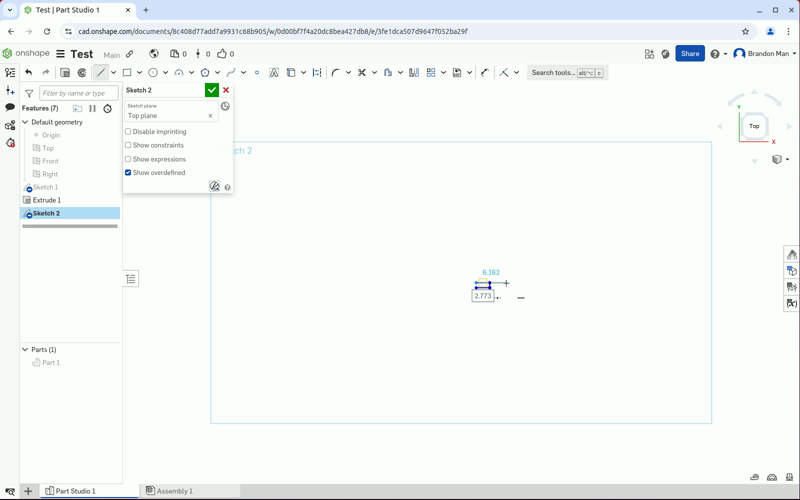
mouse_move(476, 287)
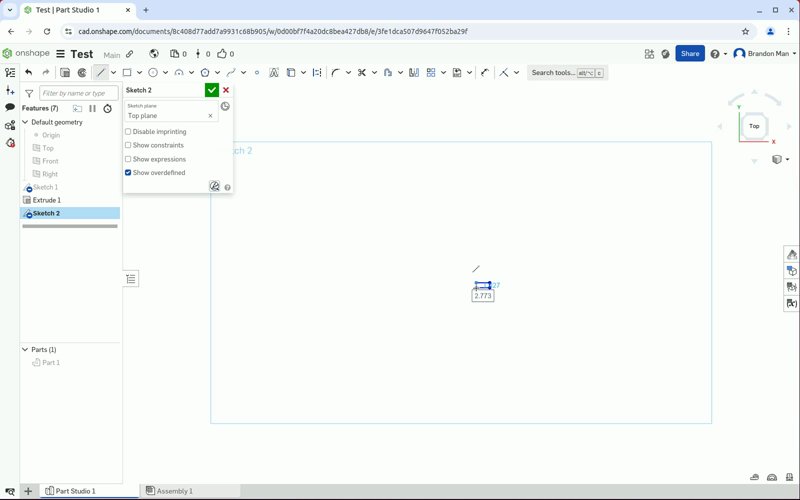
scroll(6)
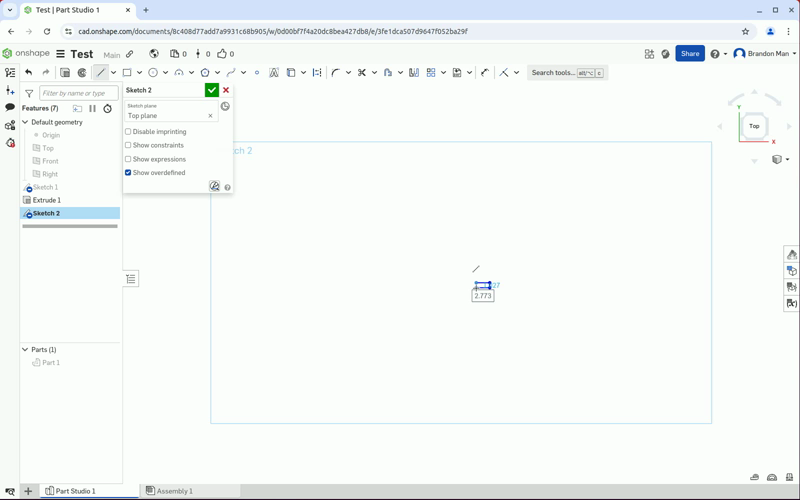
scroll(6)
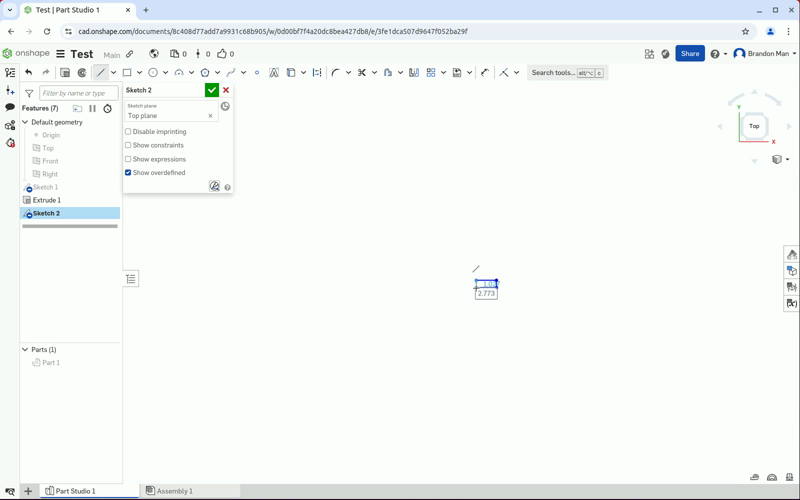
scroll(6)
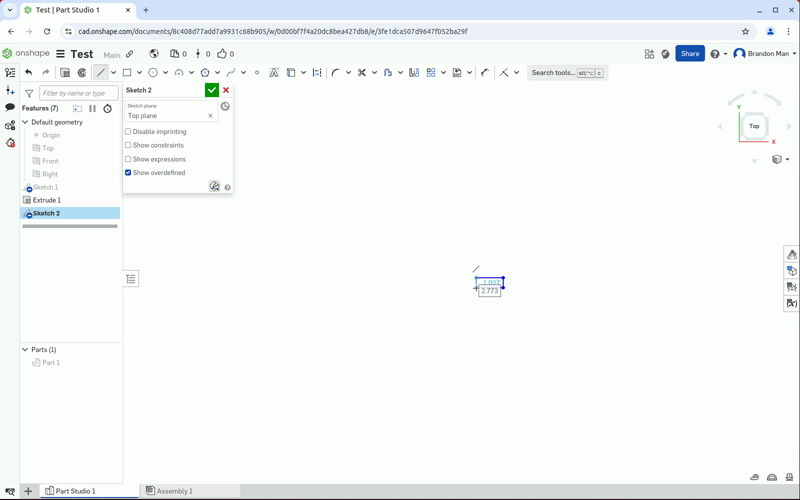
scroll(6)
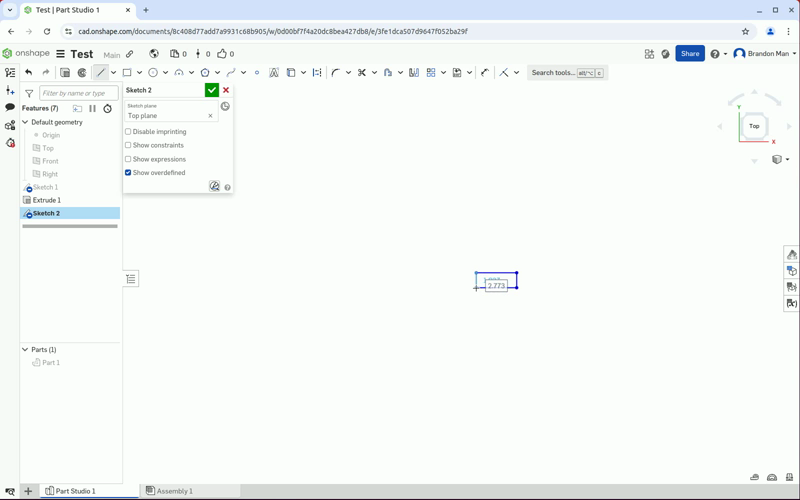
scroll(6)
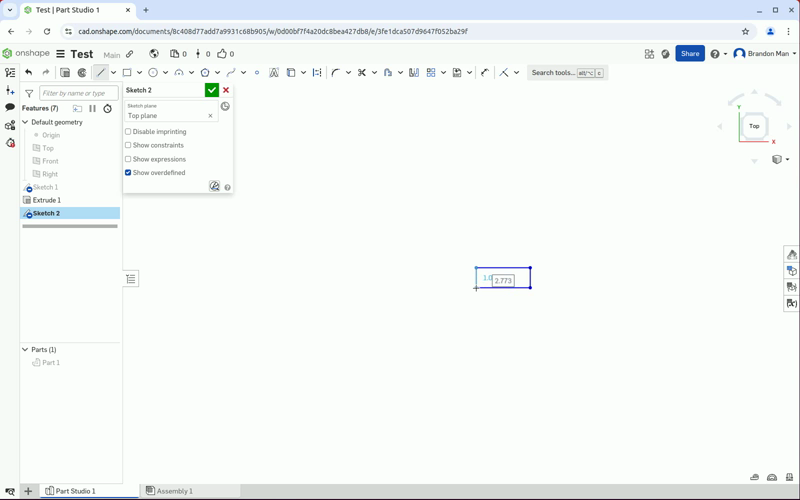
scroll(6)
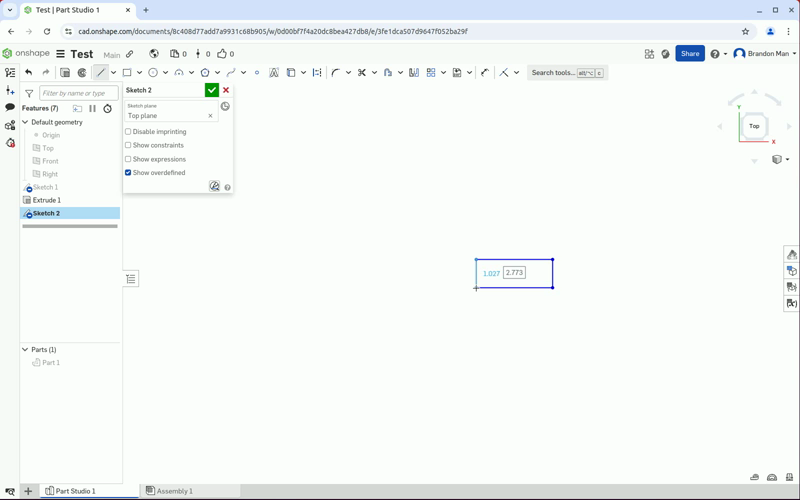
scroll(6)
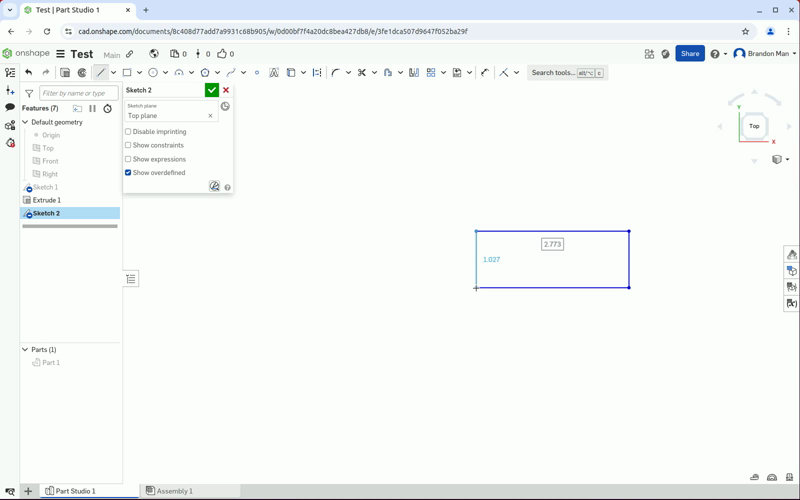
key_up(shift)
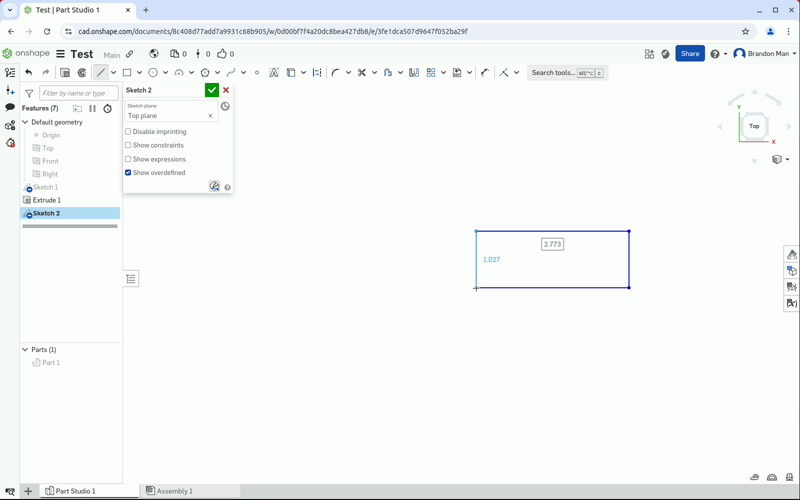
click(476, 287)
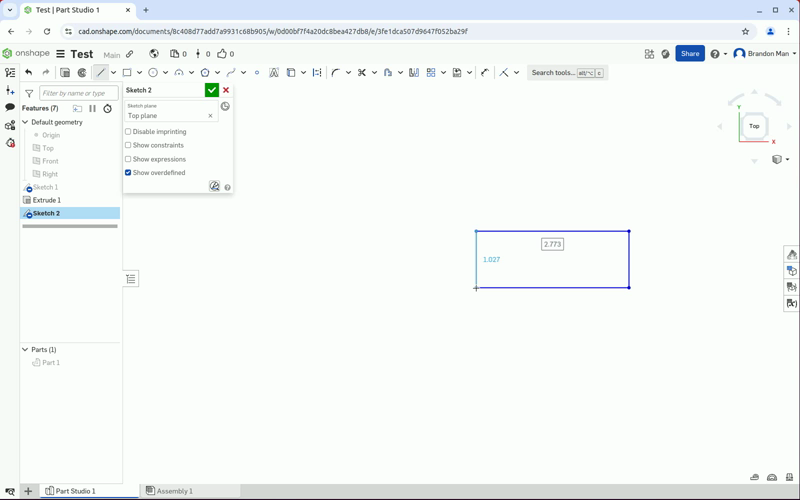
scroll(-6)
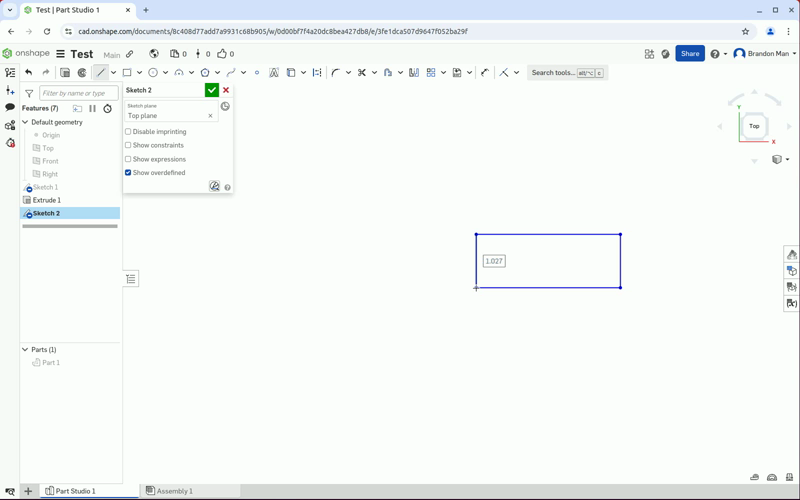
scroll(-6)
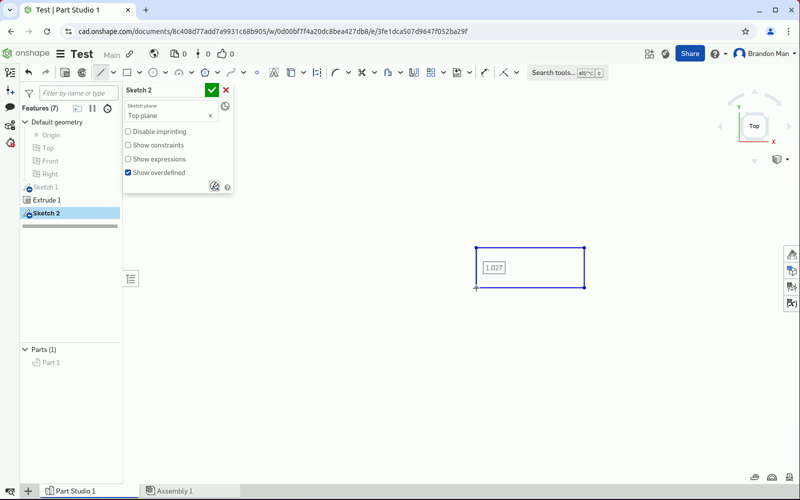
scroll(-6)
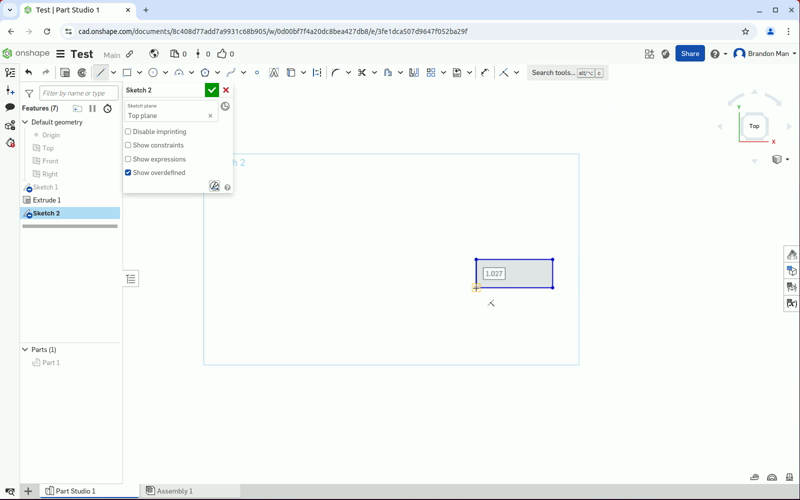
scroll(-6)
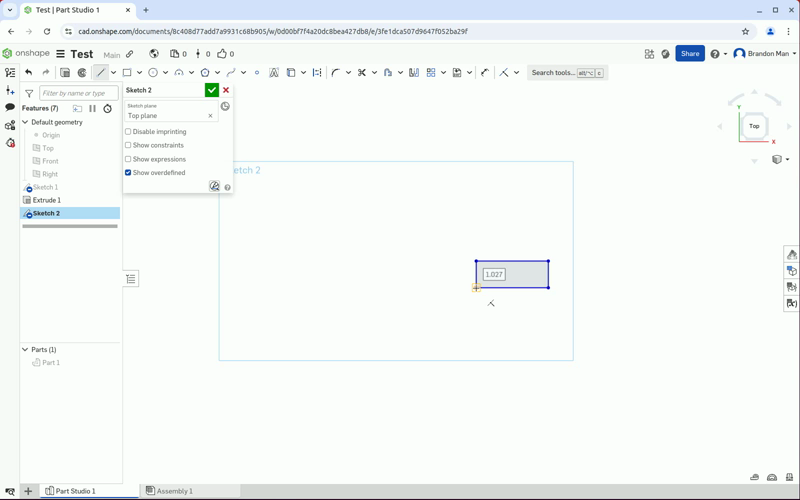
scroll(-6)
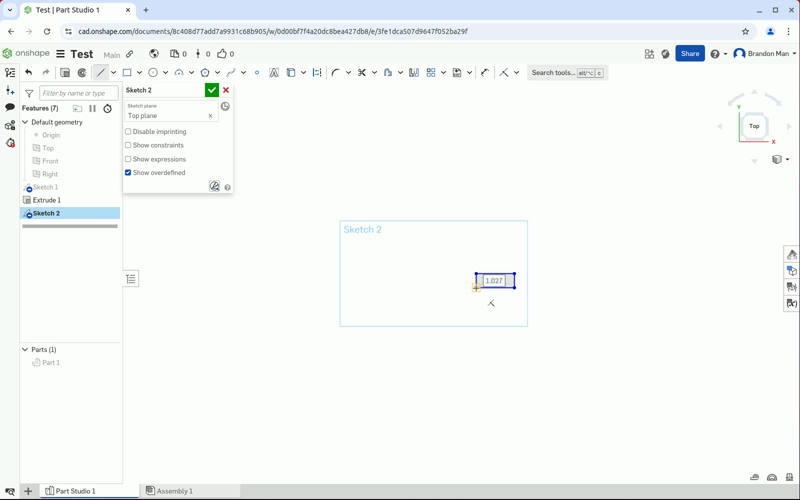
scroll(-6)
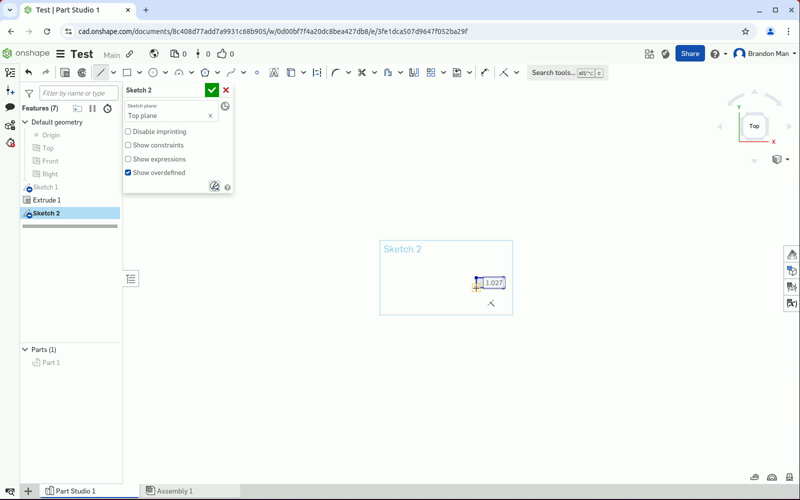
scroll(-6)
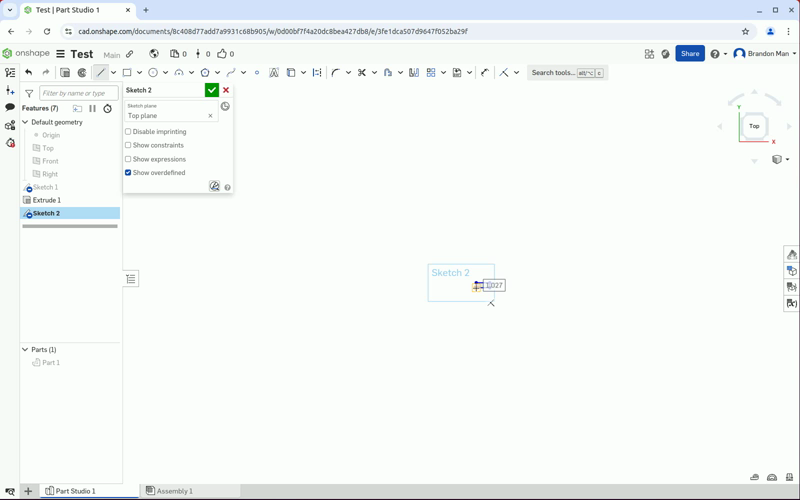
key(esc)
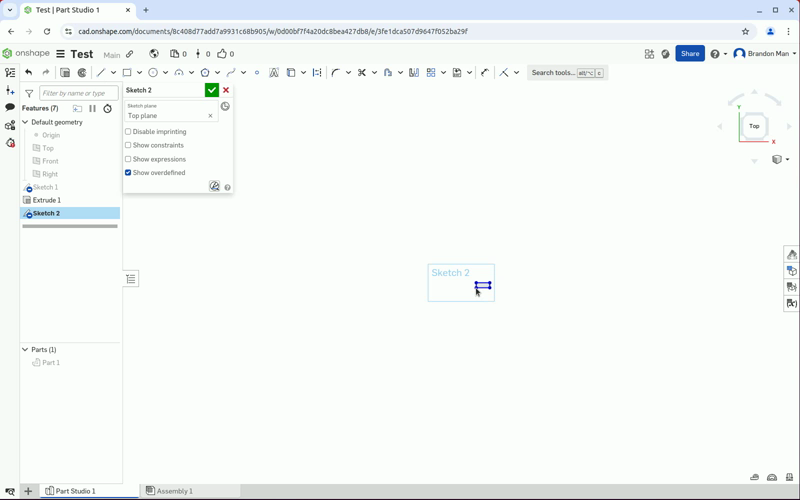
mouse_move(476, 287)
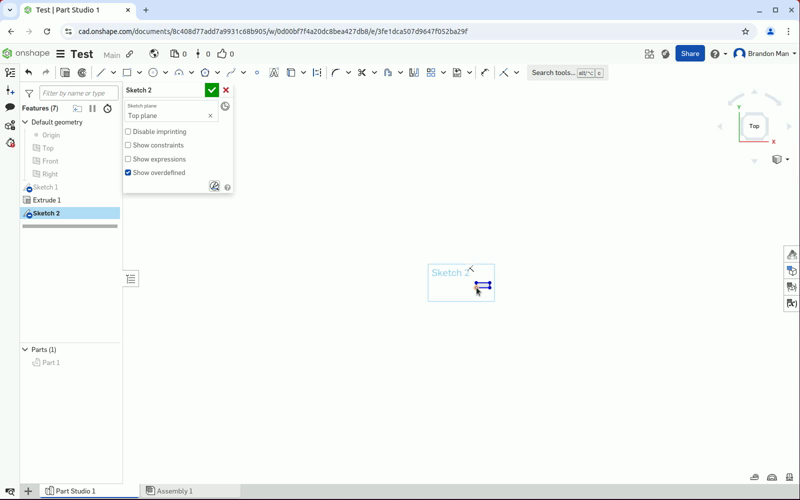
scroll(6)
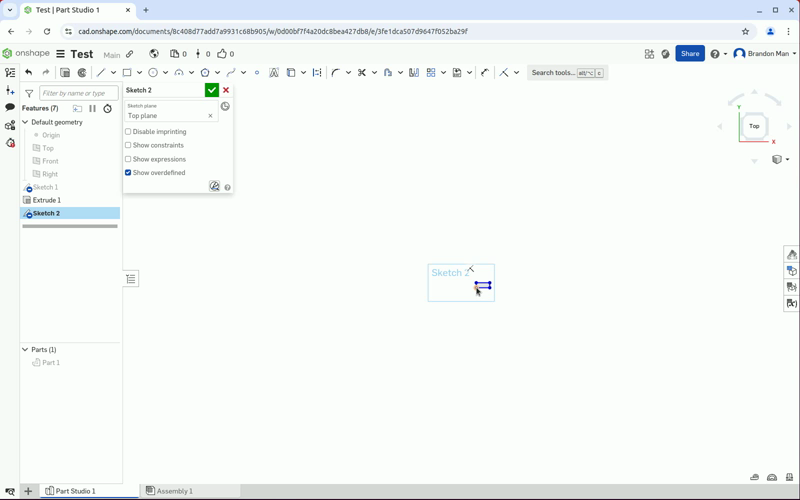
scroll(6)
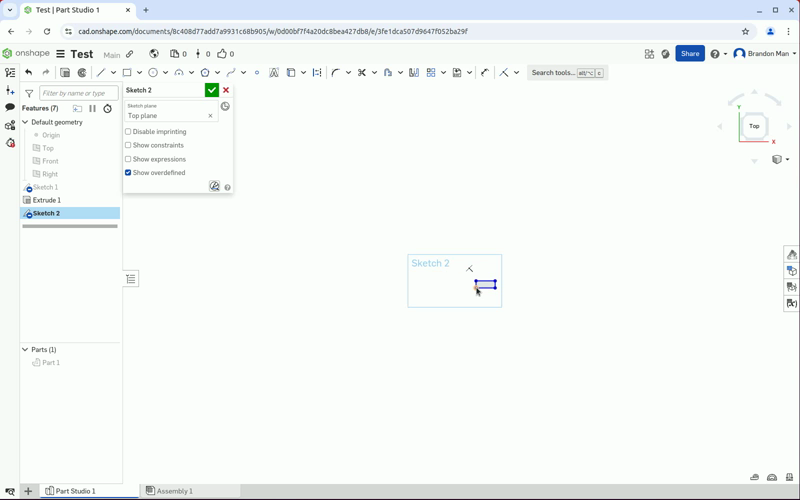
scroll(6)
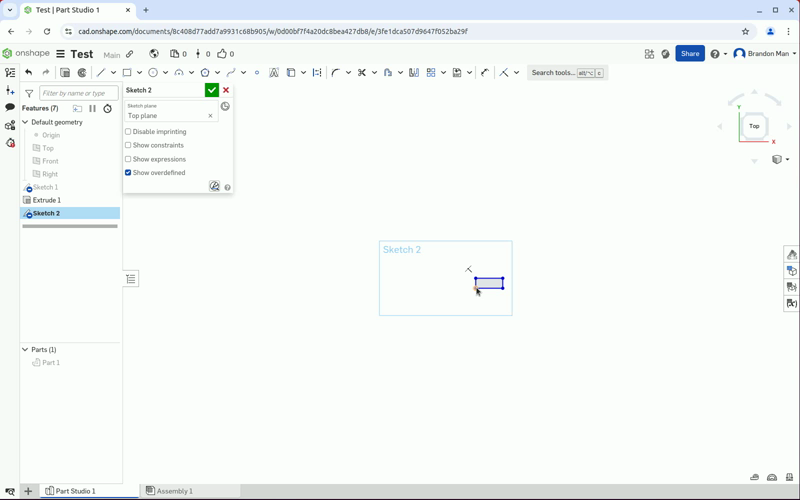
scroll(6)
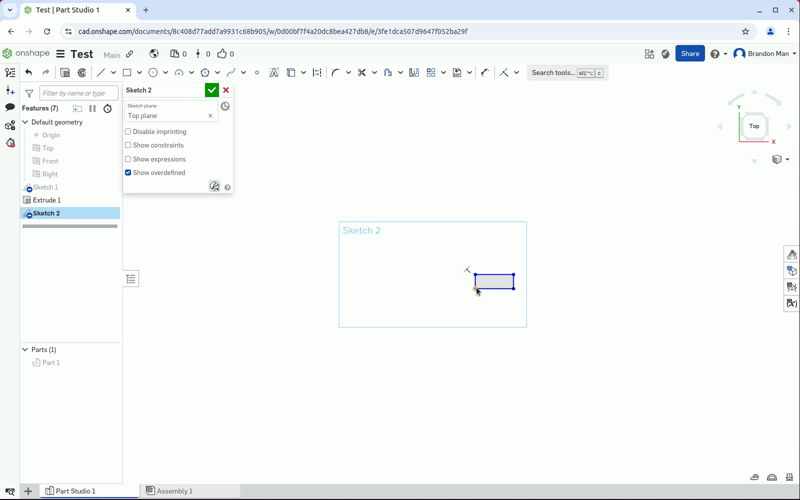
scroll(6)
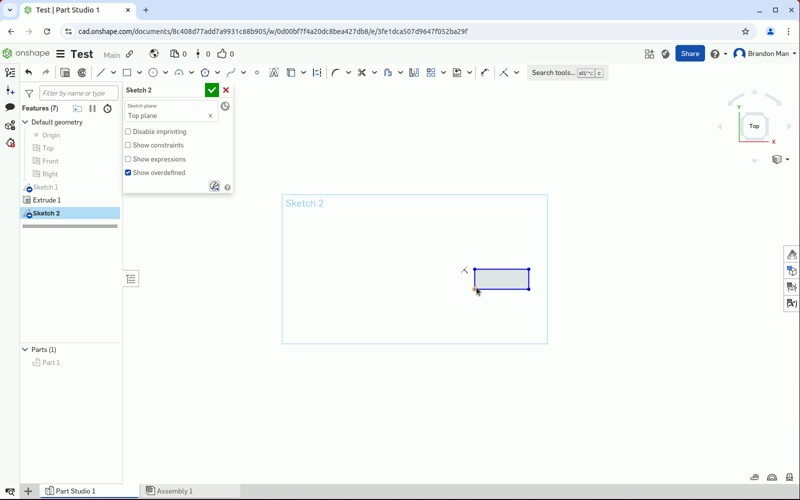
scroll(6)
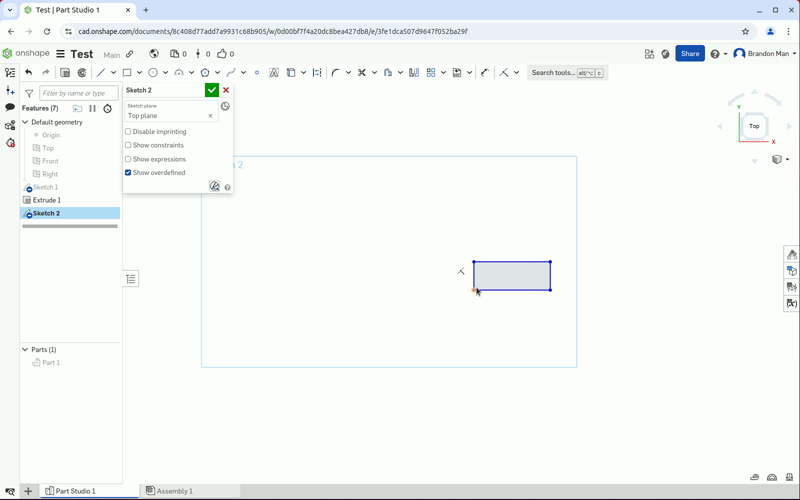
scroll(6)
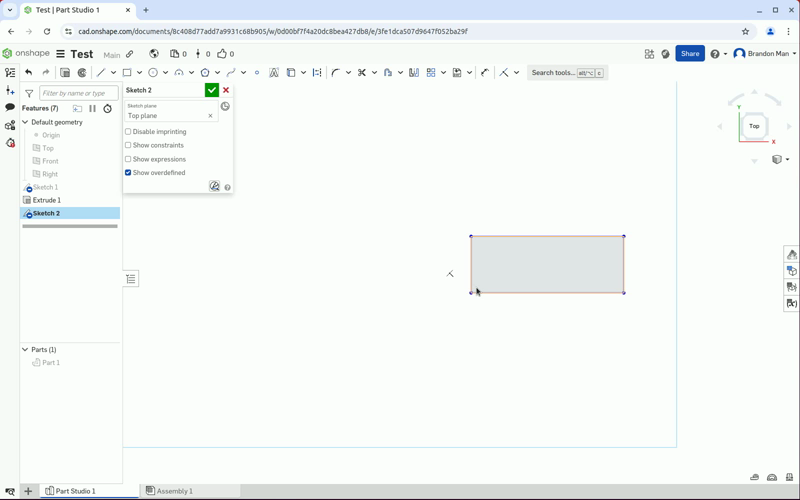
click(476, 287)
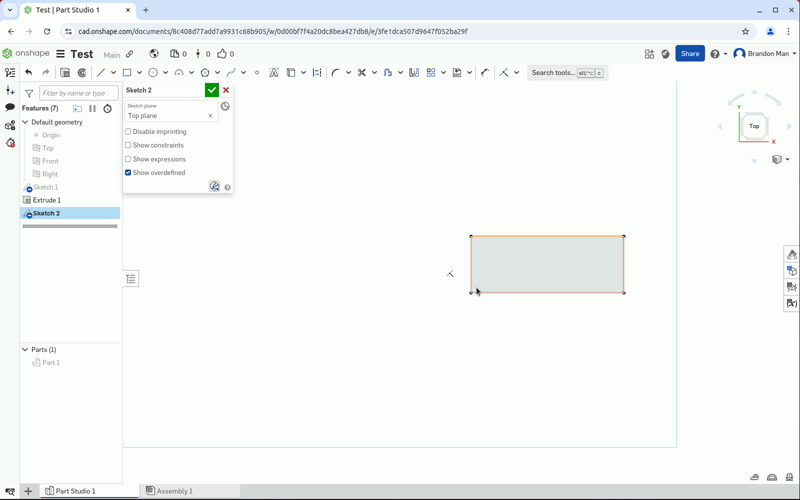
scroll(-6)
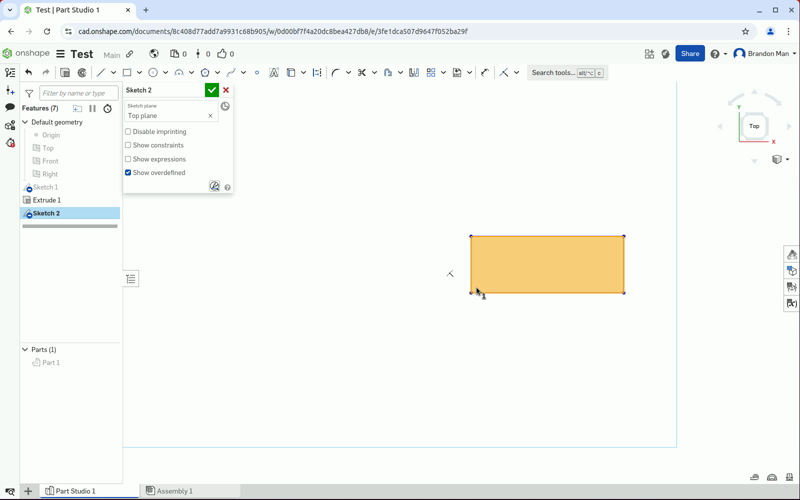
scroll(-6)
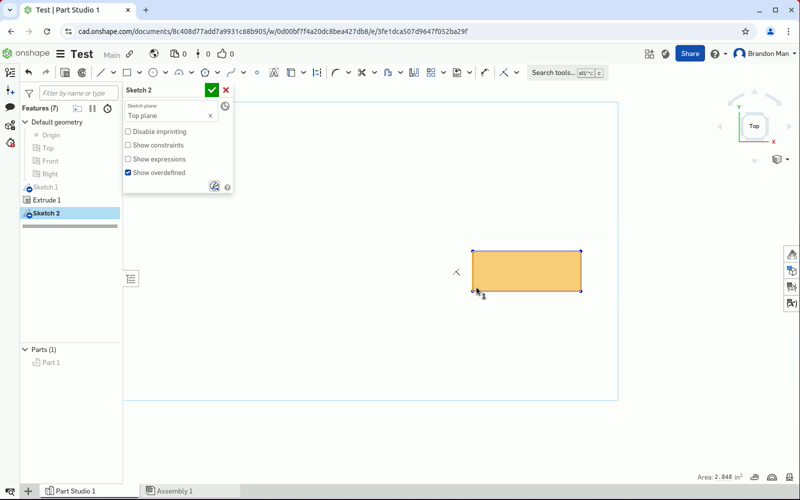
scroll(-6)
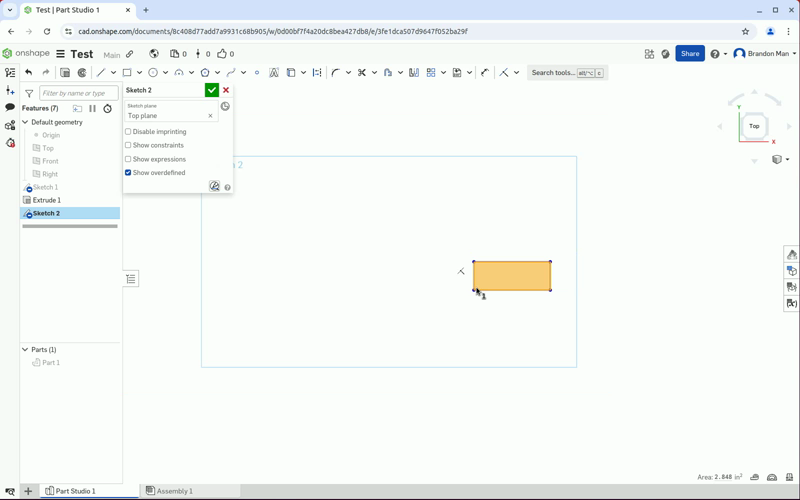
scroll(-6)
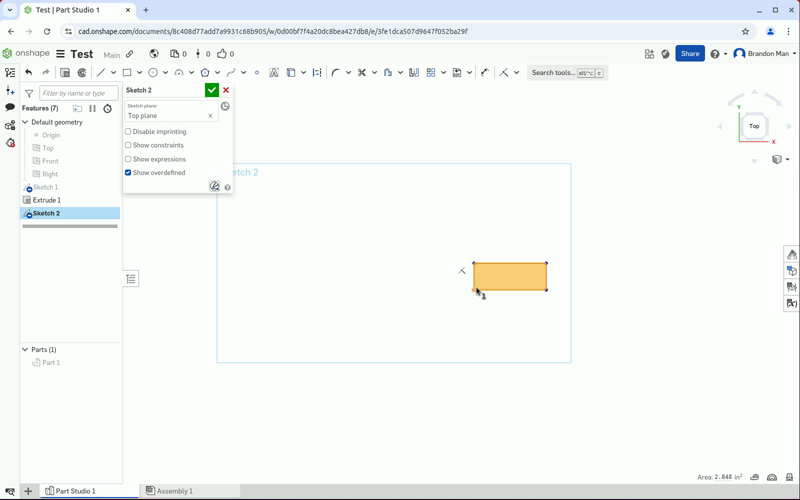
scroll(-6)
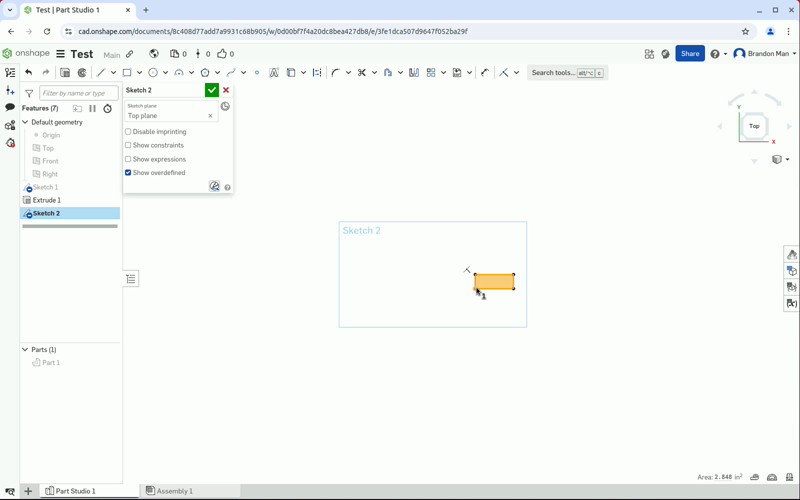
scroll(-6)
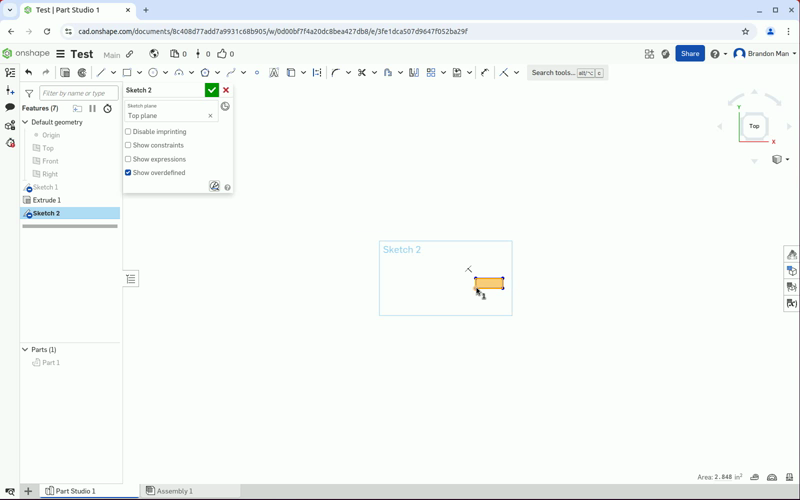
scroll(-6)
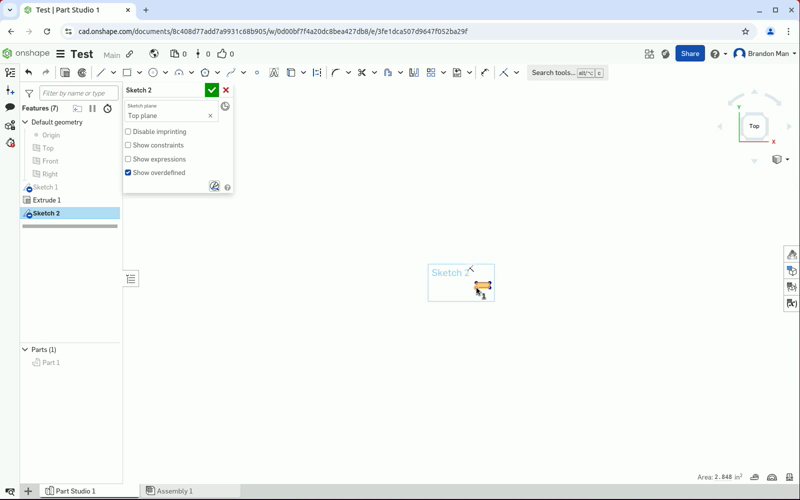
mouse_move(73, 352)
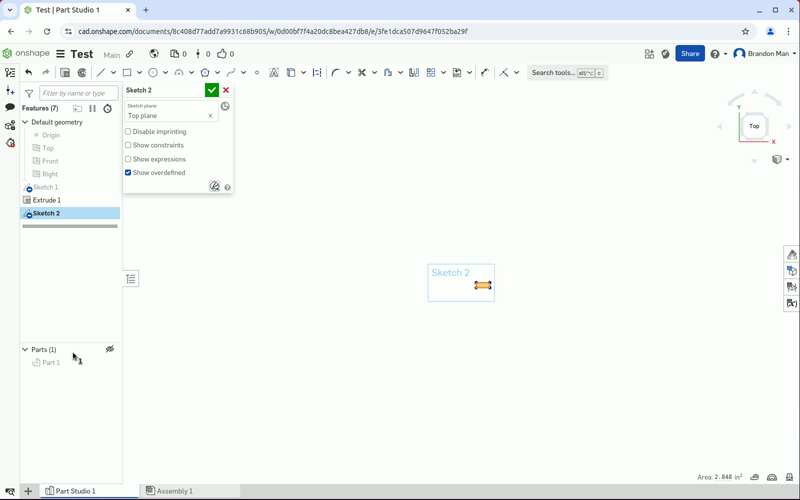
key(shift+y)
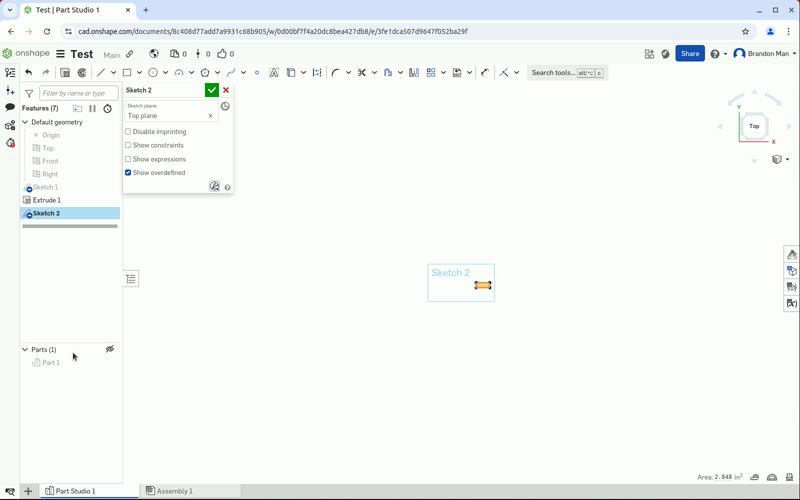
key(shift+e)
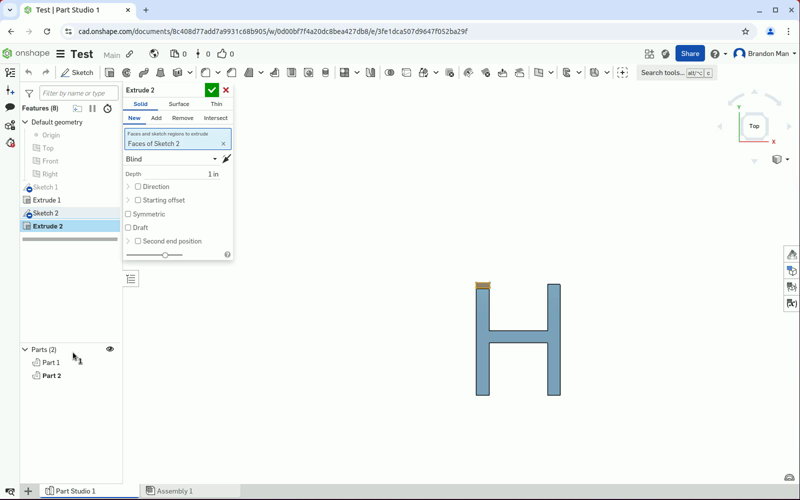
mouse_move(143, 106)
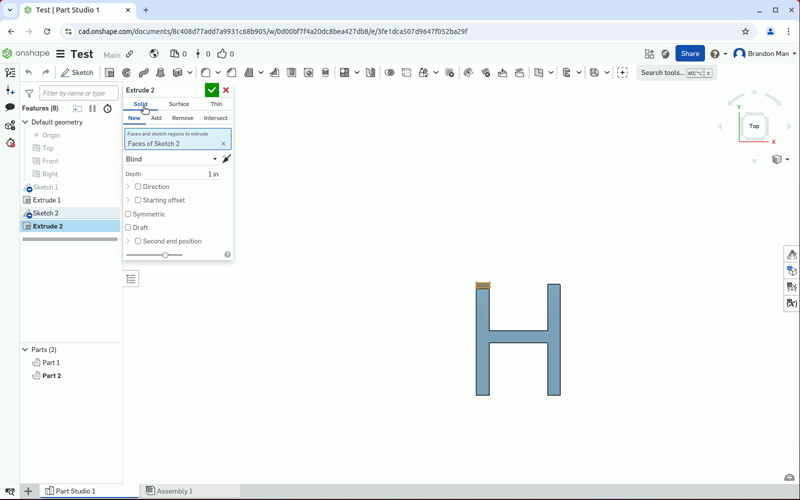
click(143, 106)
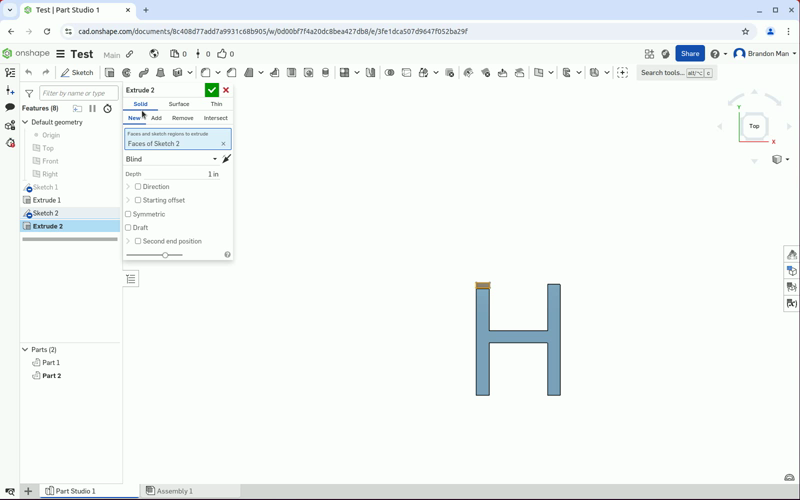
mouse_move(137, 120)
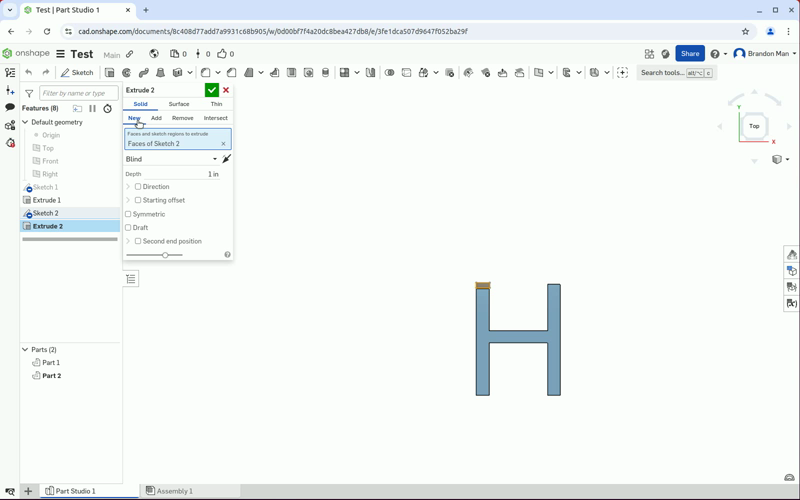
click(137, 120)
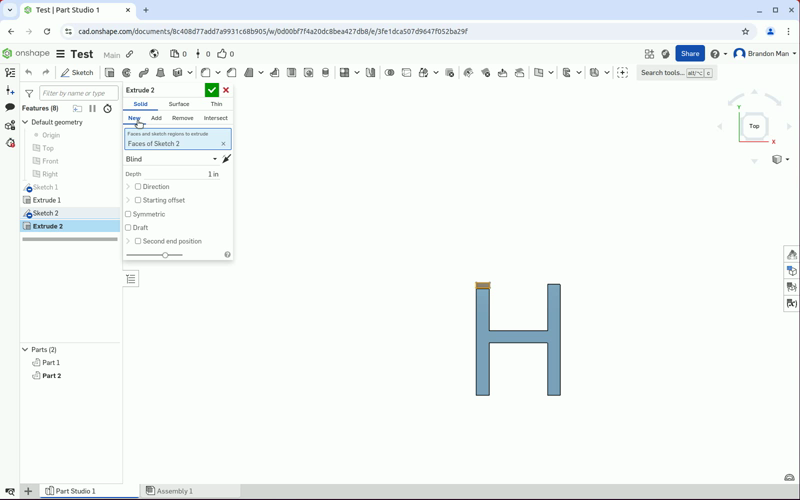
key(tab, 4)
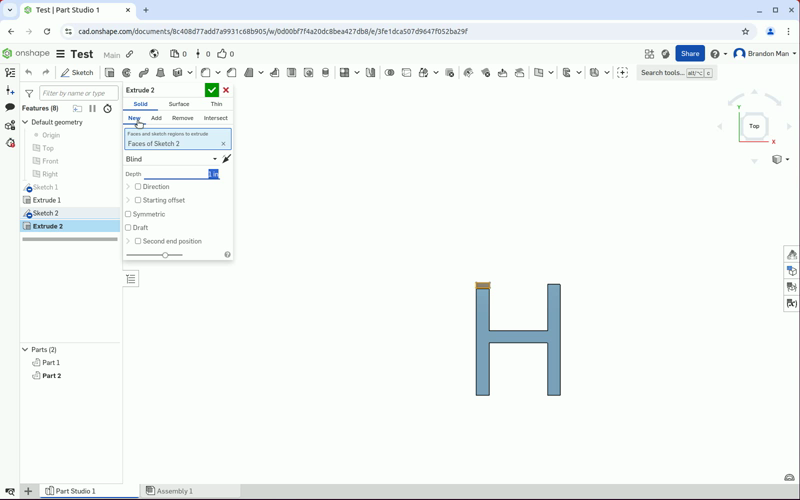
text(2.407)
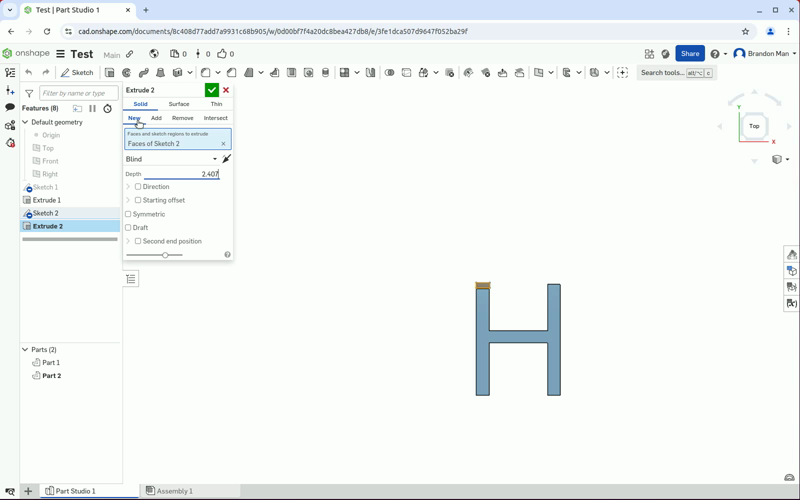
key(enter)
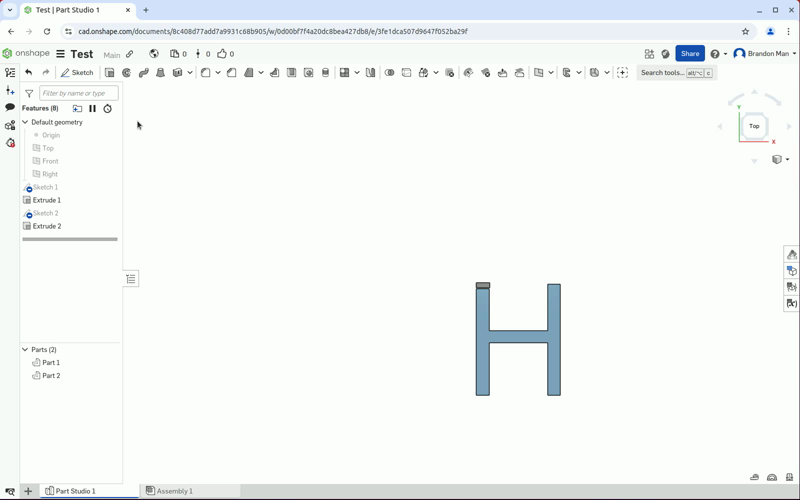
key(shift+h)
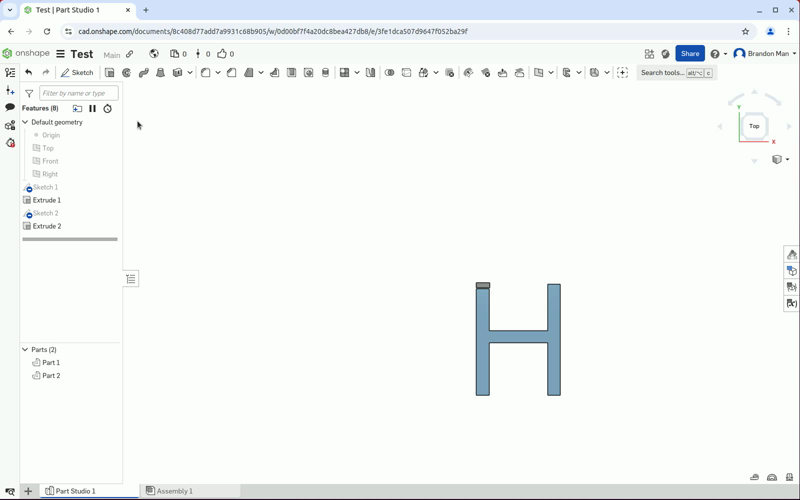
key(shift+h)
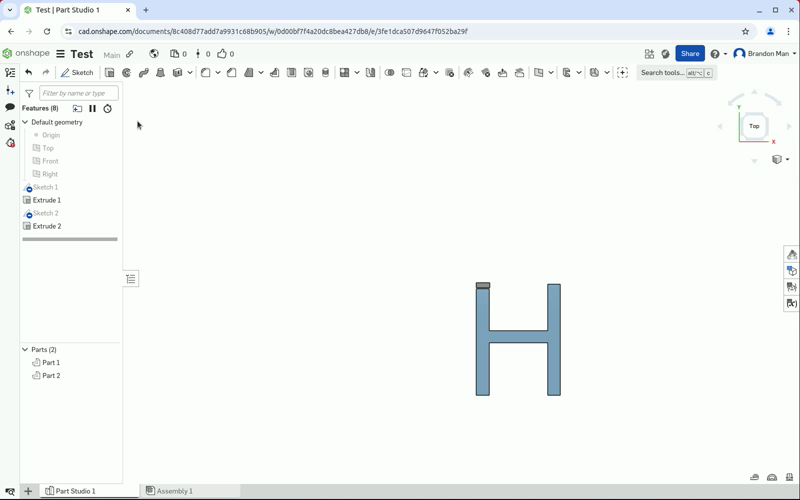
mouse_move(73, 189)
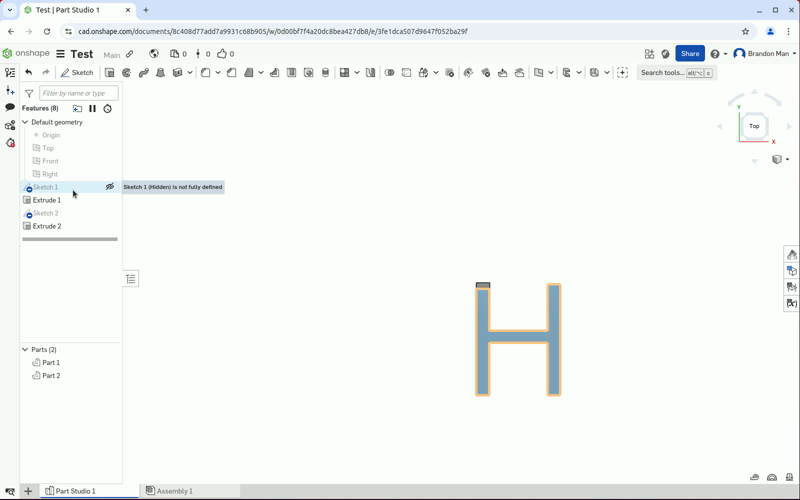
click(73, 189)
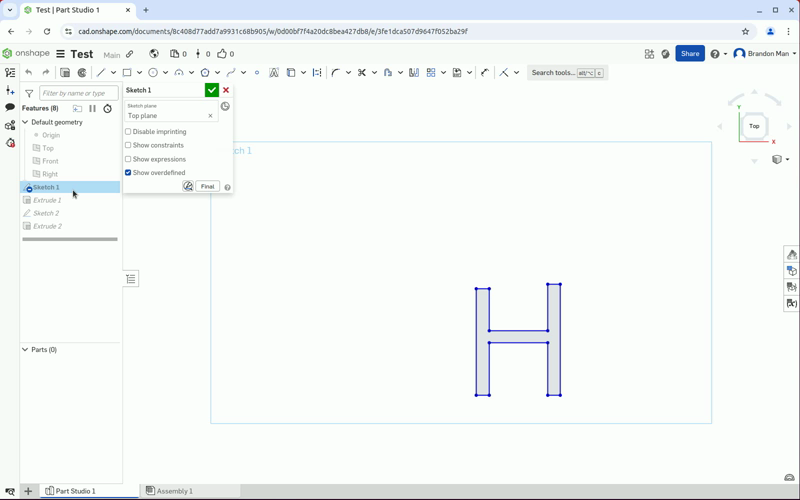
mouse_move(229, 92)
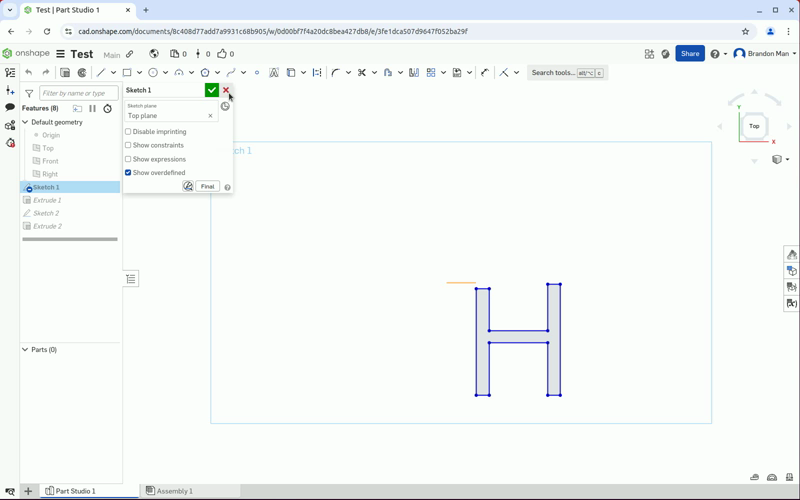
click(229, 92)
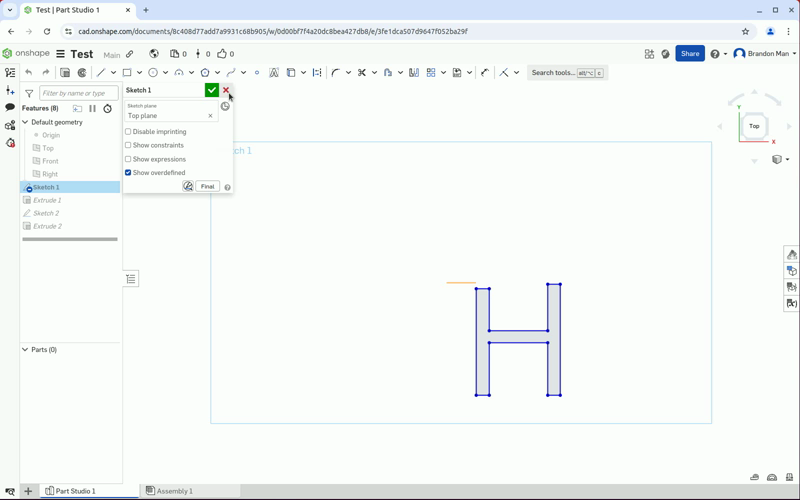
key(shift+s)
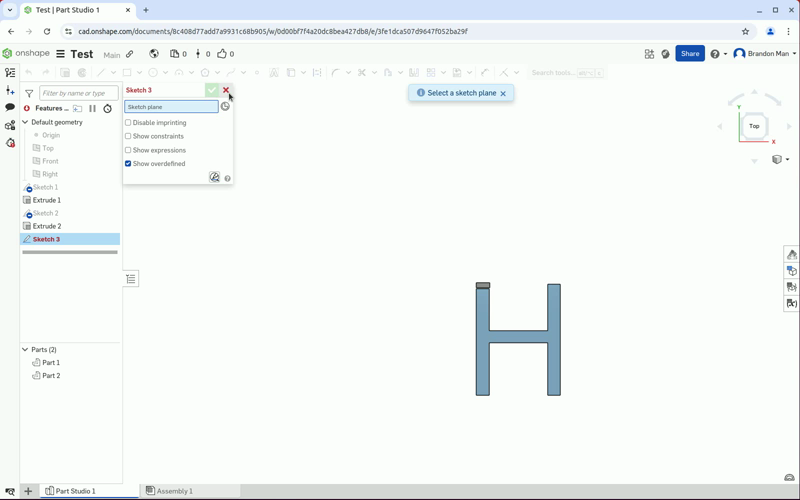
mouse_move(73, 150)
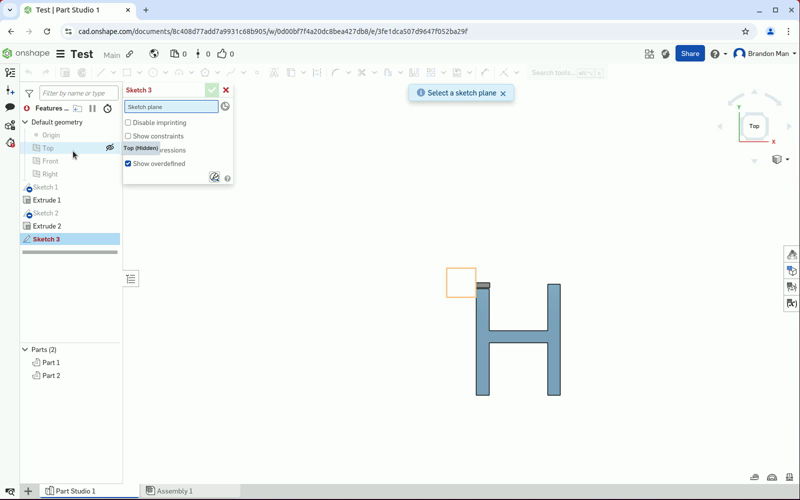
click(73, 150)
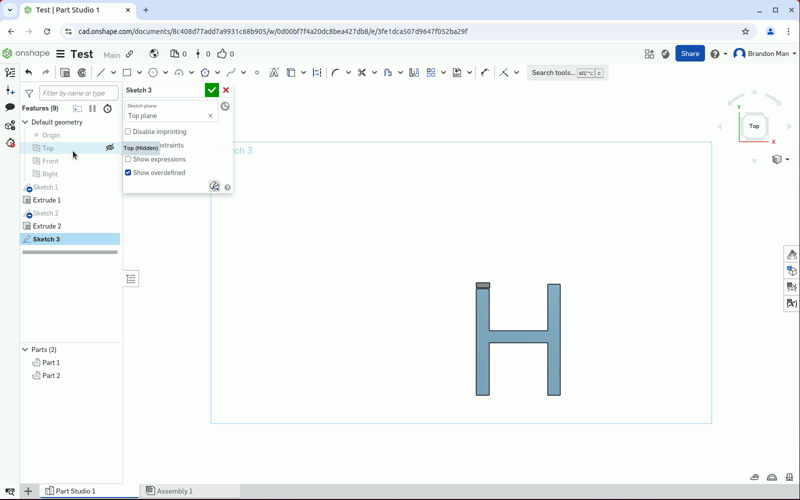
mouse_move(73, 352)
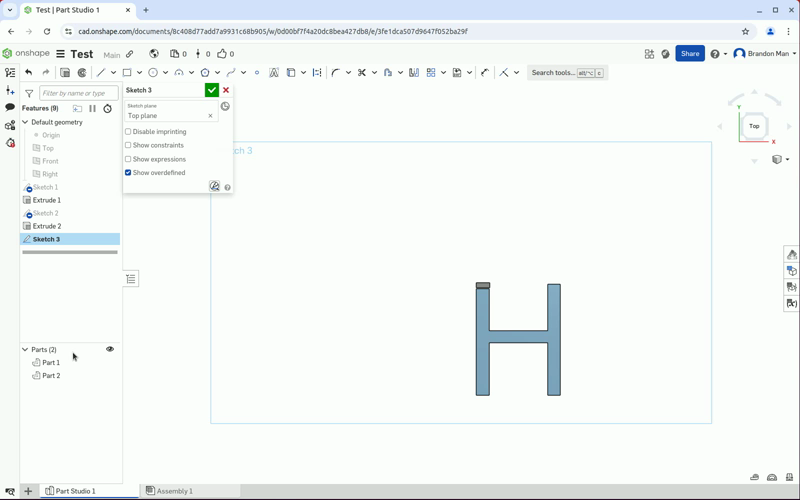
key(y)
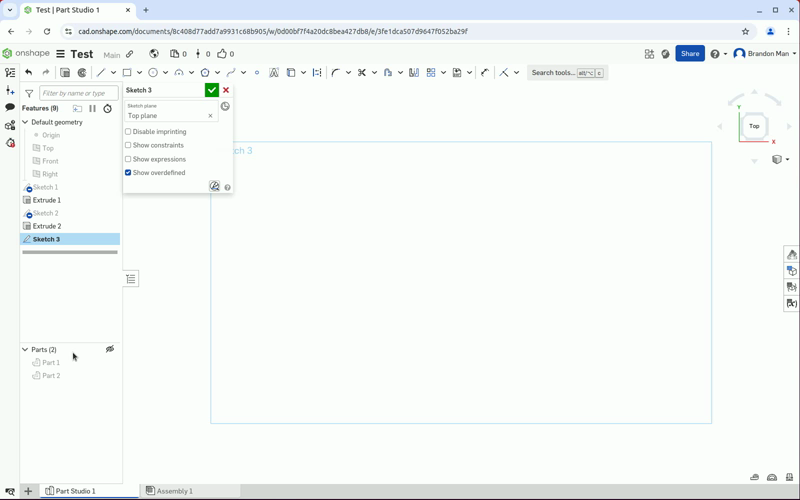
key(l)
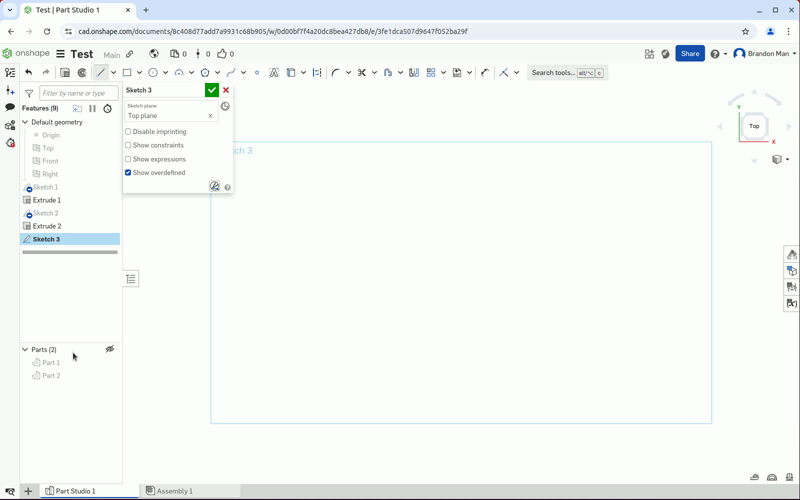
key_down(shift)
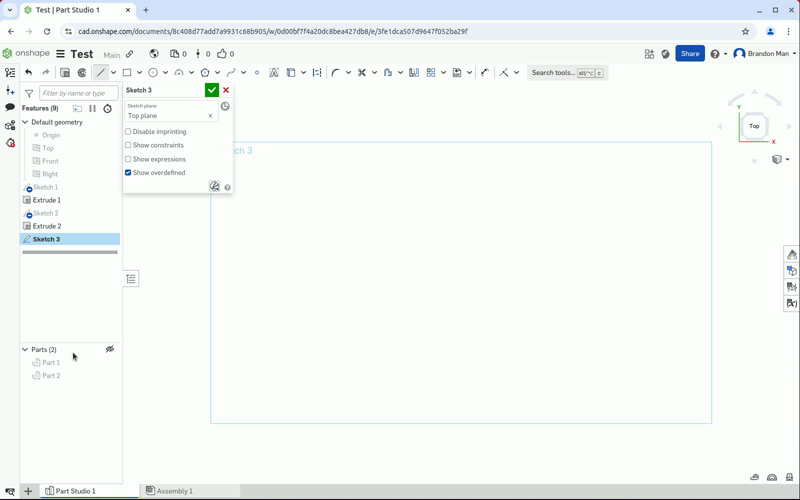
mouse_move(449, 287)
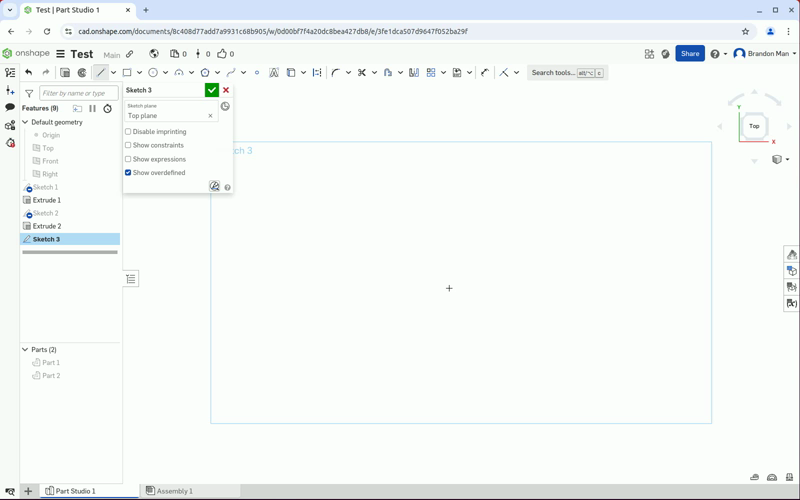
click(449, 287)
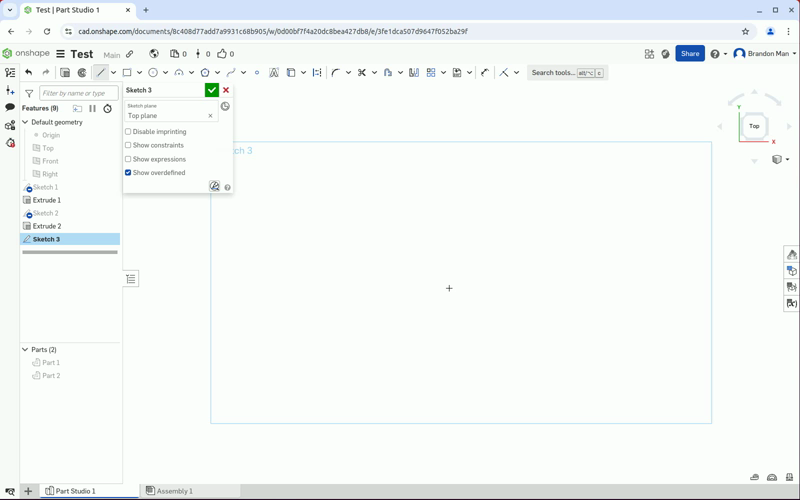
key_up(shift)
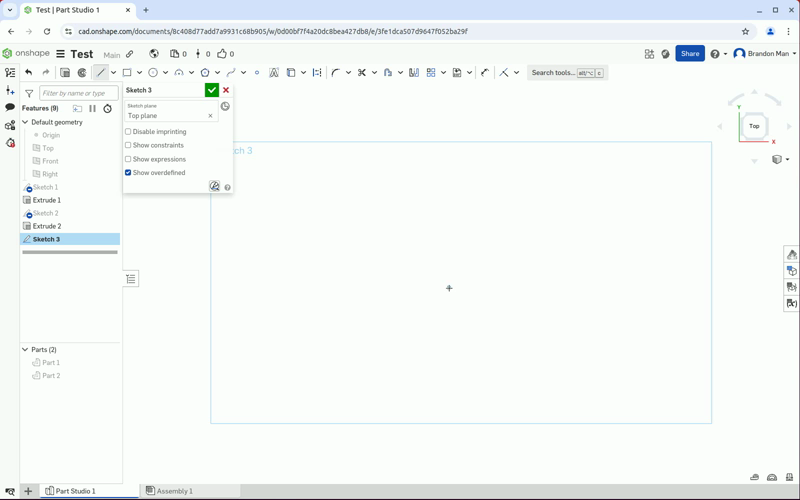
key_down(shift)
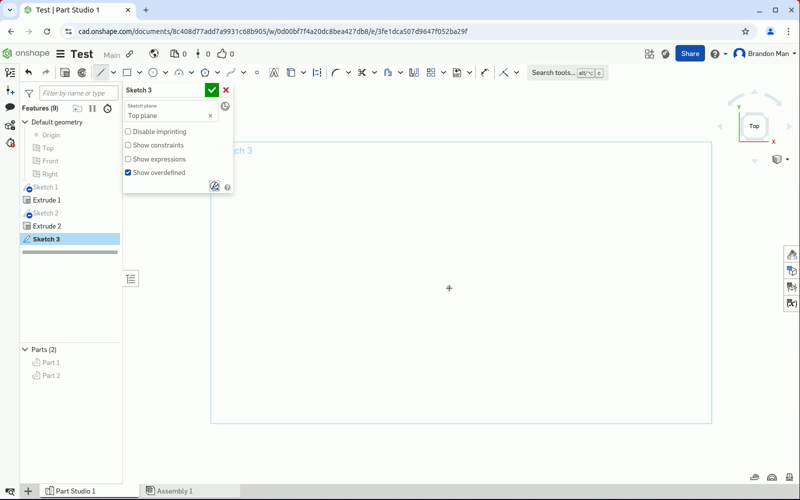
mouse_move(479, 287)
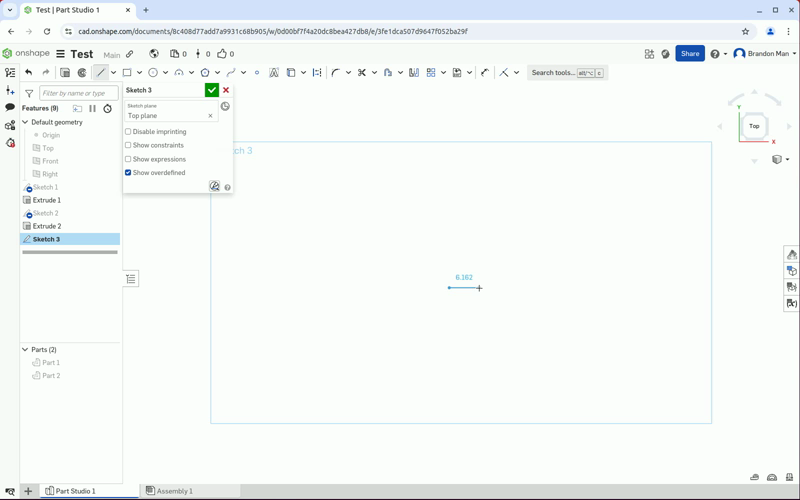
mouse_move(473, 287)
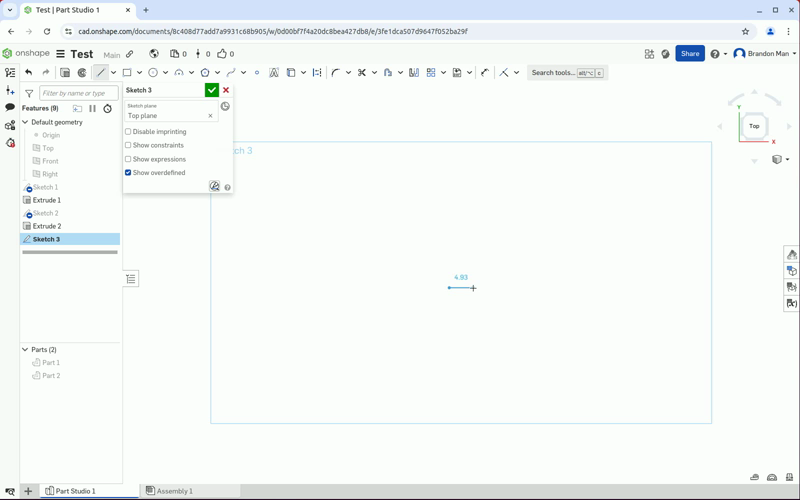
click(473, 287)
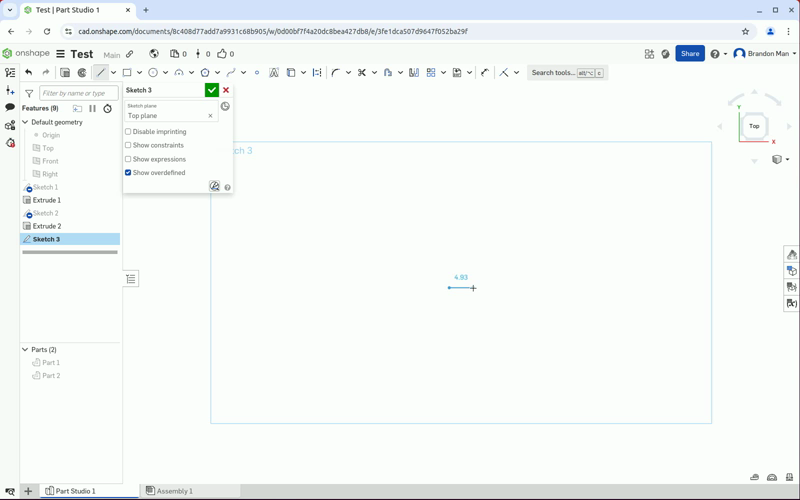
key_up(shift)
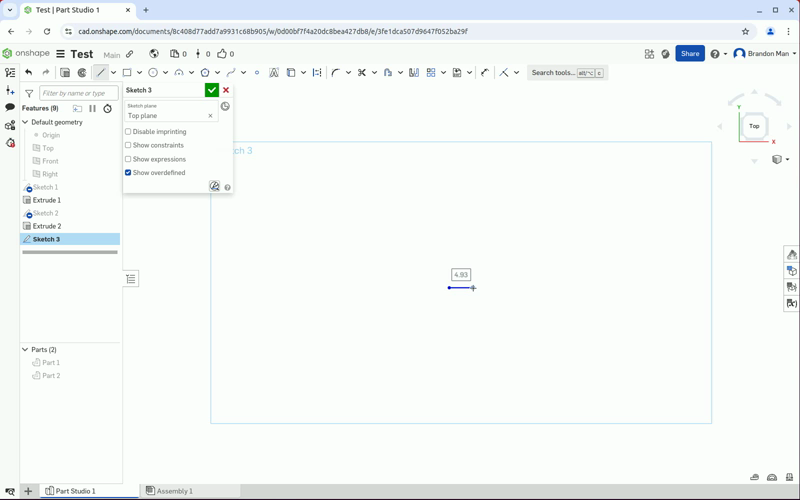
key_down(shift)
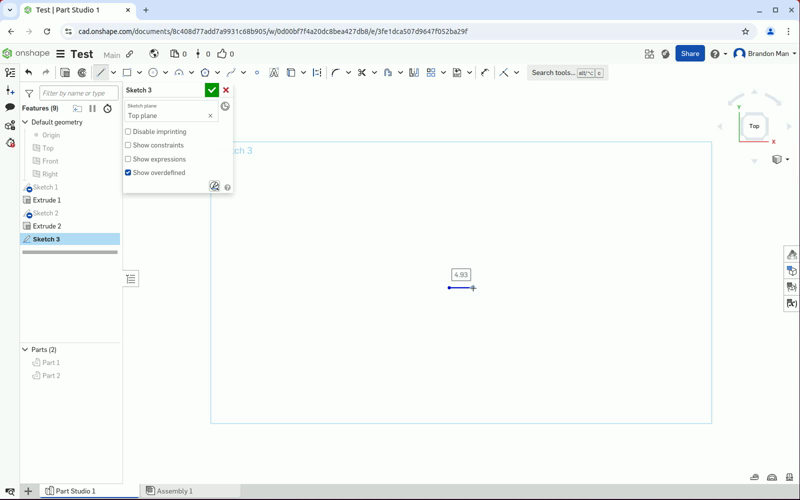
mouse_move(503, 287)
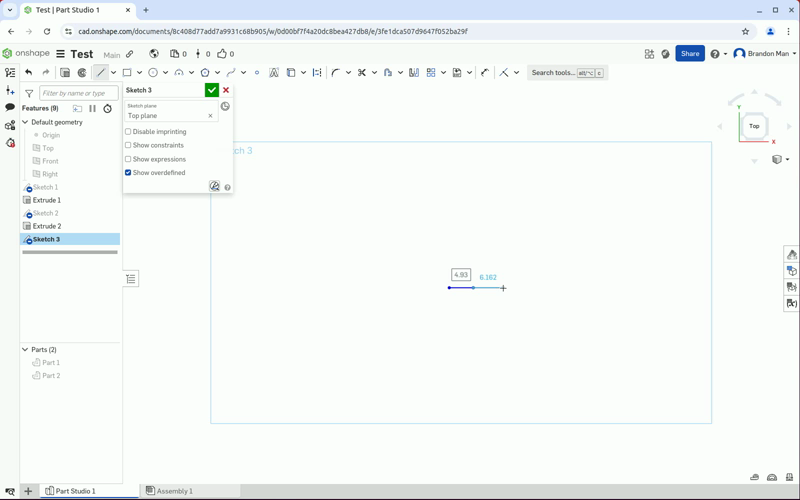
mouse_move(473, 279)
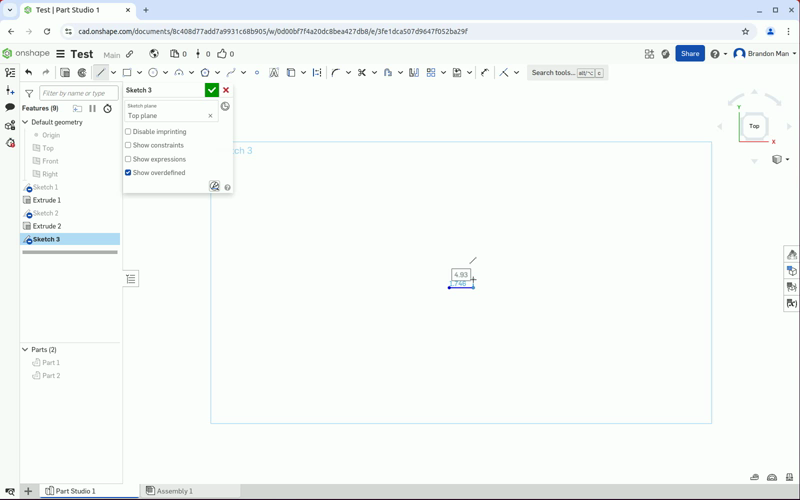
click(473, 279)
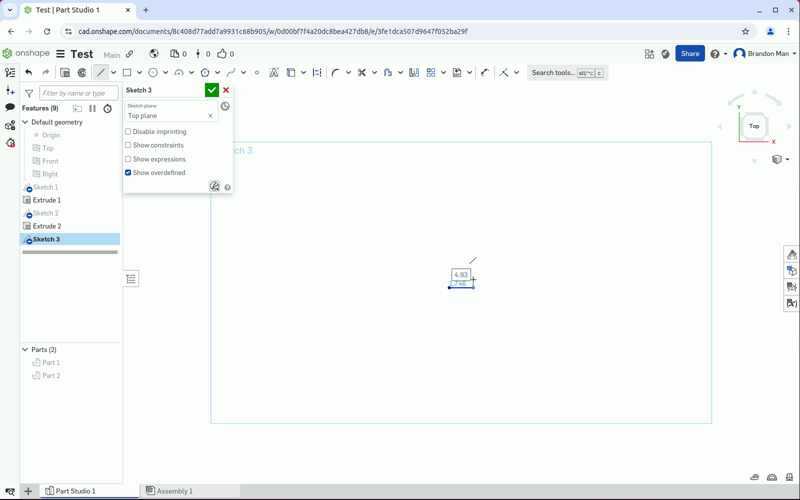
key_up(shift)
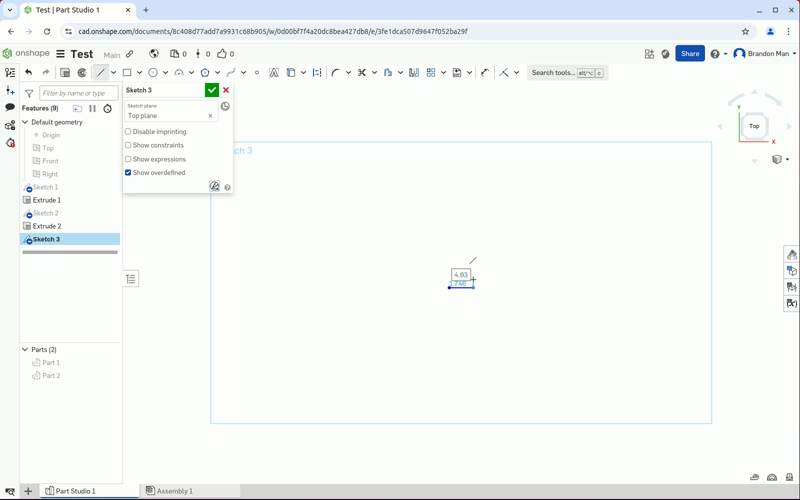
key_down(shift)
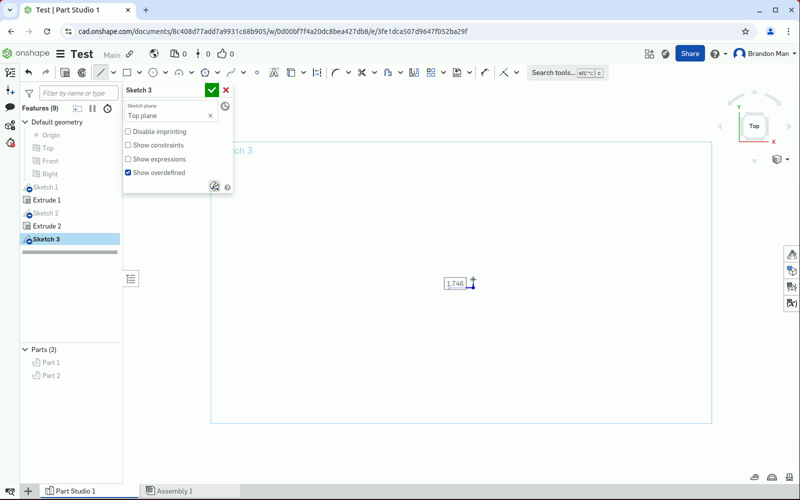
mouse_move(503, 279)
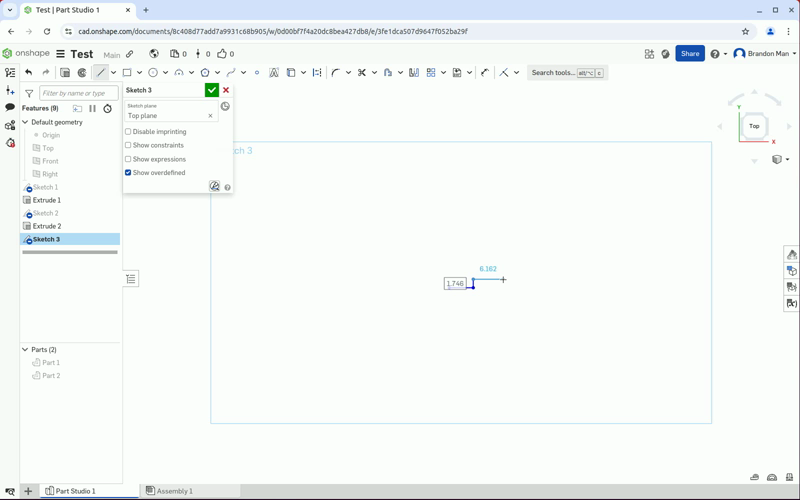
mouse_move(458, 279)
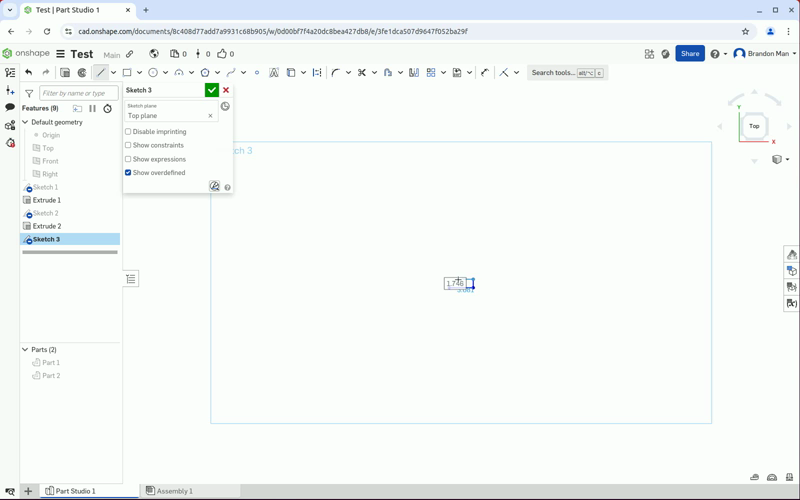
click(458, 279)
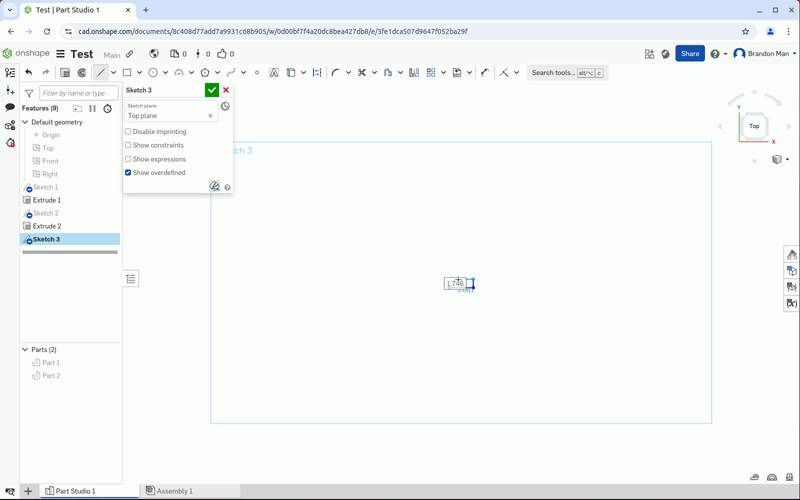
key_up(shift)
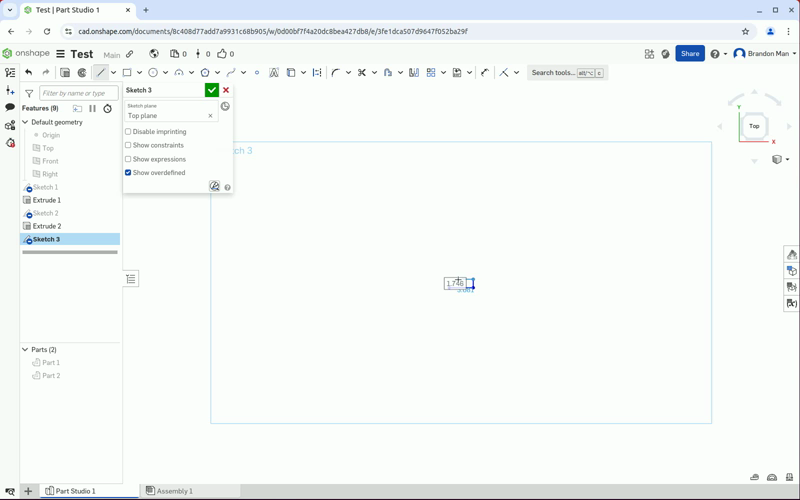
key_down(shift)
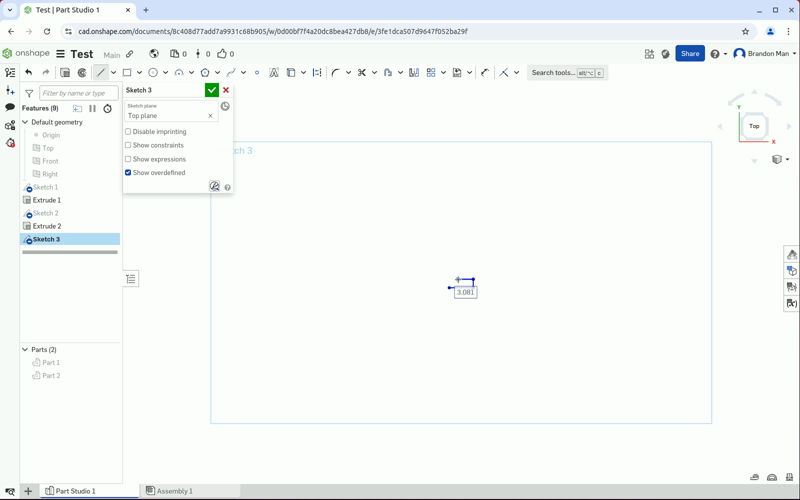
mouse_move(488, 279)
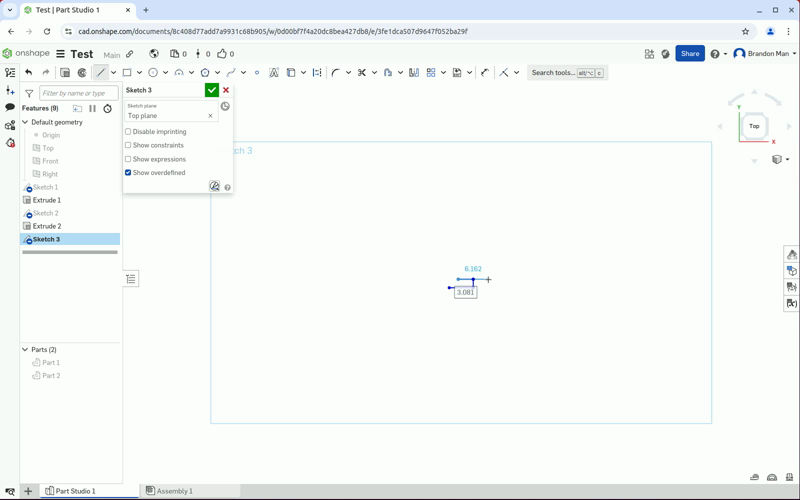
mouse_move(458, 265)
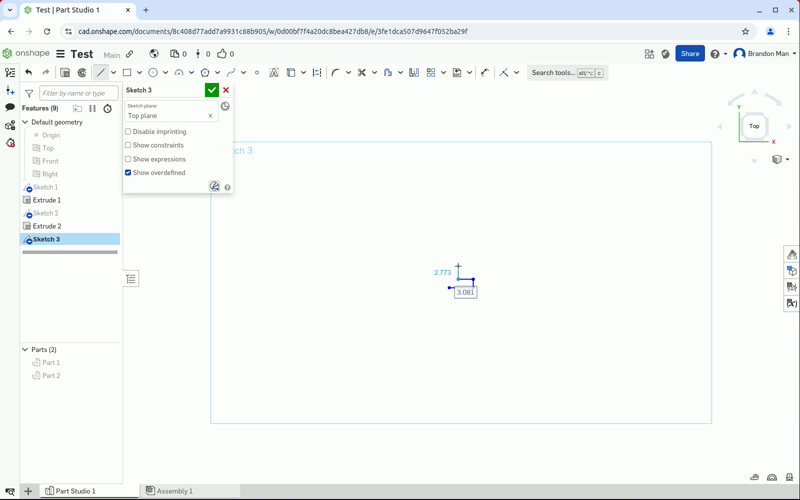
click(458, 265)
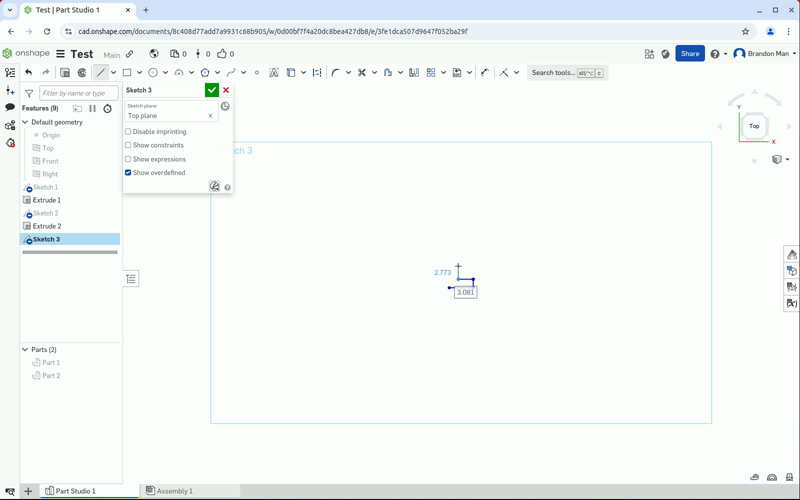
key_up(shift)
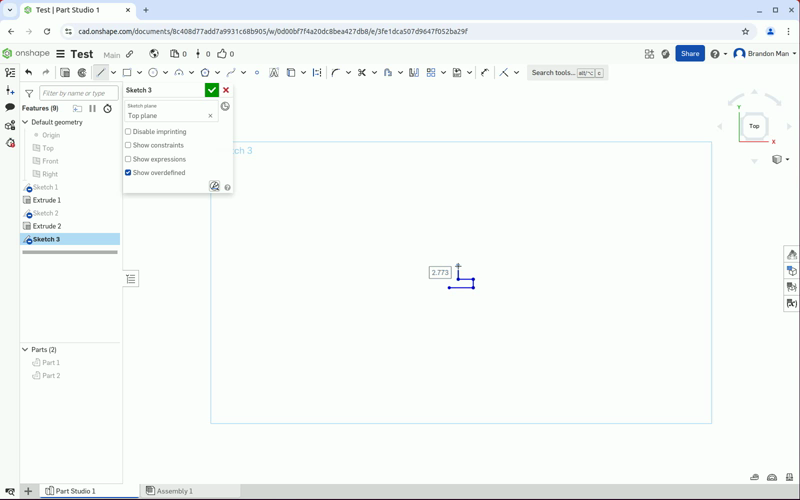
key_down(shift)
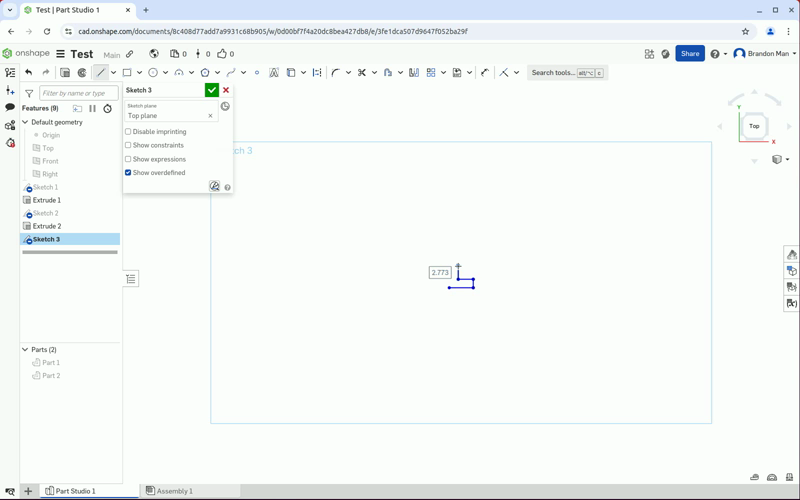
mouse_move(488, 265)
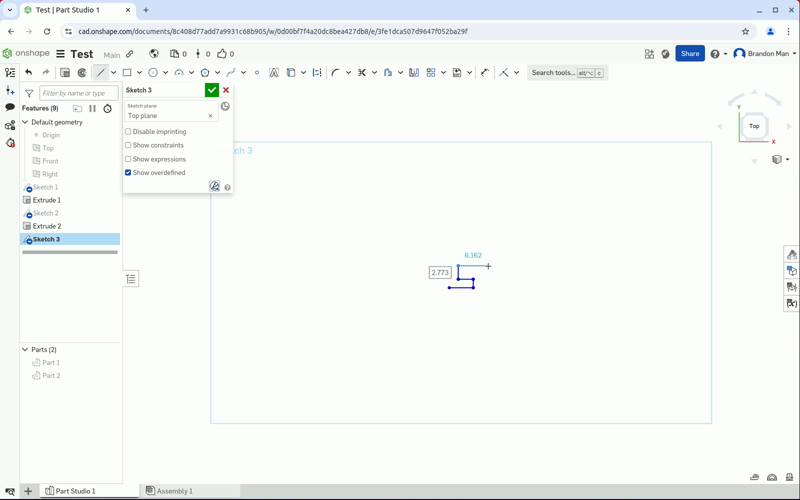
mouse_move(473, 265)
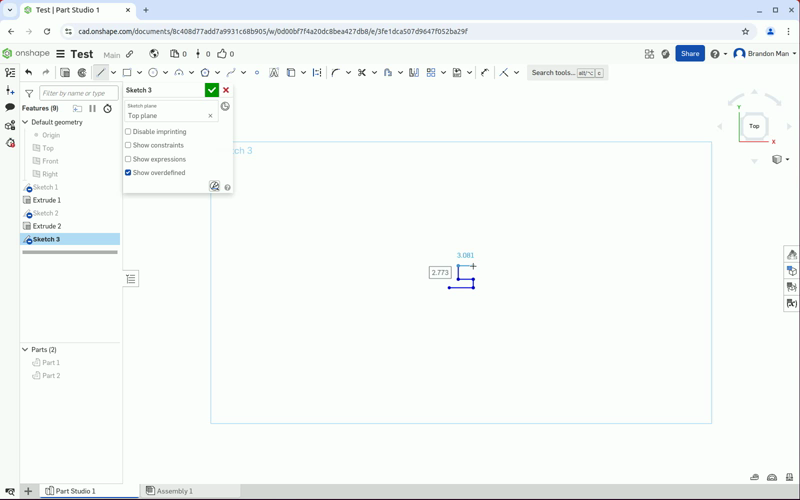
click(473, 265)
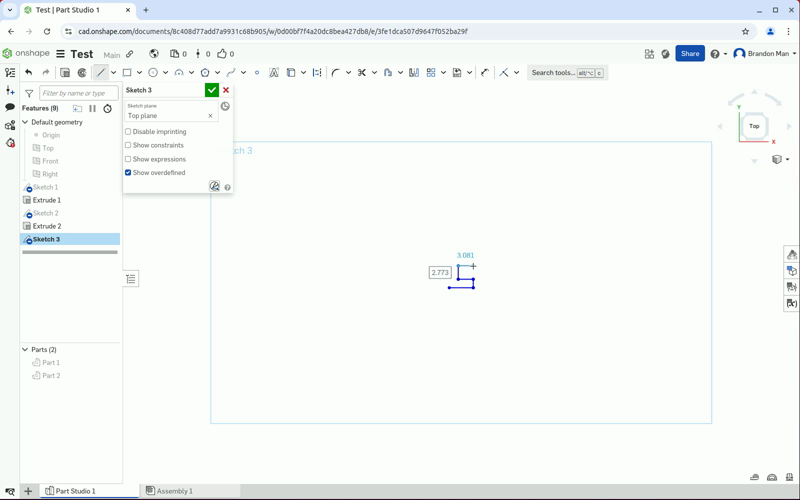
key_up(shift)
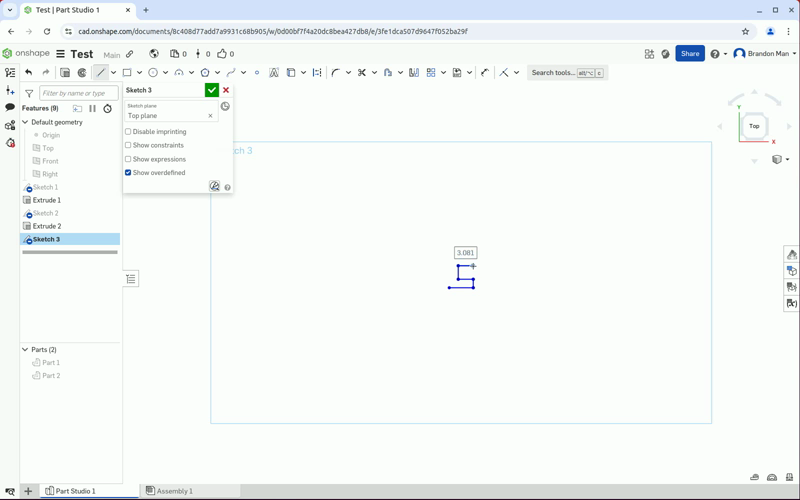
key_down(shift)
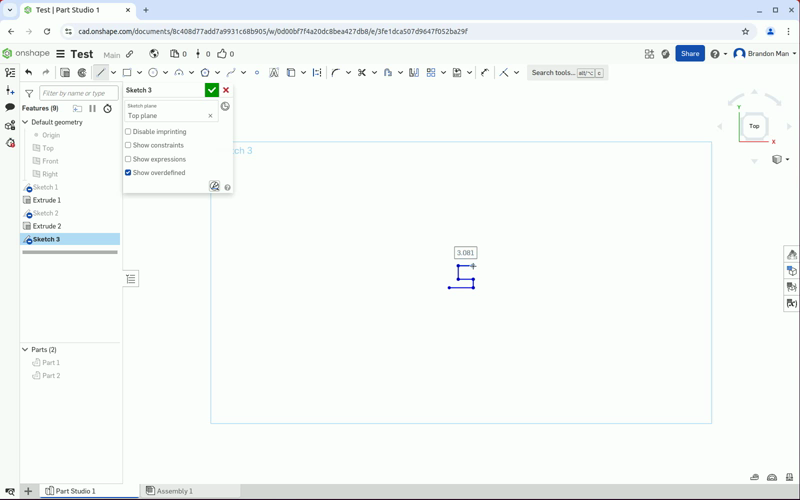
mouse_move(503, 265)
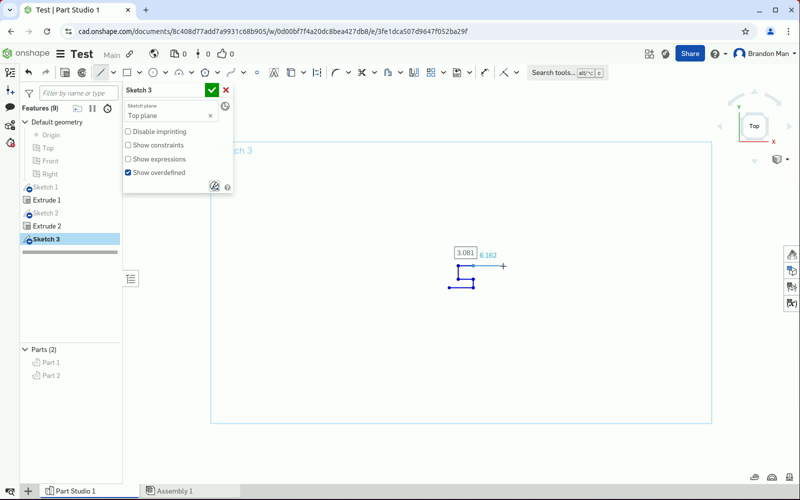
mouse_move(473, 257)
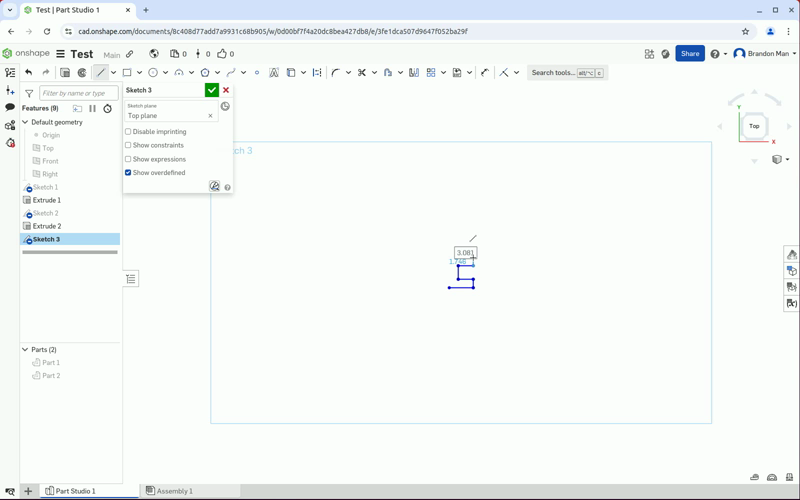
click(473, 257)
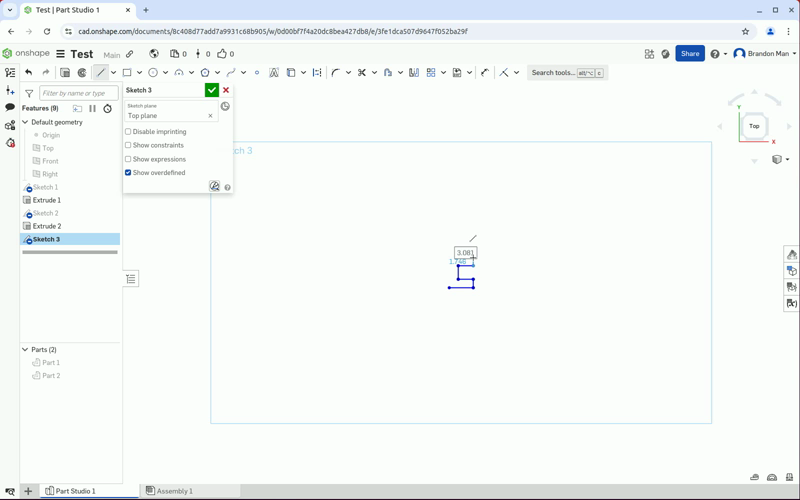
key_up(shift)
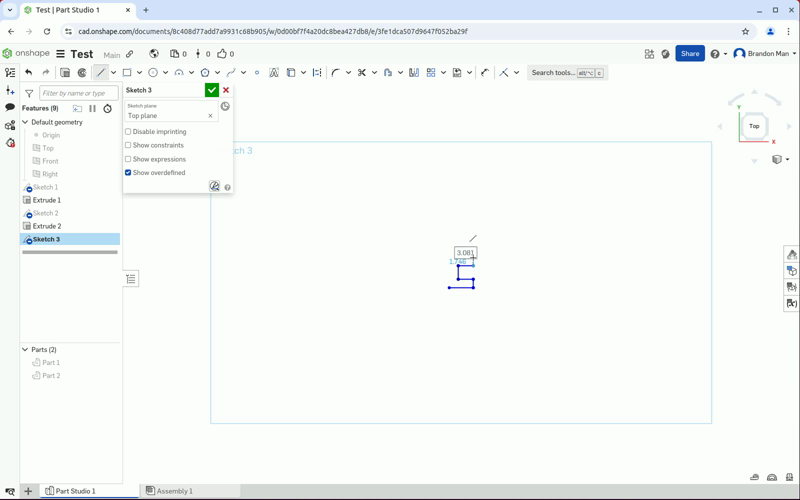
key_down(shift)
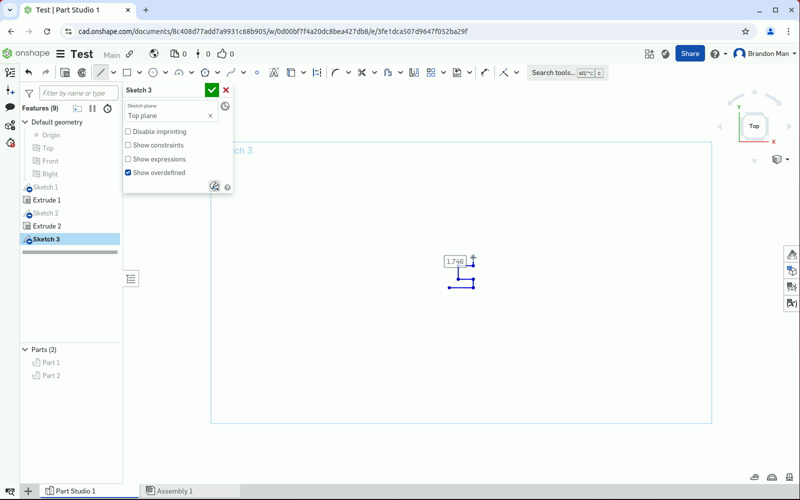
mouse_move(503, 257)
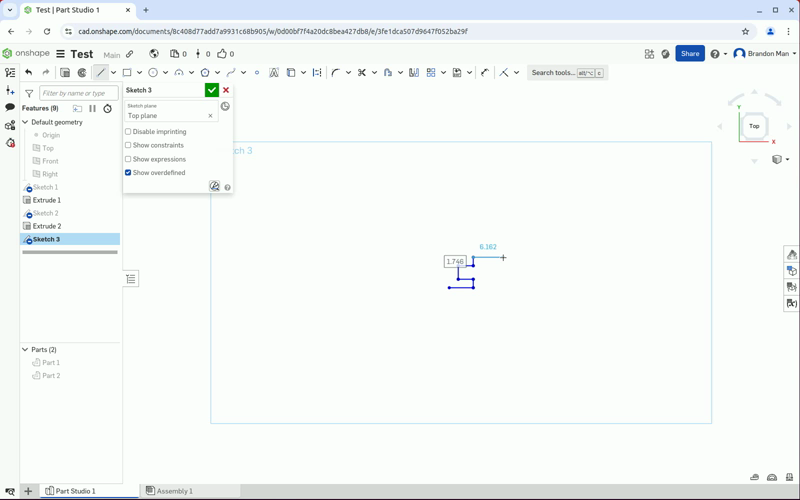
mouse_move(449, 257)
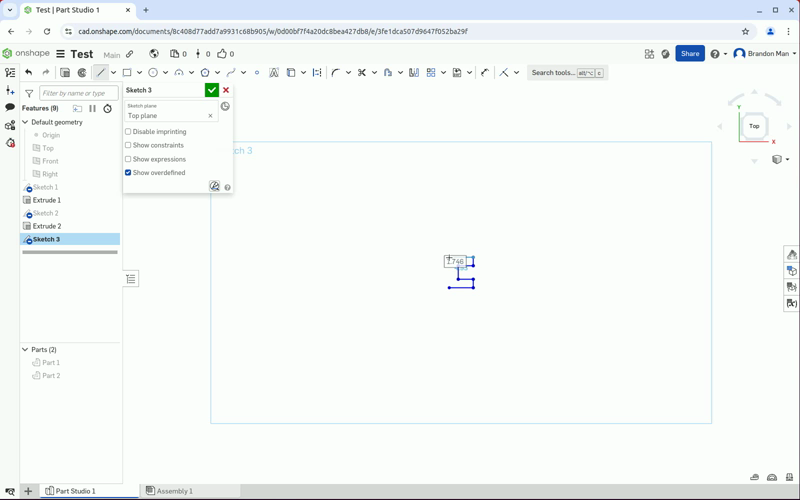
click(449, 257)
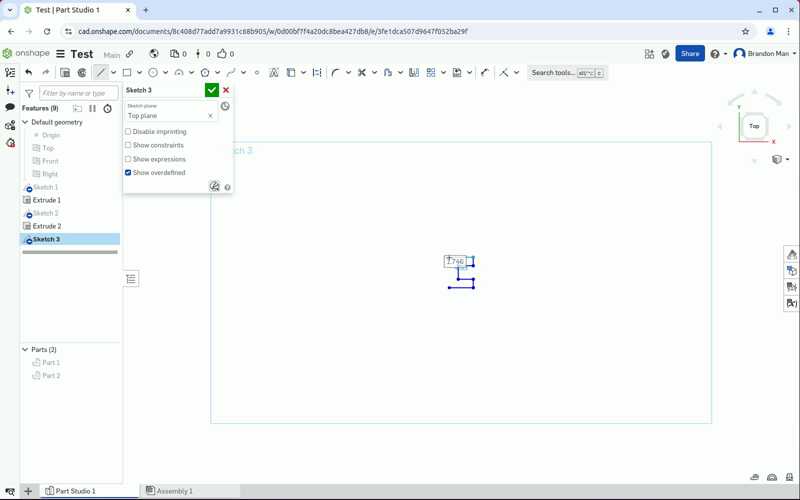
key_up(shift)
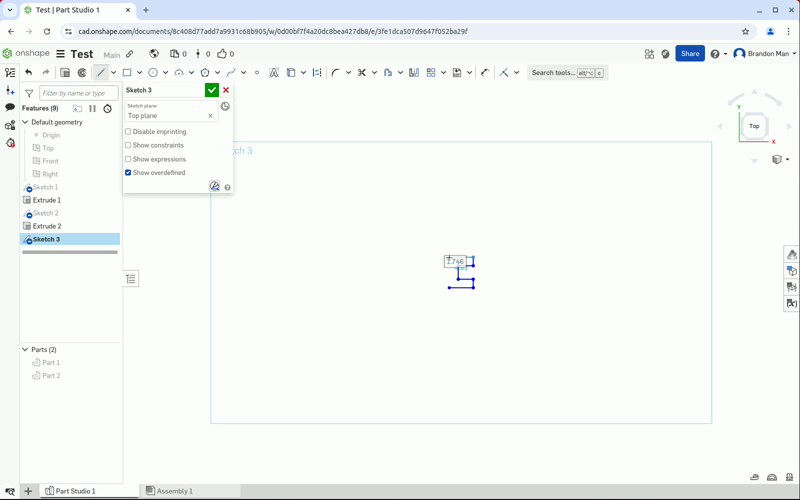
mouse_move(479, 257)
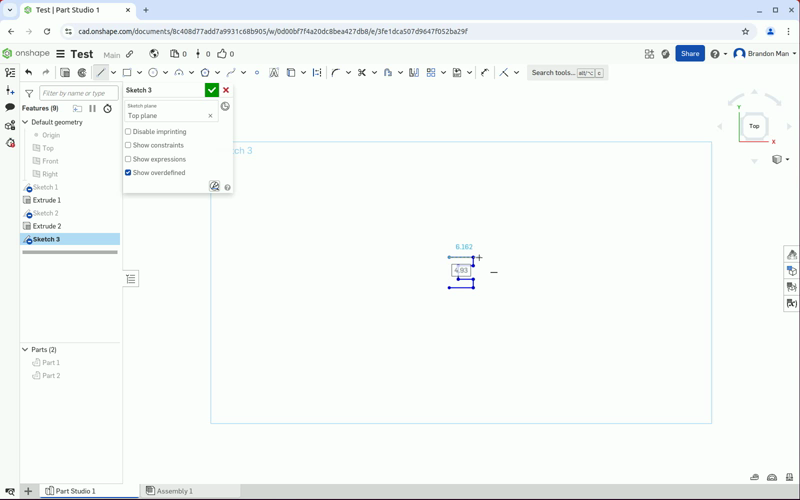
key_down(shift)
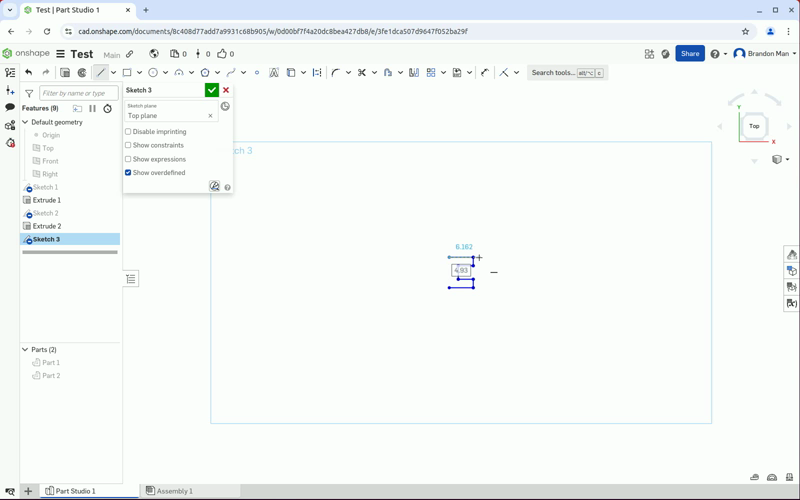
mouse_move(449, 287)
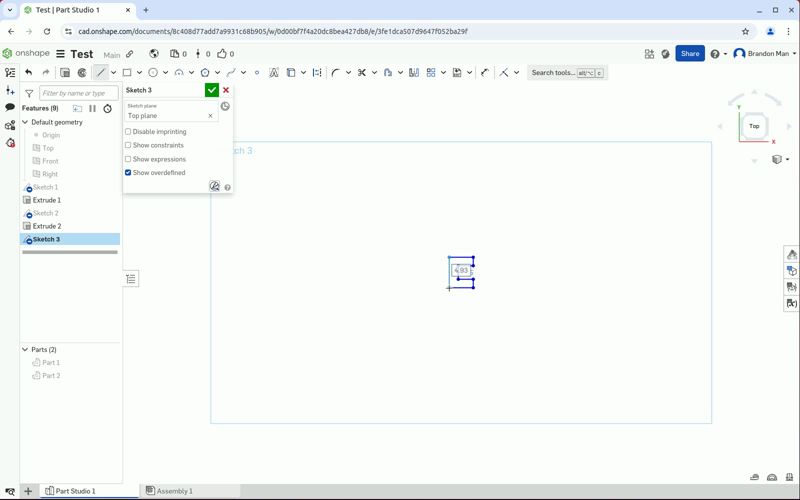
key_up(shift)
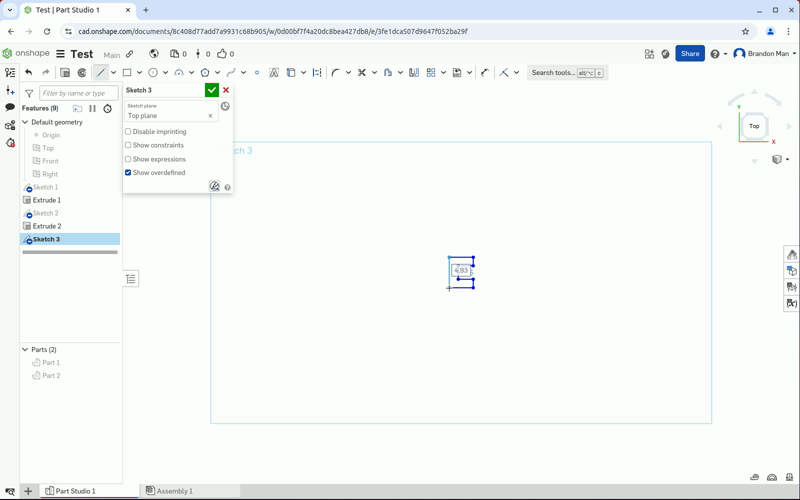
click(449, 287)
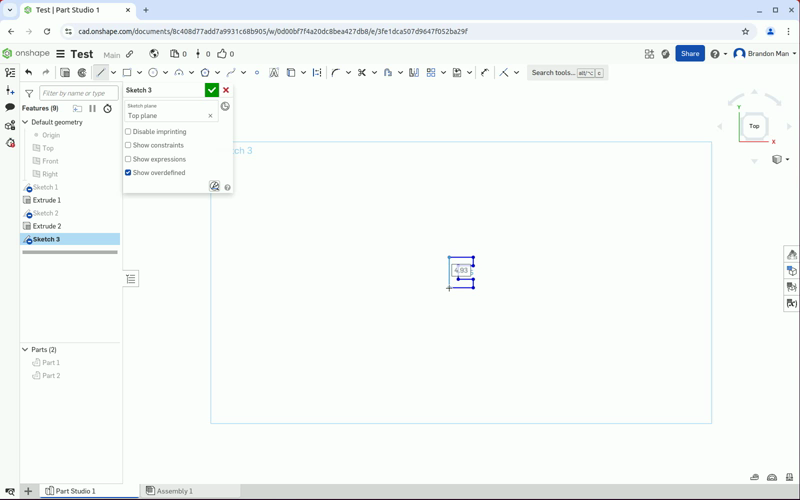
key(esc)
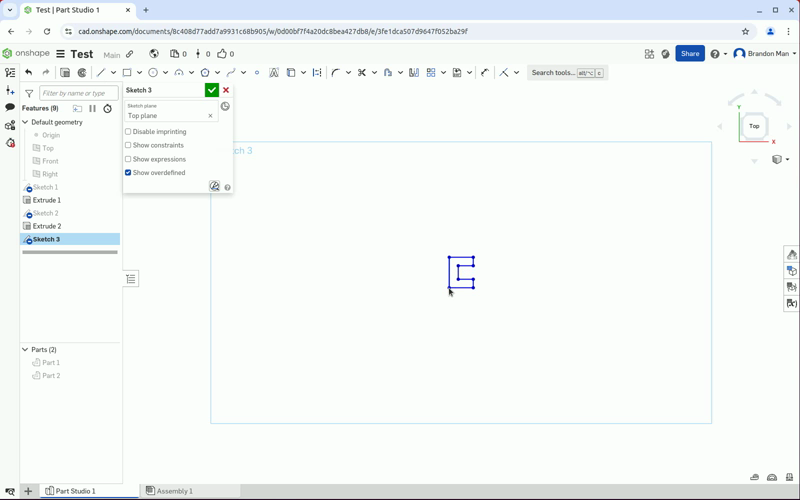
mouse_move(457, 273)
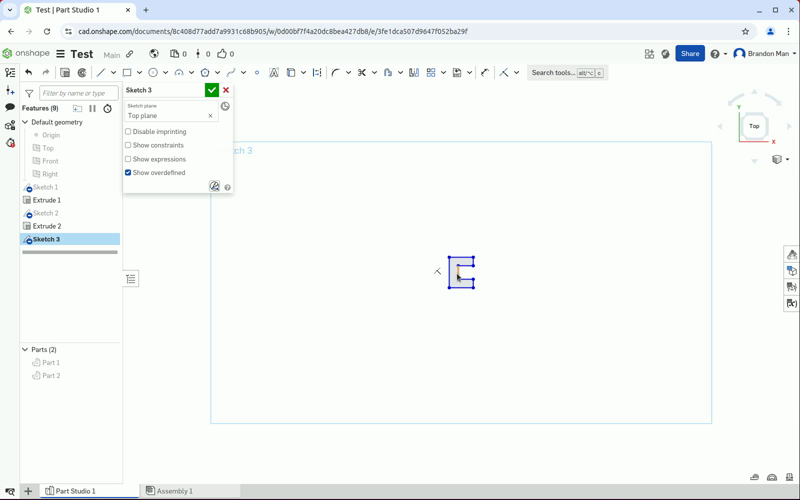
scroll(6)
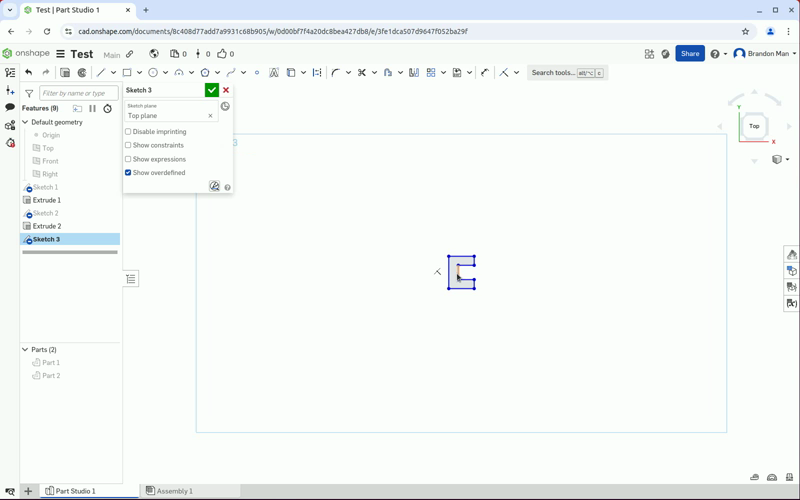
scroll(6)
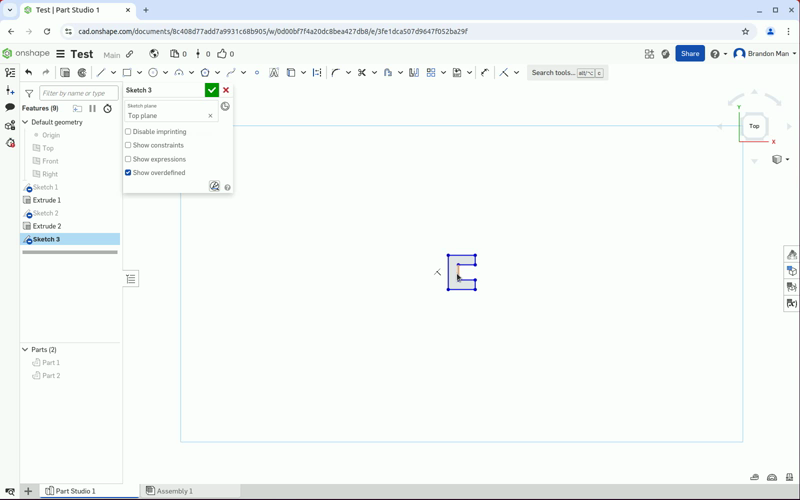
scroll(6)
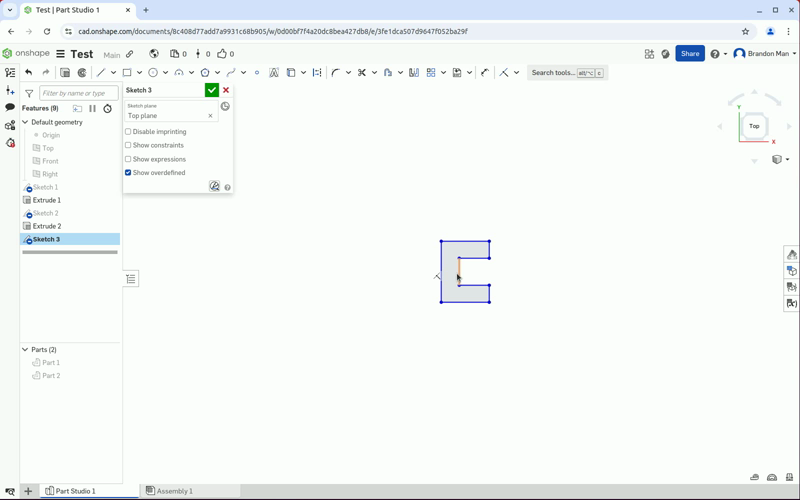
scroll(6)
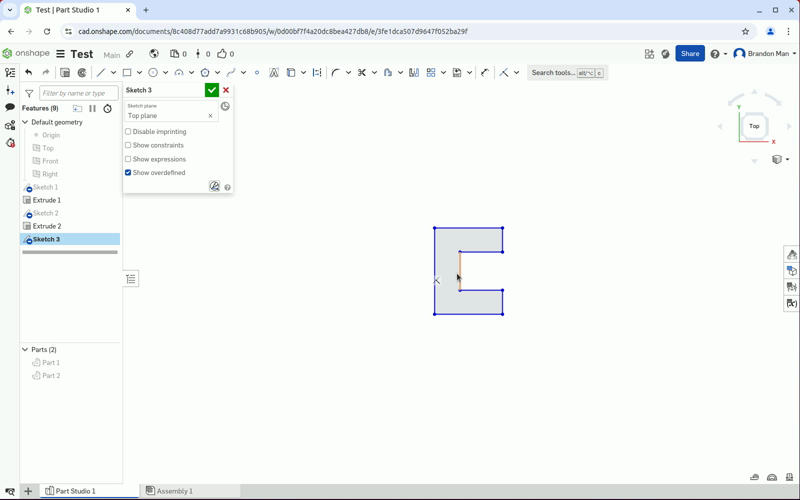
scroll(6)
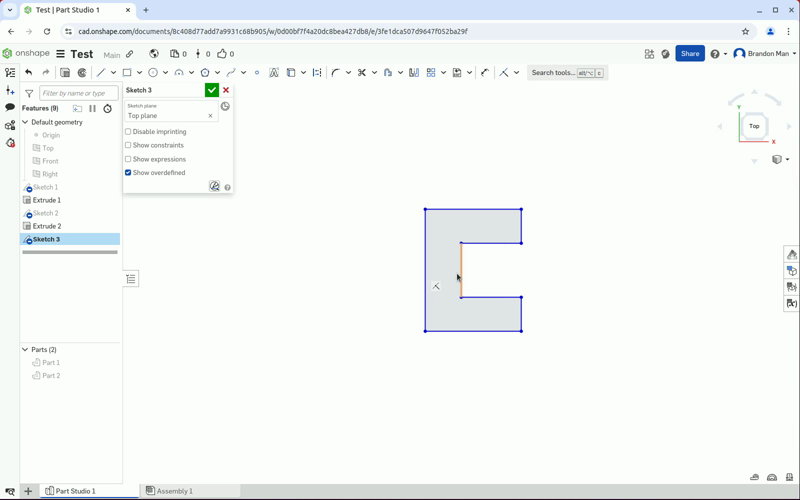
scroll(6)
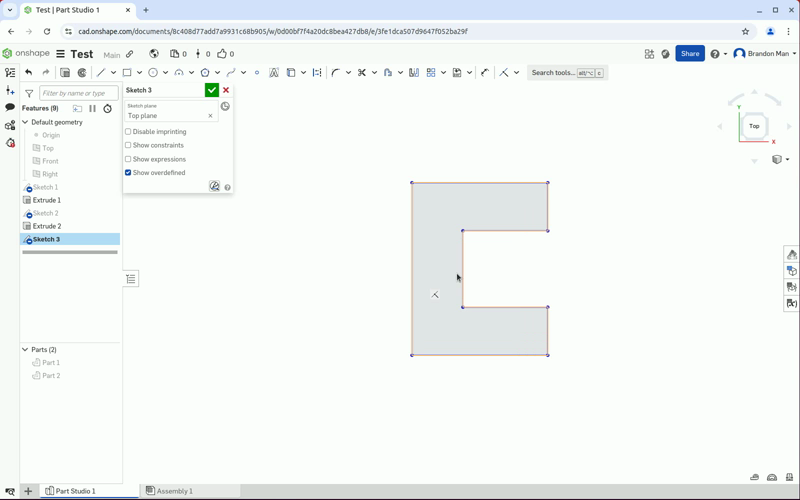
scroll(6)
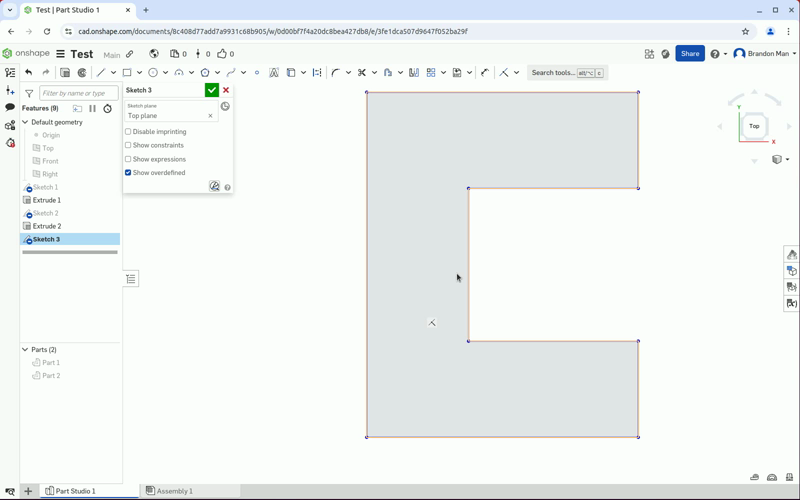
click(457, 273)
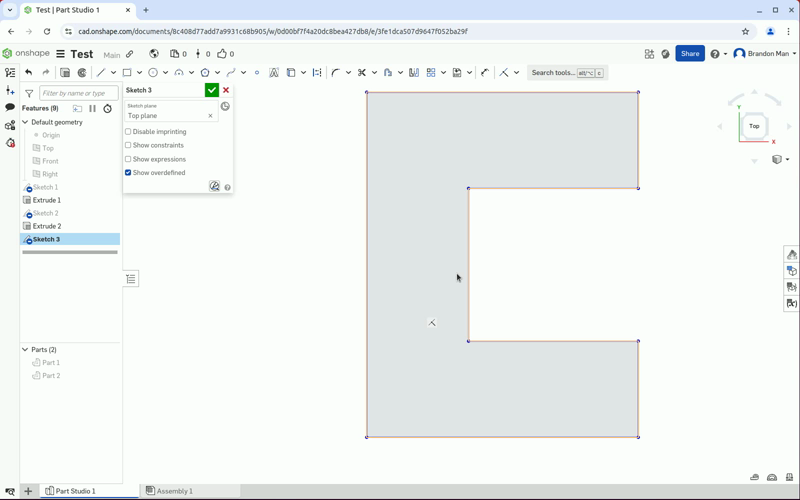
scroll(-6)
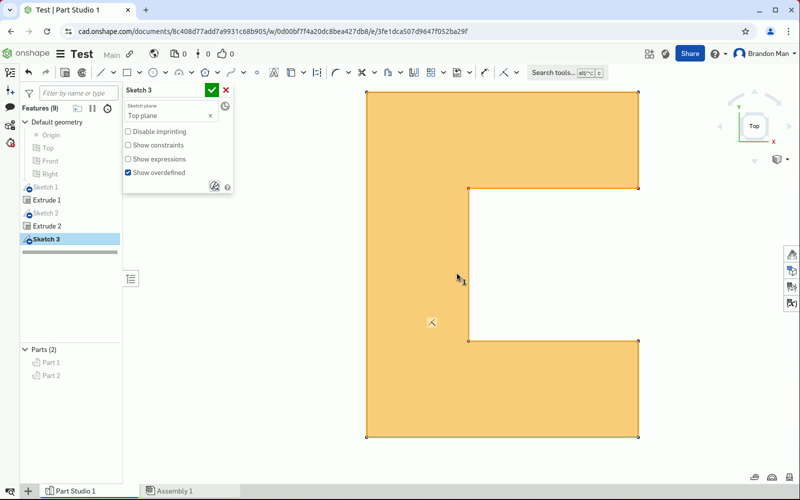
scroll(-6)
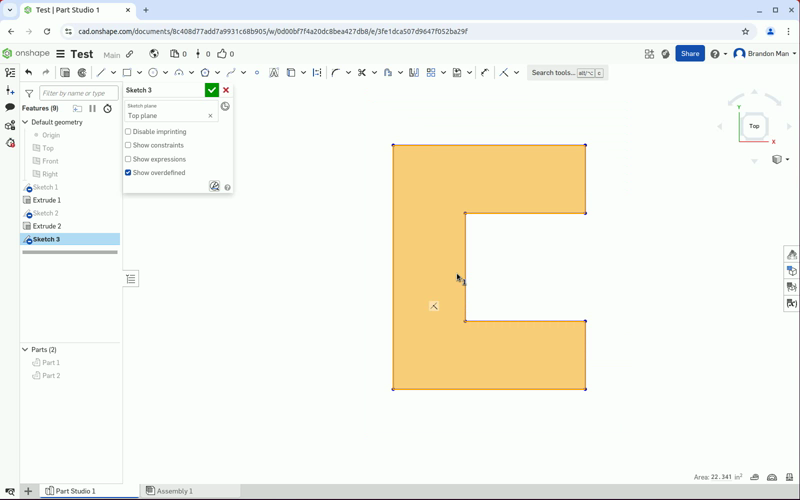
scroll(-6)
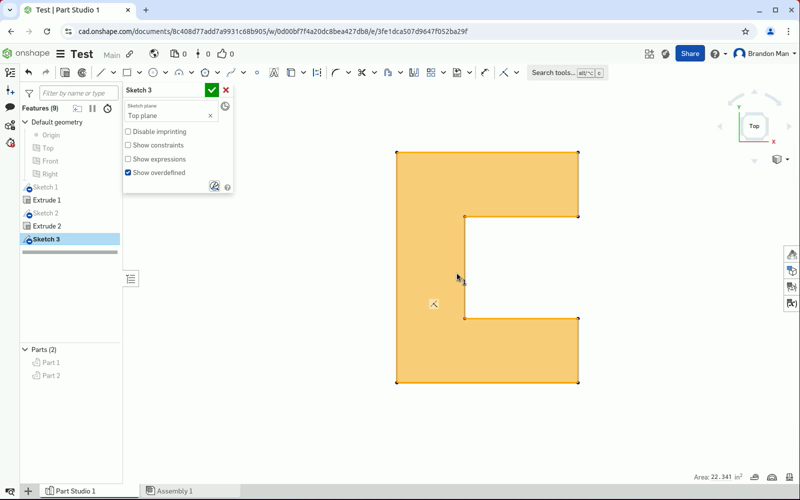
scroll(-6)
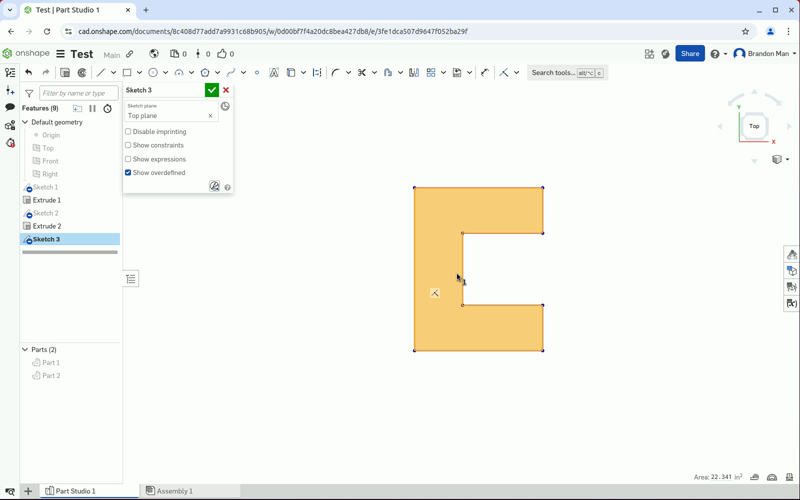
scroll(-6)
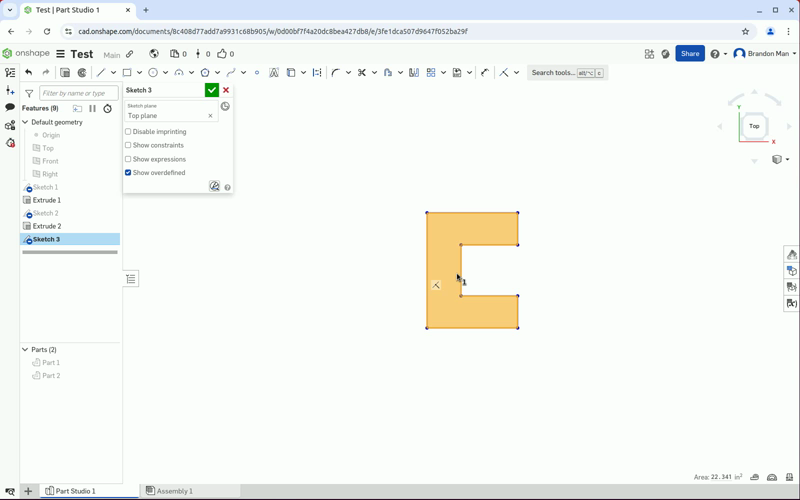
scroll(-6)
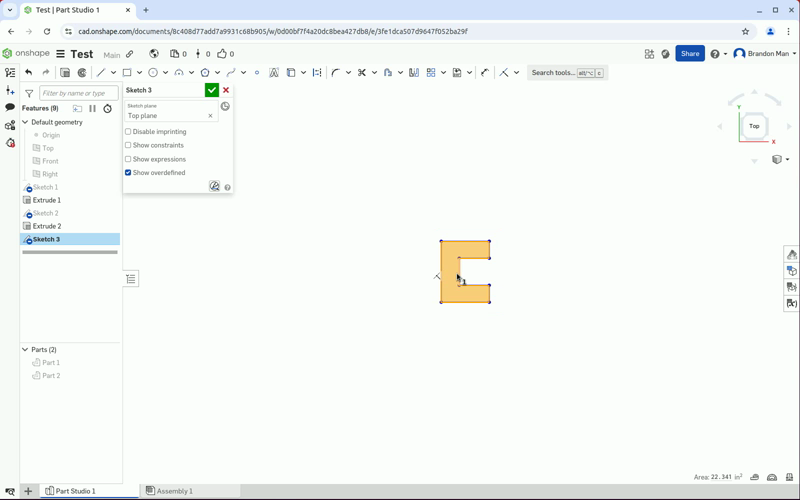
scroll(-6)
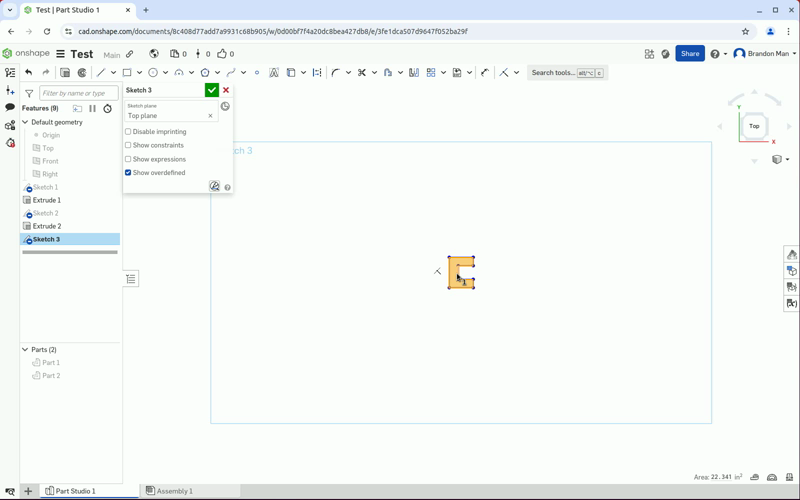
mouse_move(73, 352)
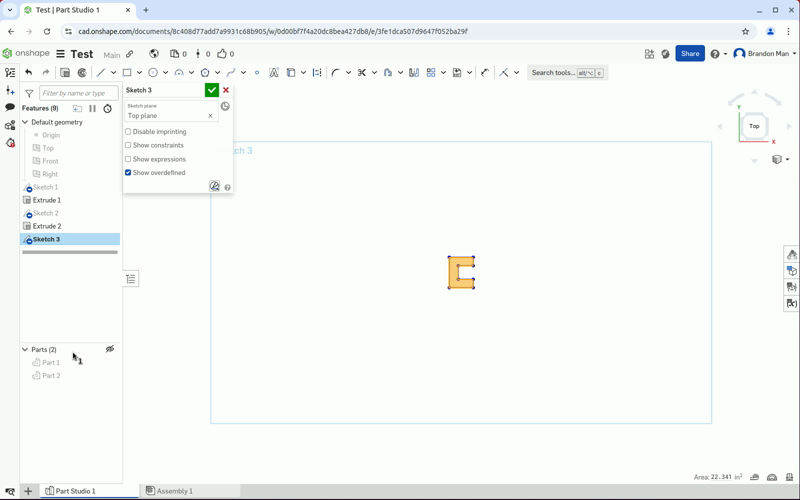
key(shift+y)
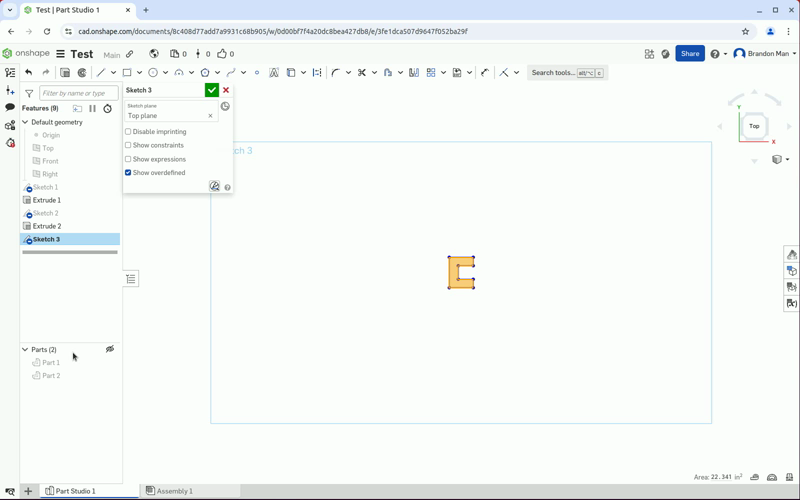
key(shift+e)
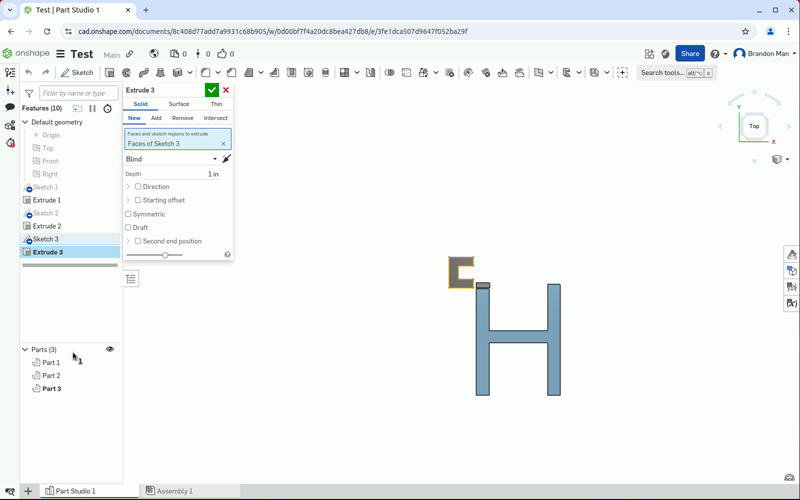
mouse_move(143, 106)
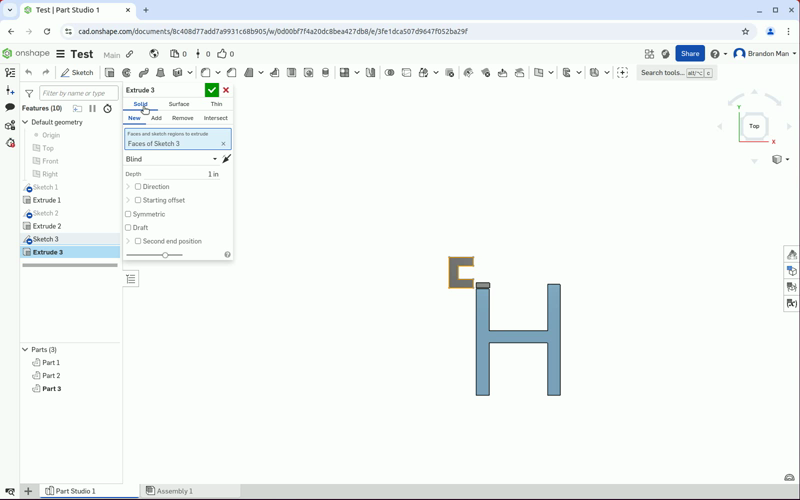
click(143, 106)
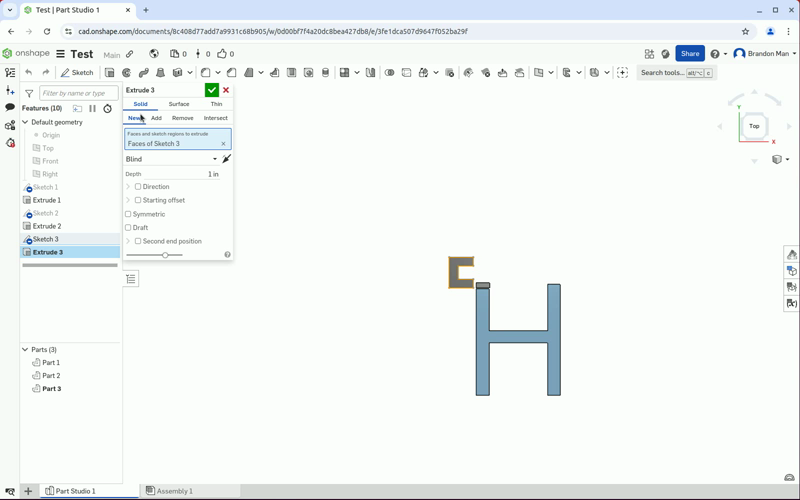
mouse_move(137, 120)
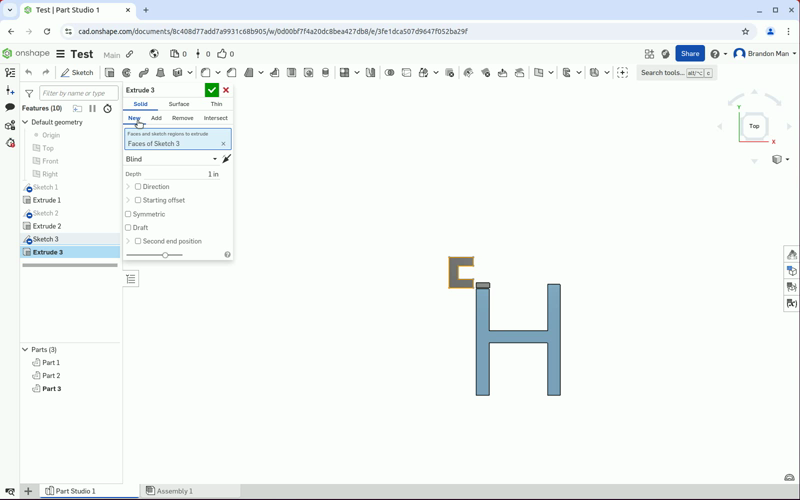
click(137, 120)
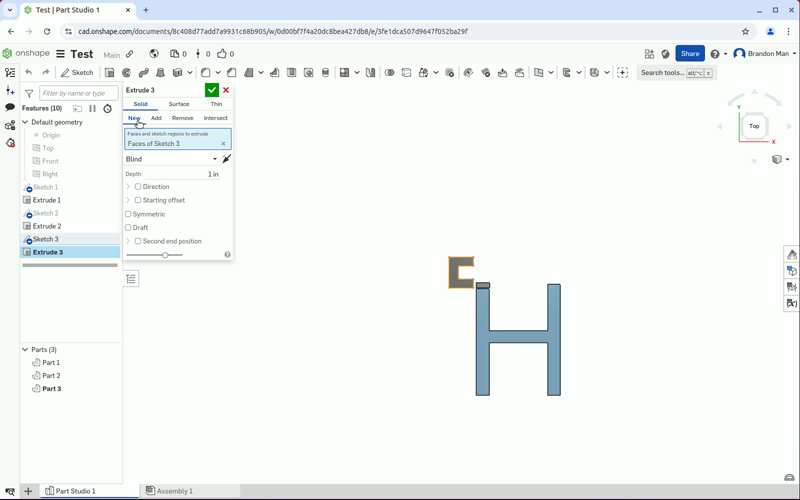
key(tab, 4)
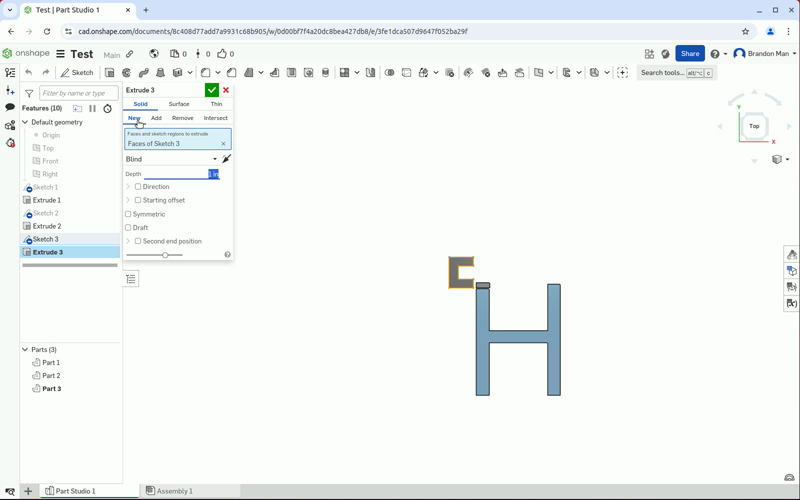
text(2.407)
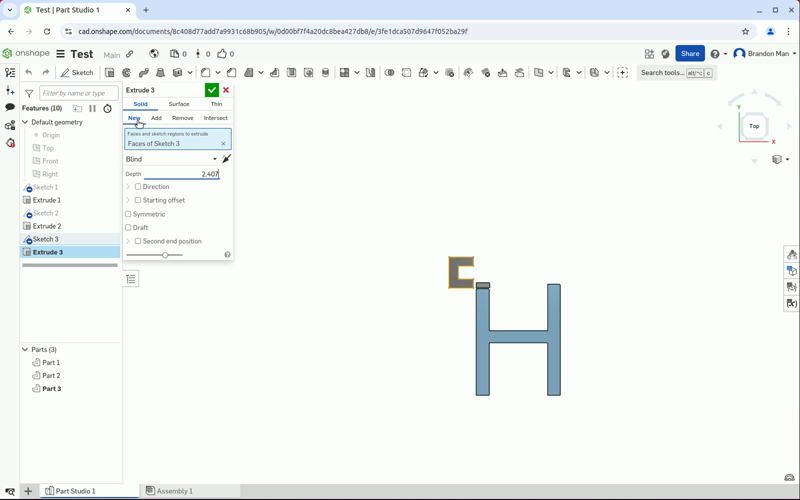
key(enter)
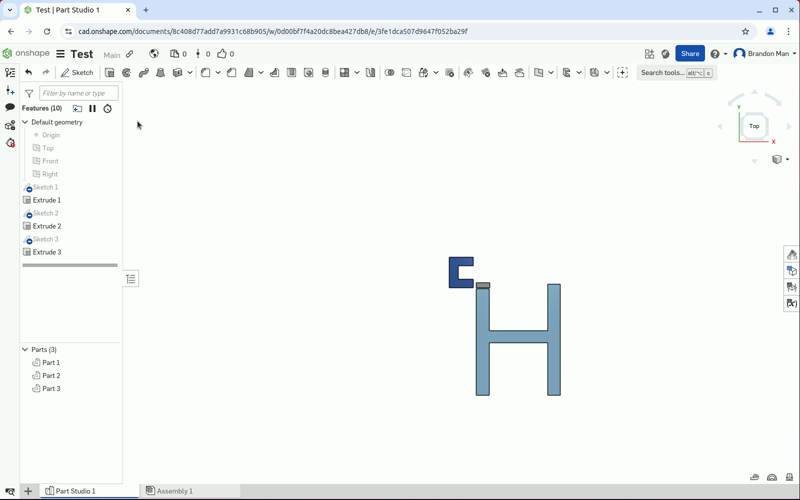
key(shift+h)
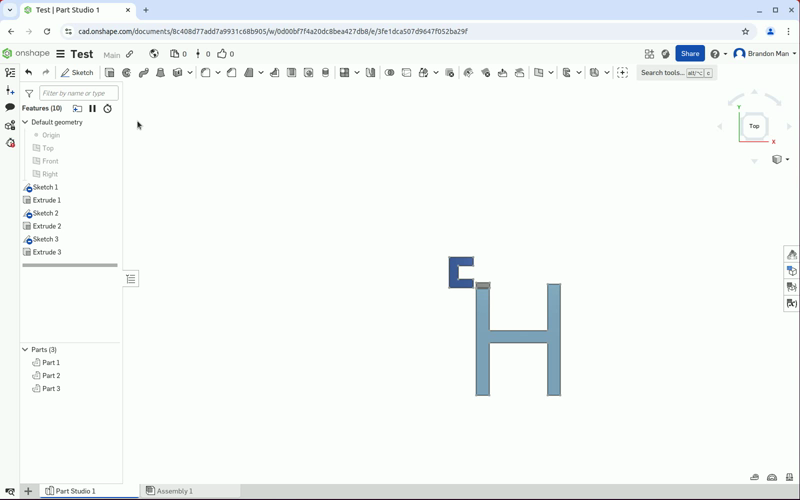
key(shift+h)
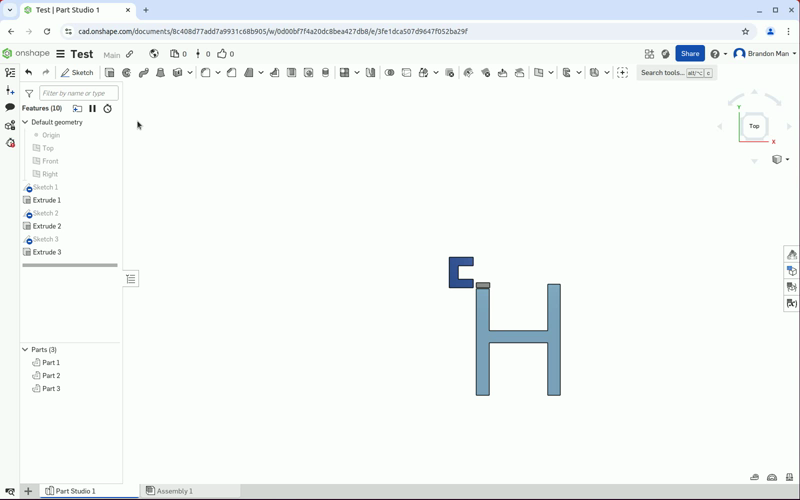
mouse_move(73, 189)
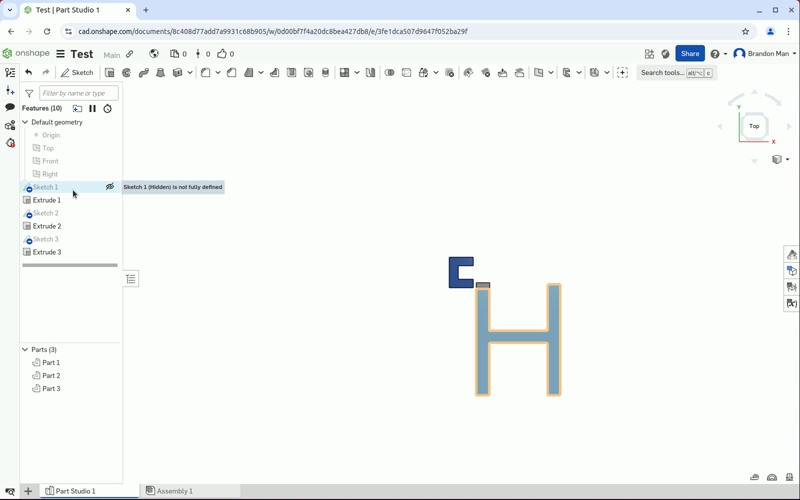
click(73, 189)
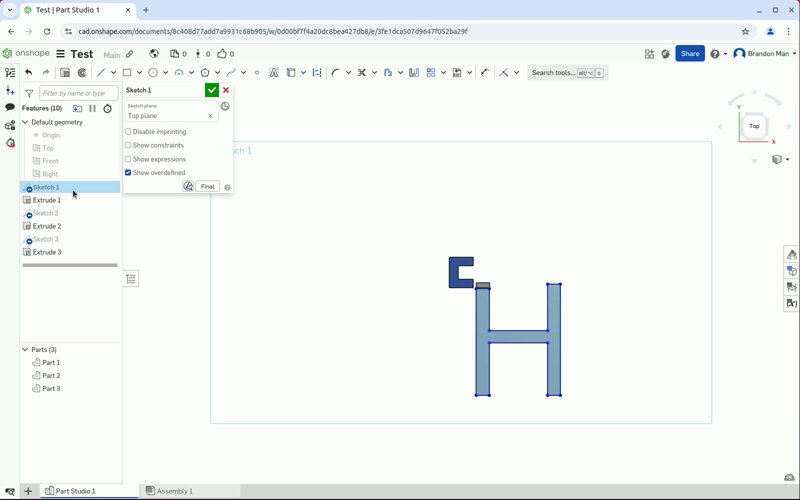
mouse_move(229, 92)
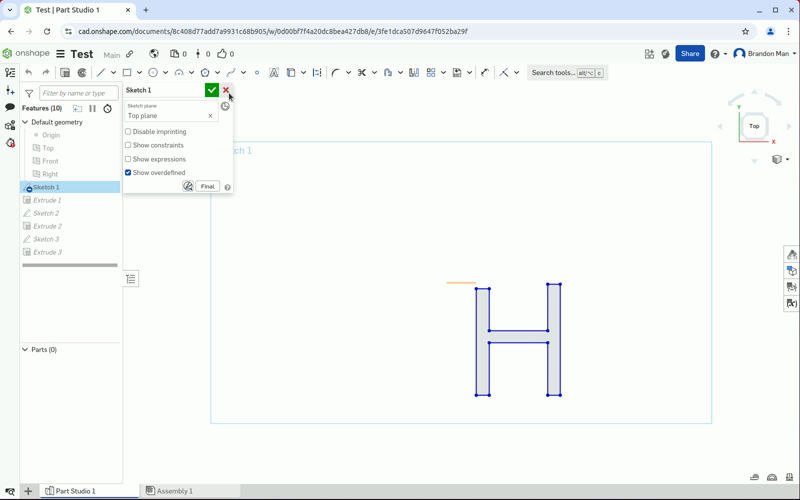
click(229, 92)
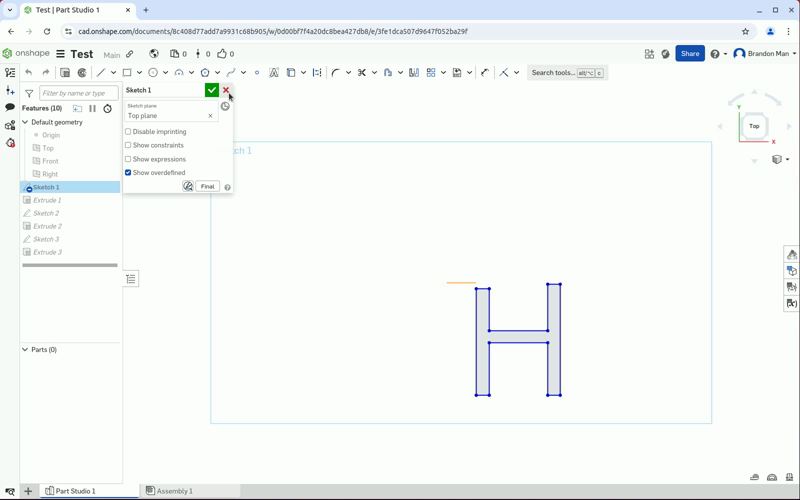
key(shift+s)
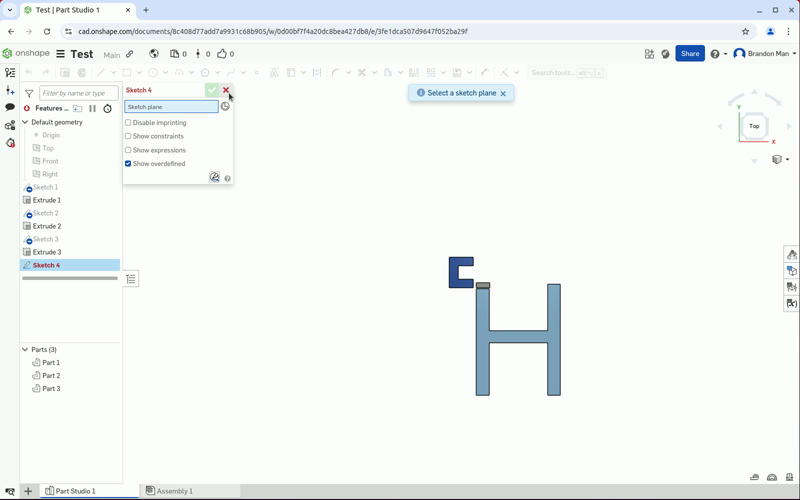
mouse_move(73, 150)
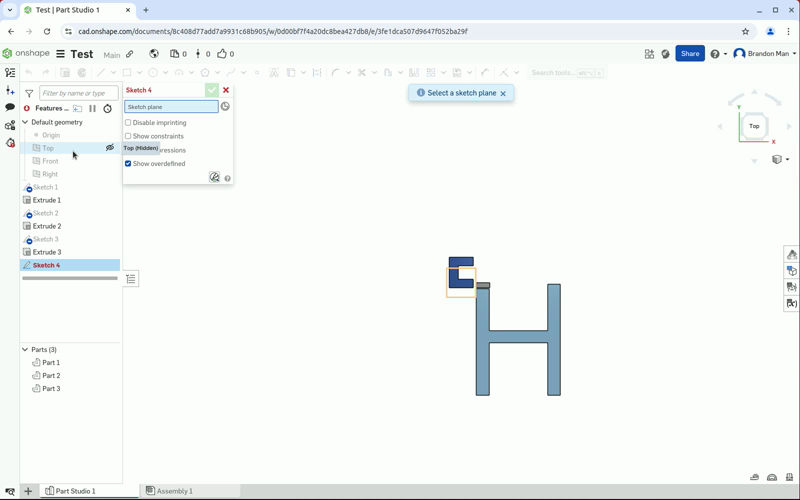
click(73, 150)
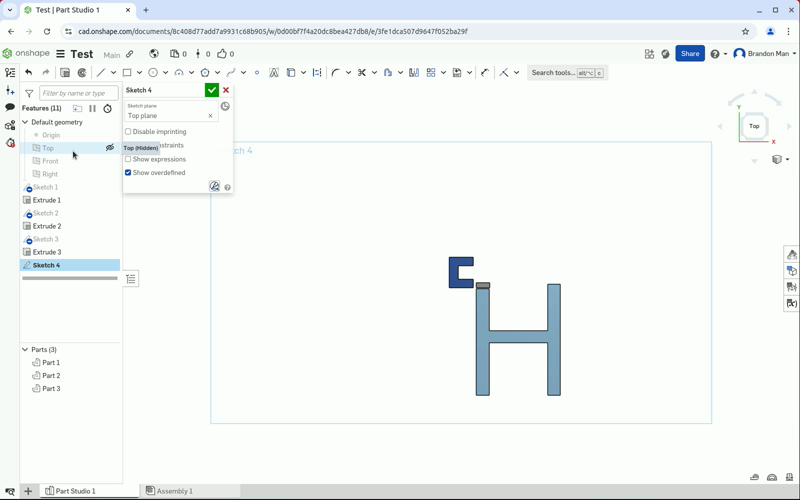
mouse_move(73, 352)
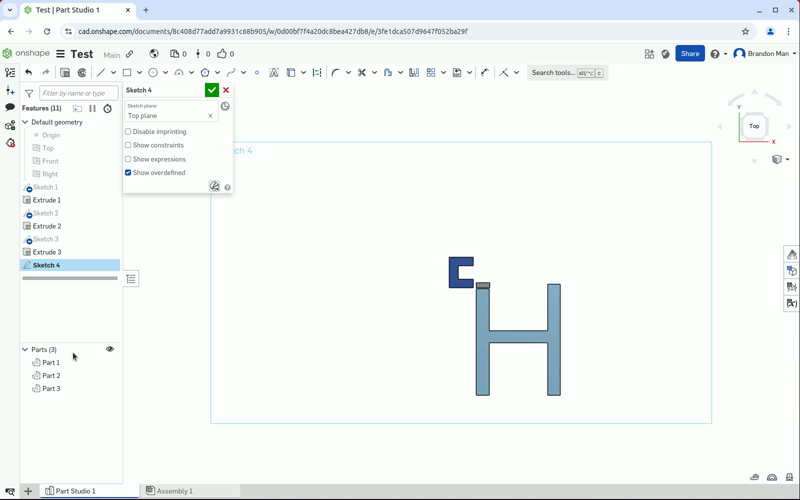
key(y)
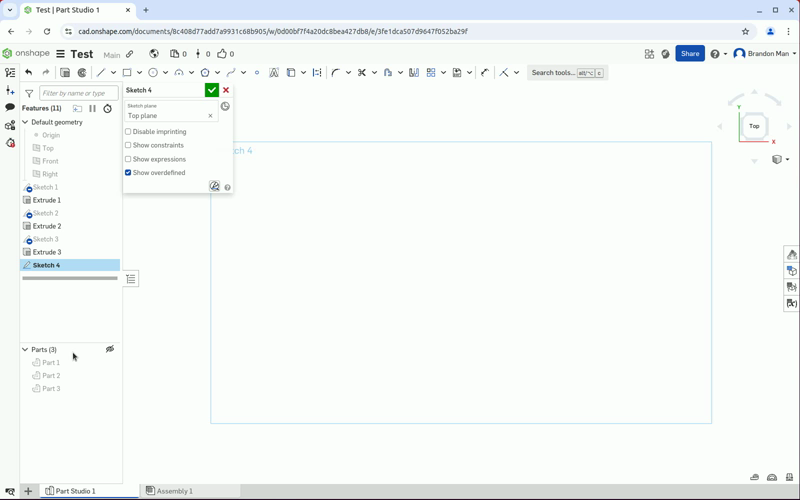
key(l)
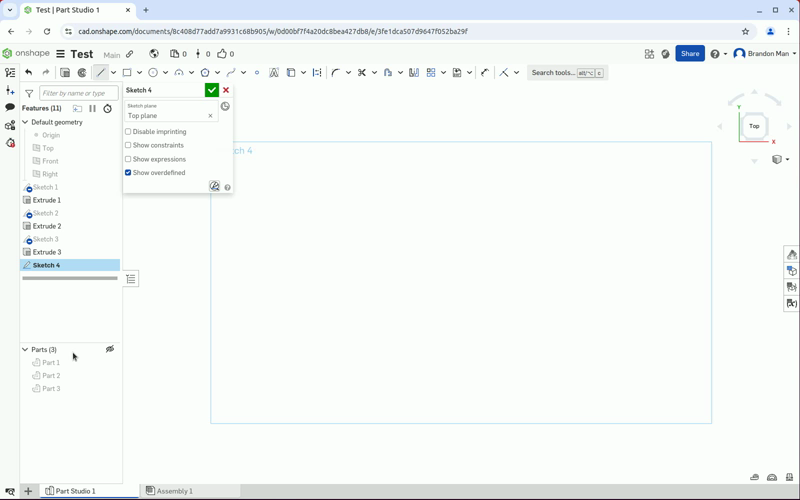
key_down(shift)
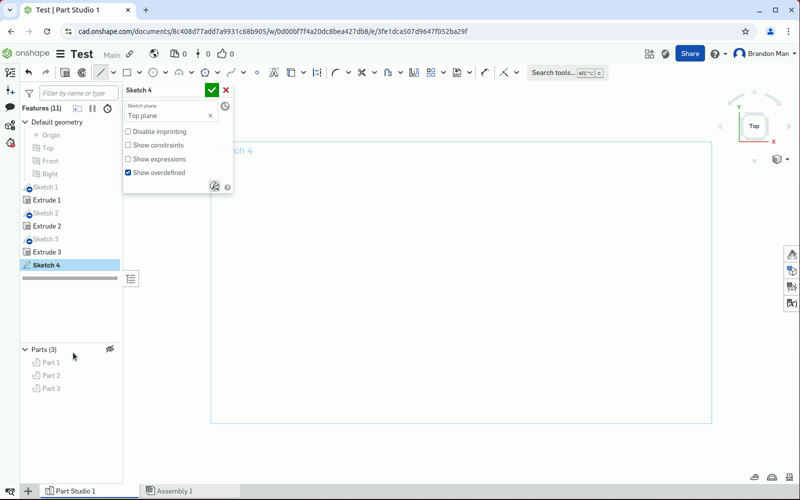
mouse_move(472, 287)
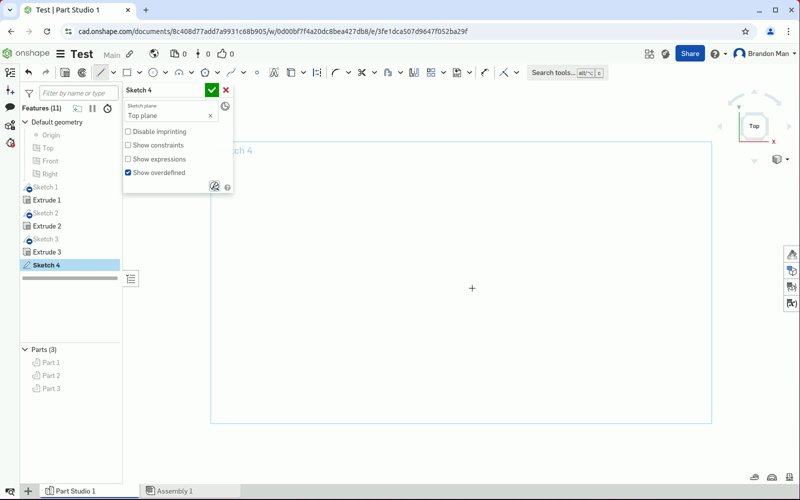
click(472, 287)
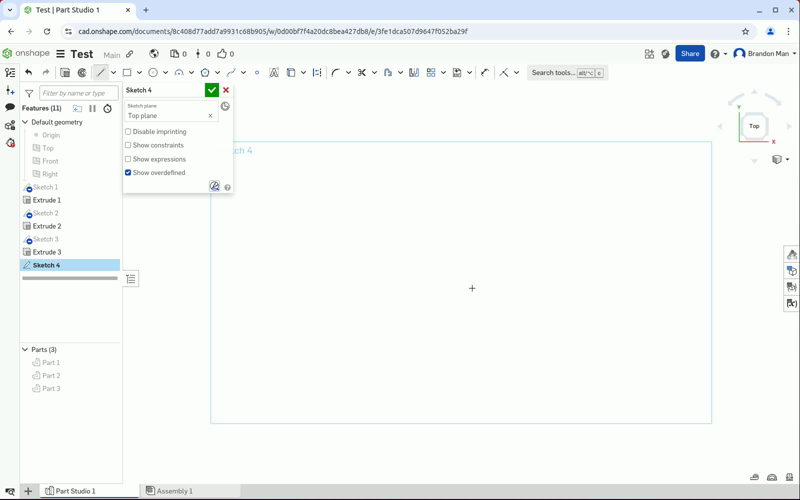
key_up(shift)
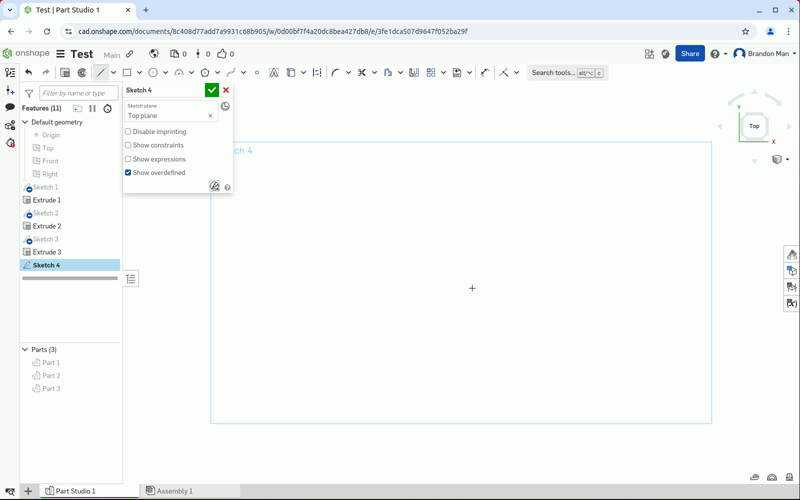
key_down(shift)
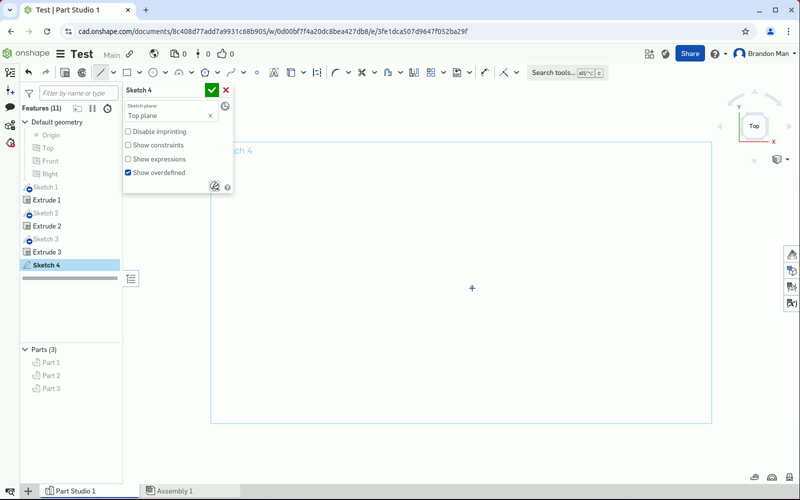
mouse_move(502, 287)
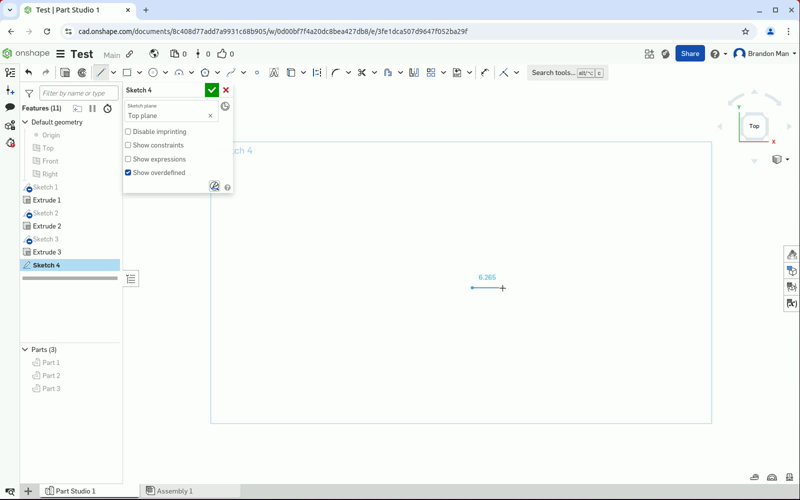
mouse_move(476, 287)
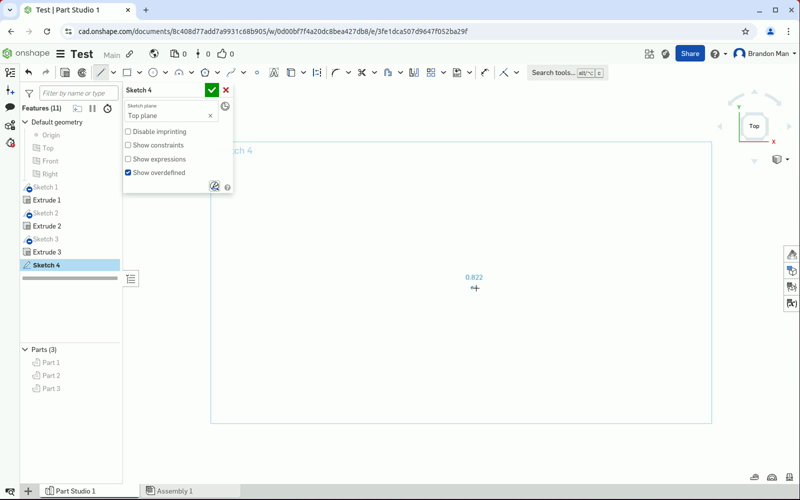
scroll(6)
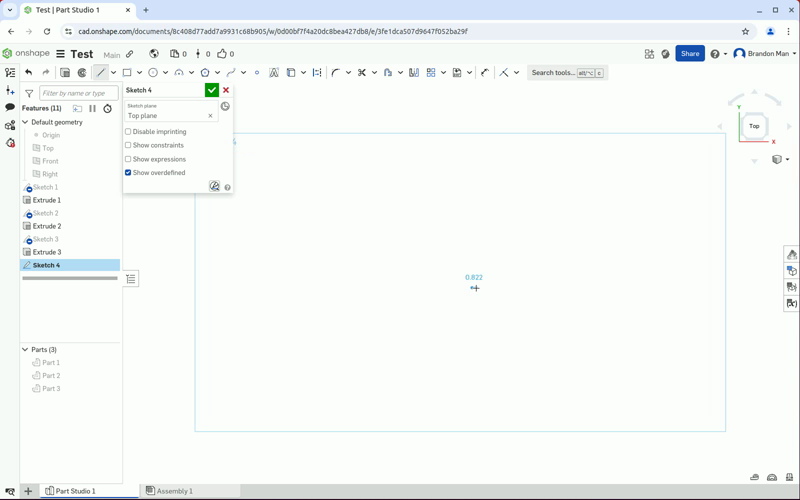
scroll(6)
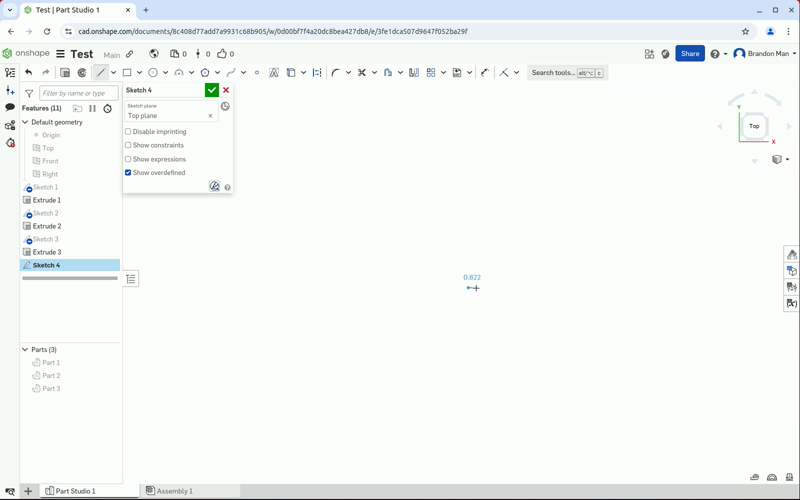
scroll(6)
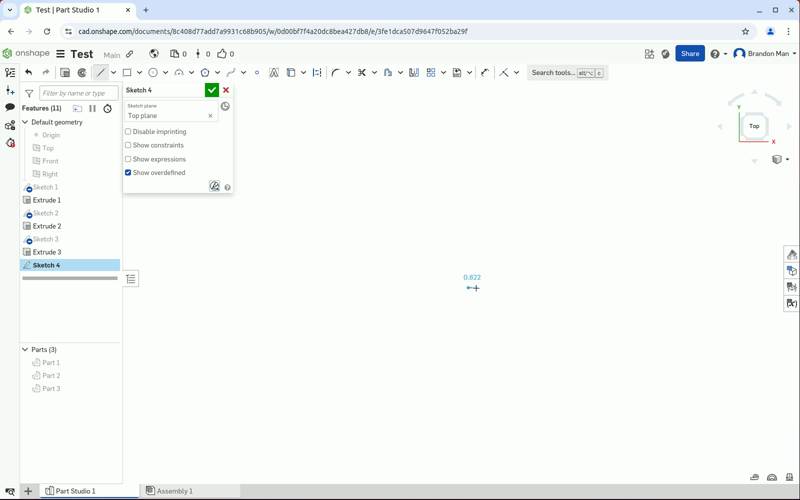
scroll(6)
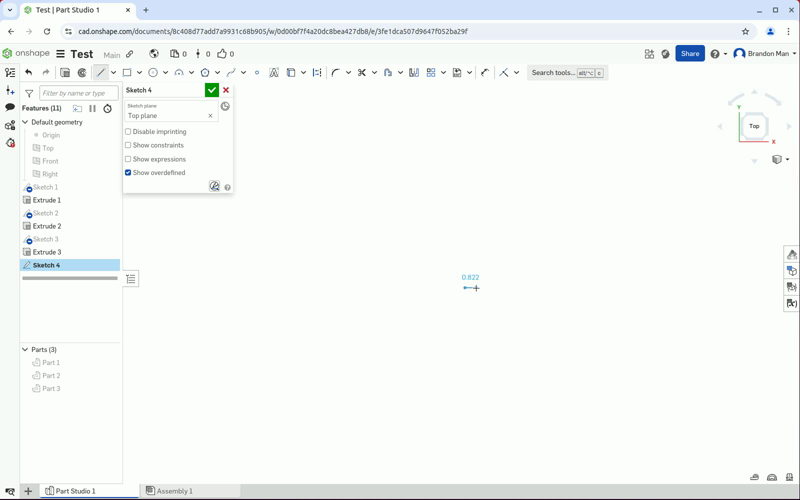
scroll(6)
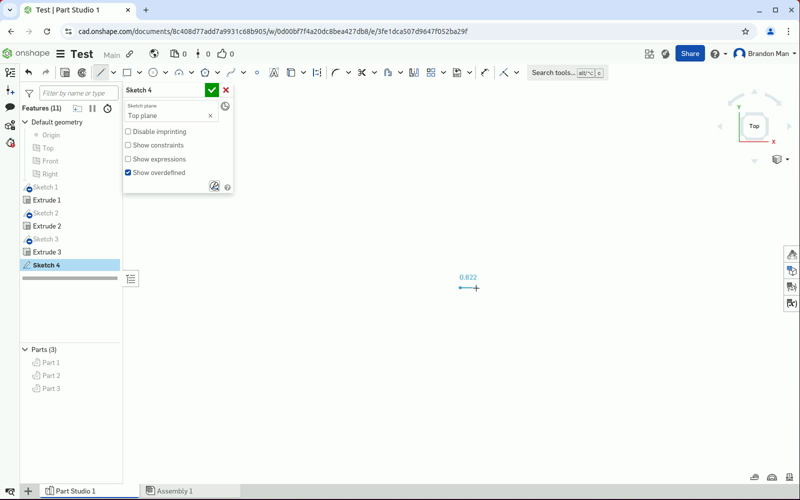
scroll(6)
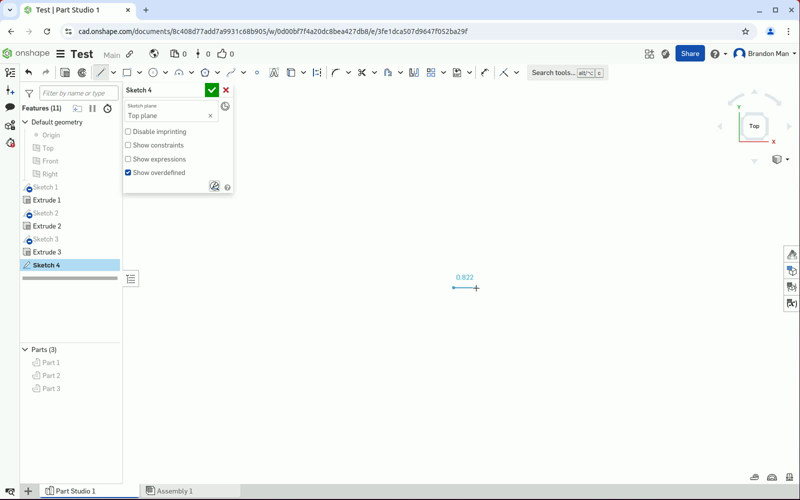
scroll(6)
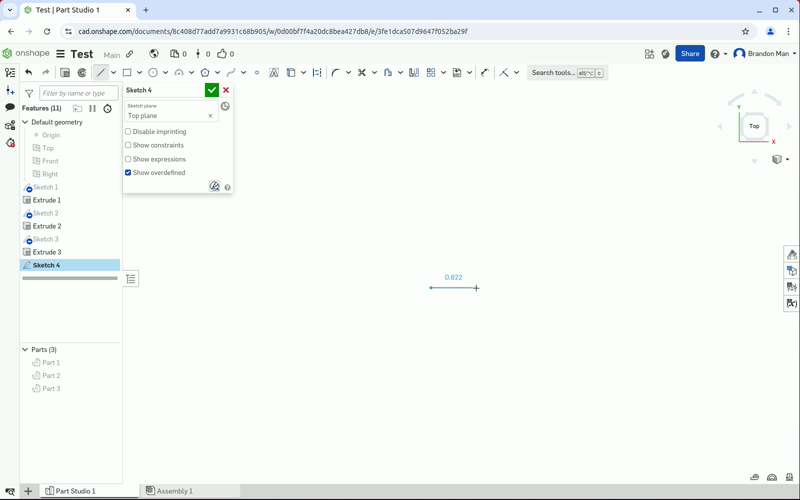
click(476, 287)
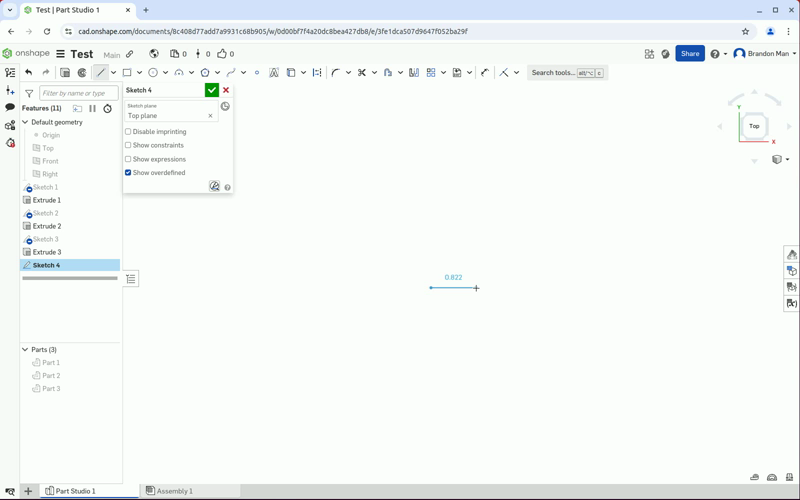
scroll(-6)
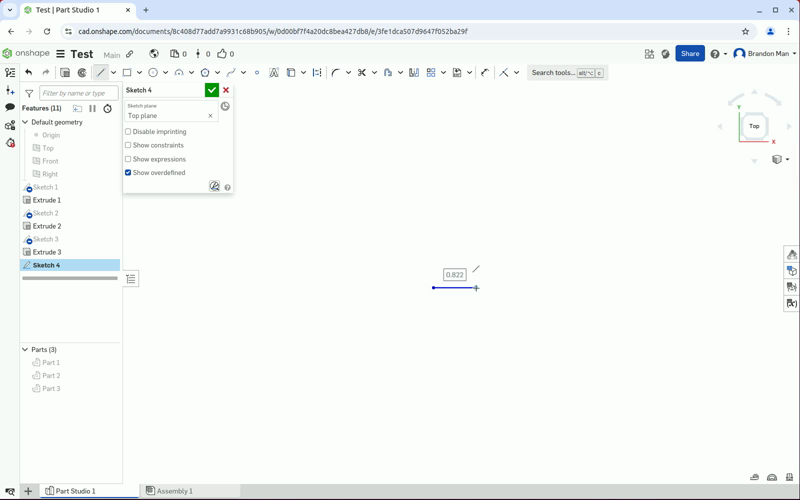
scroll(-6)
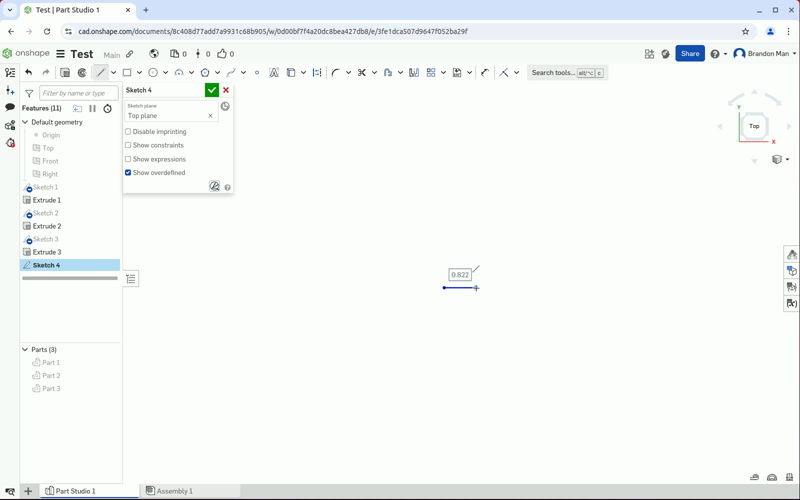
scroll(-6)
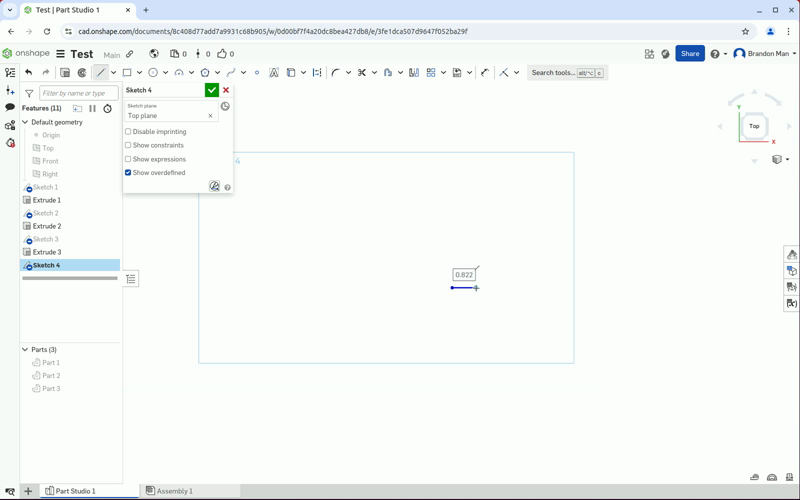
scroll(-6)
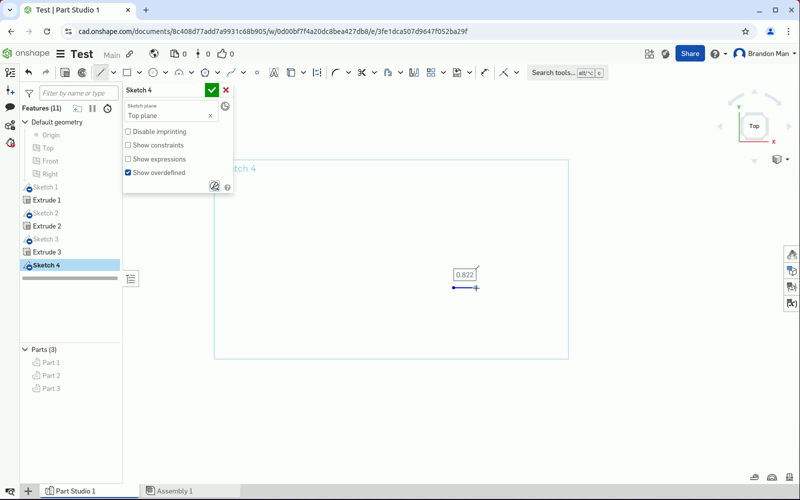
scroll(-6)
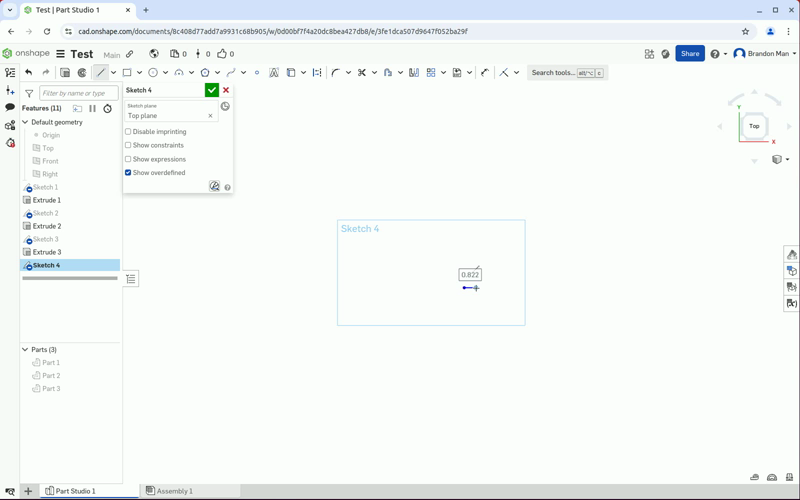
scroll(-6)
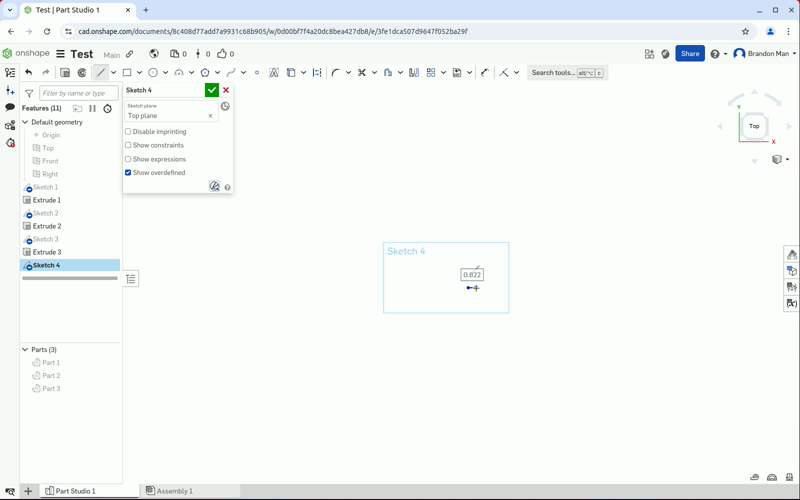
scroll(-6)
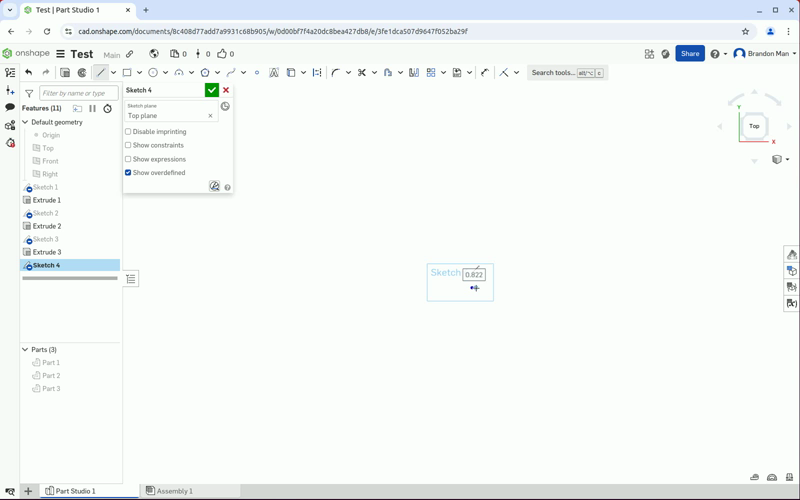
key_up(shift)
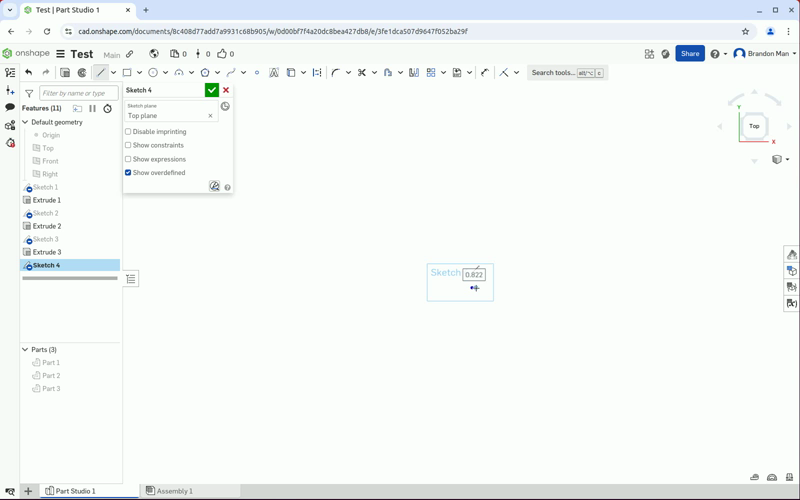
key_down(shift)
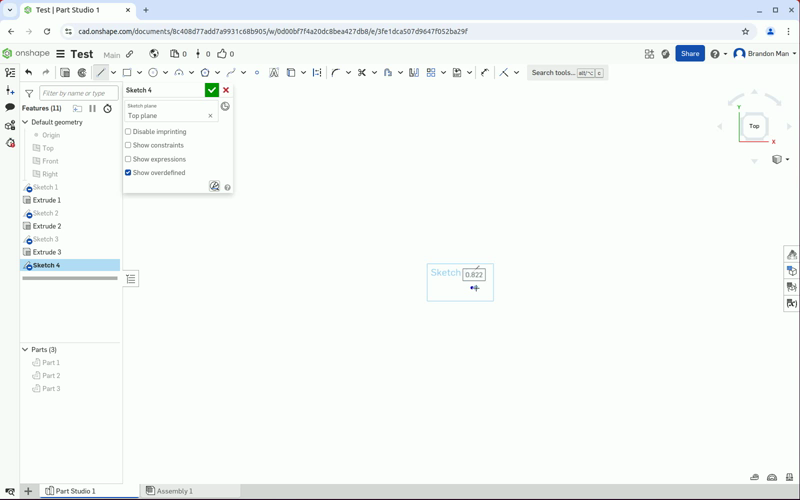
mouse_move(506, 287)
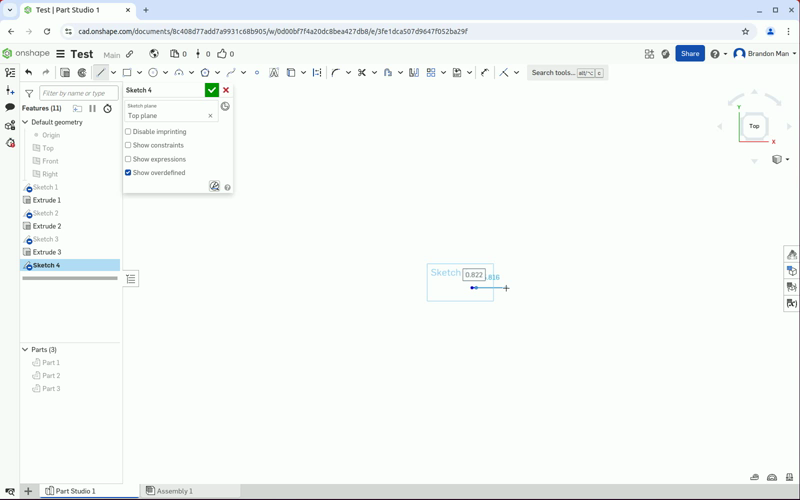
mouse_move(476, 283)
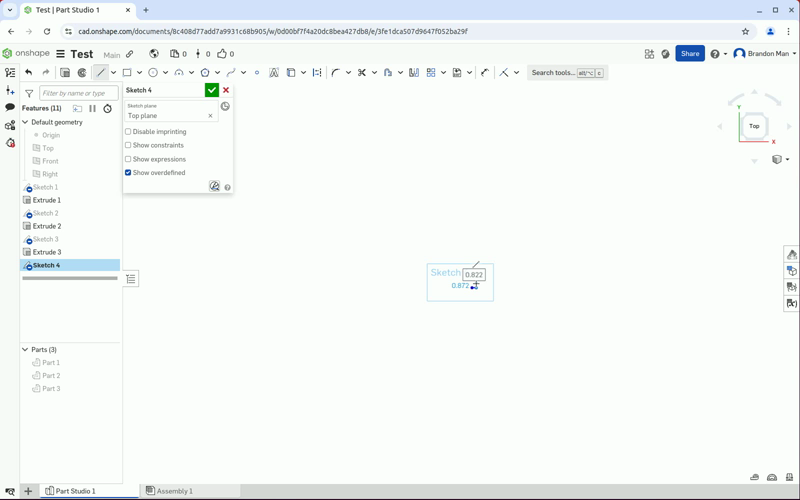
scroll(6)
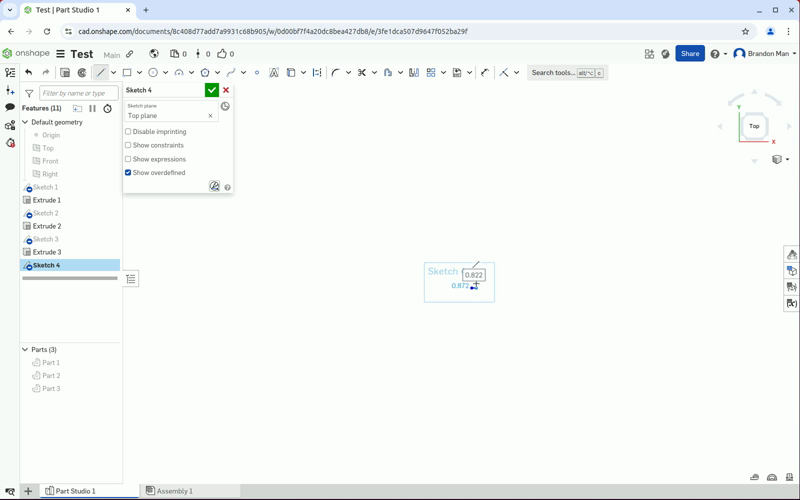
scroll(6)
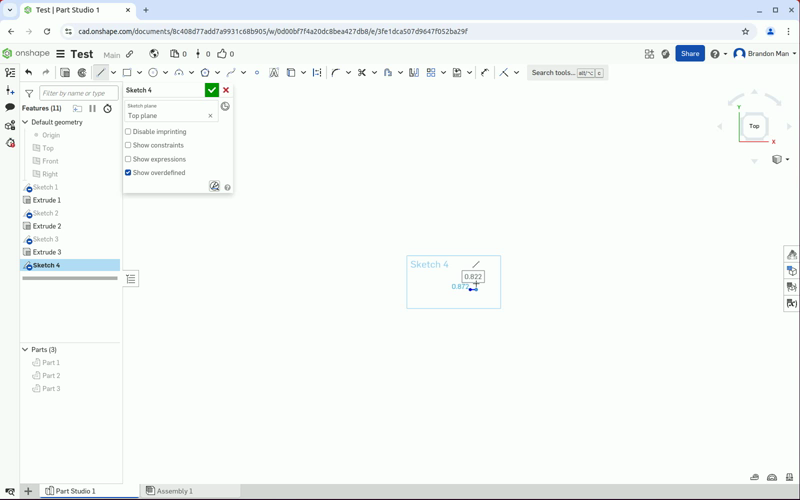
scroll(6)
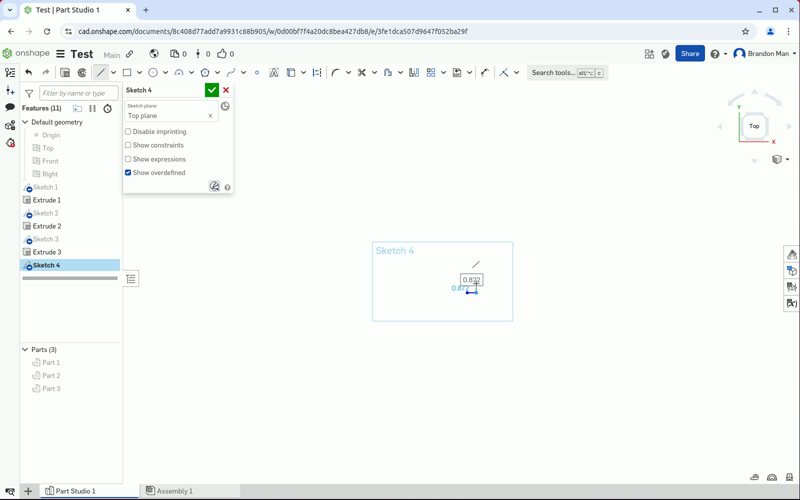
scroll(6)
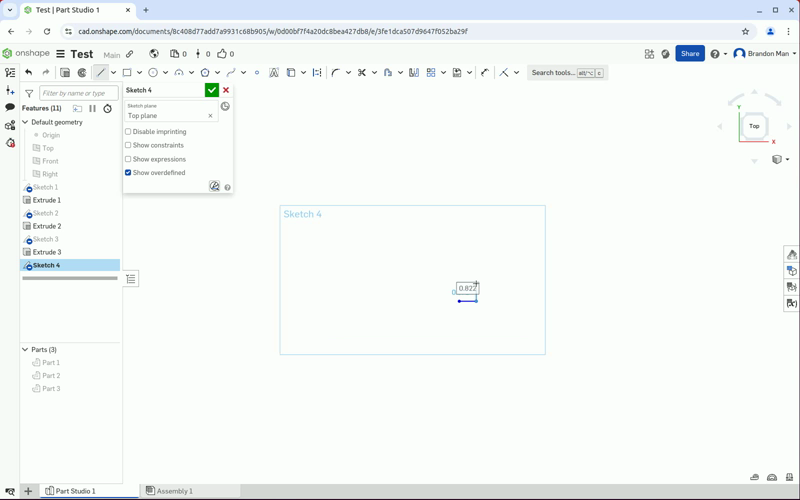
scroll(6)
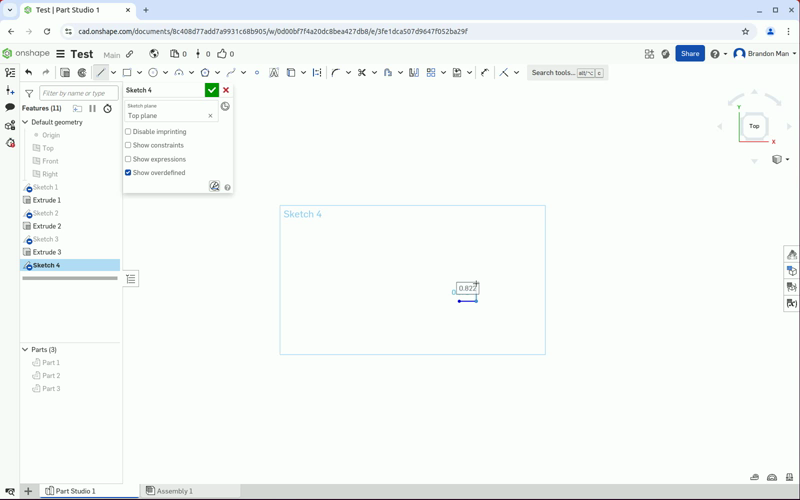
scroll(6)
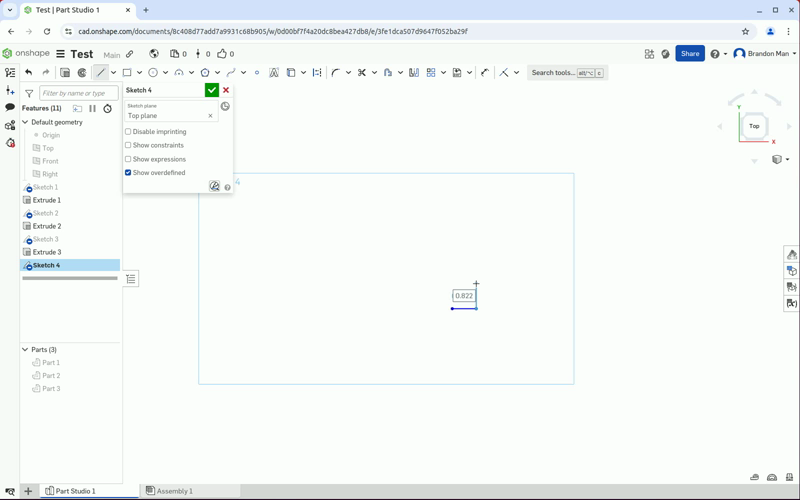
scroll(6)
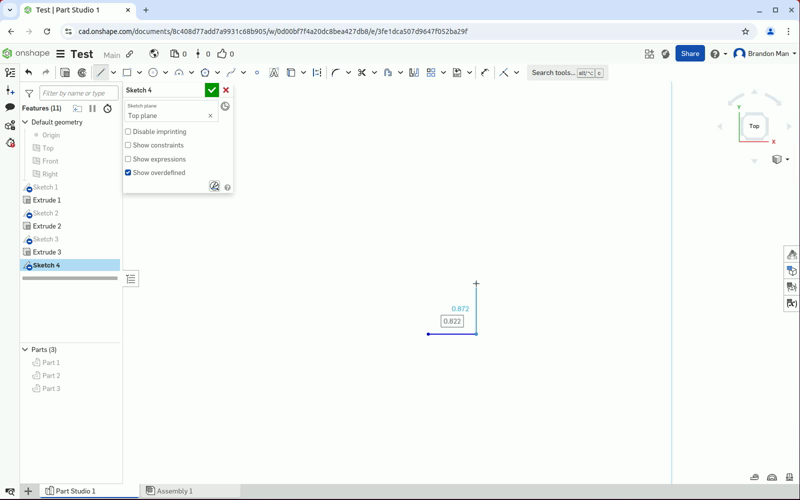
click(476, 283)
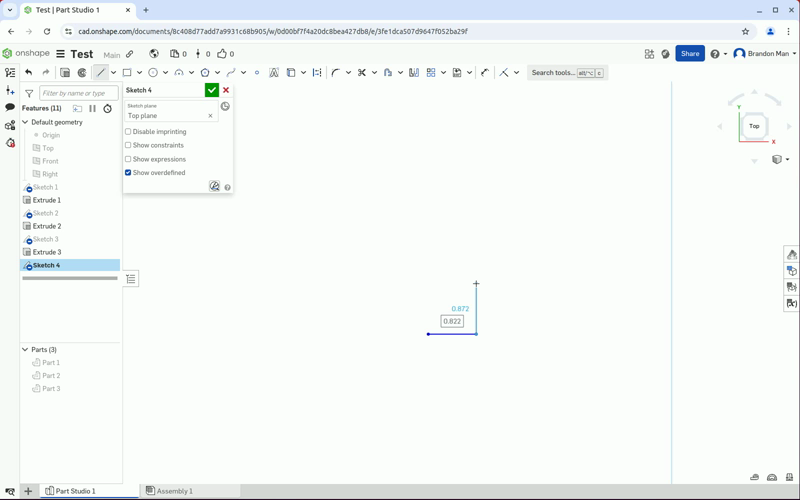
scroll(-6)
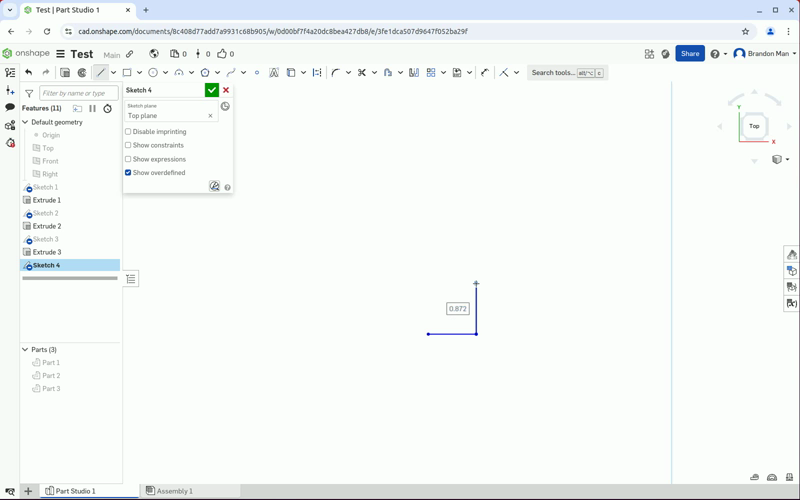
scroll(-6)
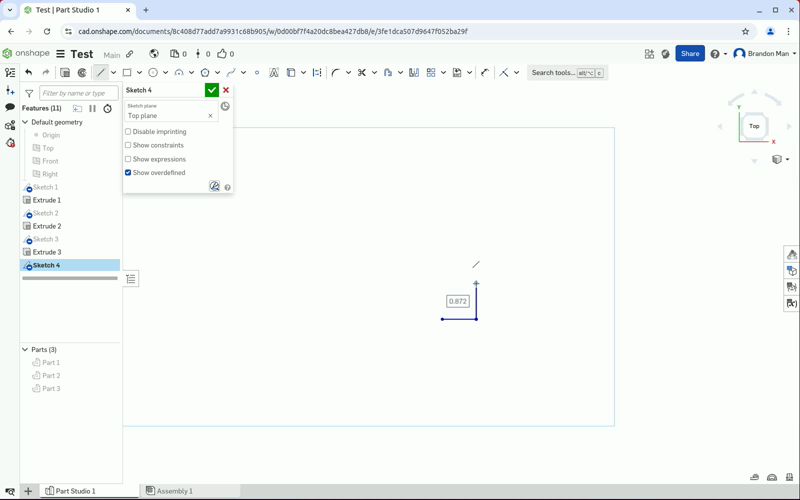
scroll(-6)
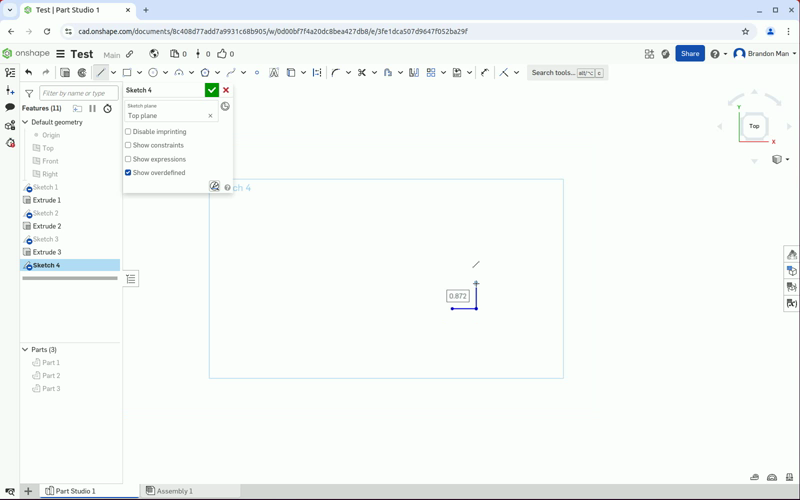
scroll(-6)
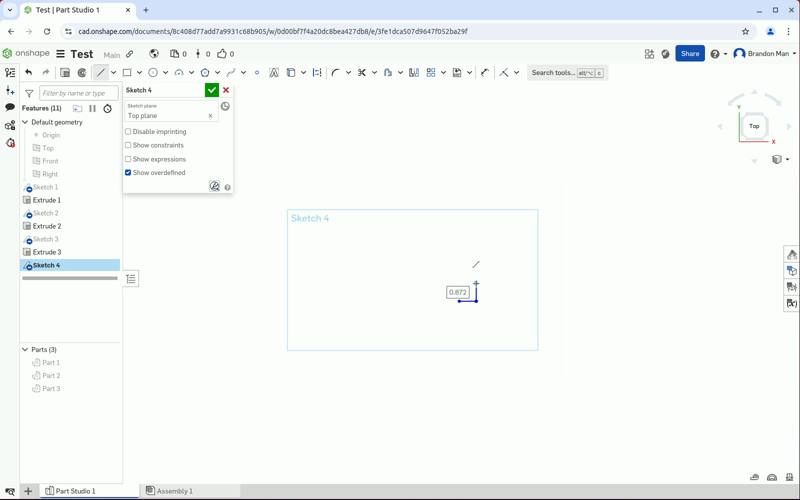
scroll(-6)
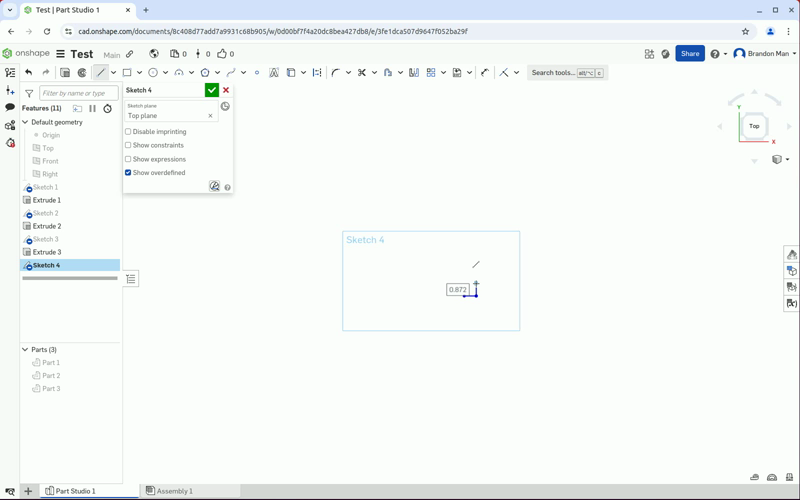
scroll(-6)
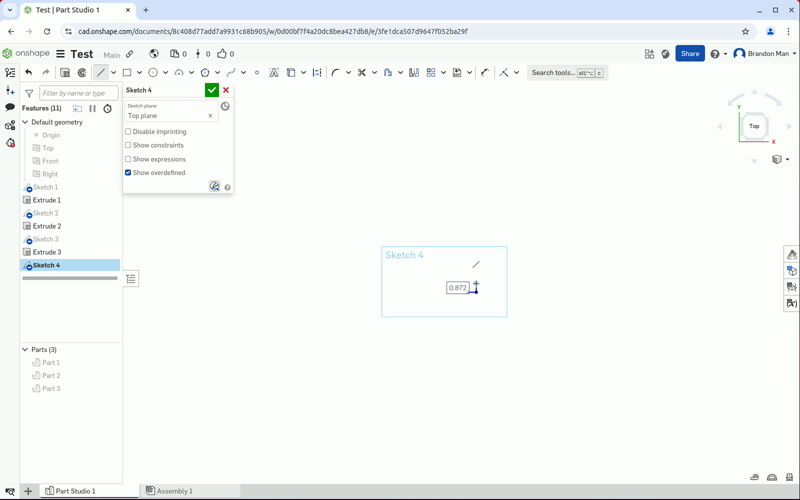
scroll(-6)
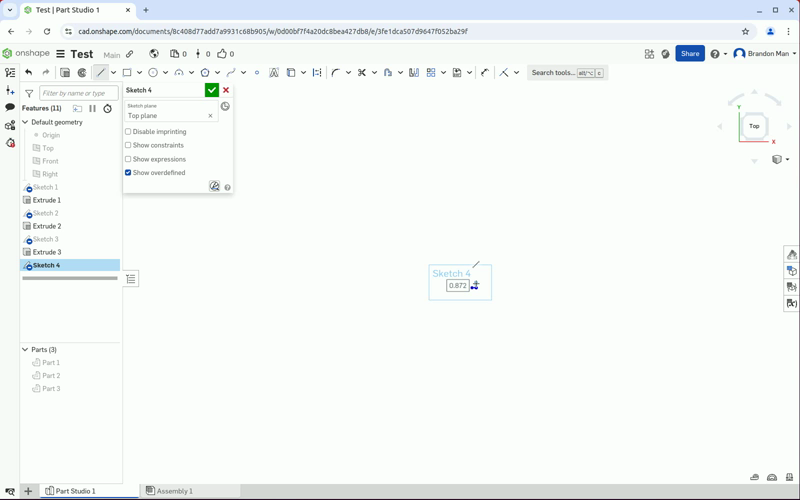
key_up(shift)
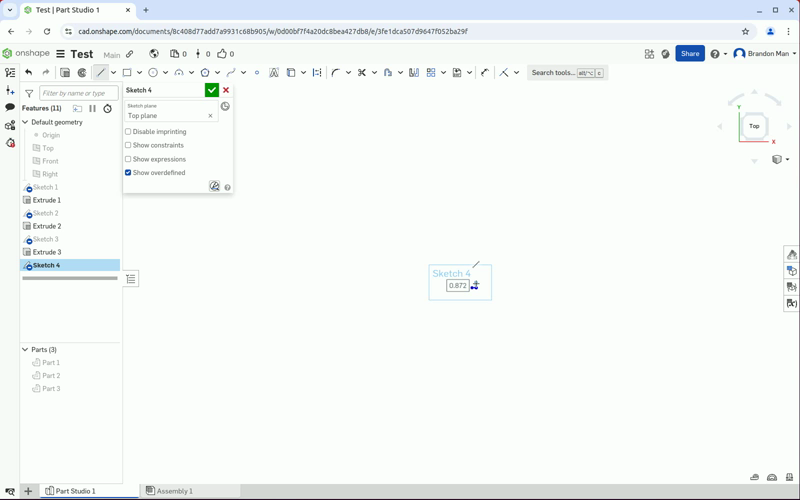
key_down(shift)
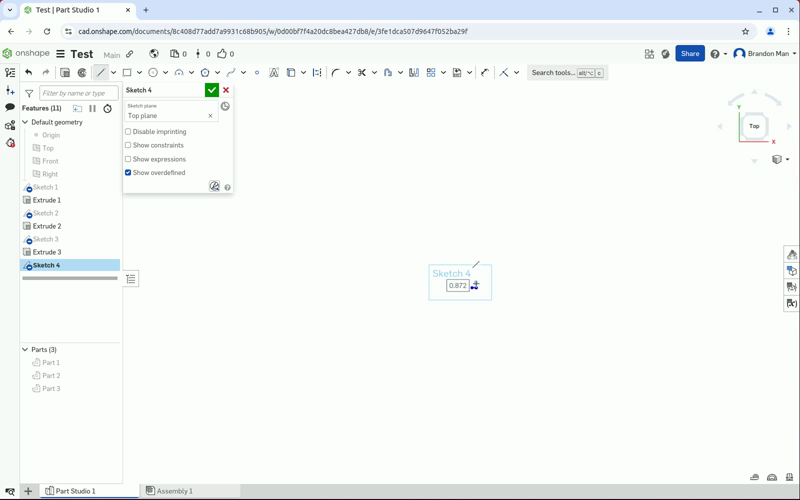
mouse_move(506, 283)
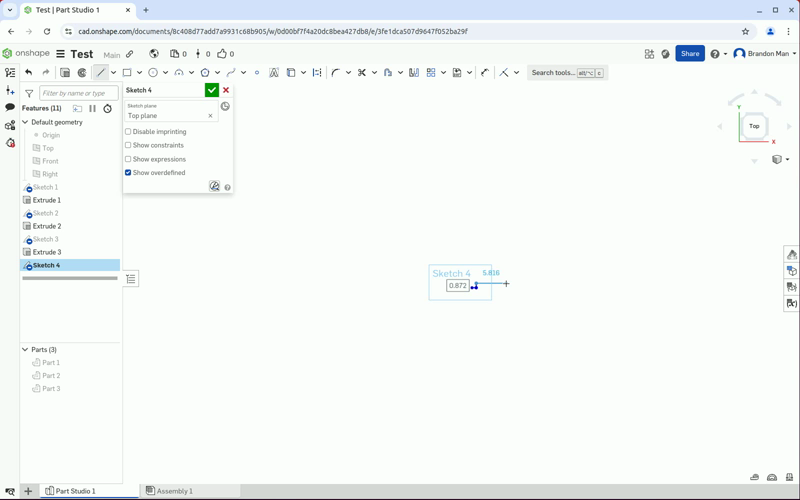
mouse_move(489, 283)
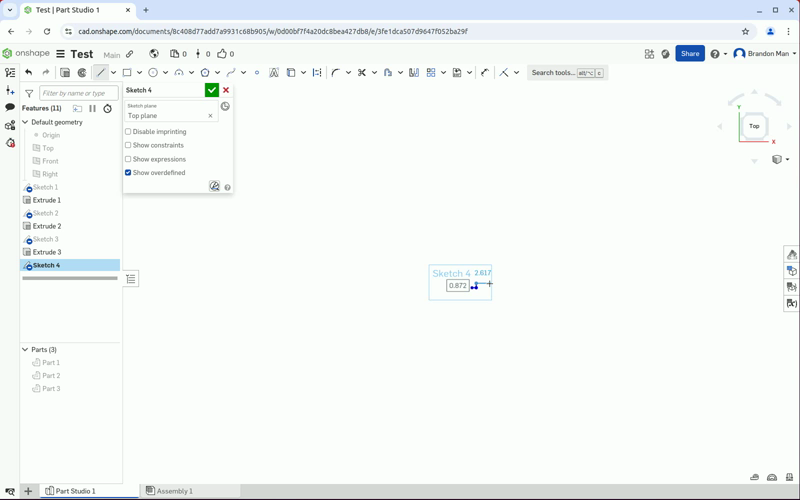
click(489, 283)
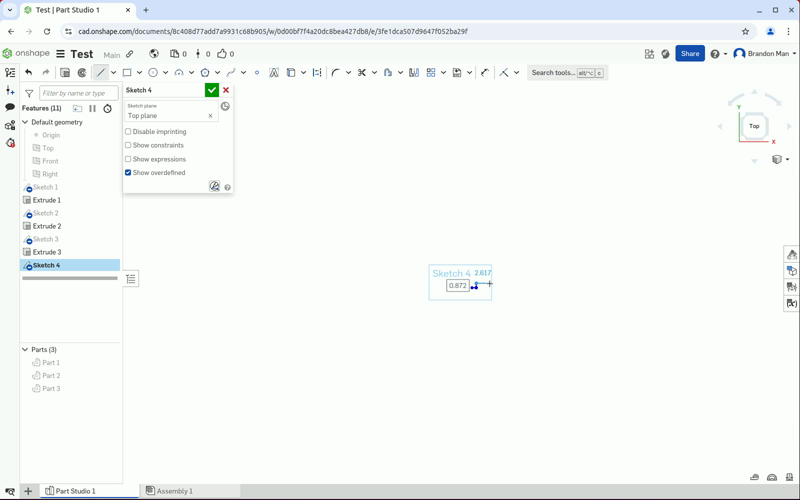
key_up(shift)
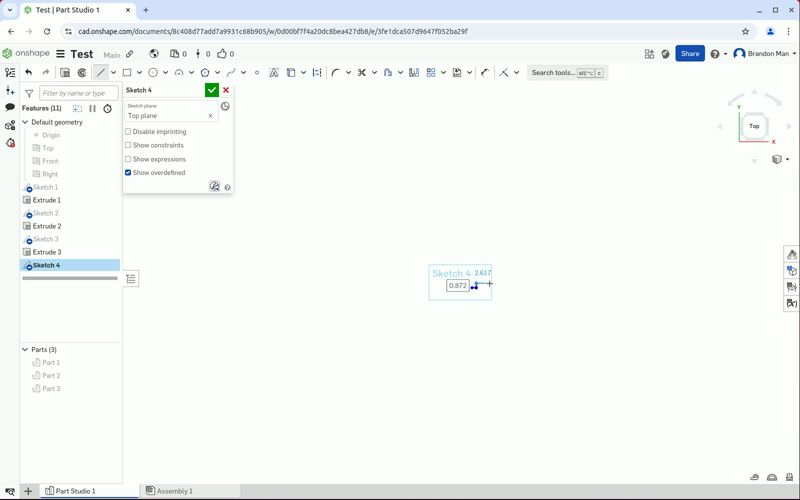
key_down(shift)
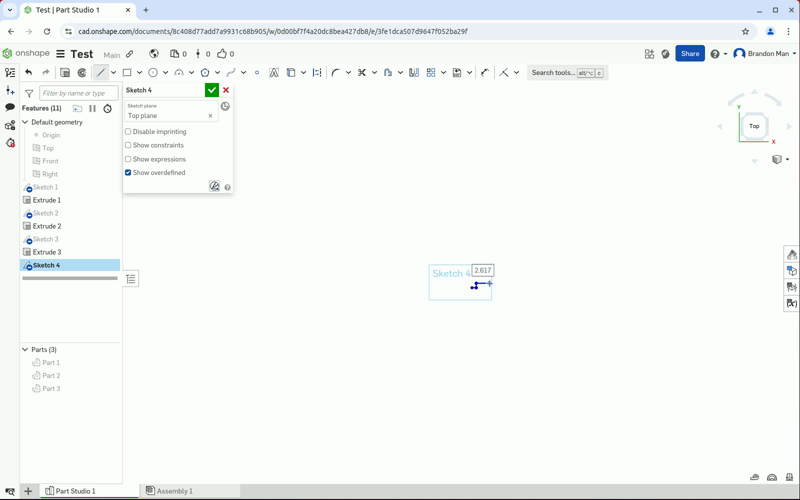
mouse_move(519, 283)
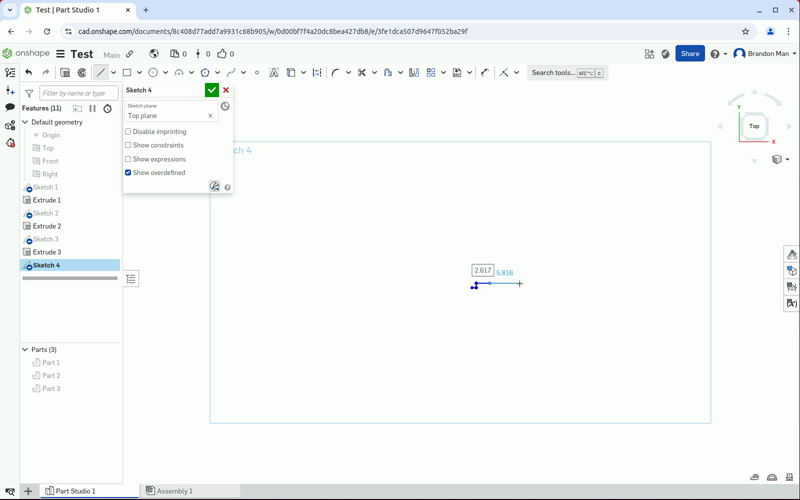
mouse_move(489, 287)
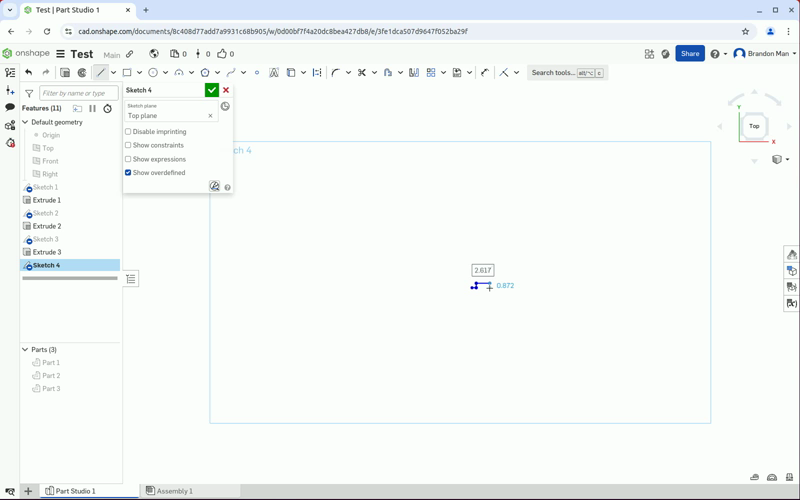
scroll(6)
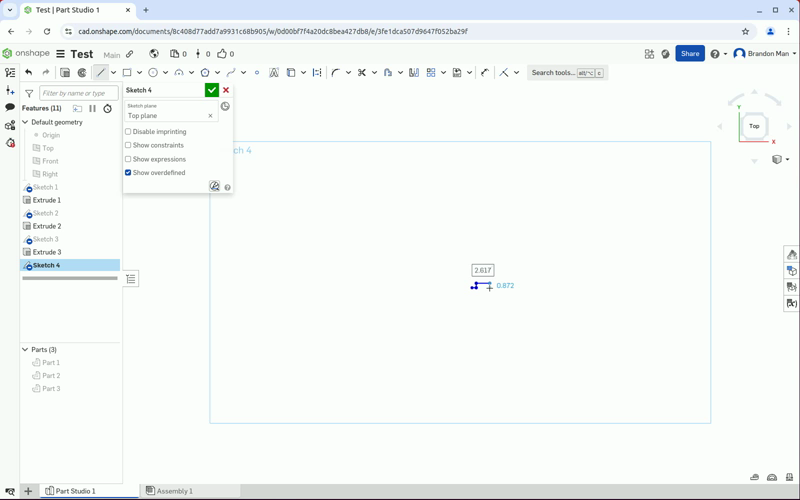
scroll(6)
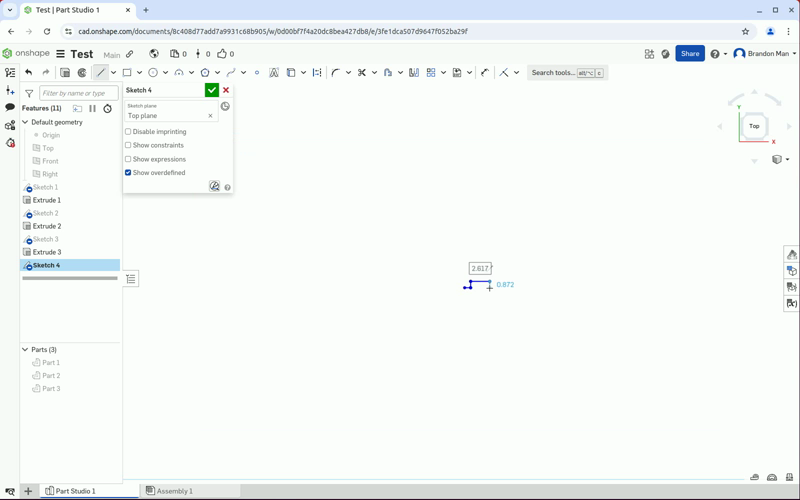
scroll(6)
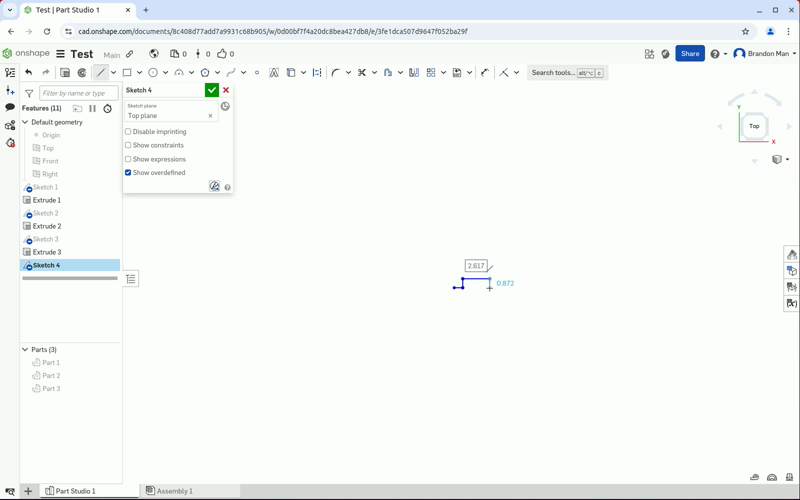
scroll(6)
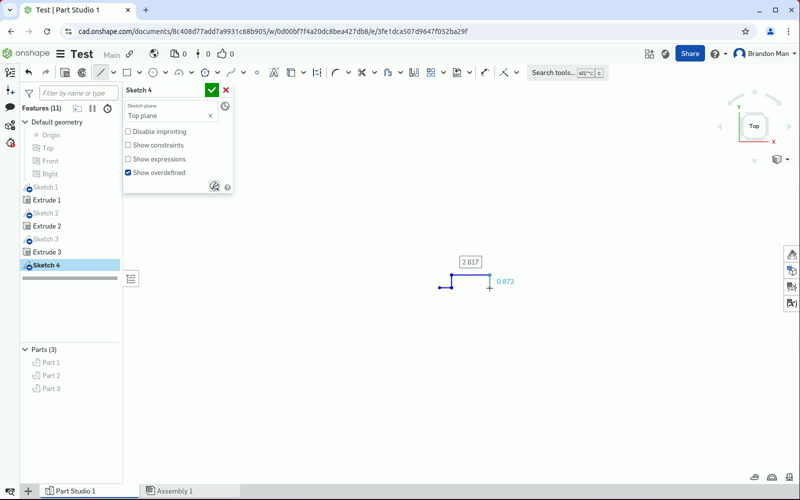
scroll(6)
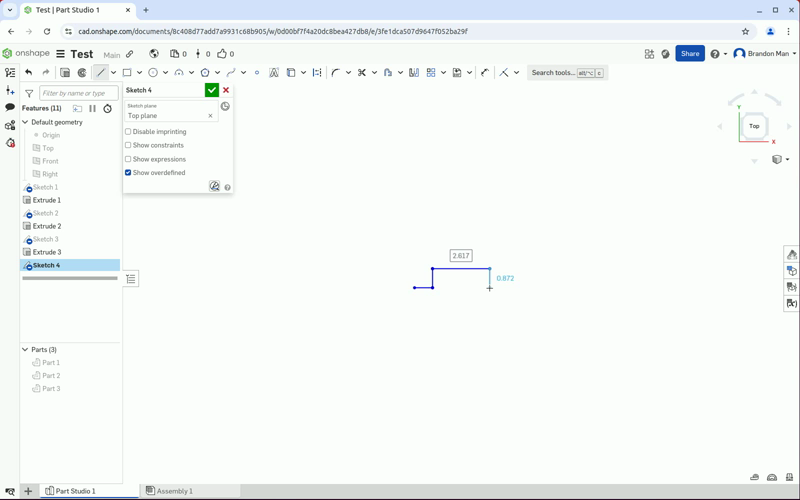
scroll(6)
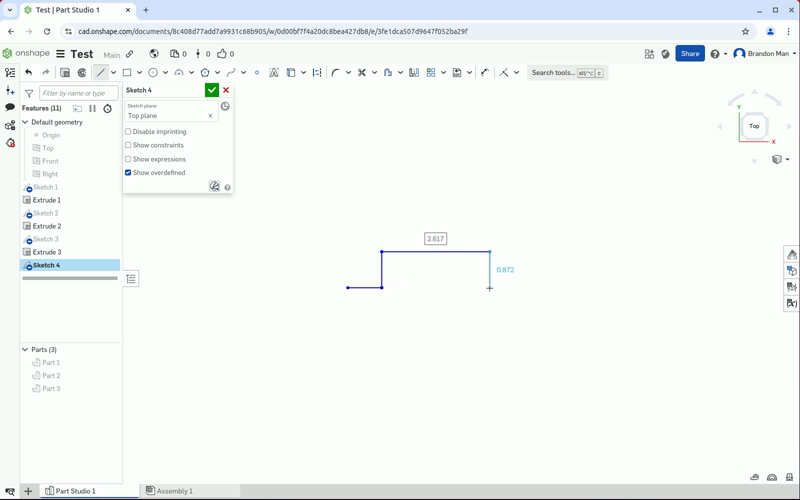
scroll(6)
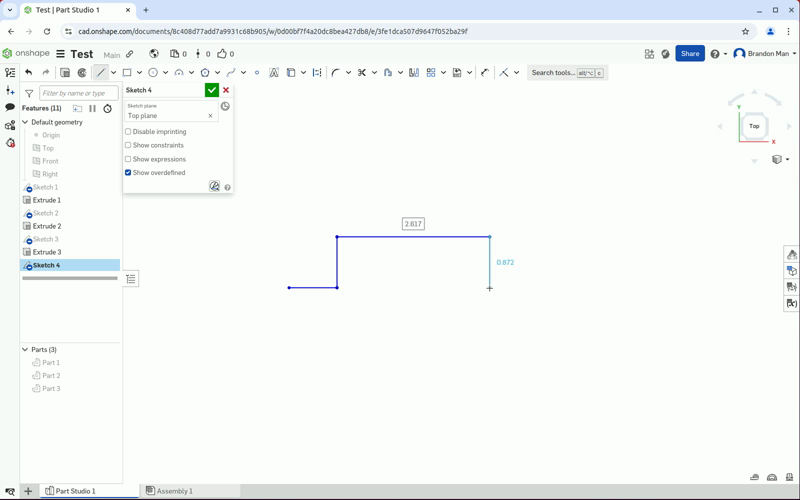
click(489, 287)
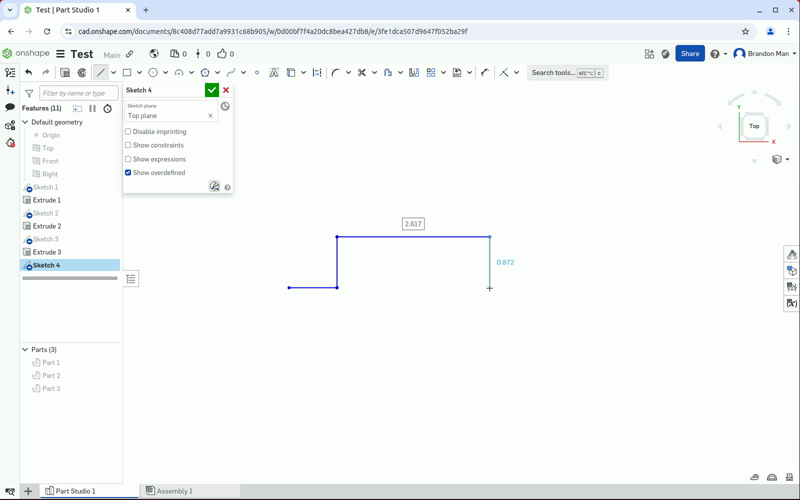
scroll(-6)
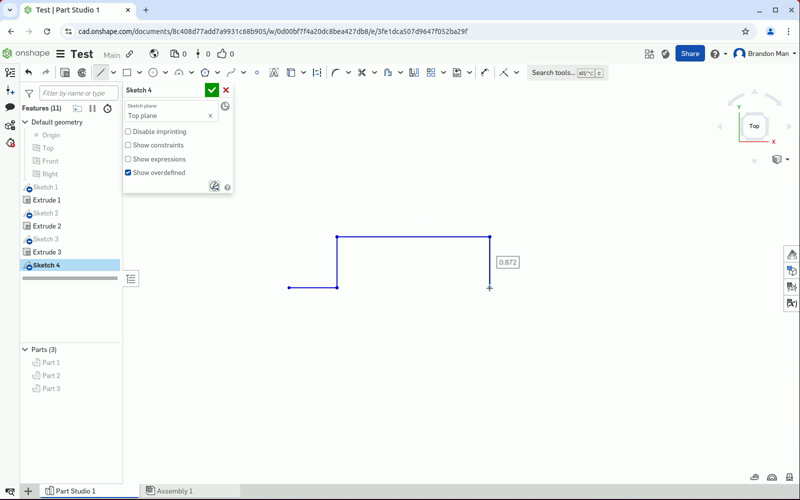
scroll(-6)
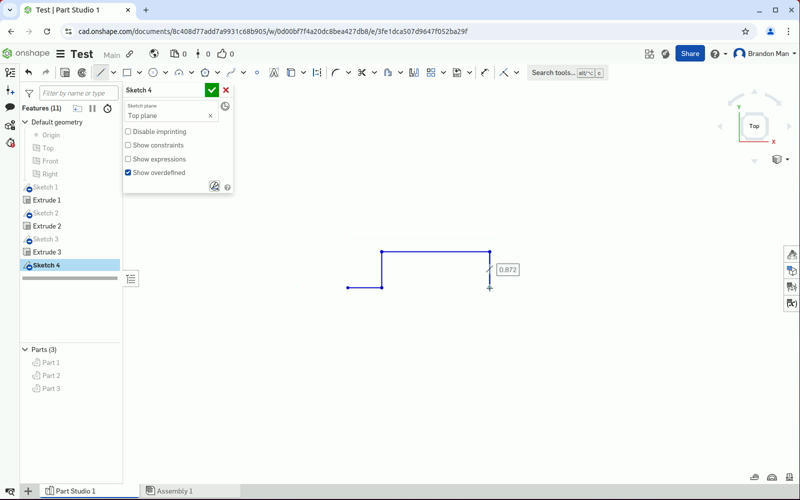
scroll(-6)
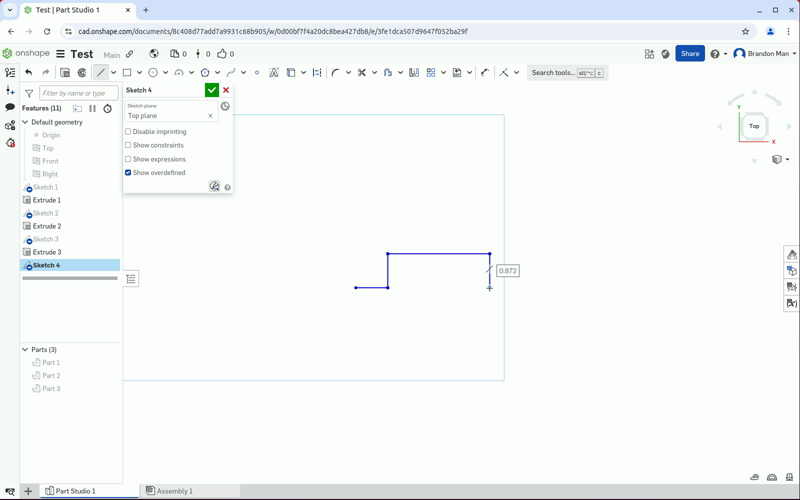
scroll(-6)
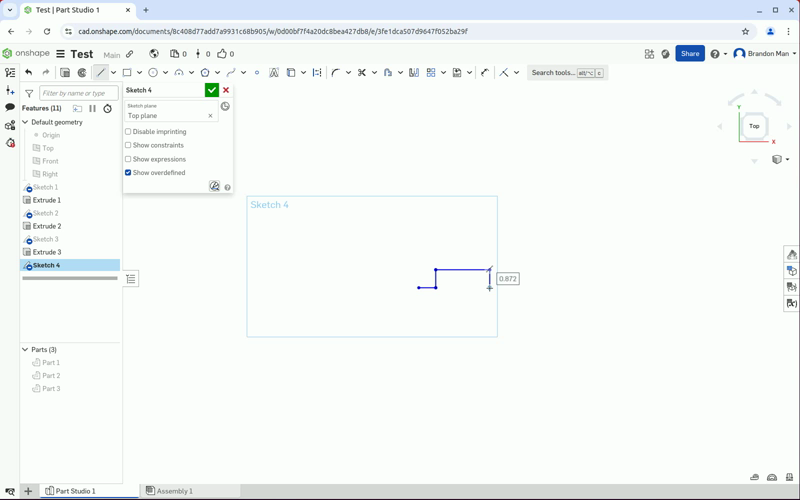
scroll(-6)
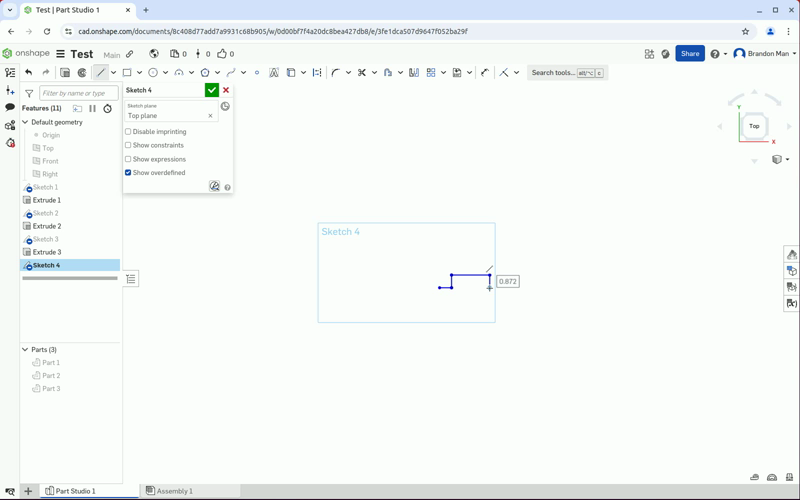
scroll(-6)
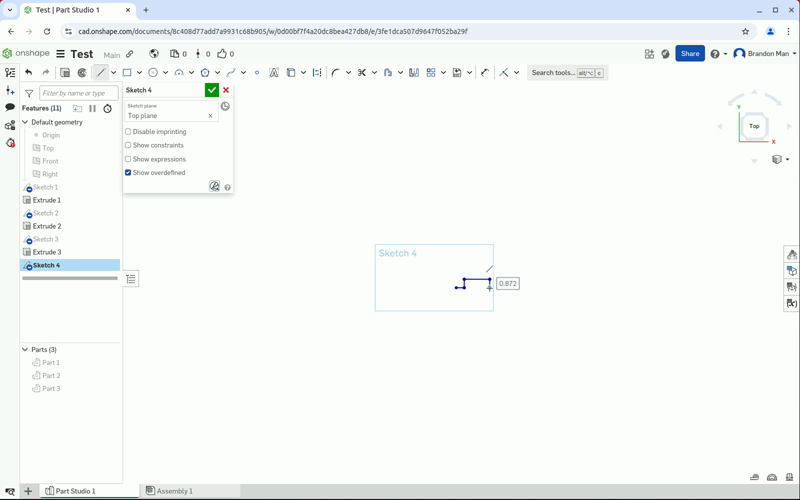
scroll(-6)
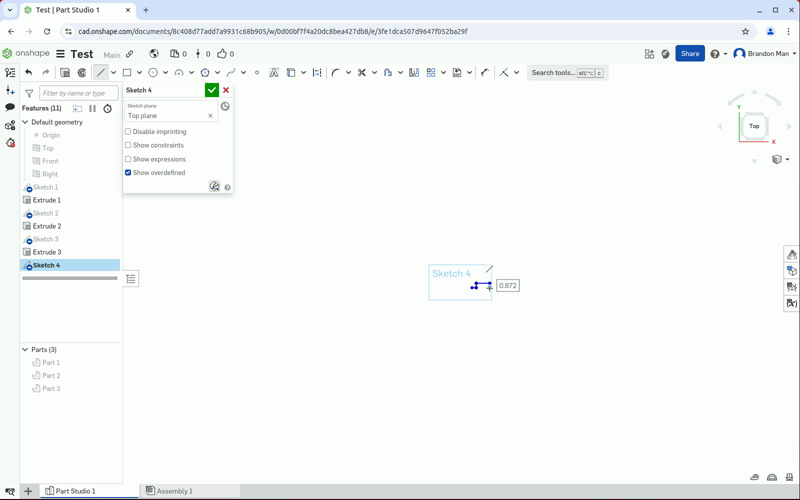
key_up(shift)
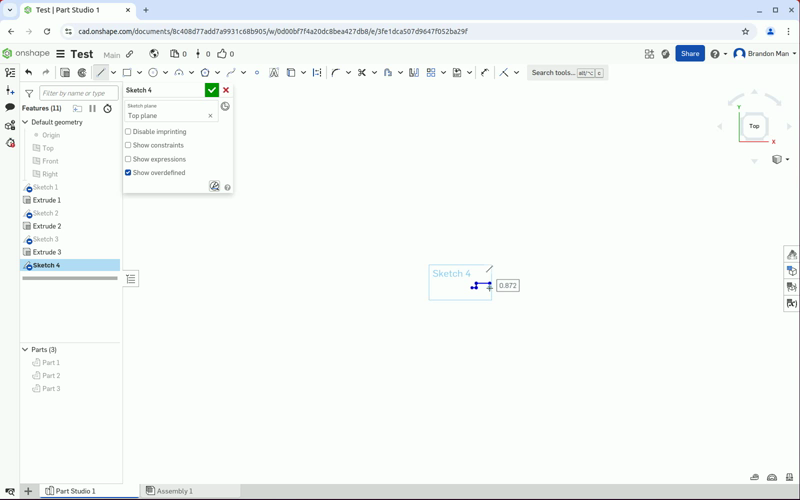
key_down(shift)
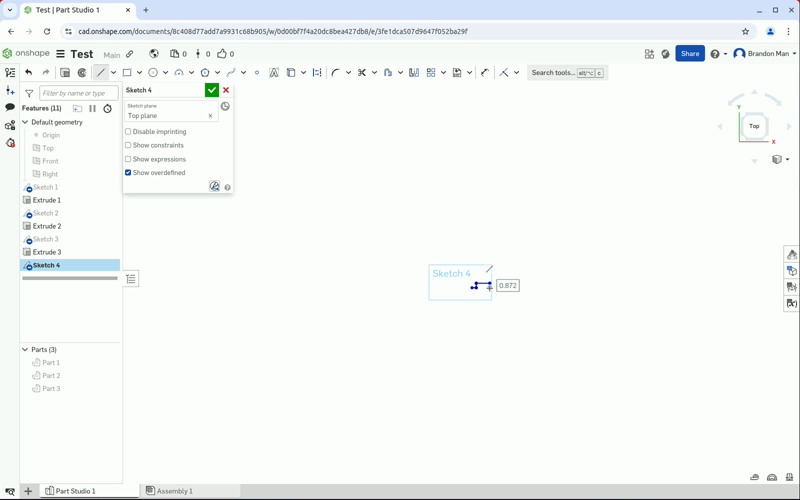
mouse_move(519, 287)
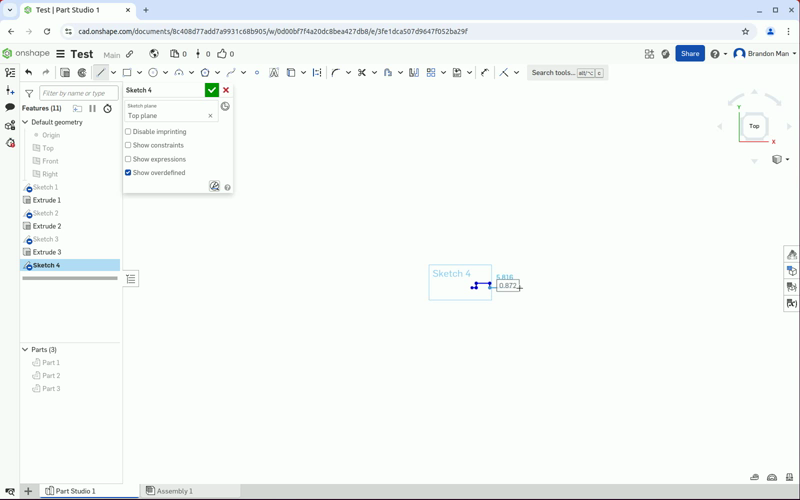
mouse_move(496, 287)
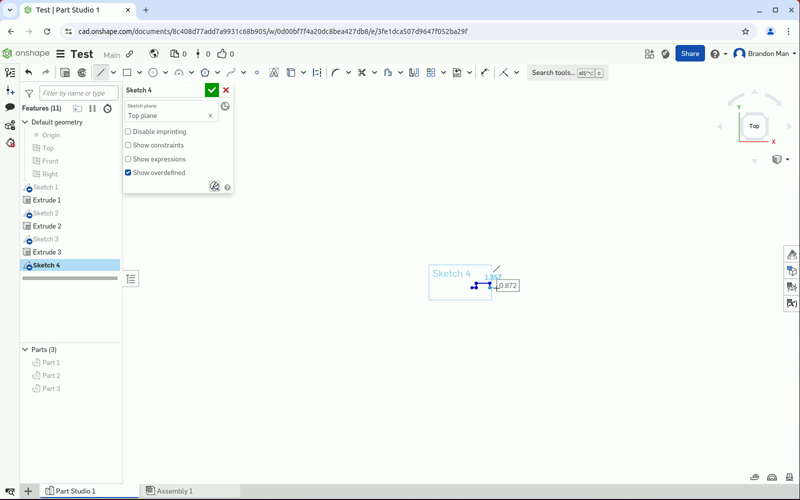
scroll(6)
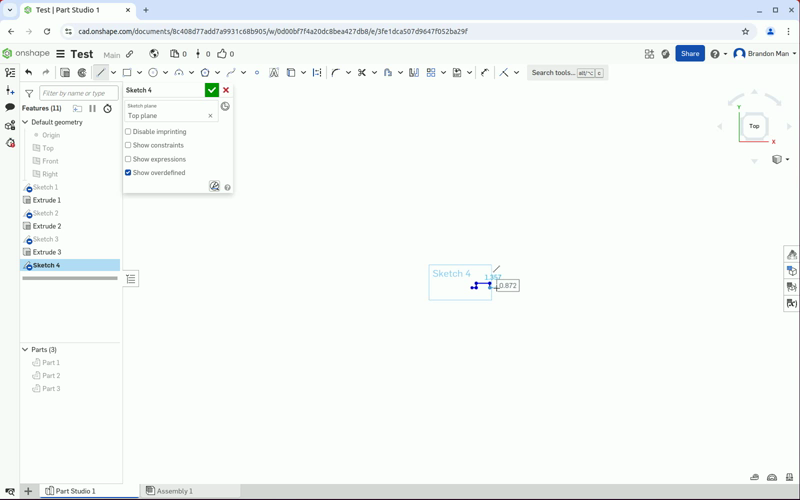
scroll(6)
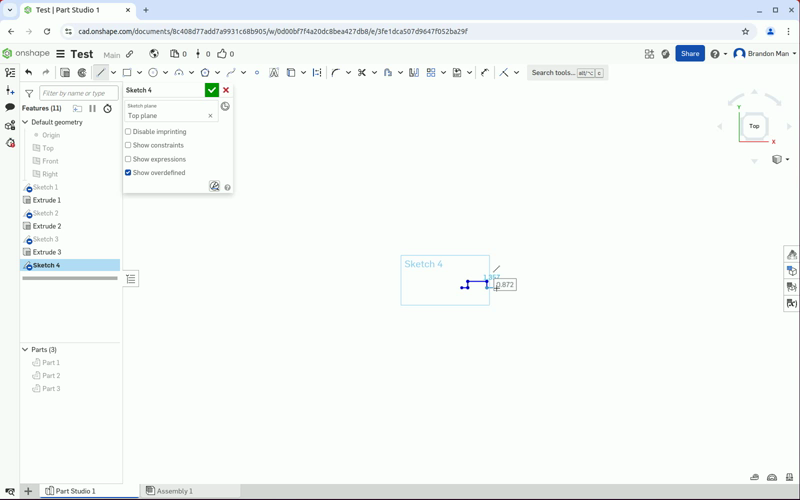
scroll(6)
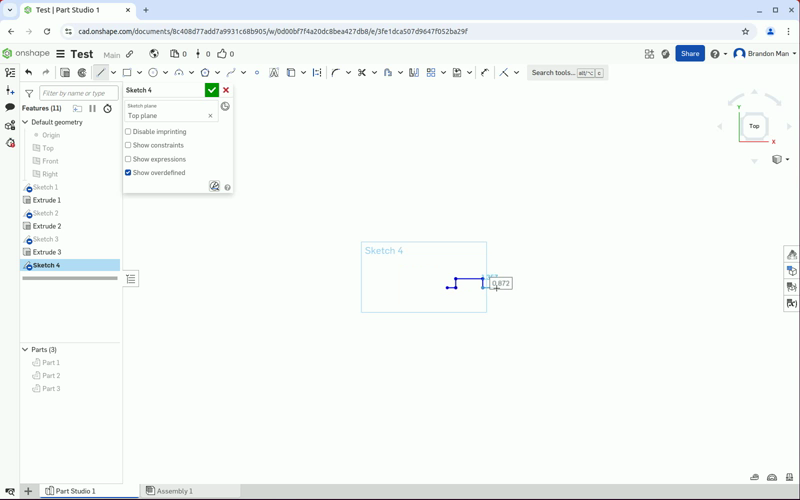
scroll(6)
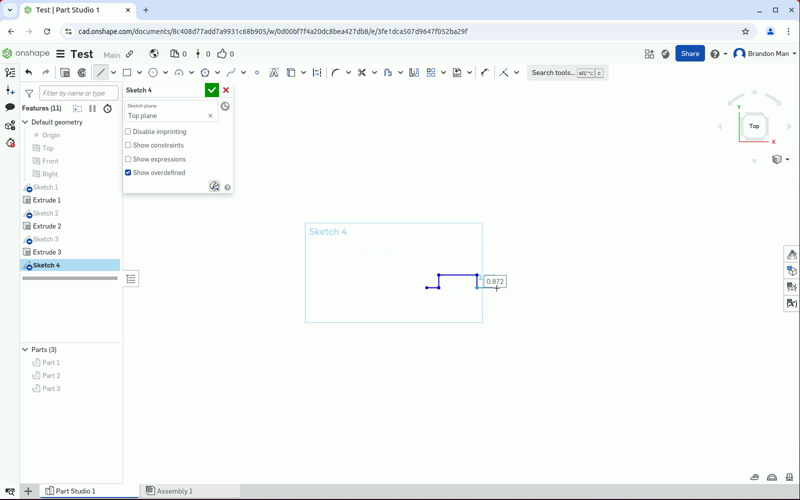
scroll(6)
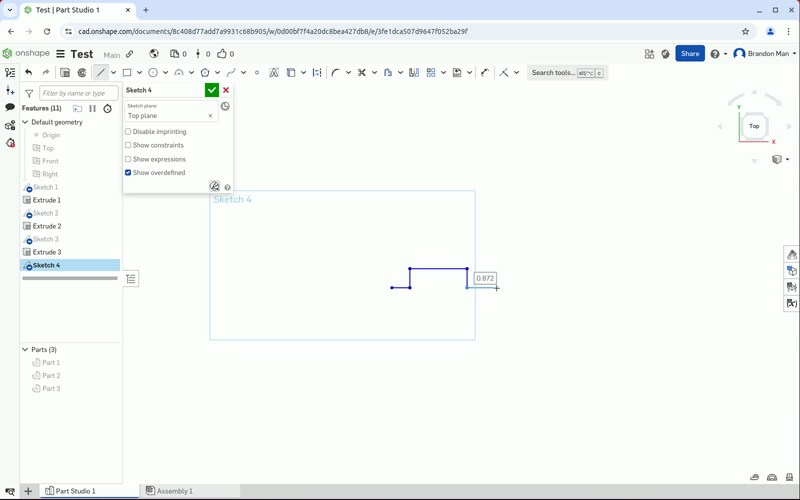
scroll(6)
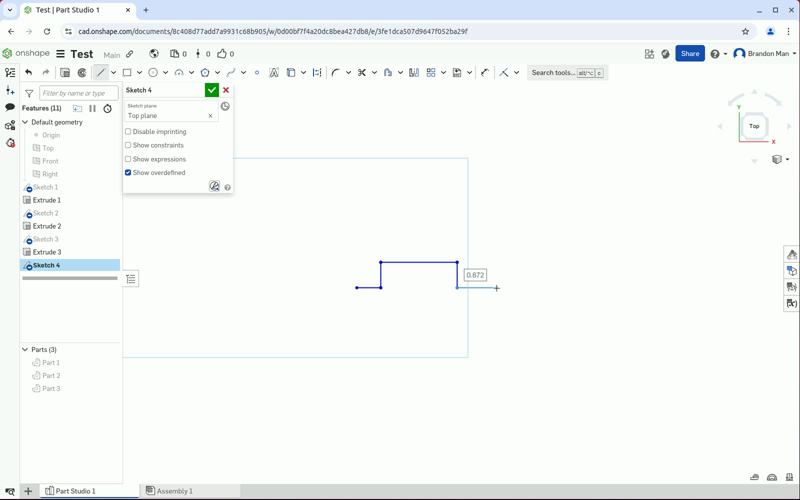
scroll(6)
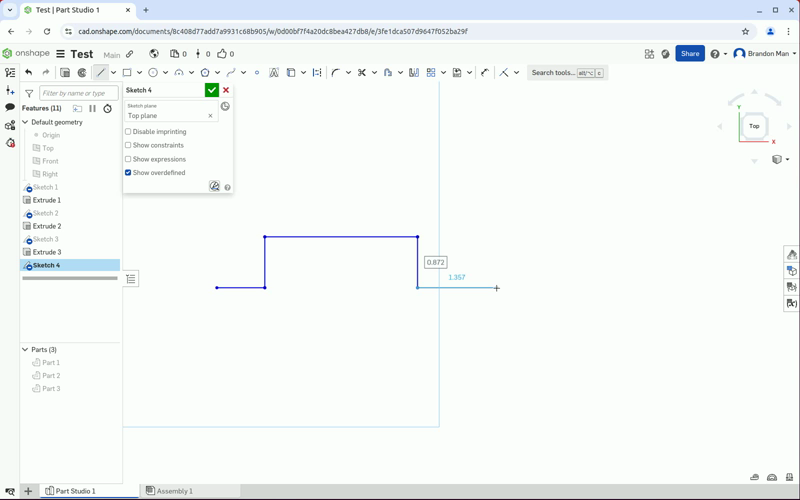
click(496, 287)
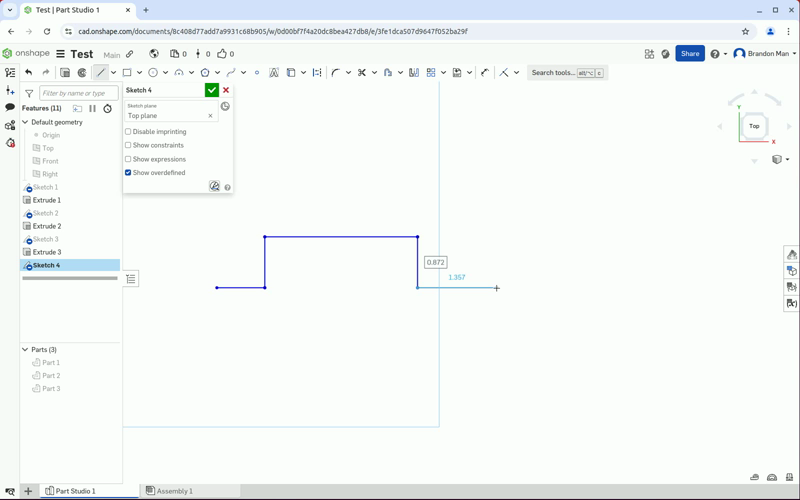
scroll(-6)
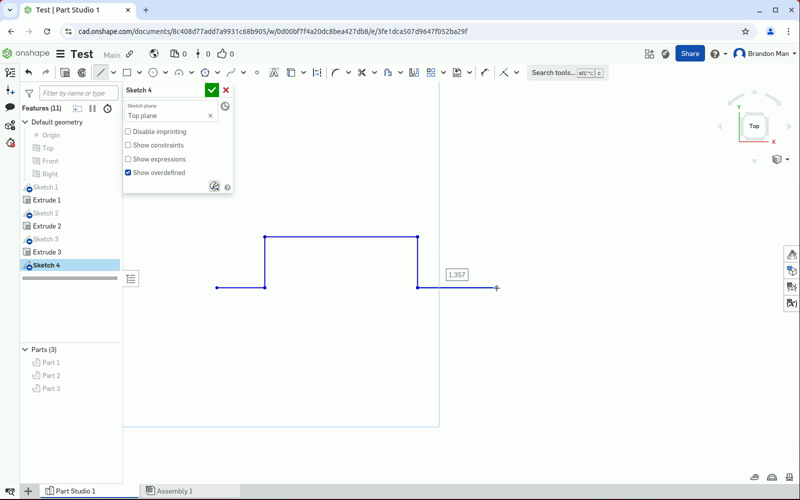
scroll(-6)
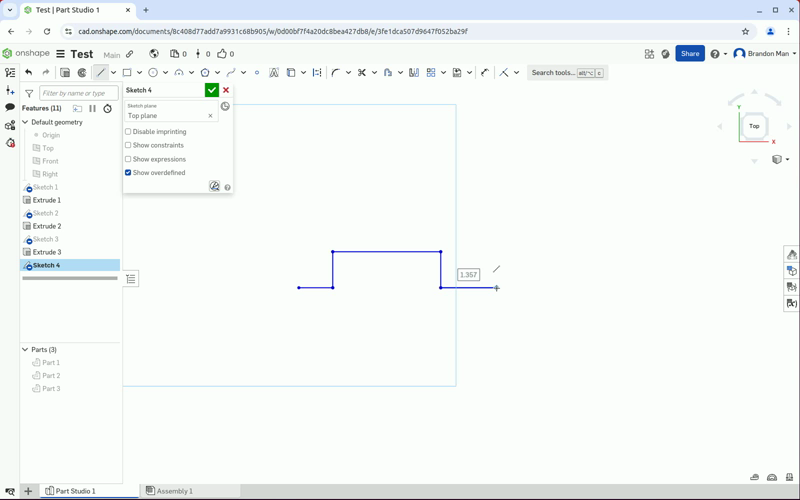
scroll(-6)
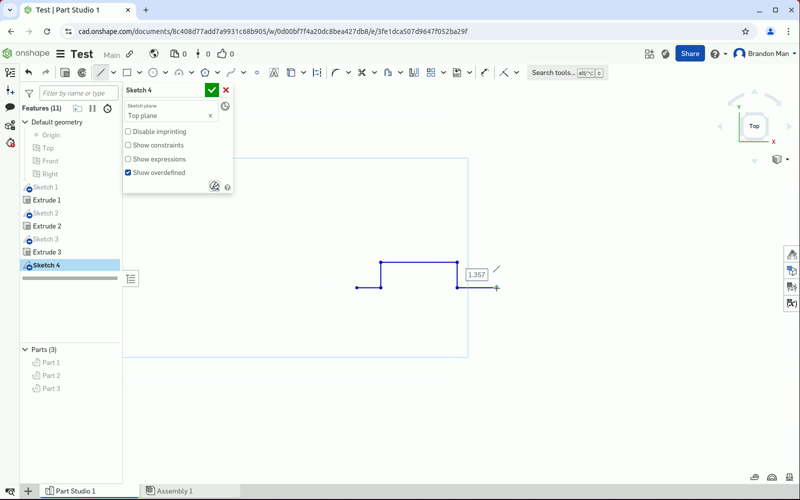
scroll(-6)
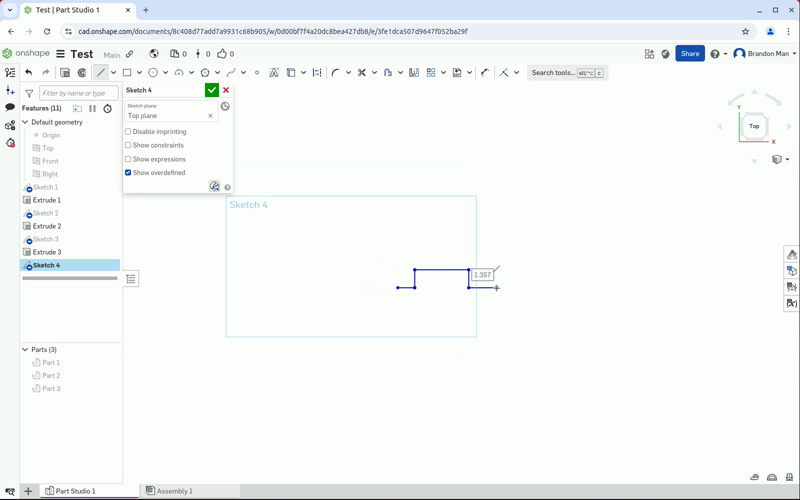
scroll(-6)
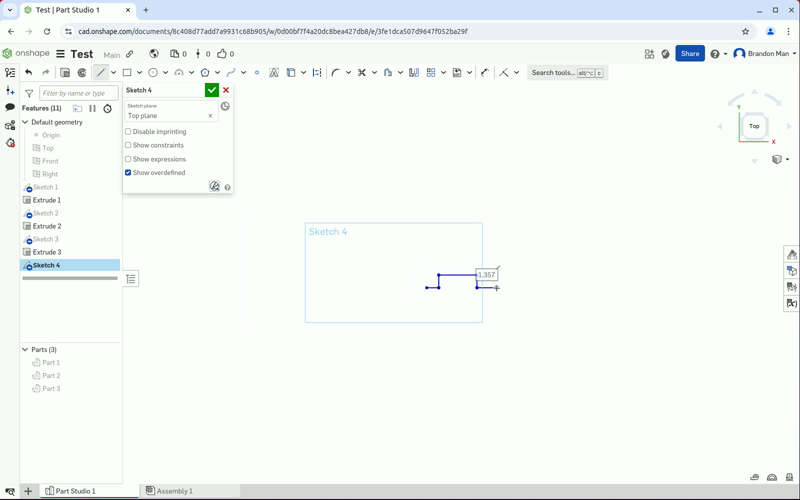
scroll(-6)
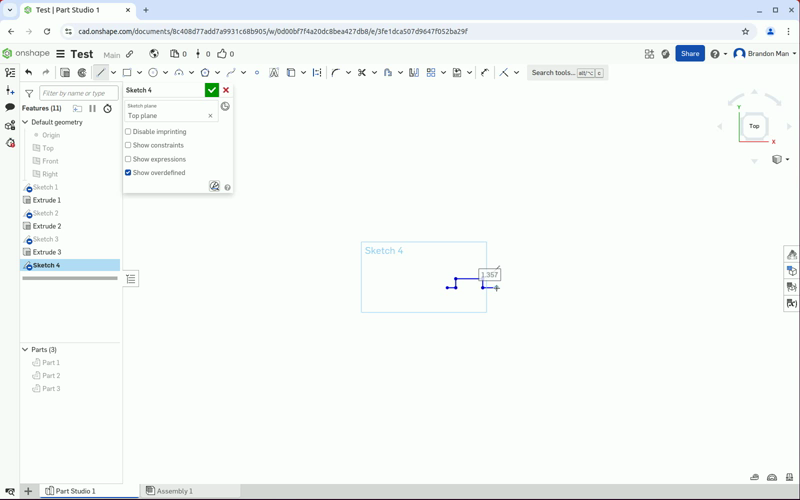
scroll(-6)
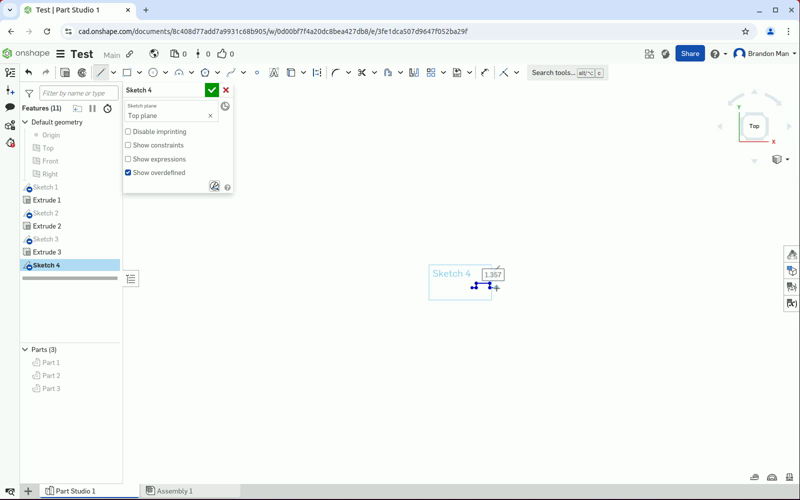
key_up(shift)
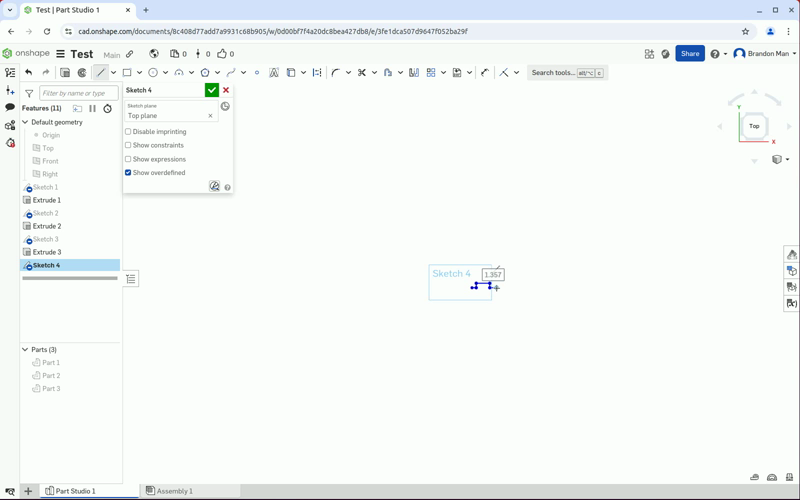
key_down(shift)
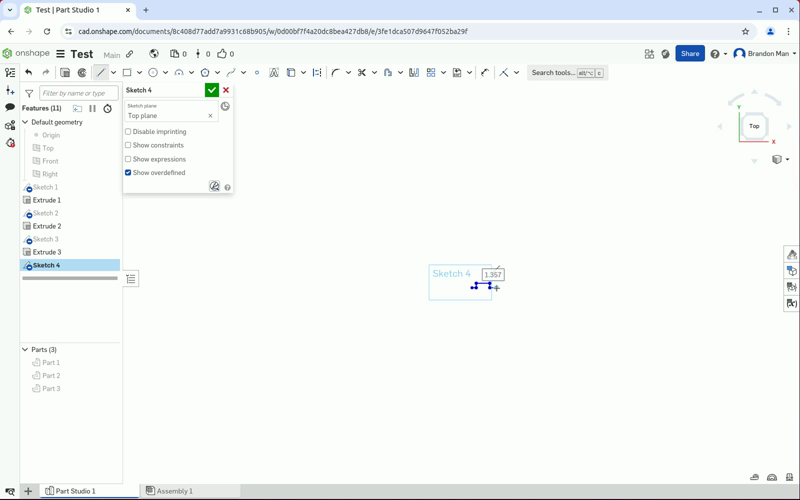
mouse_move(526, 287)
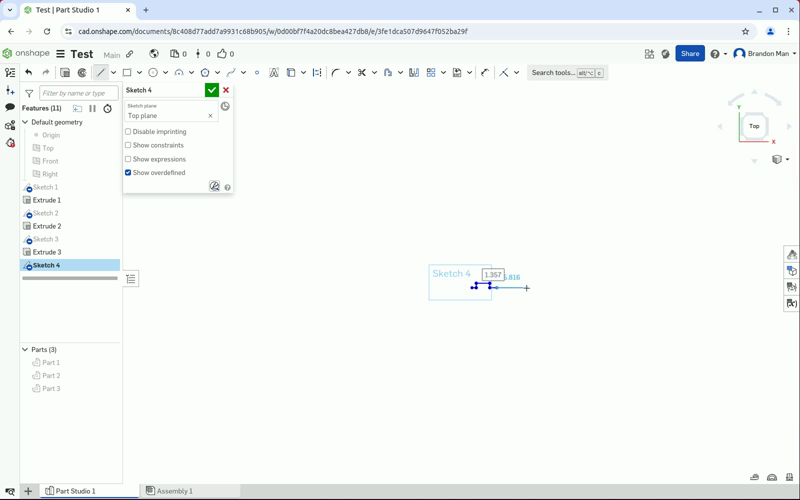
mouse_move(496, 257)
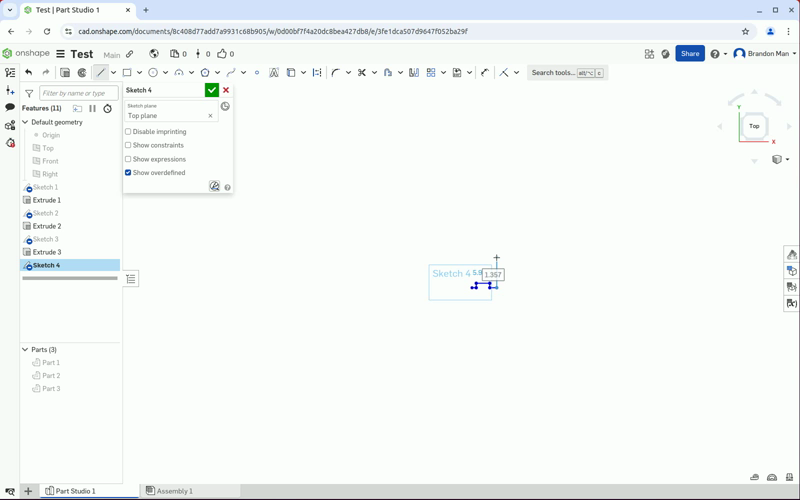
click(496, 257)
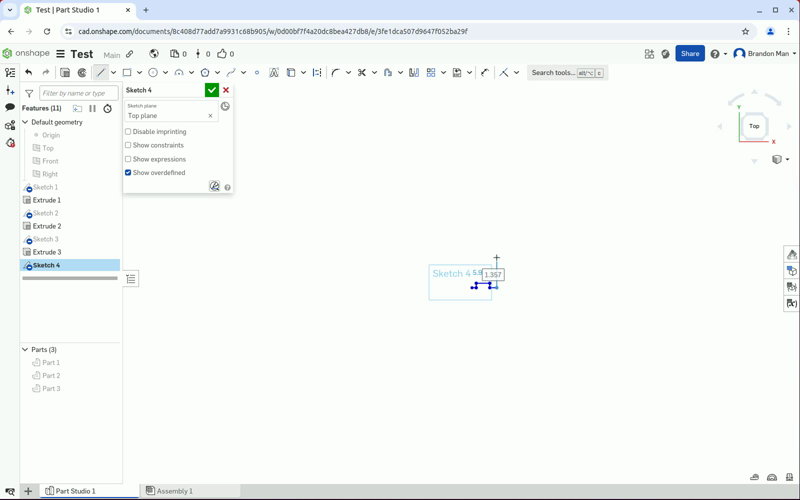
key_up(shift)
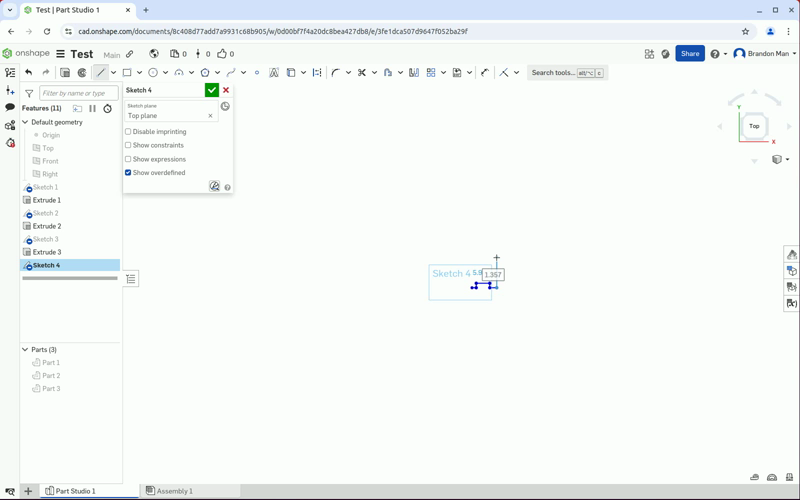
key_down(shift)
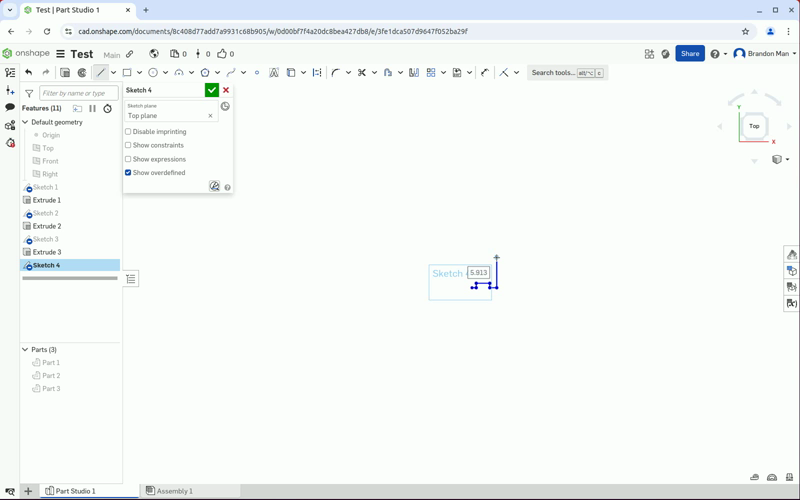
mouse_move(526, 257)
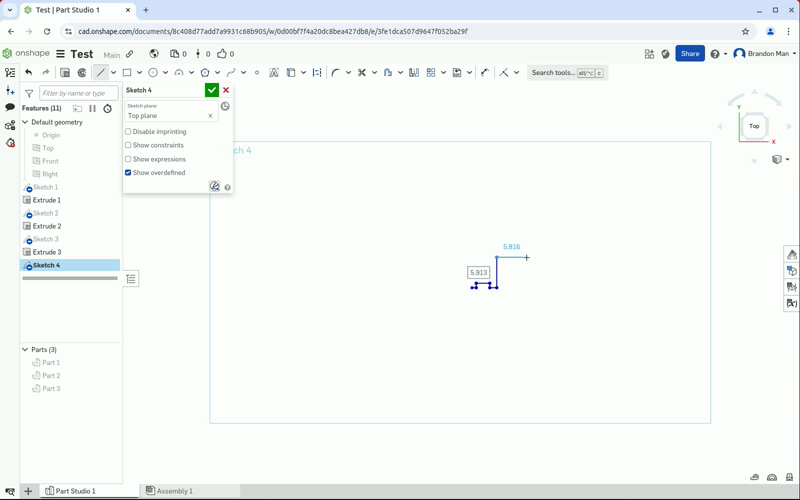
mouse_move(472, 257)
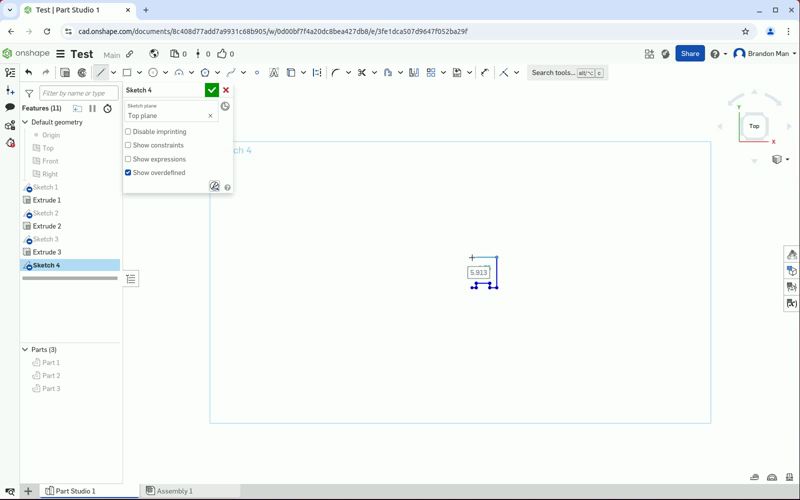
click(472, 257)
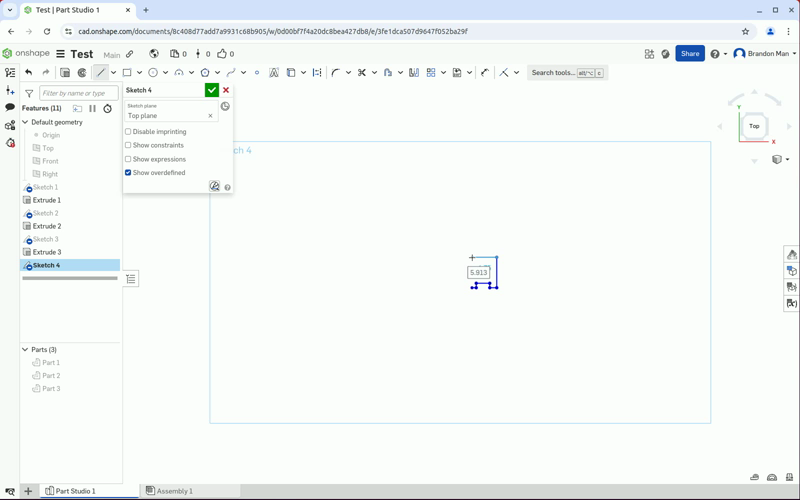
key_up(shift)
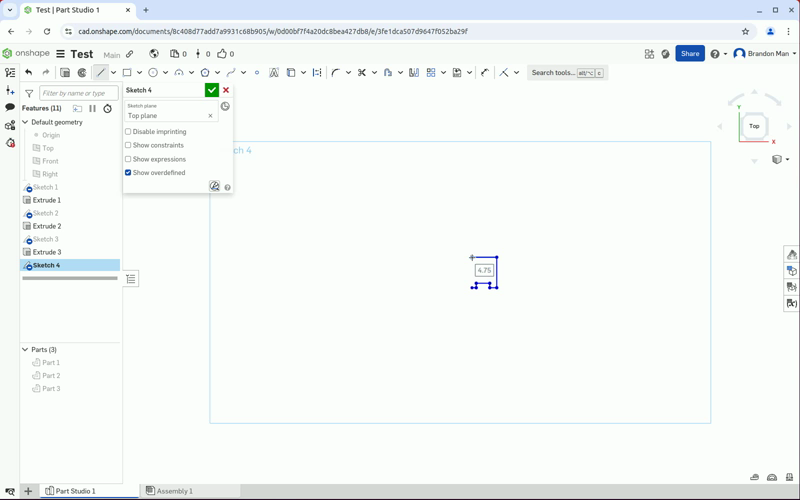
key_down(shift)
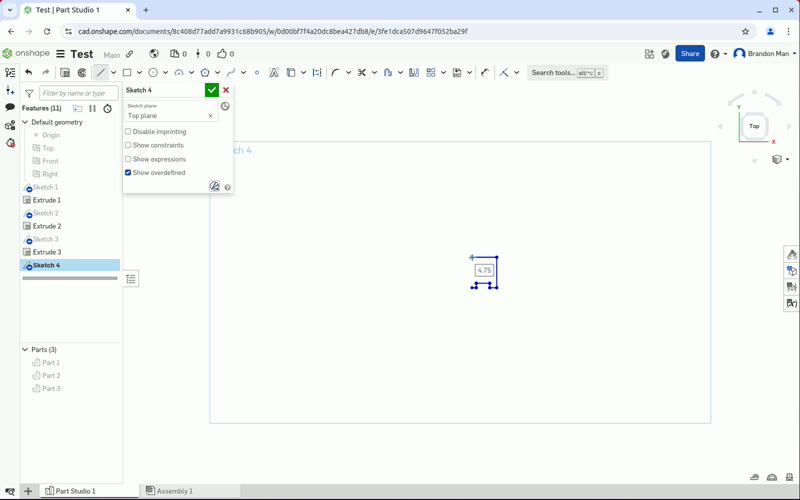
mouse_move(502, 257)
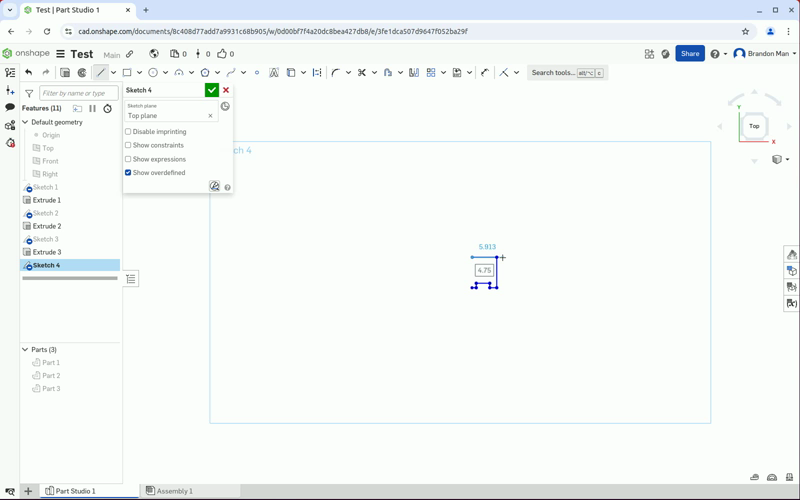
mouse_move(472, 265)
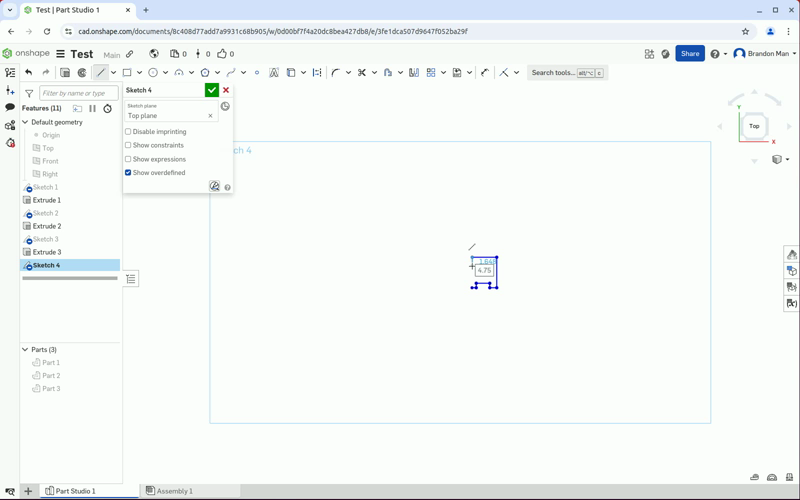
click(472, 265)
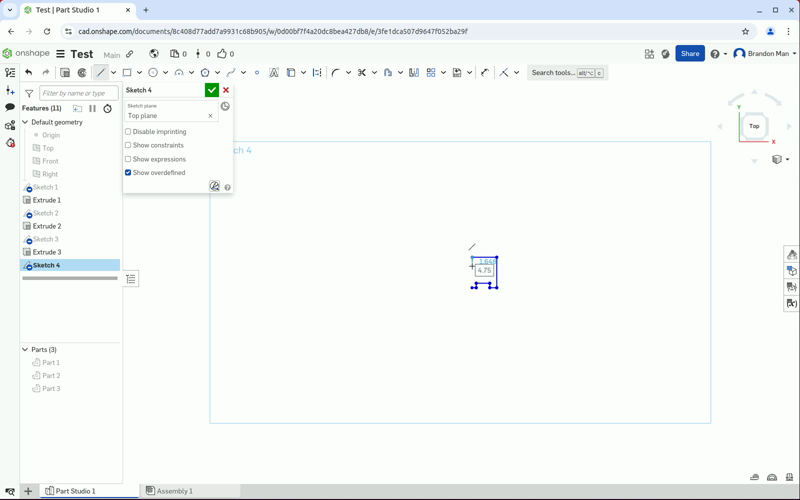
key_up(shift)
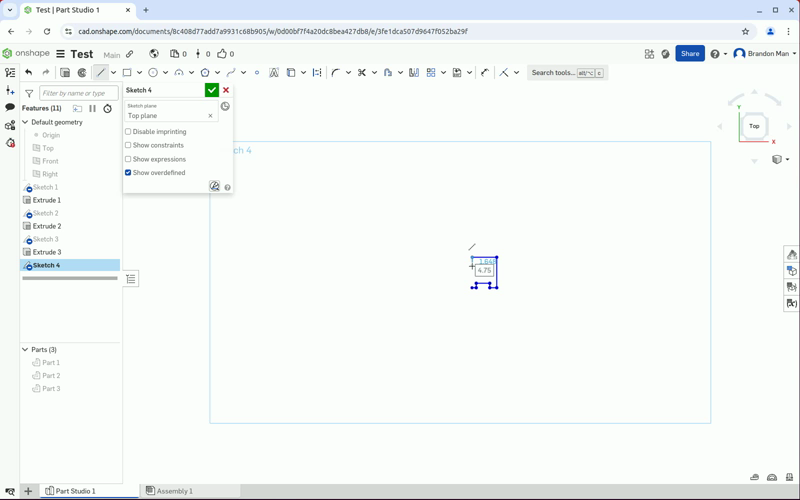
key_down(shift)
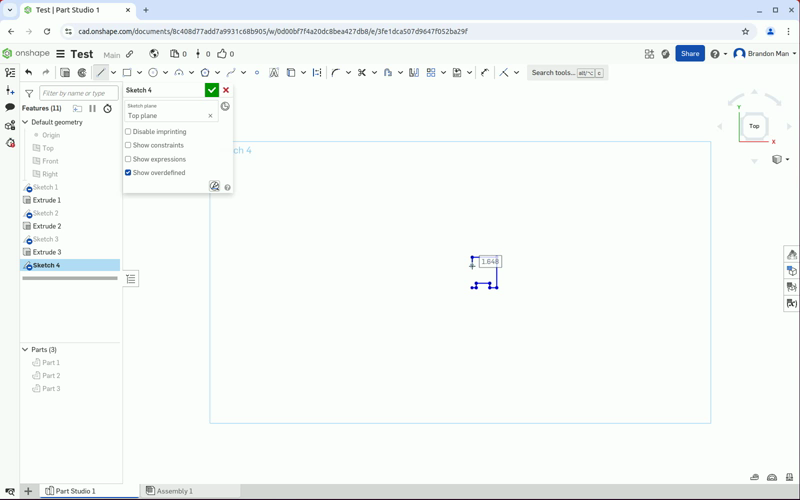
mouse_move(502, 265)
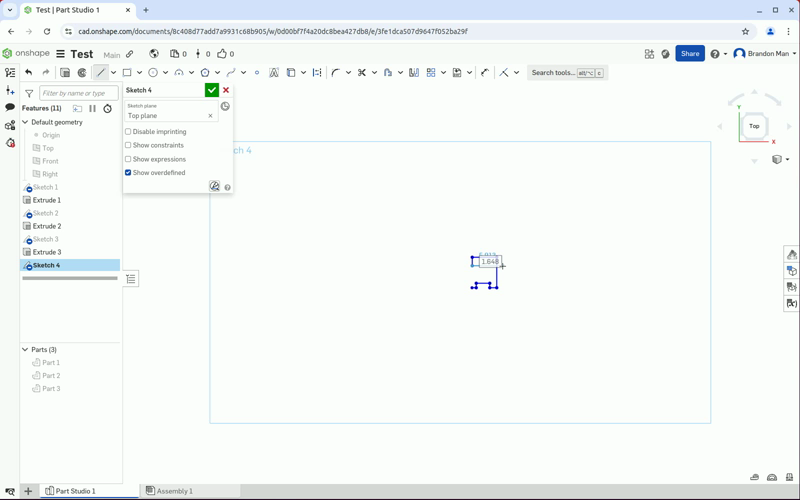
mouse_move(487, 265)
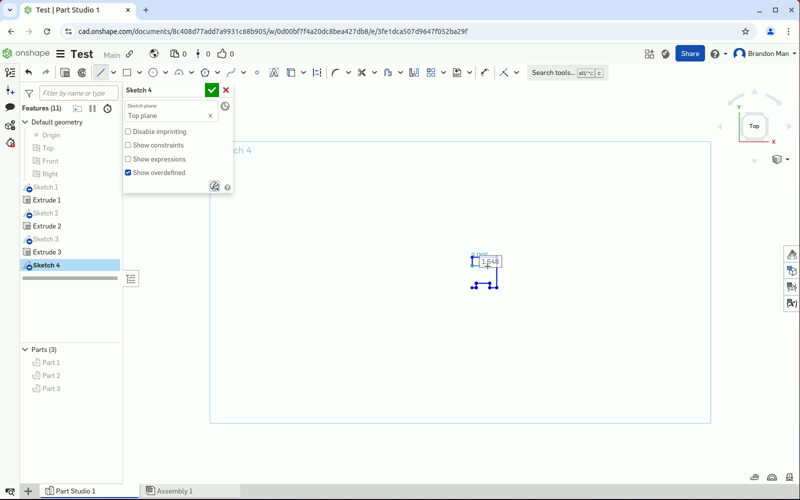
click(487, 265)
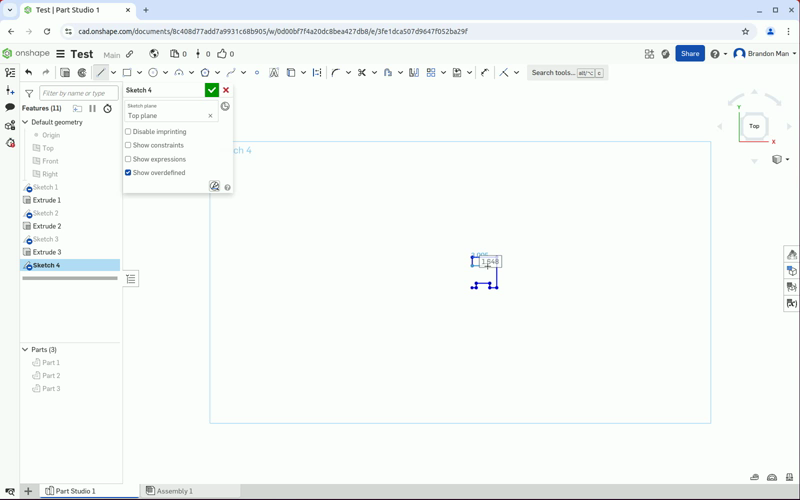
key_up(shift)
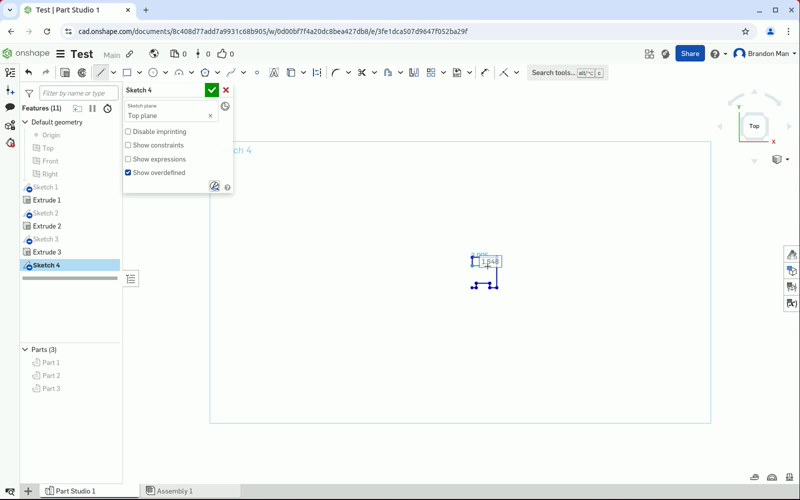
key_down(shift)
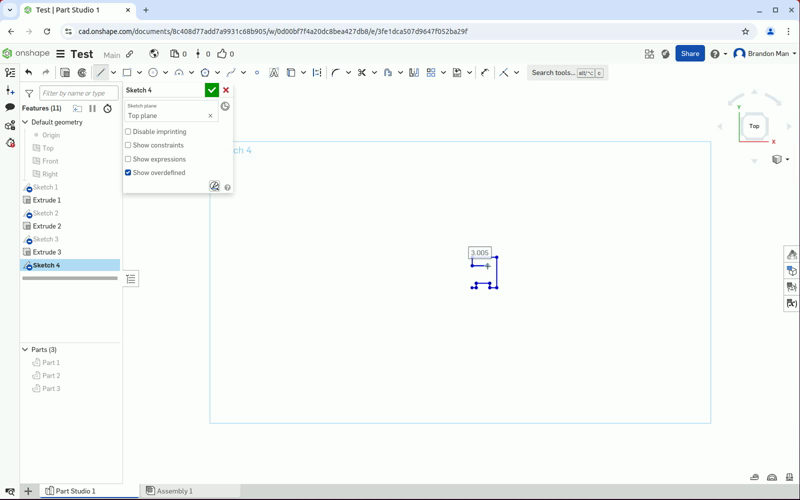
mouse_move(517, 265)
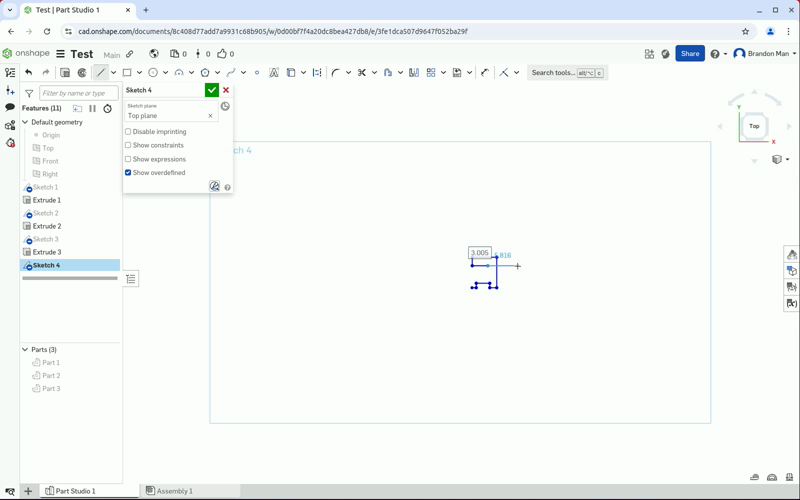
mouse_move(487, 279)
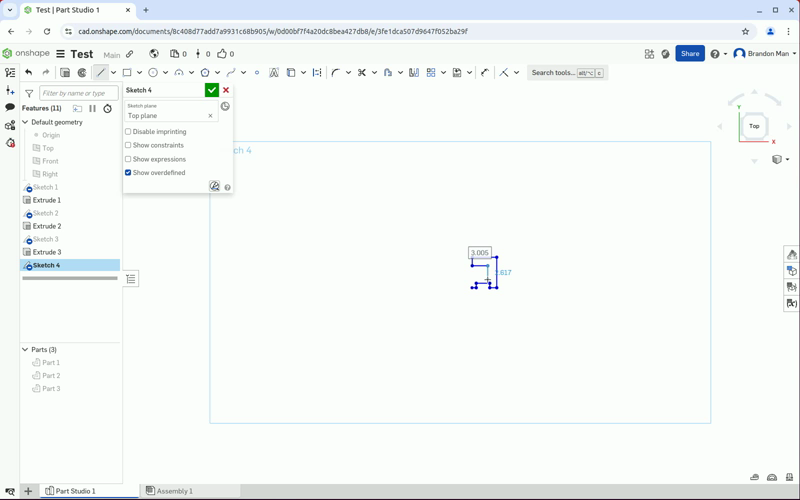
scroll(6)
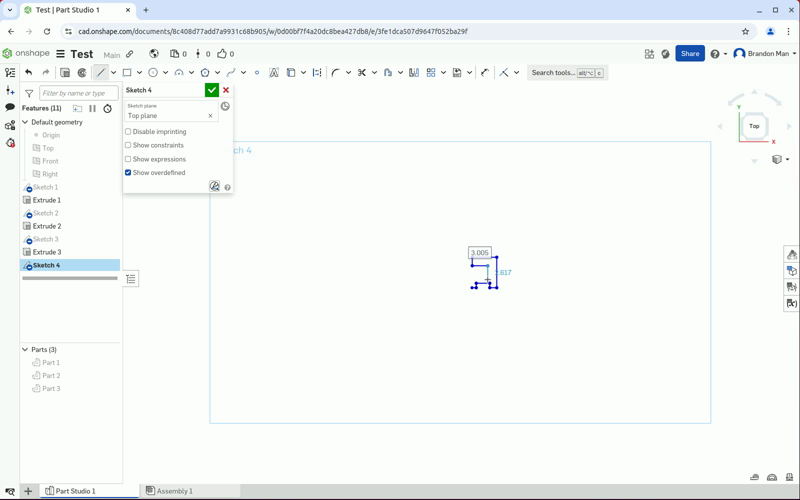
scroll(6)
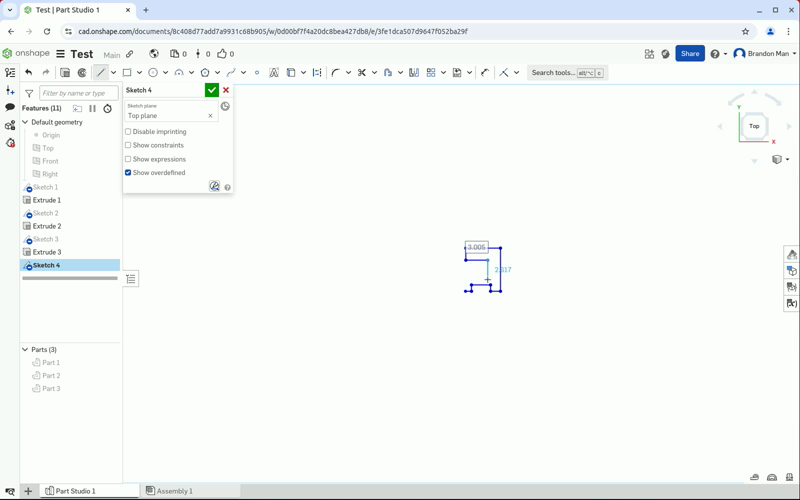
scroll(6)
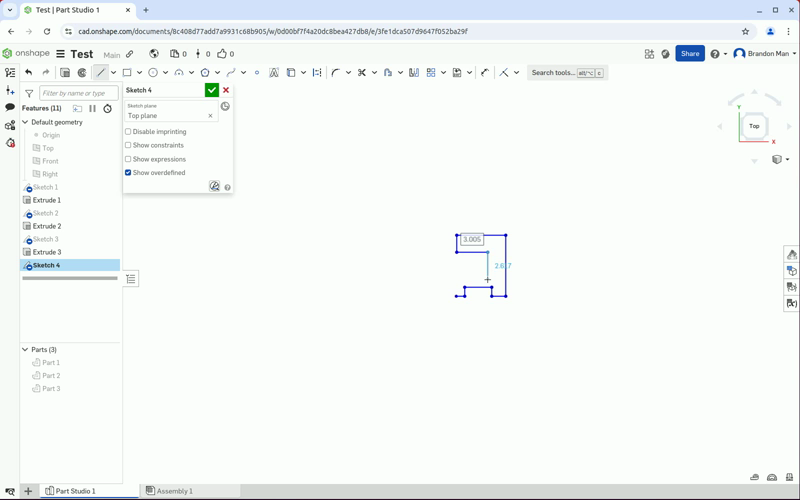
scroll(6)
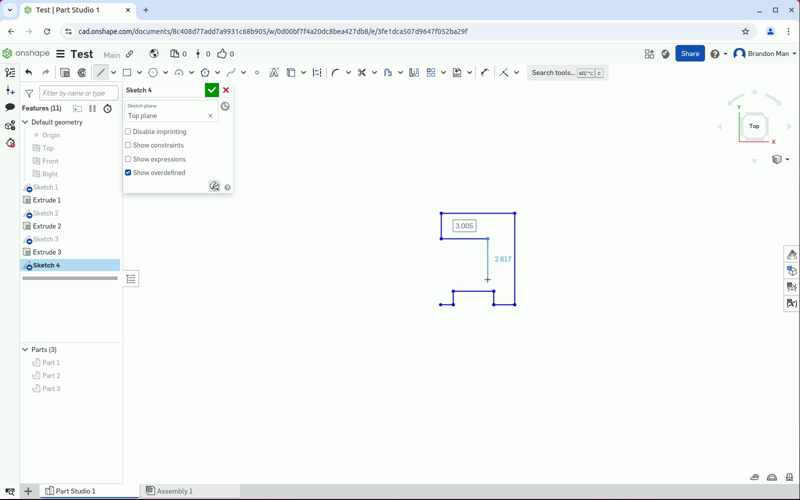
scroll(6)
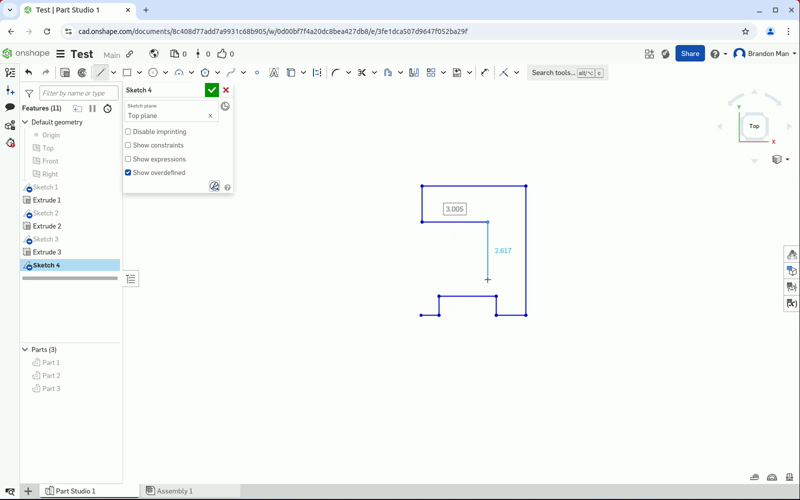
scroll(6)
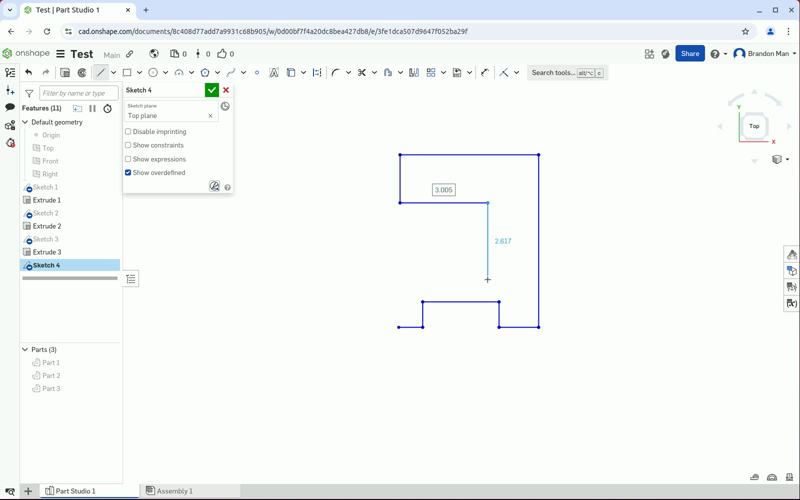
scroll(6)
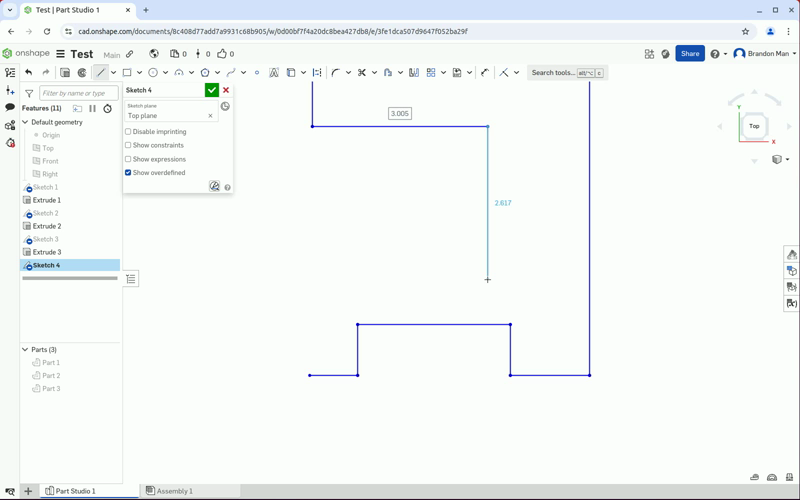
click(487, 279)
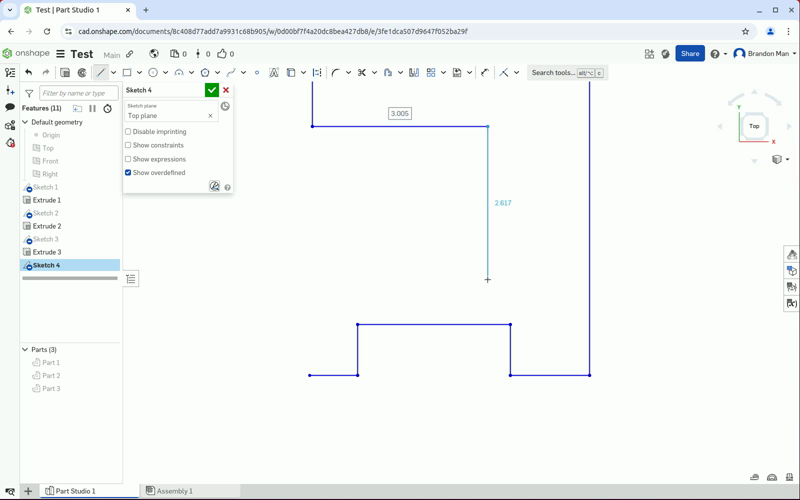
scroll(-6)
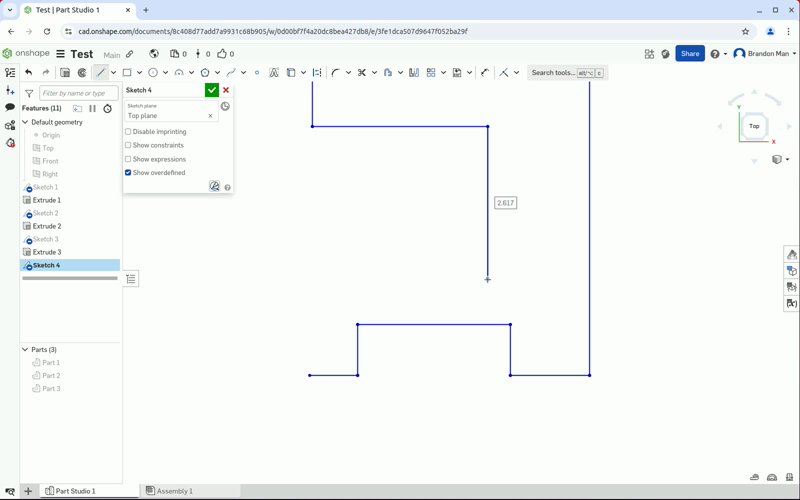
scroll(-6)
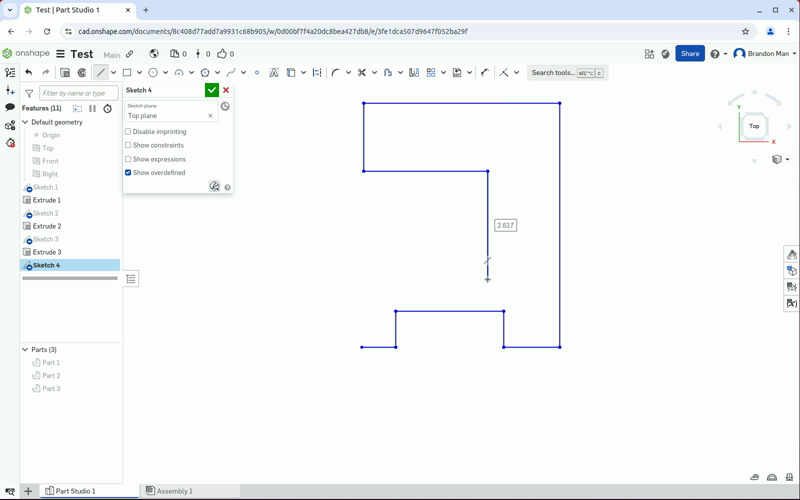
scroll(-6)
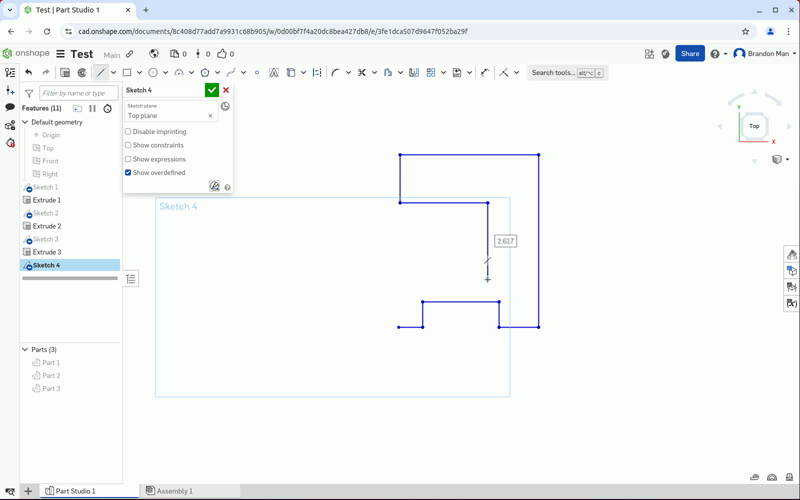
scroll(-6)
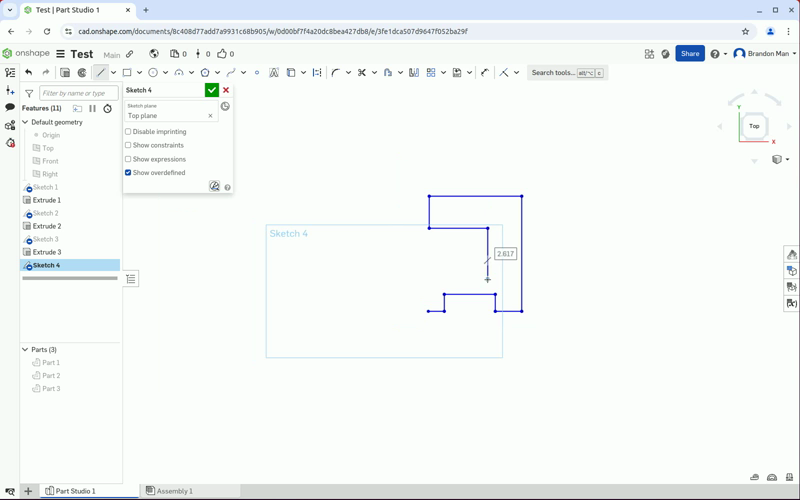
scroll(-6)
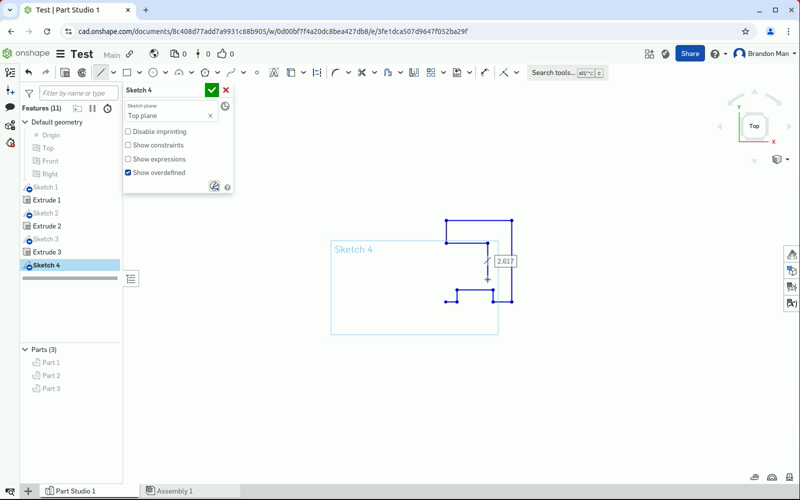
scroll(-6)
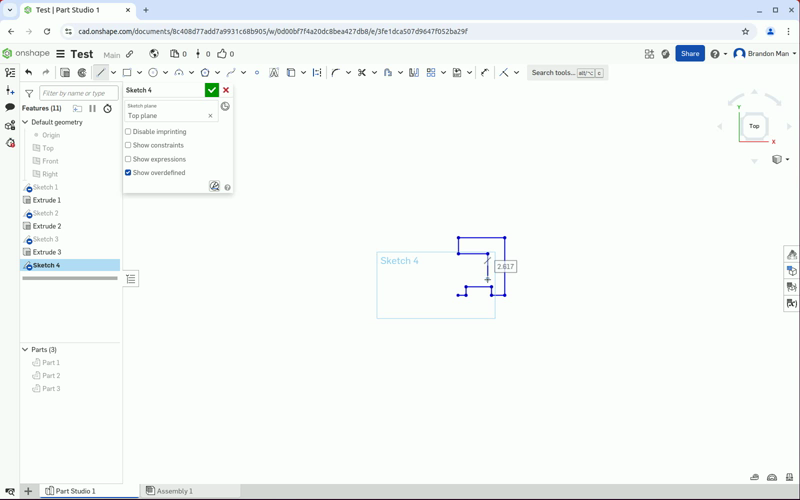
scroll(-6)
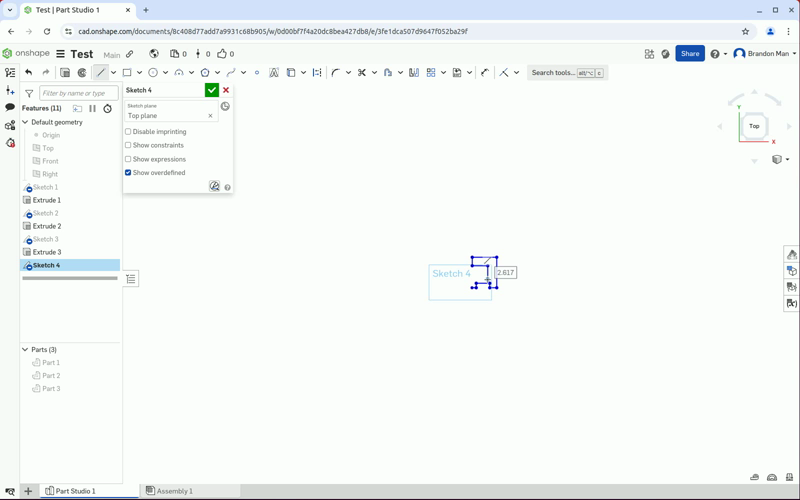
key_up(shift)
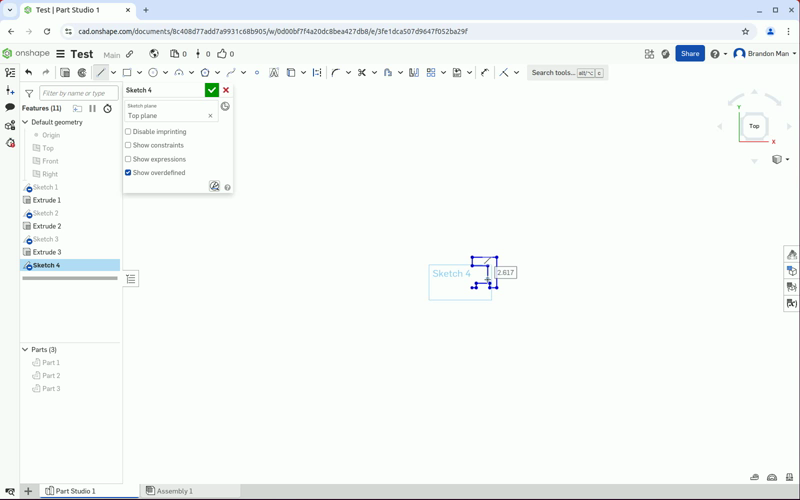
key_down(shift)
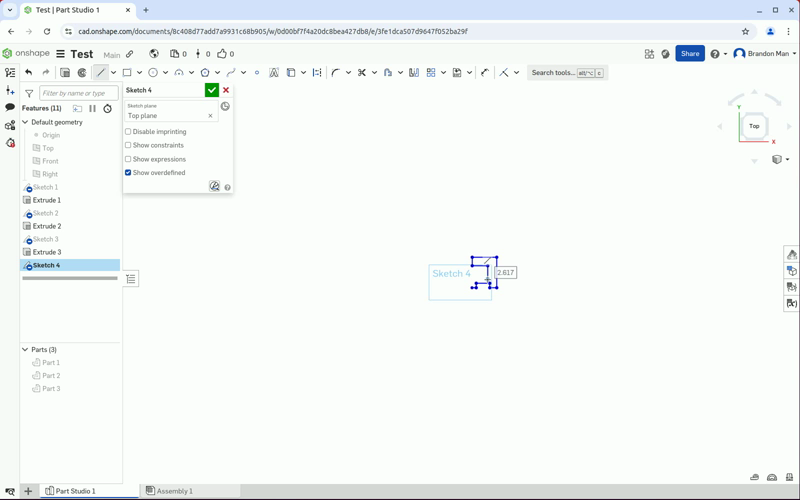
mouse_move(517, 279)
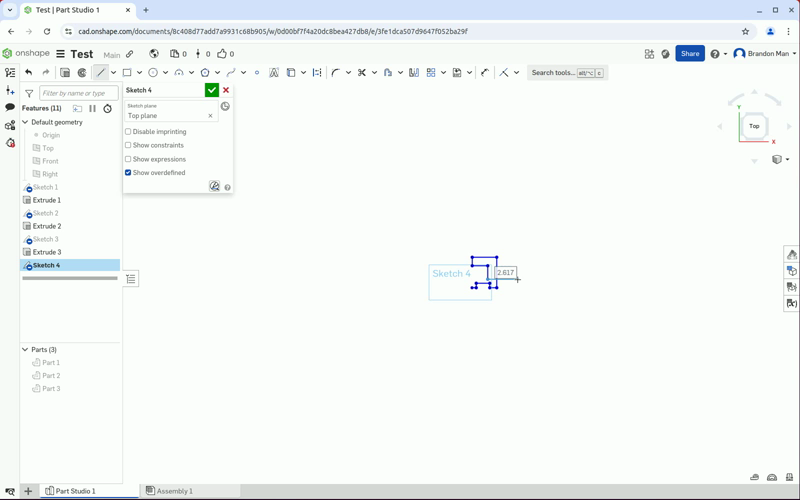
mouse_move(472, 279)
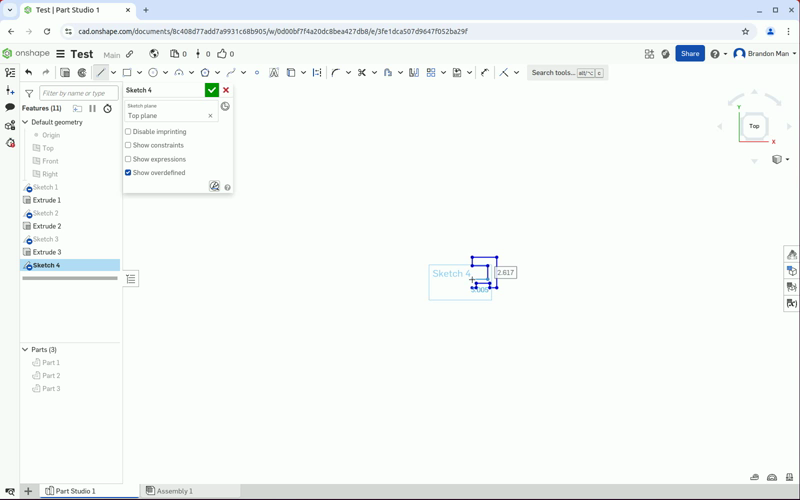
click(472, 279)
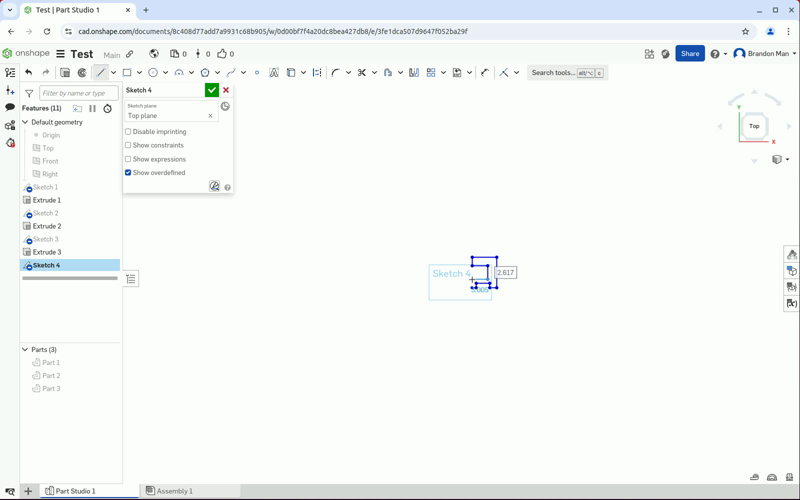
key_up(shift)
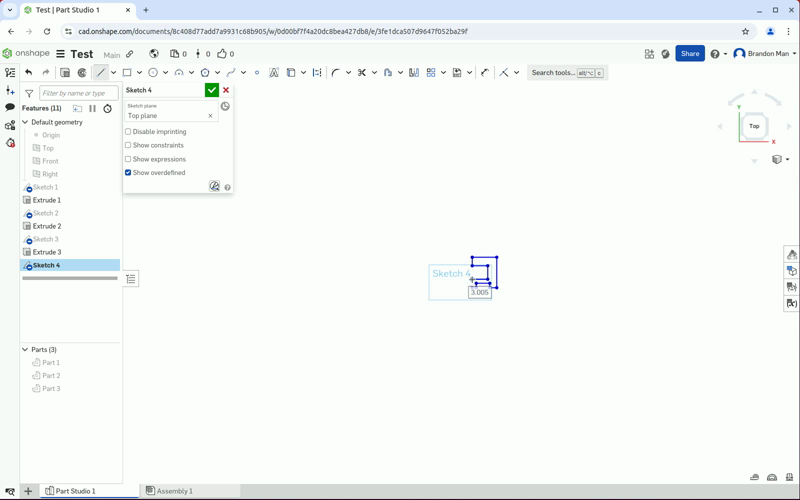
mouse_move(502, 279)
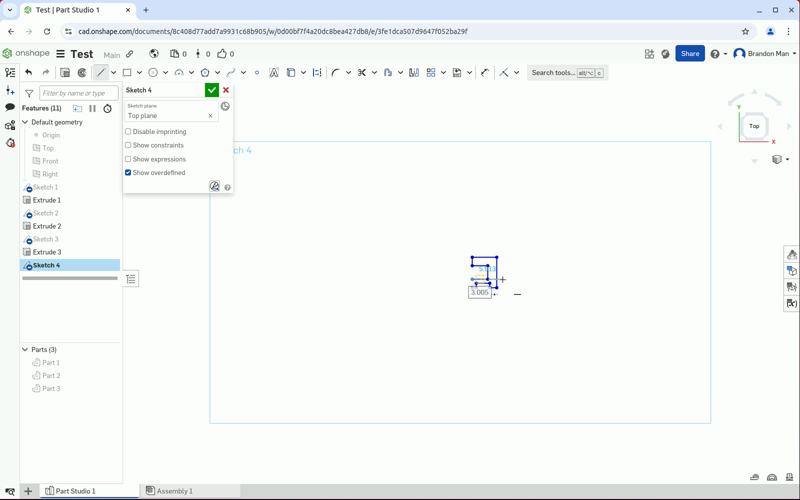
key_down(shift)
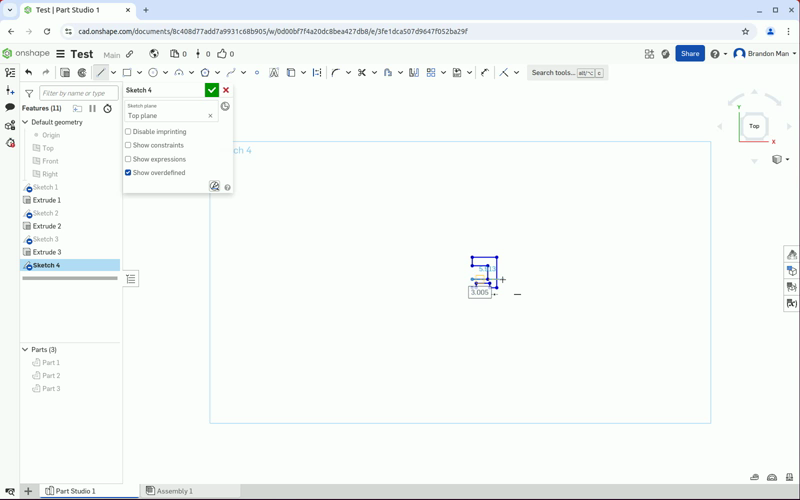
mouse_move(472, 287)
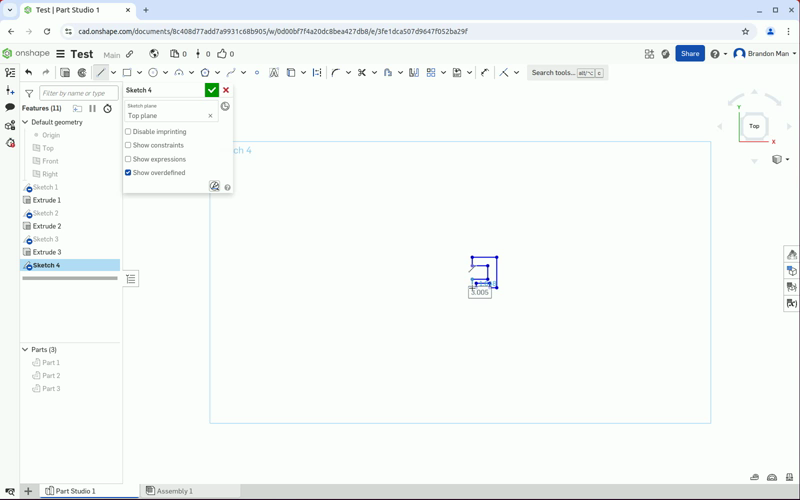
scroll(6)
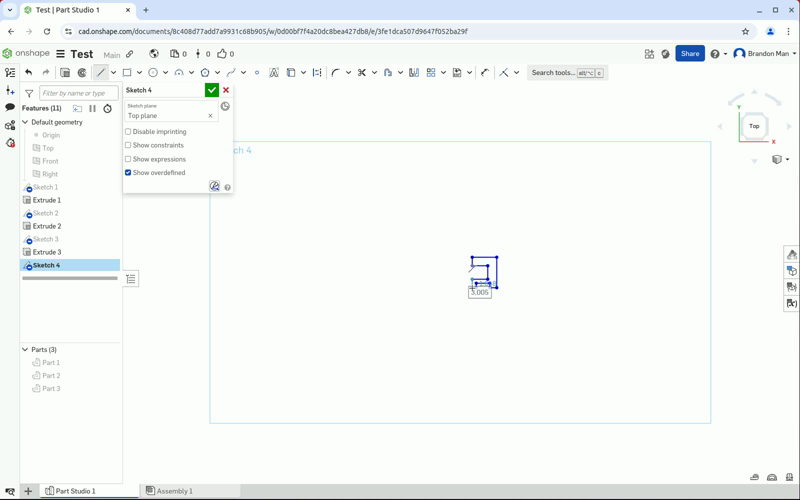
scroll(6)
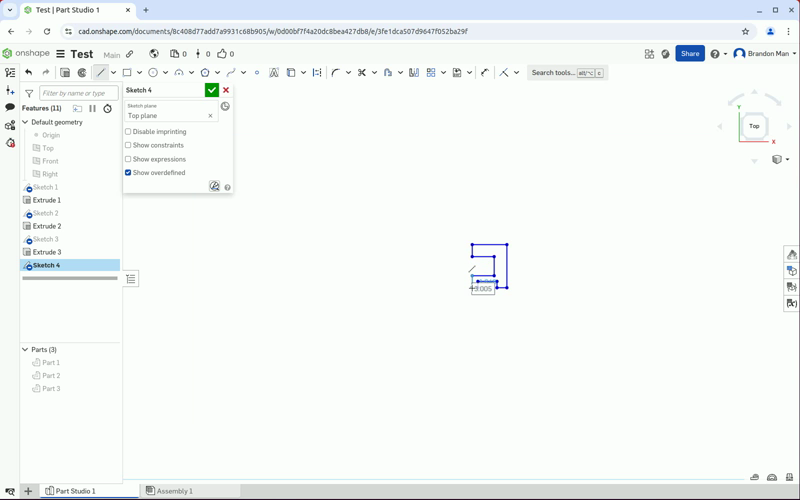
scroll(6)
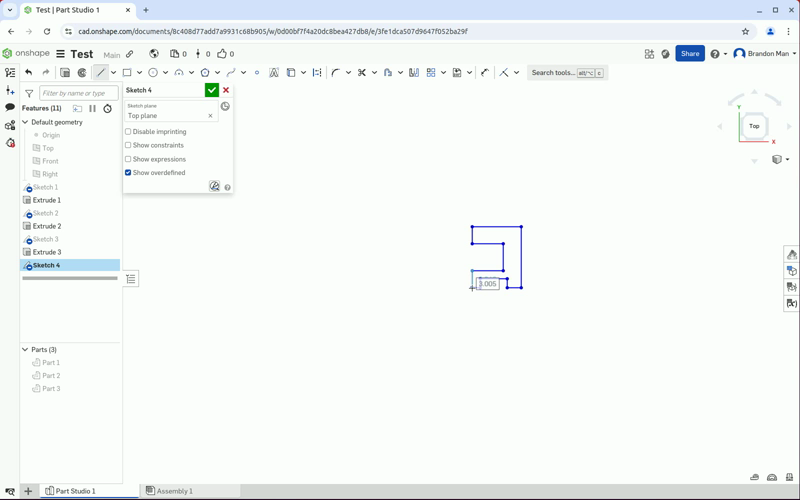
scroll(6)
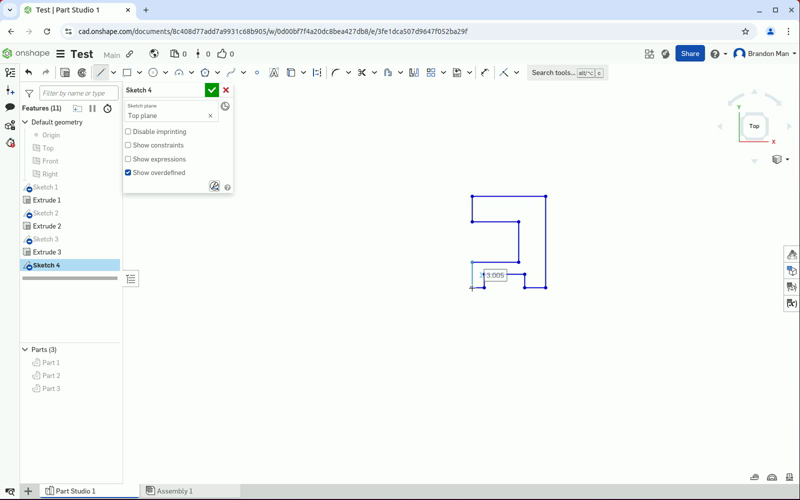
scroll(6)
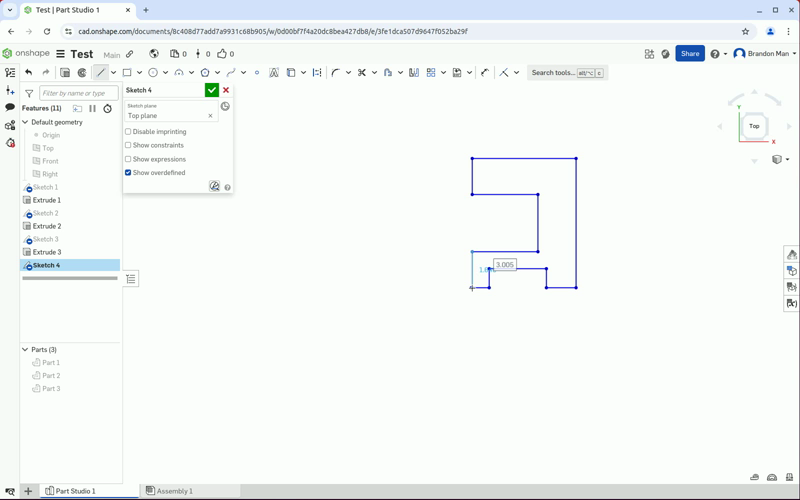
scroll(6)
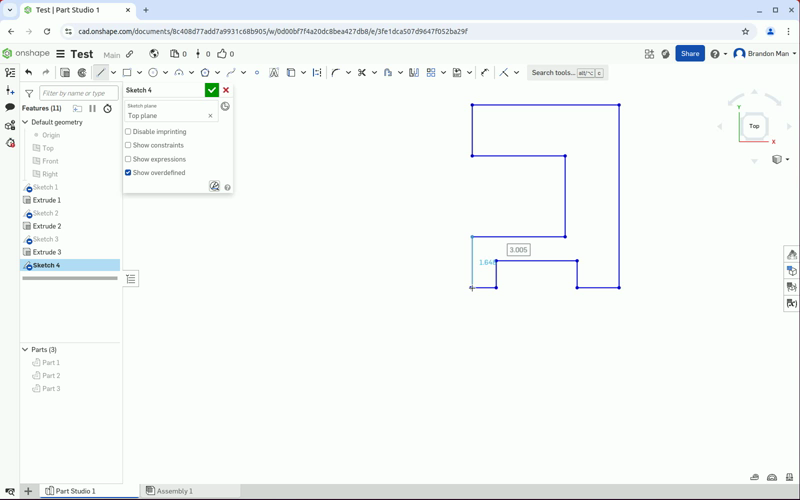
scroll(6)
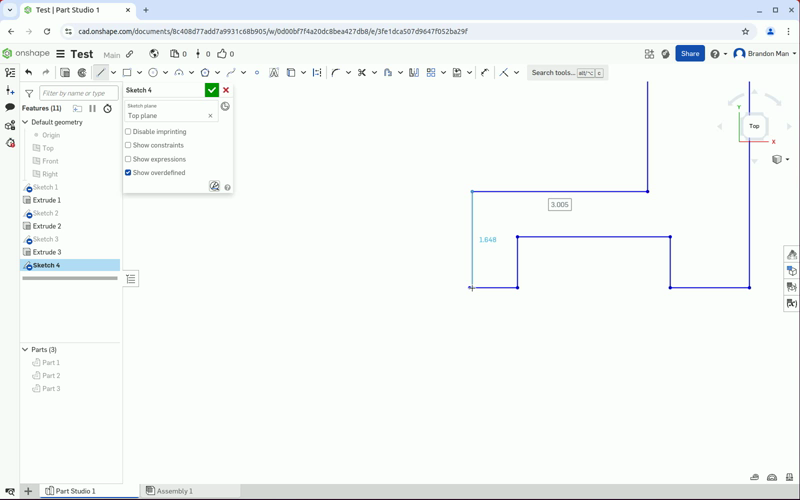
key_up(shift)
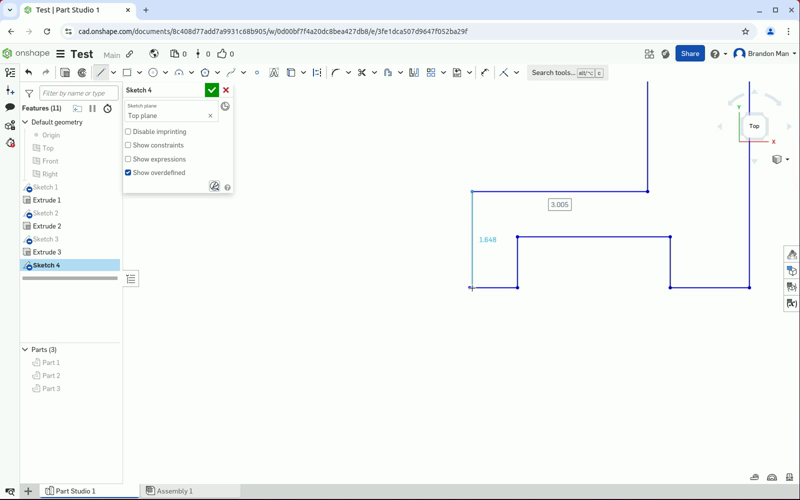
click(472, 287)
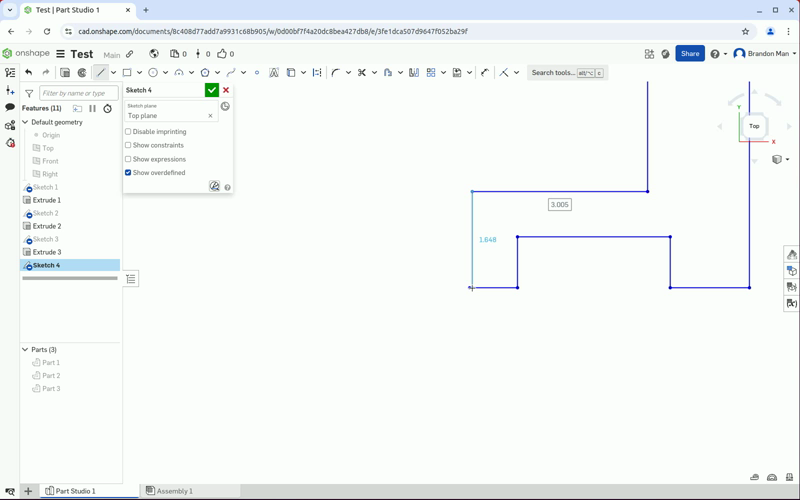
scroll(-6)
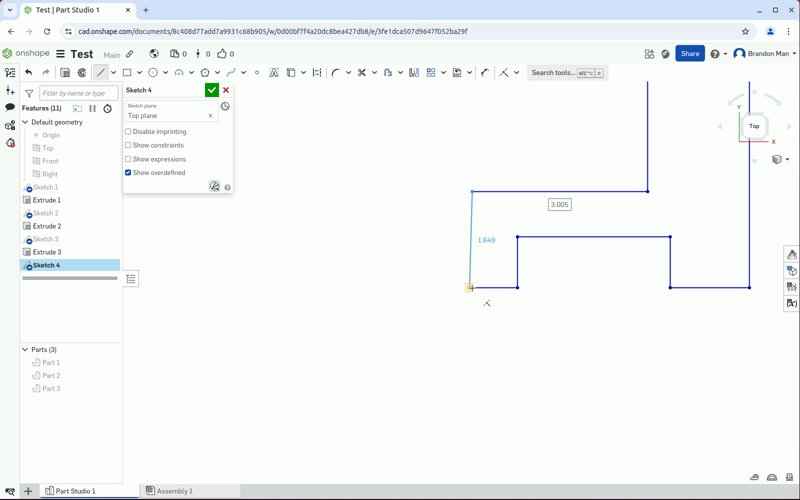
scroll(-6)
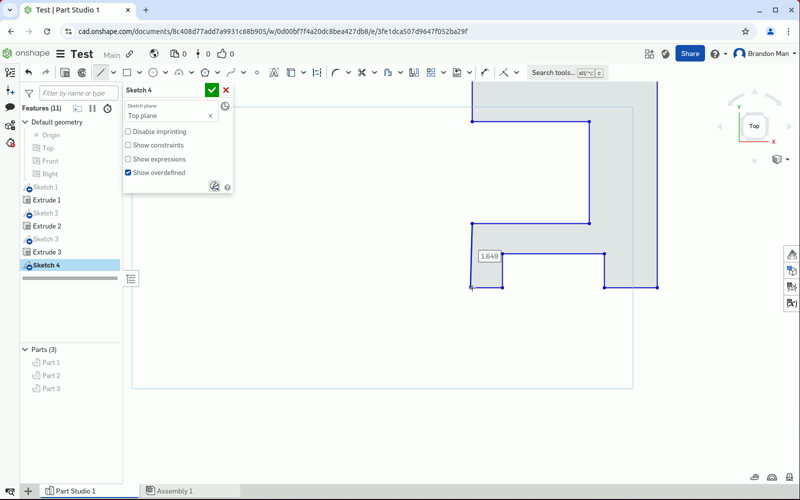
scroll(-6)
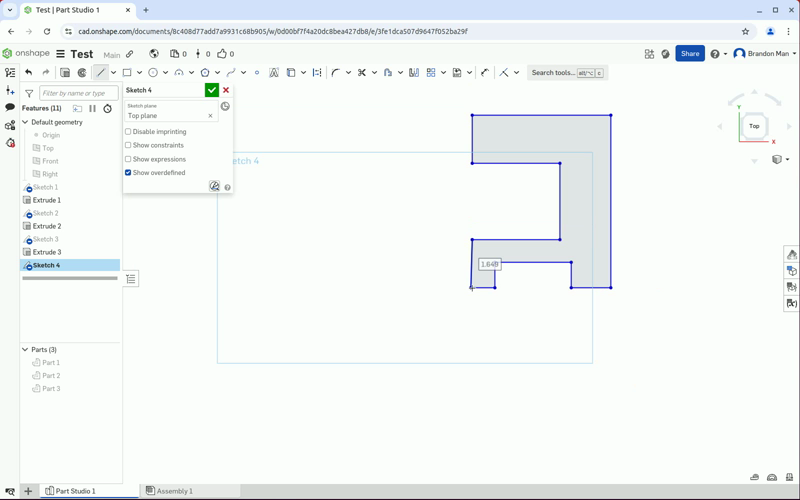
scroll(-6)
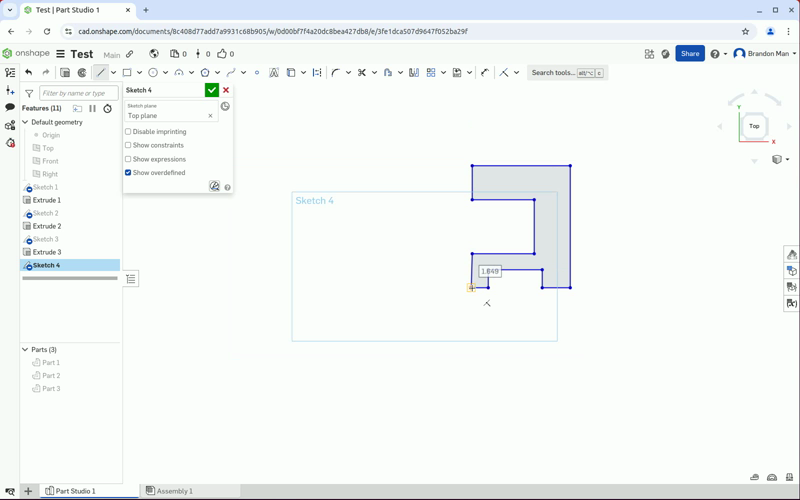
scroll(-6)
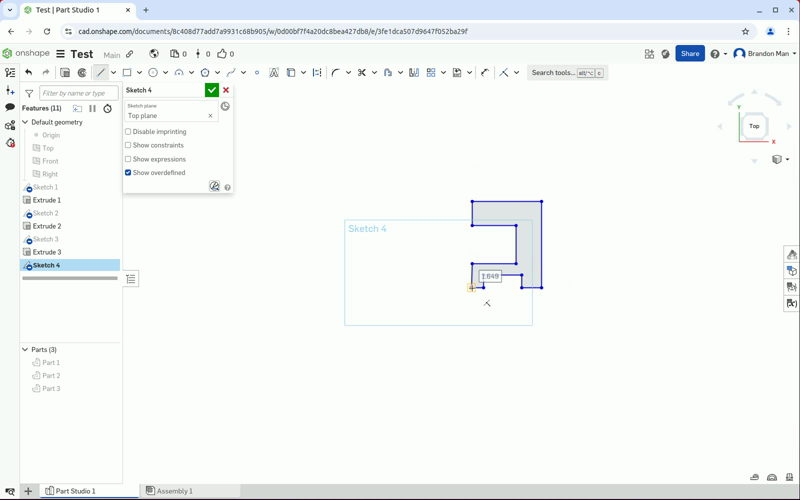
scroll(-6)
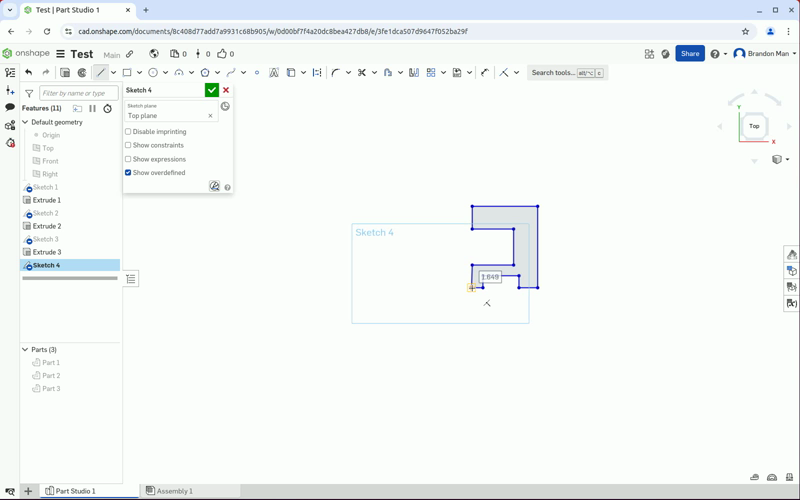
scroll(-6)
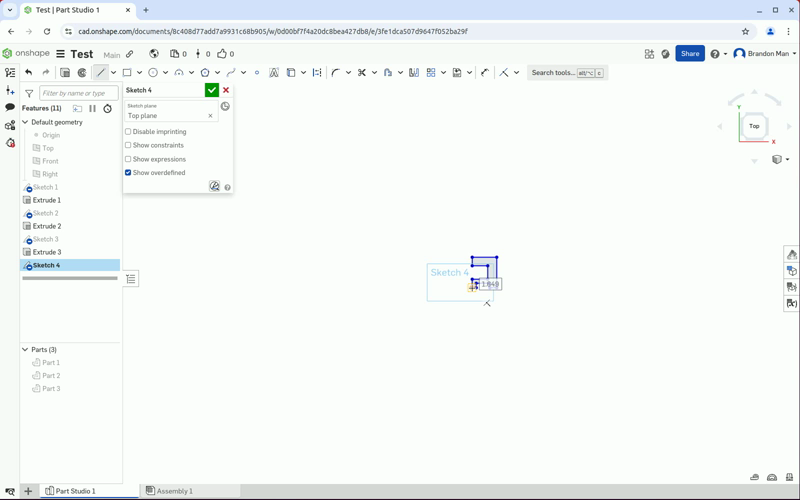
key(esc)
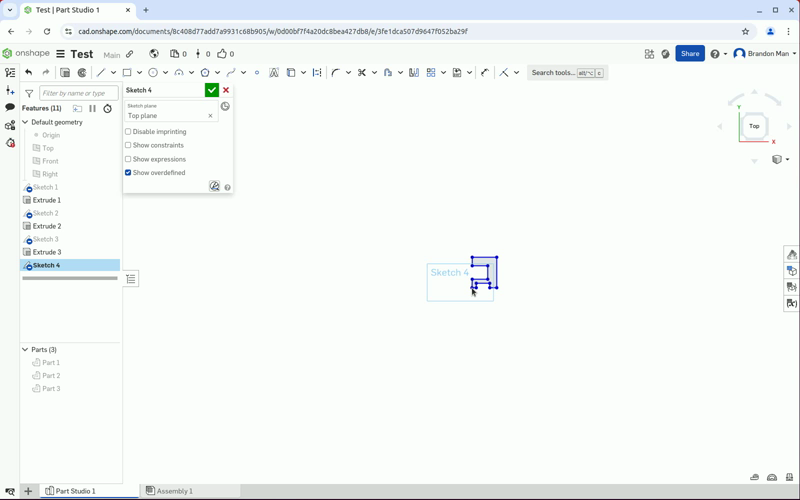
mouse_move(495, 274)
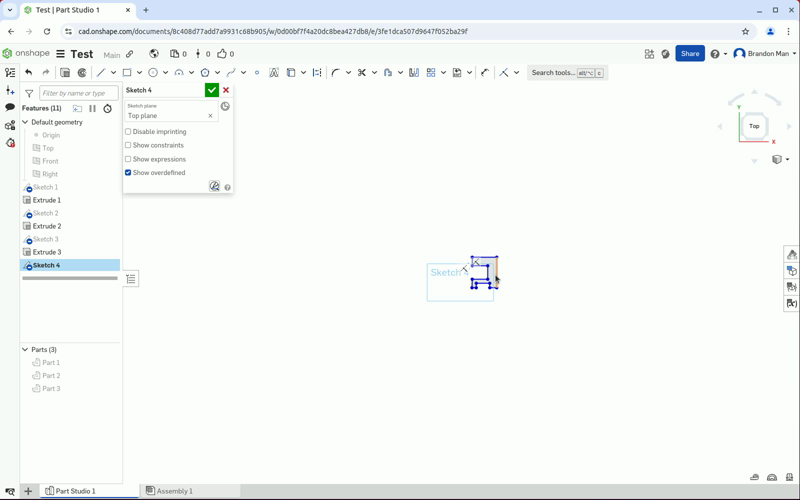
scroll(6)
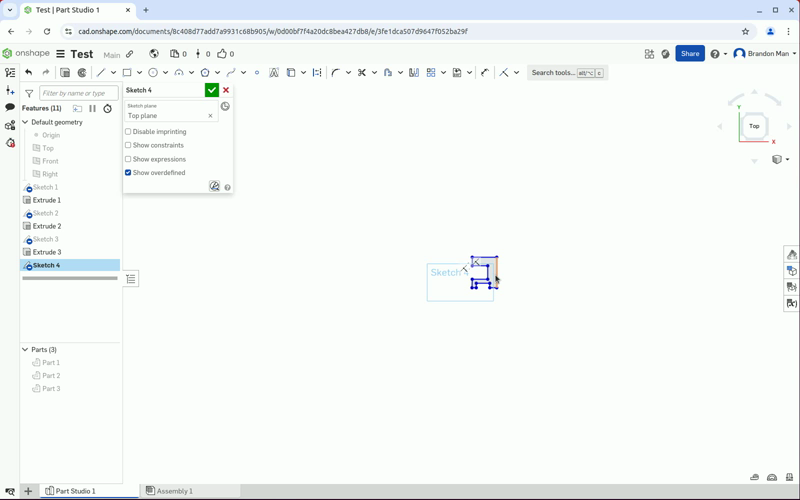
scroll(6)
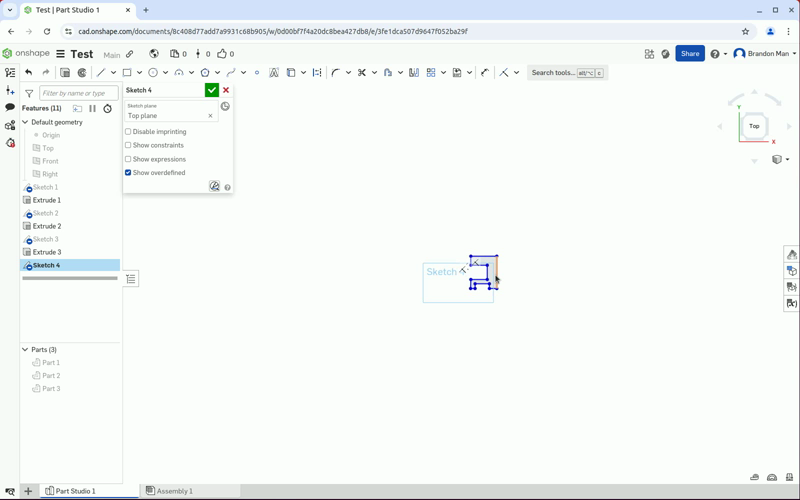
scroll(6)
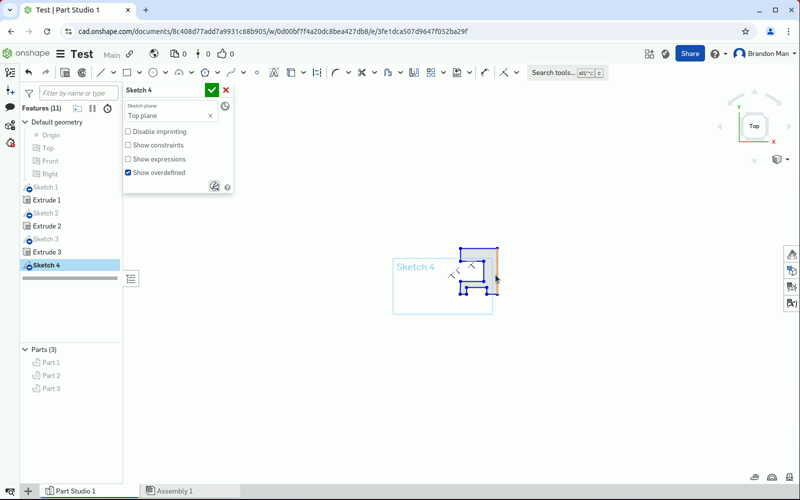
scroll(6)
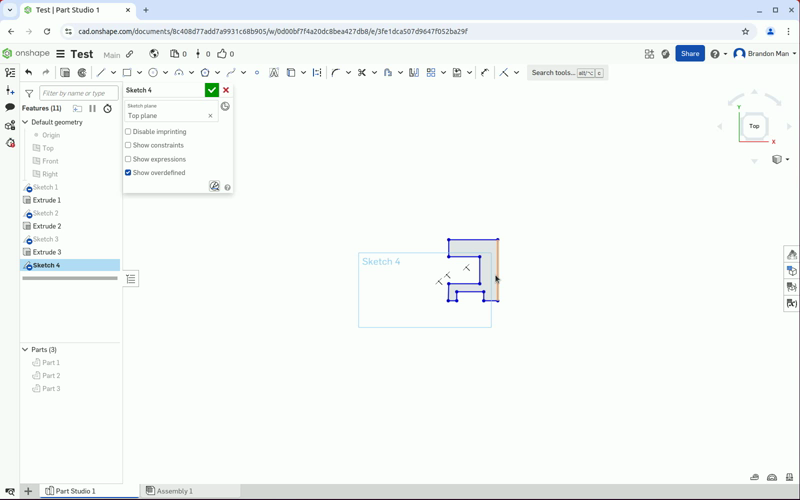
scroll(6)
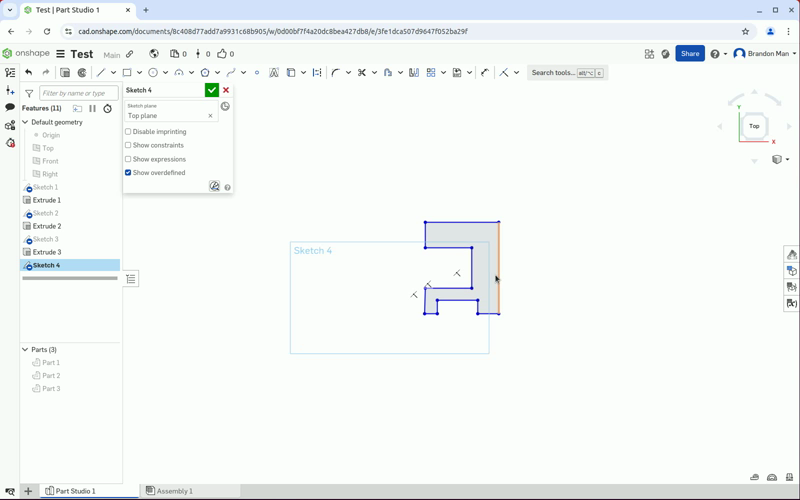
scroll(6)
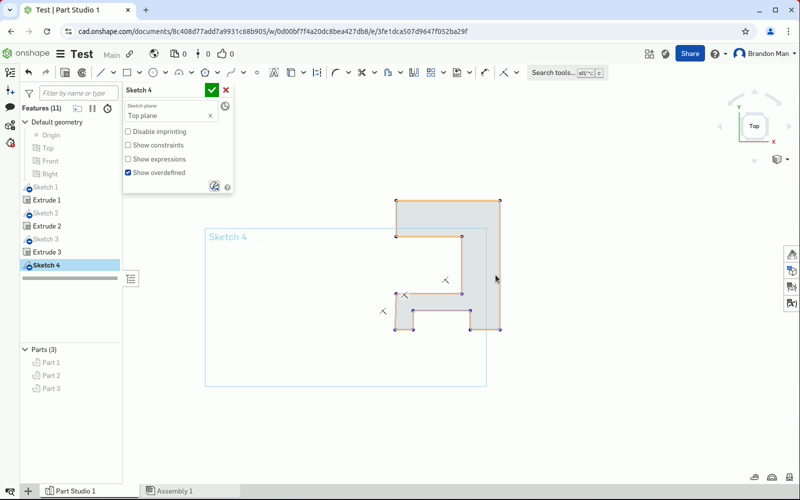
scroll(6)
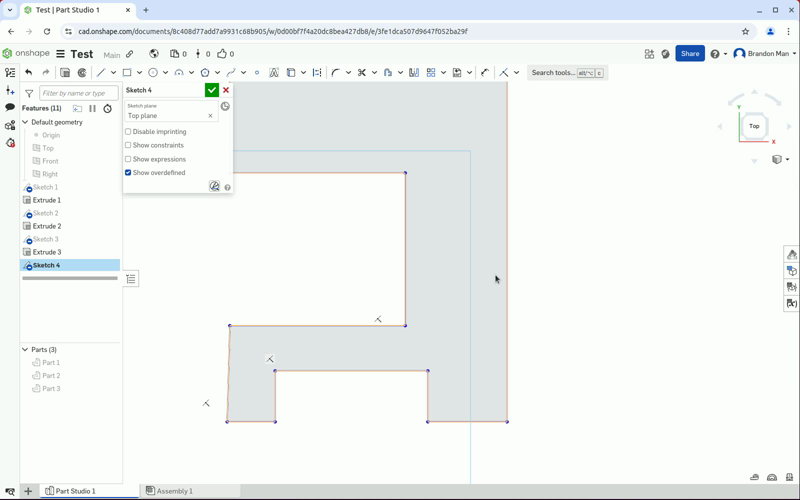
click(495, 274)
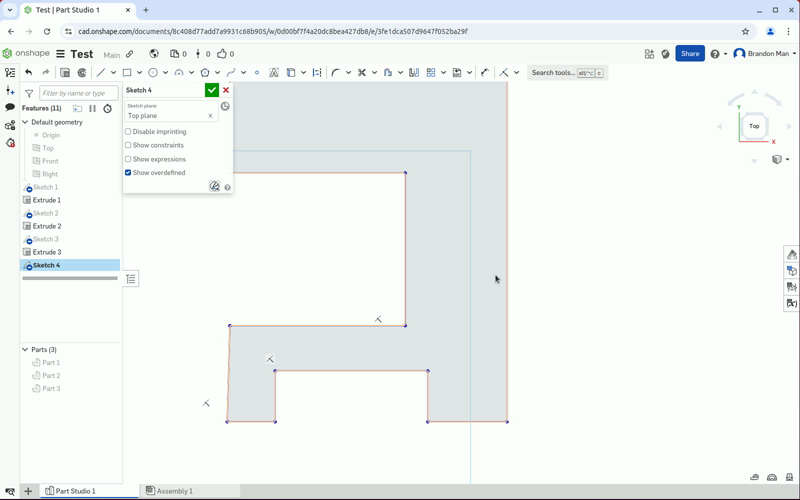
scroll(-6)
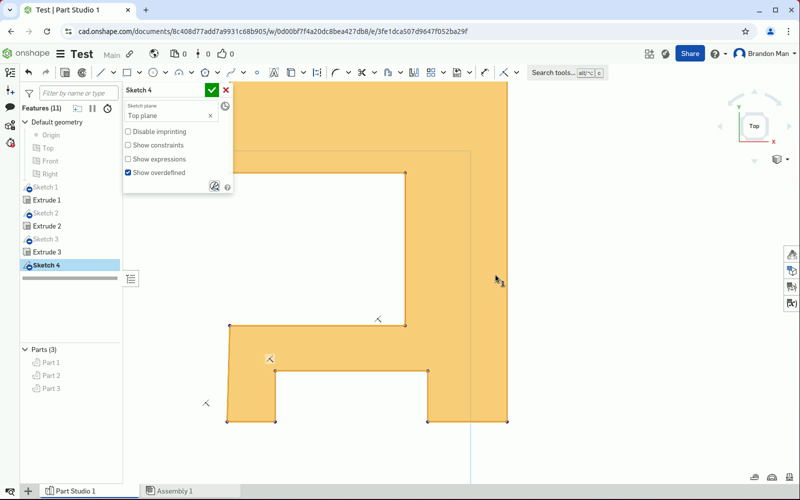
scroll(-6)
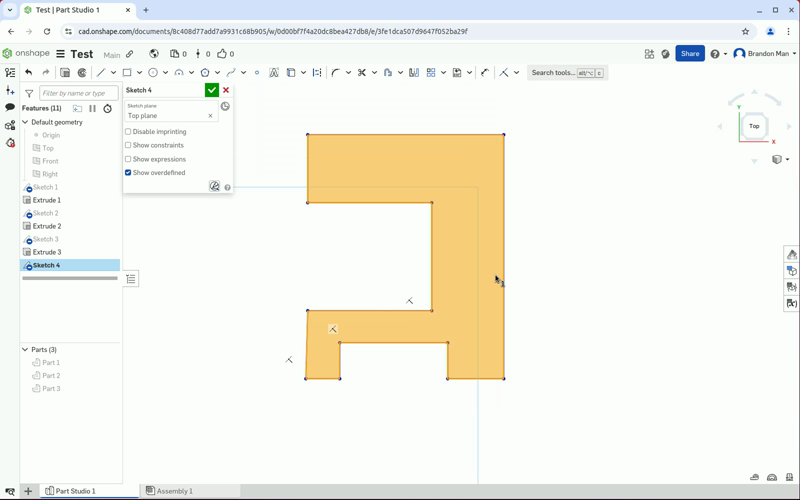
scroll(-6)
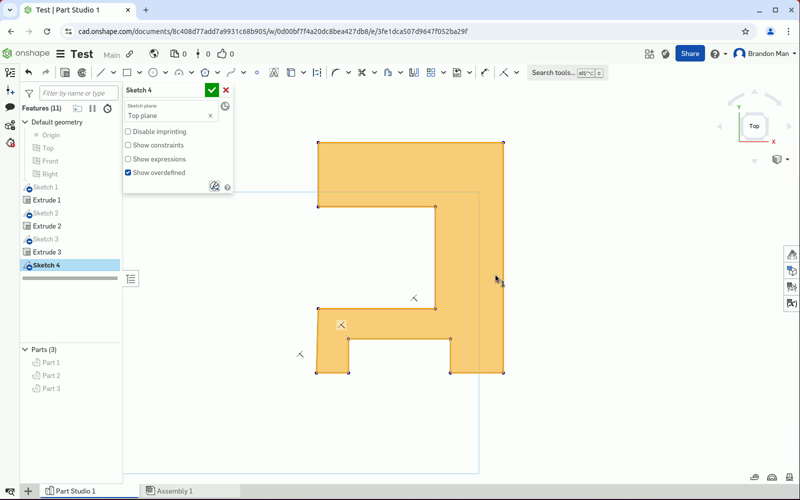
scroll(-6)
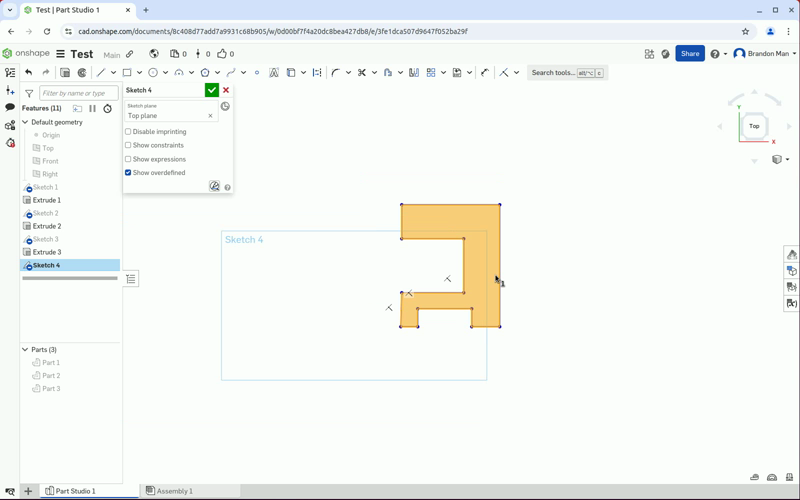
scroll(-6)
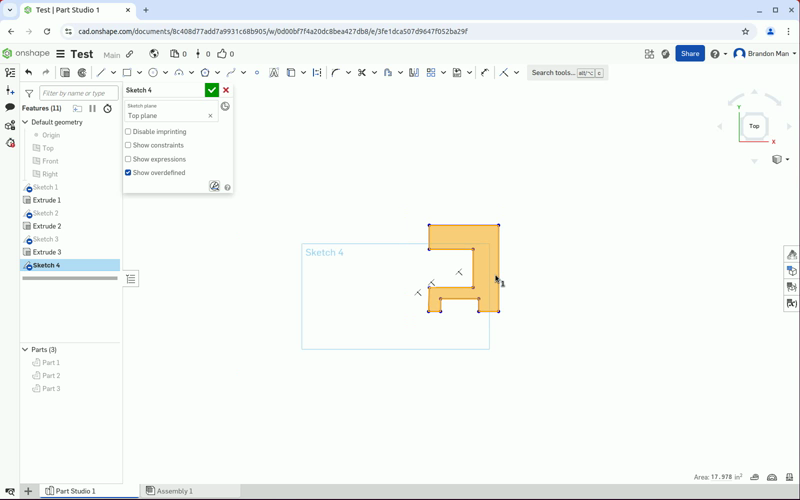
scroll(-6)
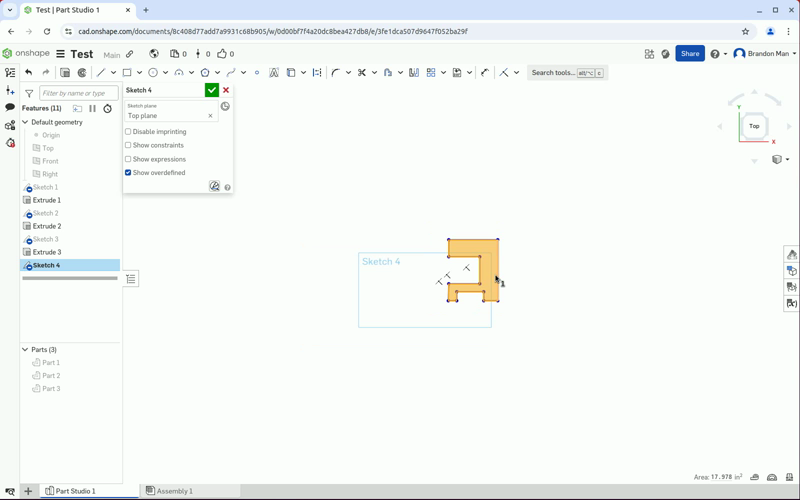
scroll(-6)
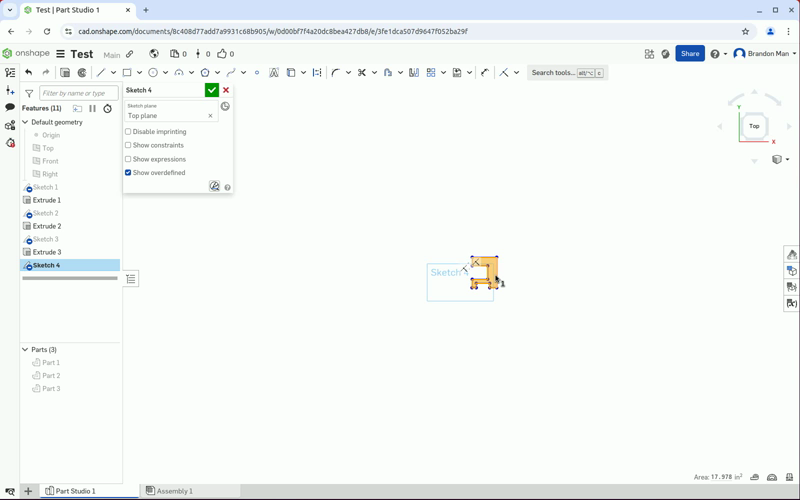
mouse_move(73, 352)
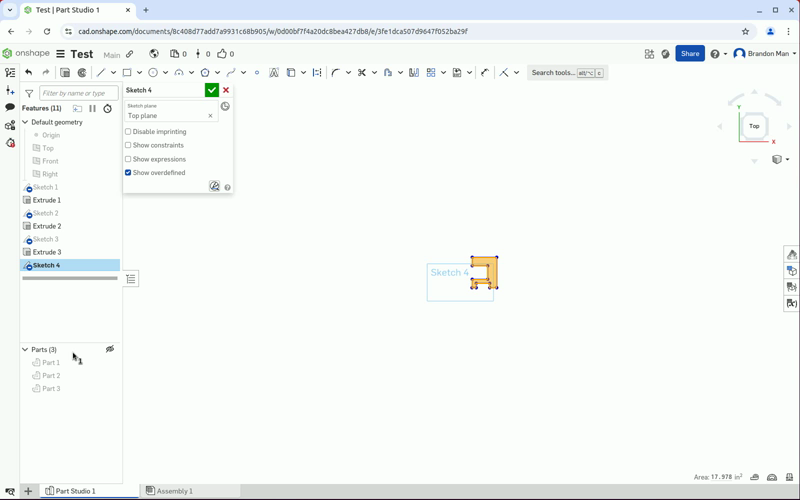
key(shift+y)
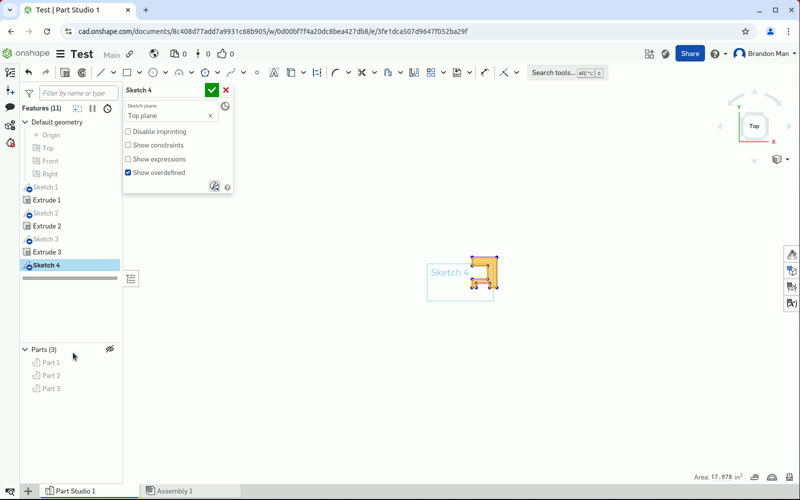
key(shift+e)
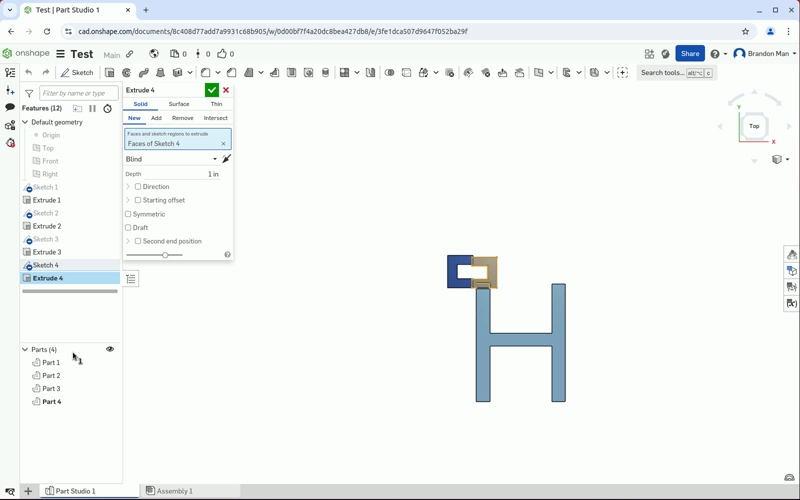
mouse_move(143, 106)
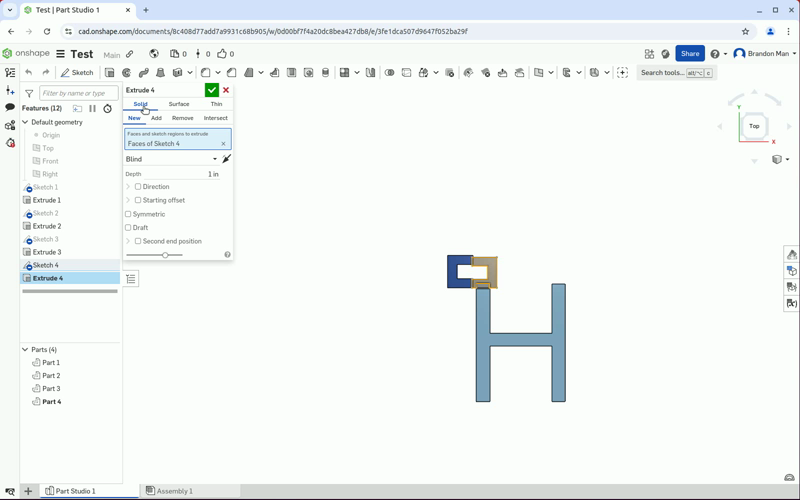
click(143, 106)
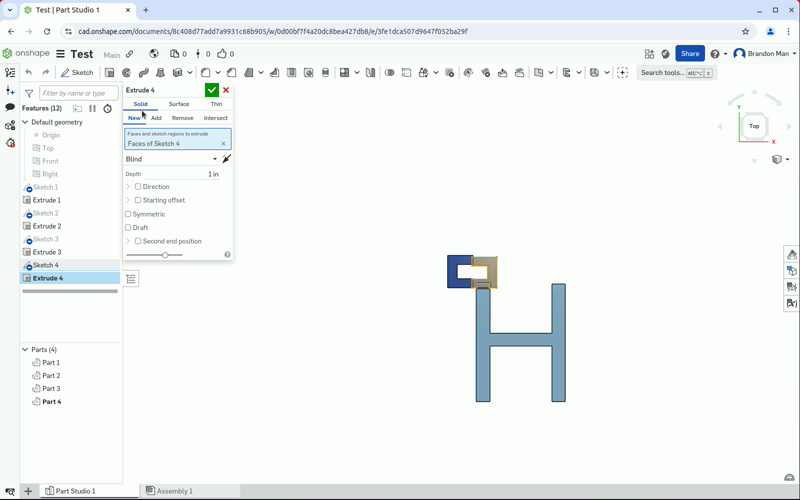
mouse_move(137, 120)
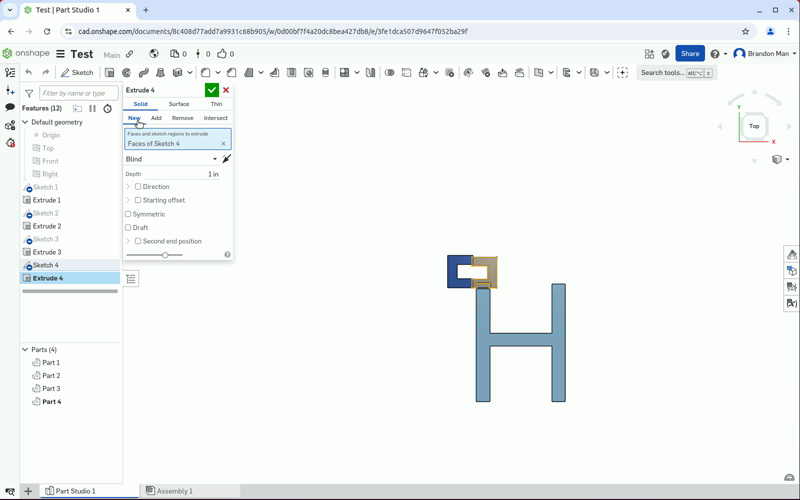
click(137, 120)
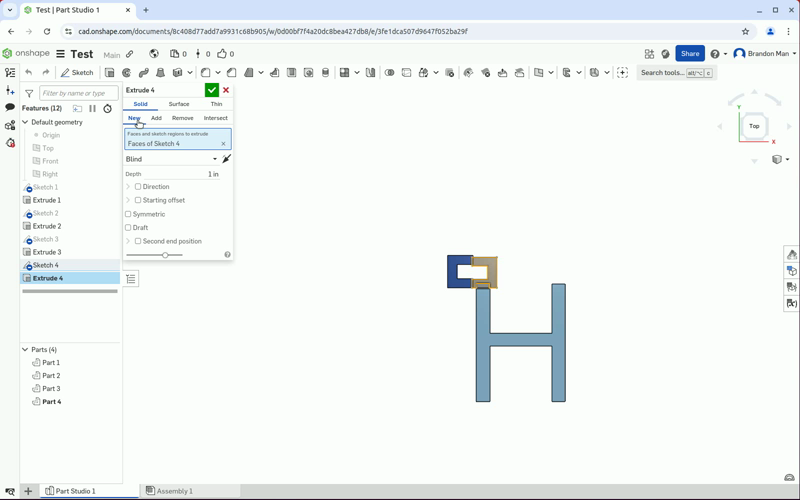
key(tab, 4)
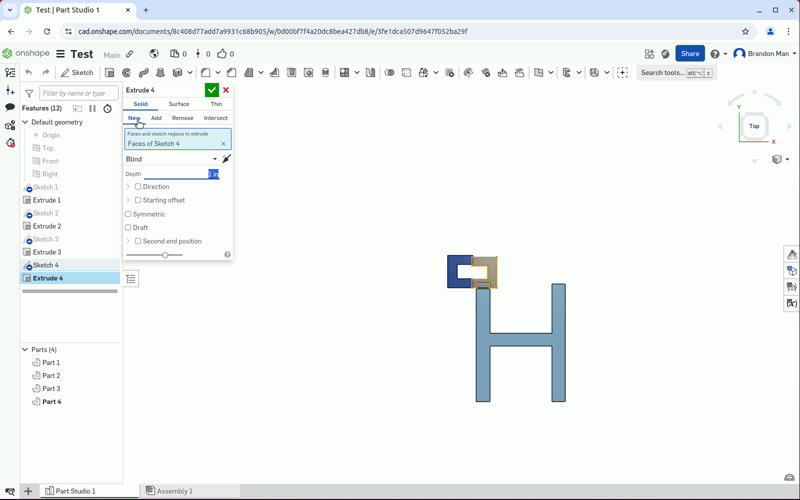
text(2.407)
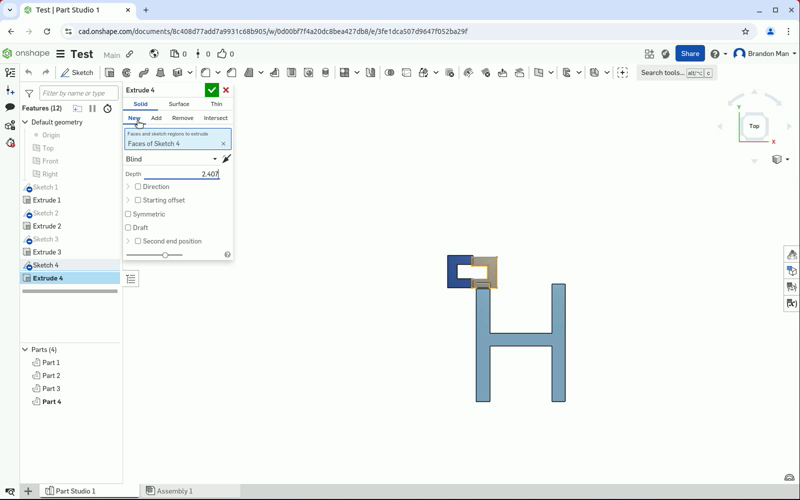
key(enter)
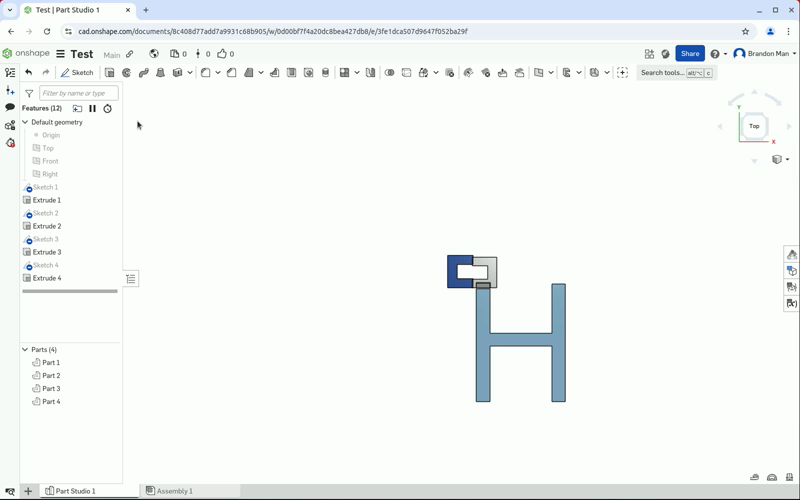
key(shift+h)
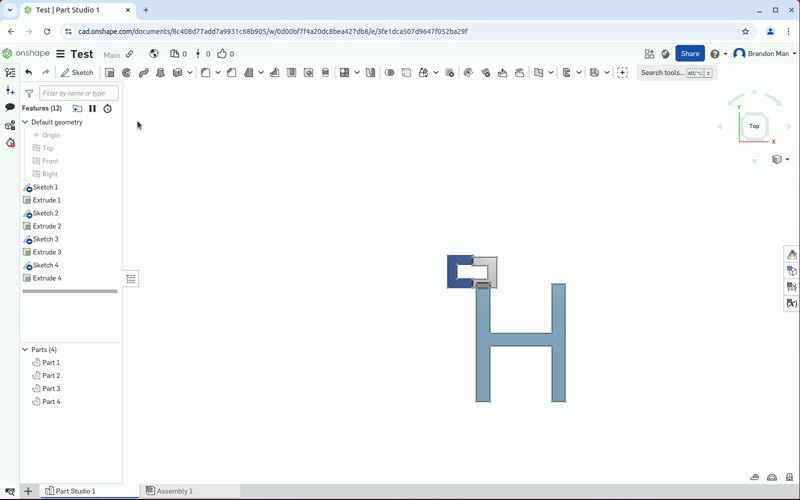
key(shift+h)
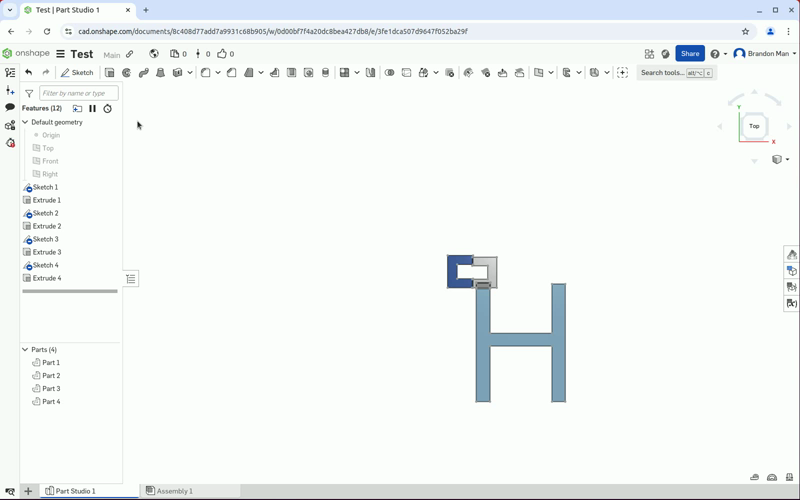
key(shift+7)
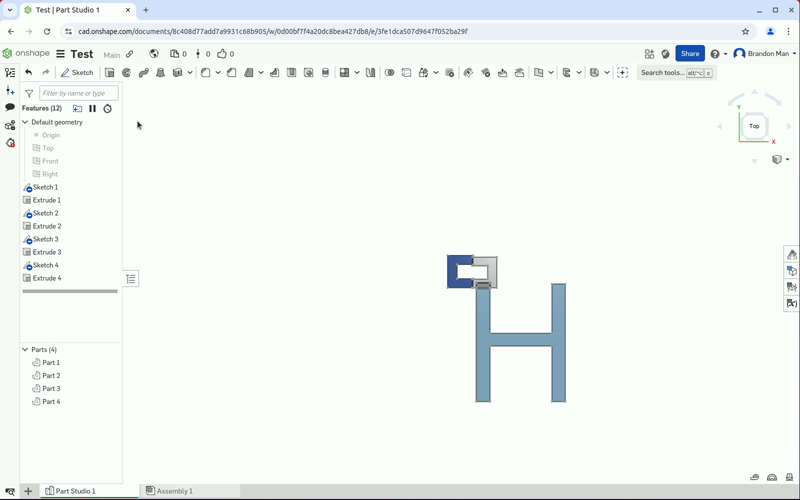
key(up, 3)
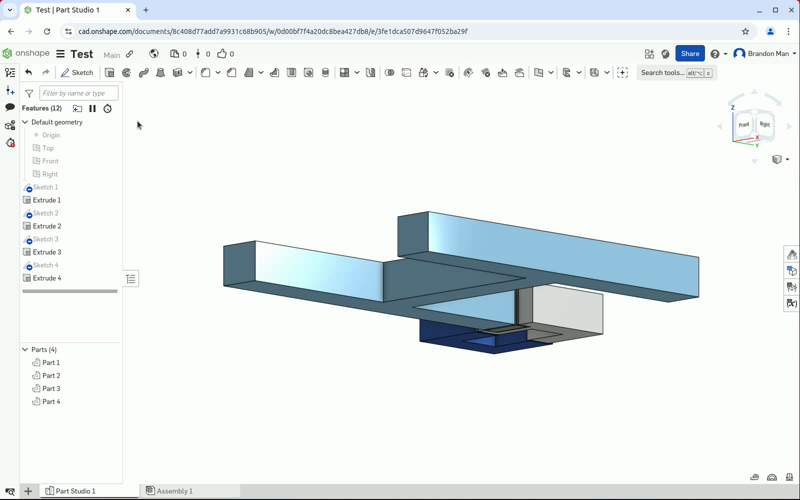
key(left, 3)
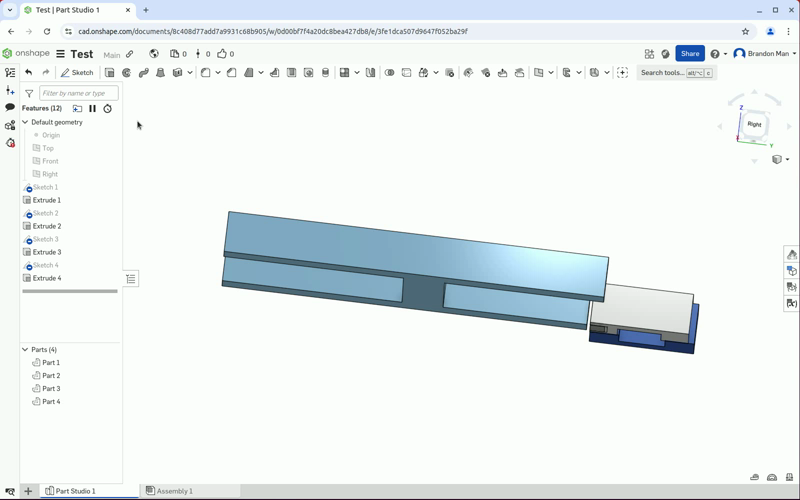
key(right, 3)
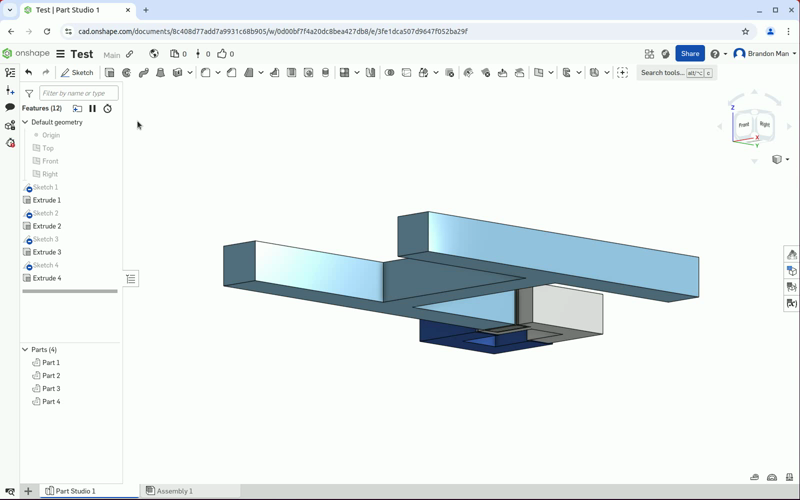
key(down, 3)
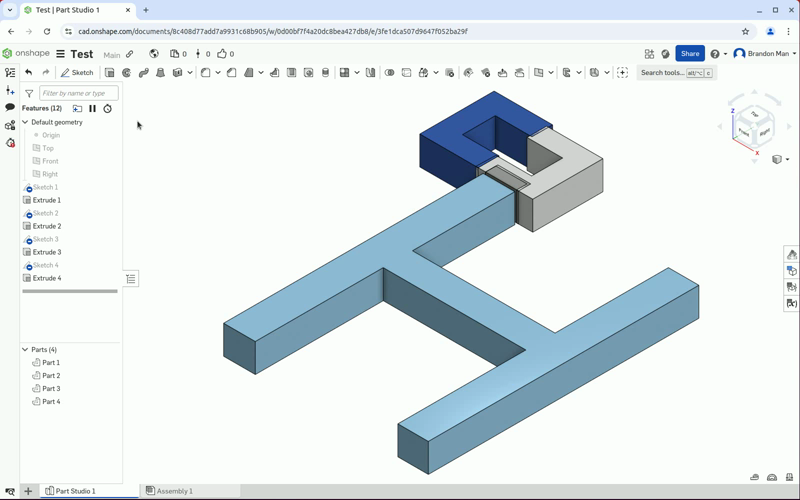
mouse_move(73, 189)
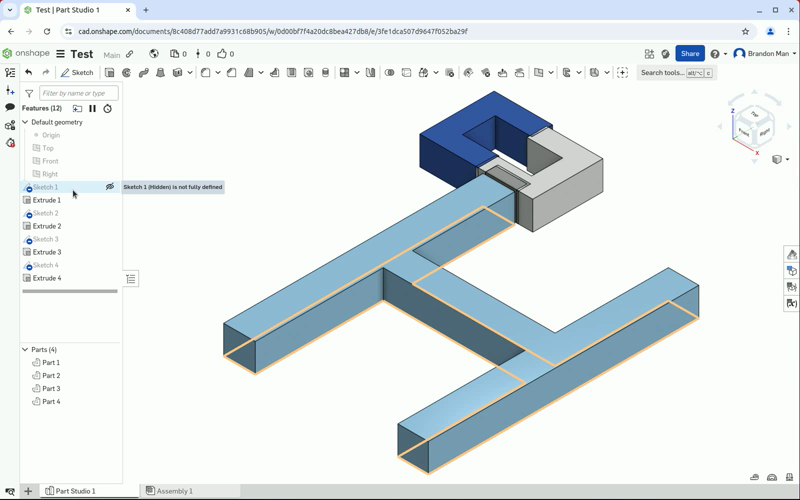
click(73, 189)